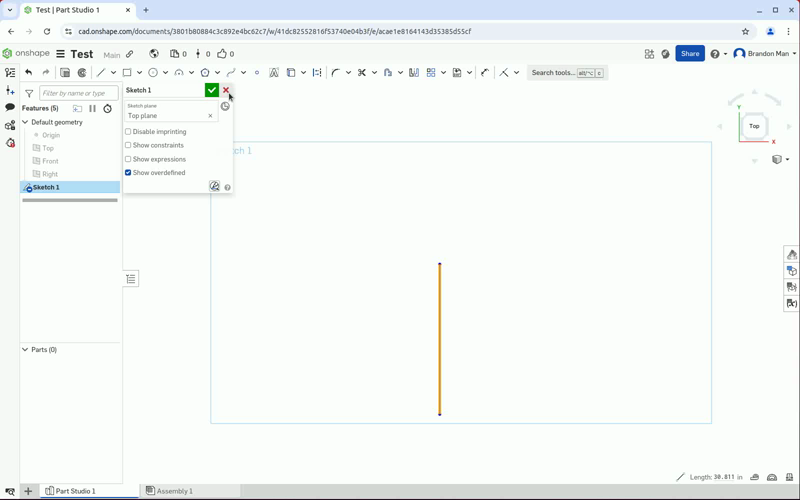
key(shift+h)
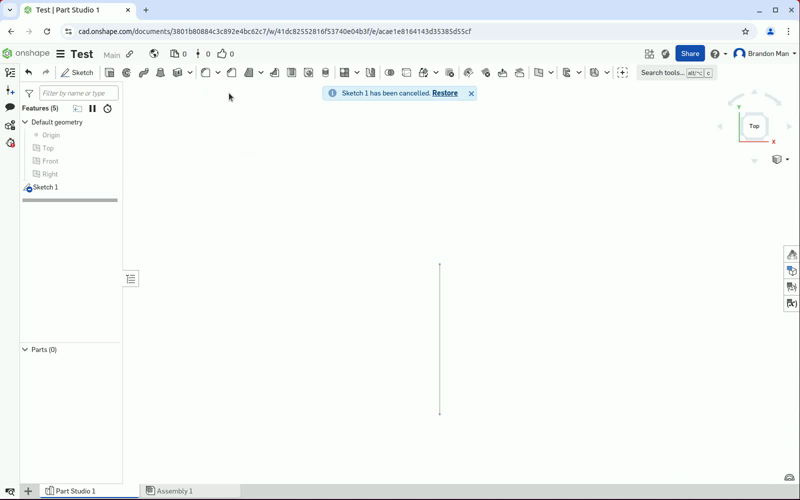
key(shift+s)
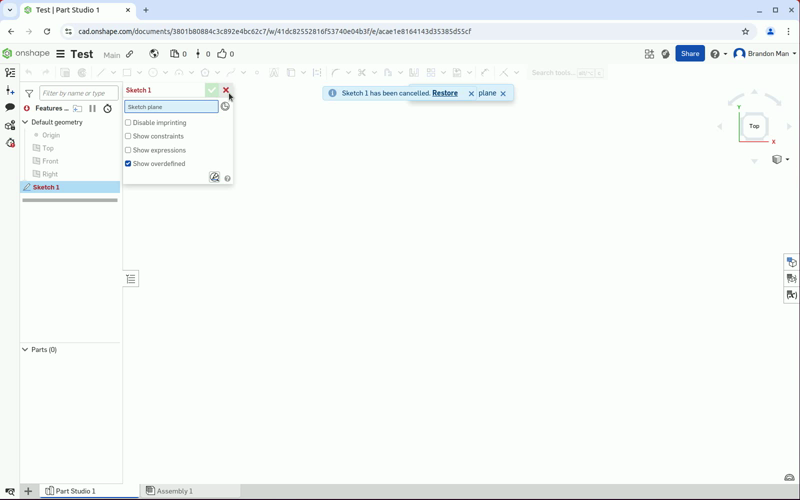
mouse_move(73, 150)
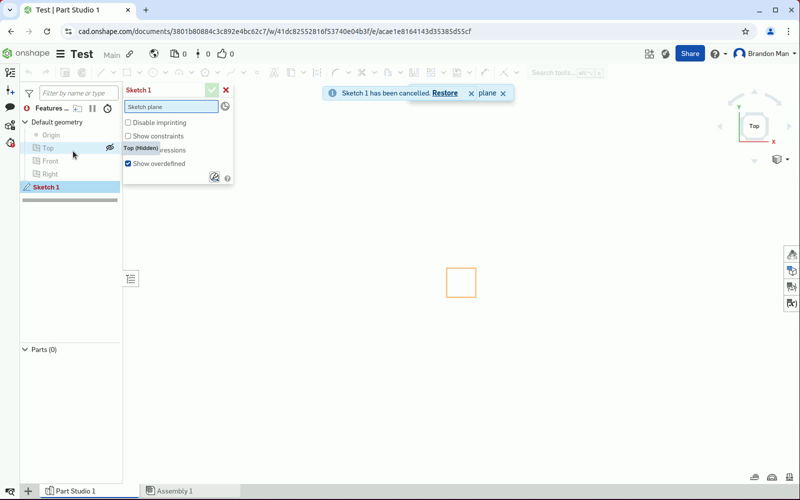
click(73, 150)
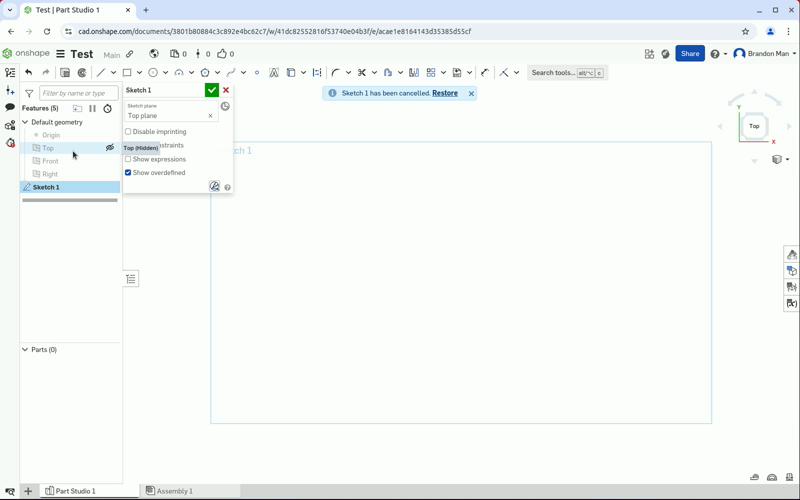
mouse_move(73, 352)
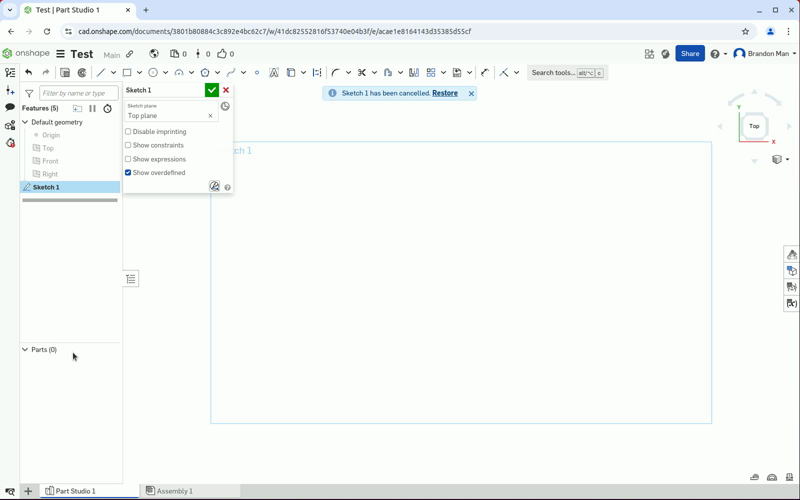
key(y)
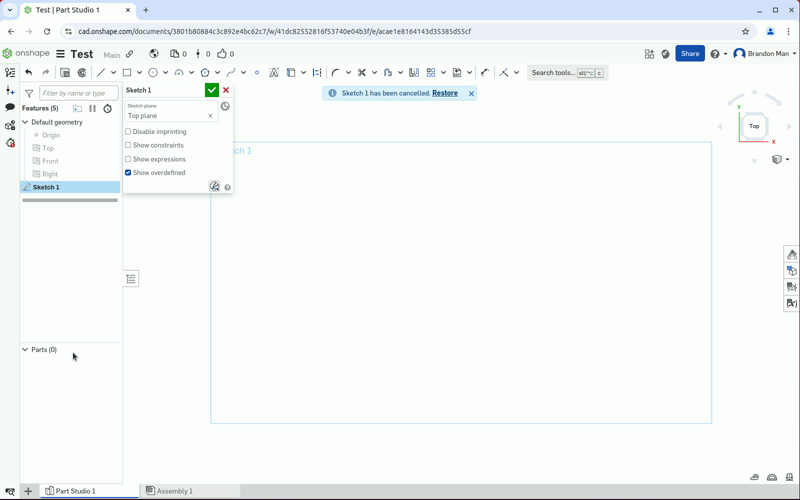
key(l)
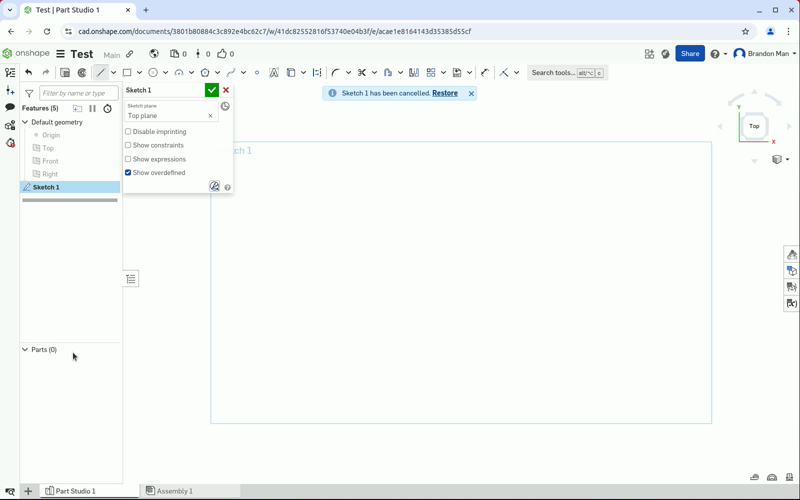
key_down(shift)
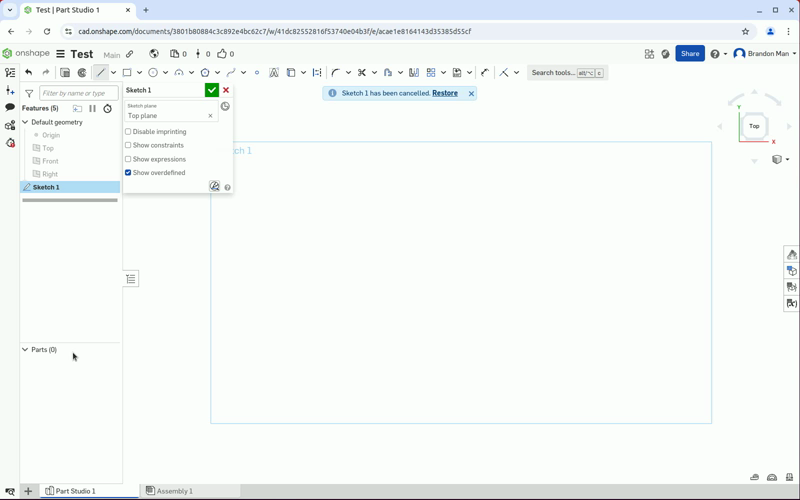
mouse_move(348, 320)
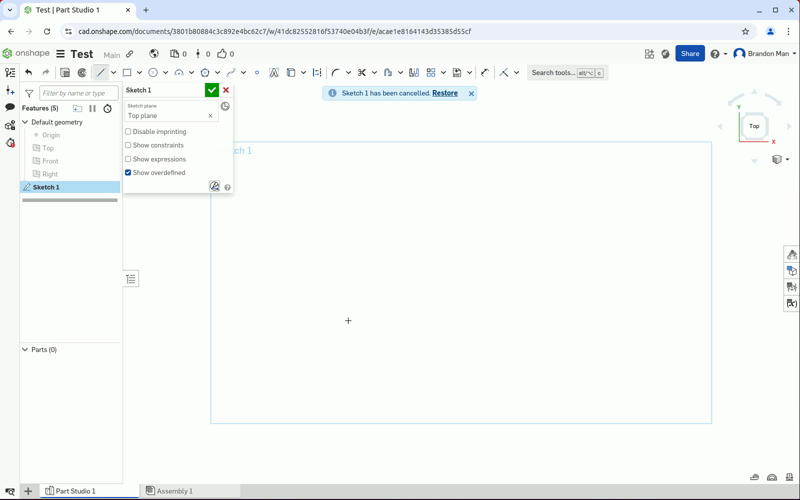
click(348, 320)
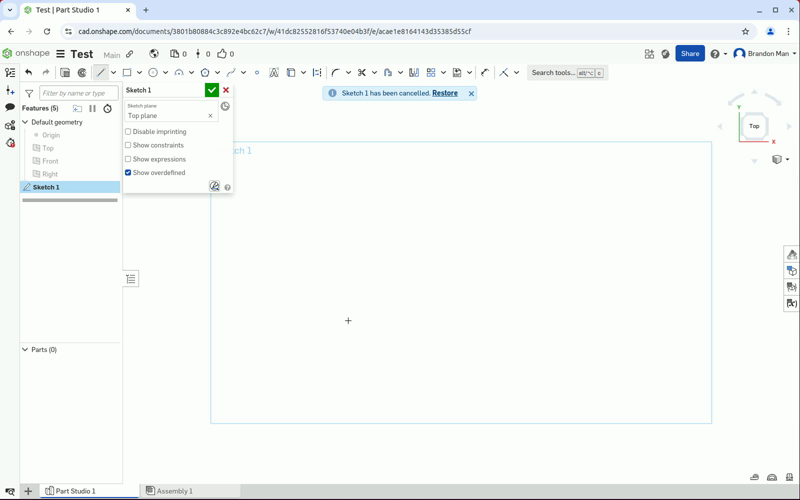
key_up(shift)
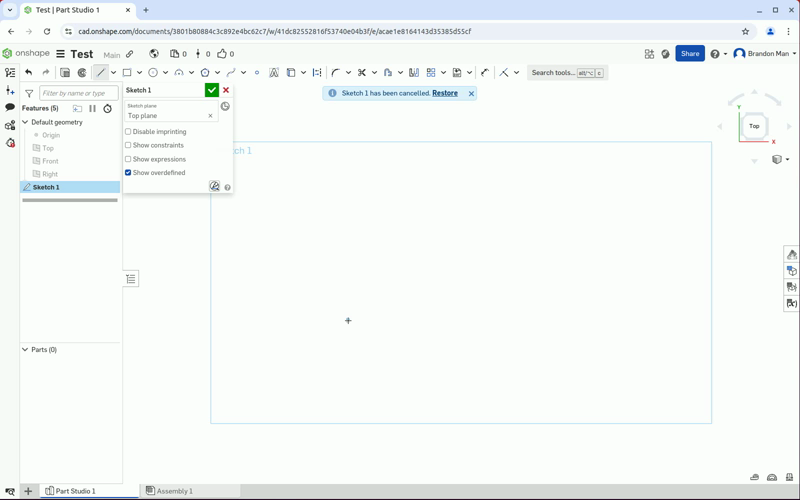
key_down(shift)
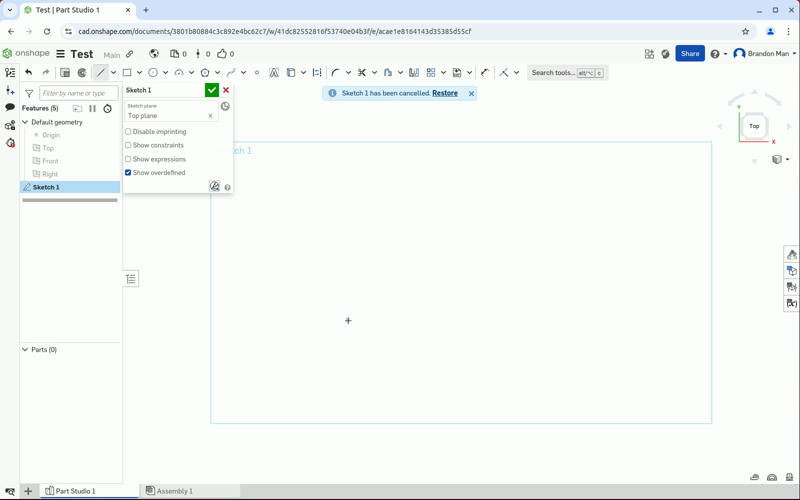
mouse_move(572, 320)
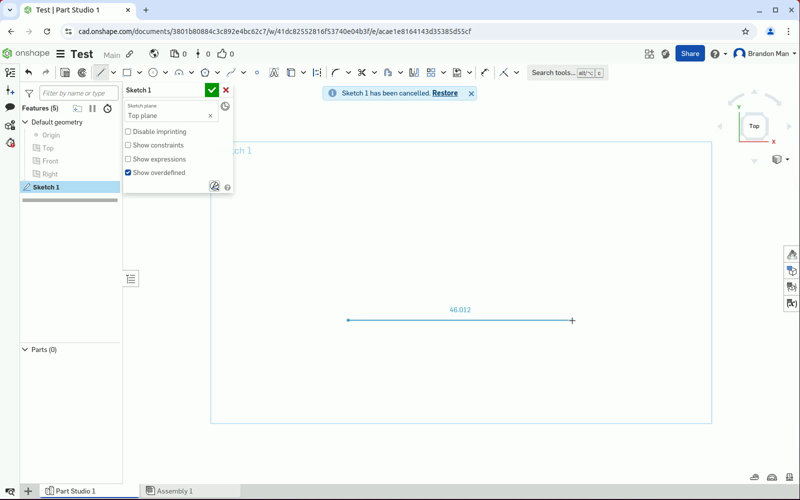
click(572, 320)
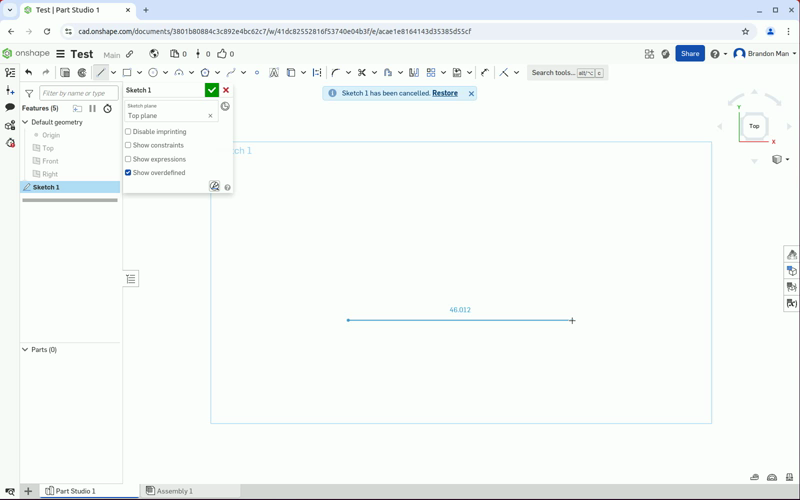
key_up(shift)
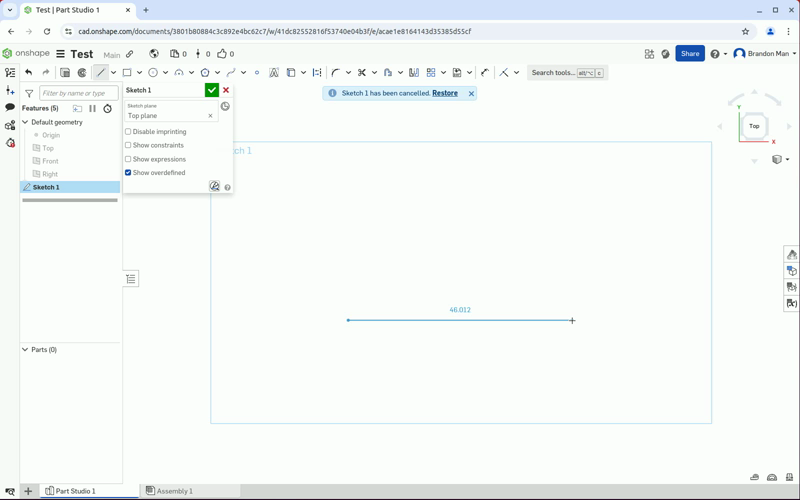
key_down(shift)
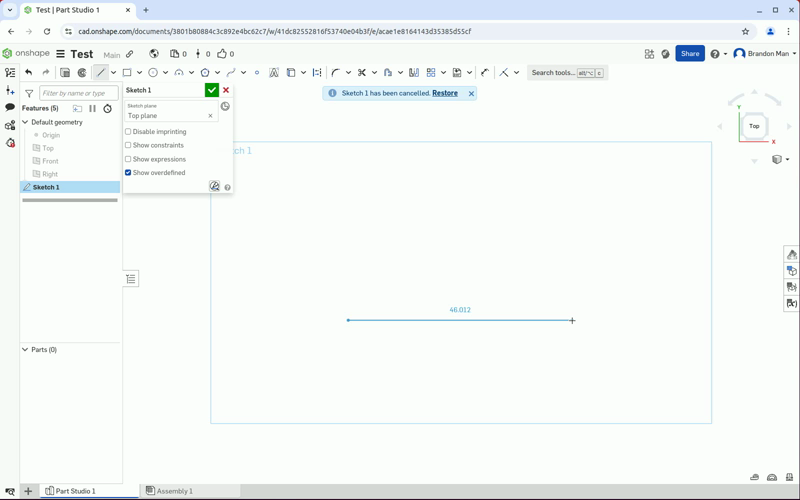
mouse_move(572, 245)
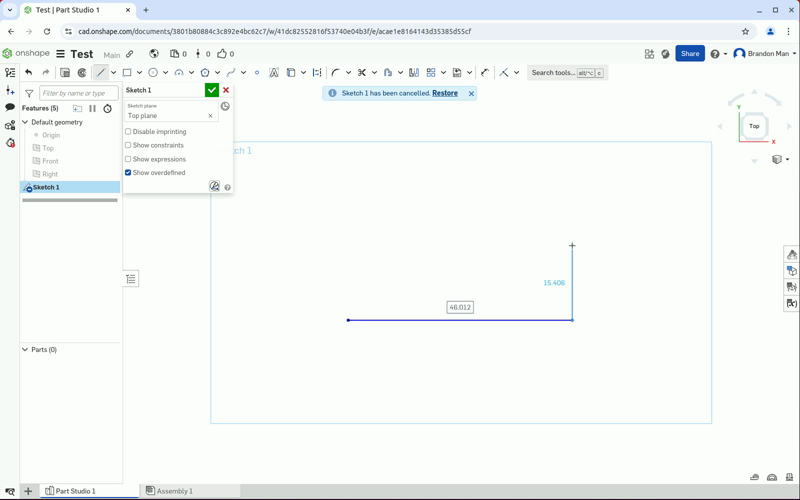
click(572, 245)
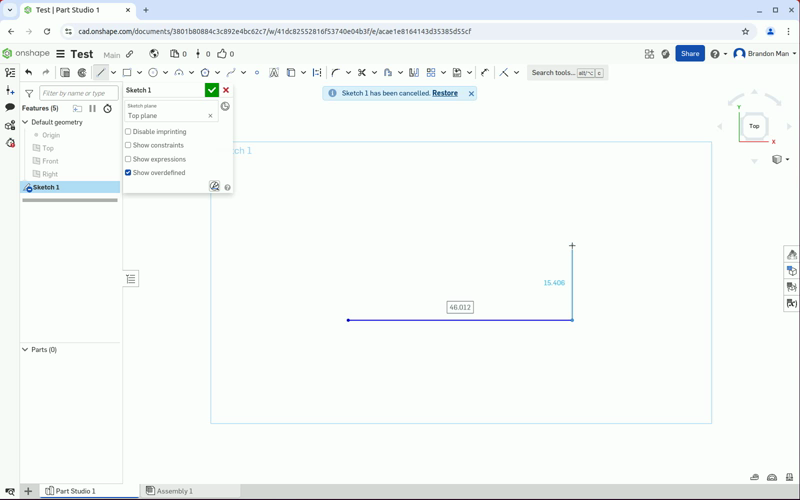
key_up(shift)
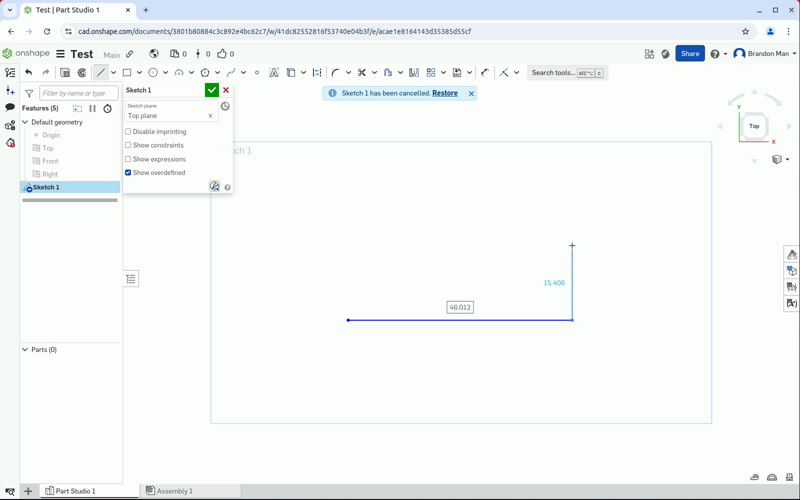
key_down(shift)
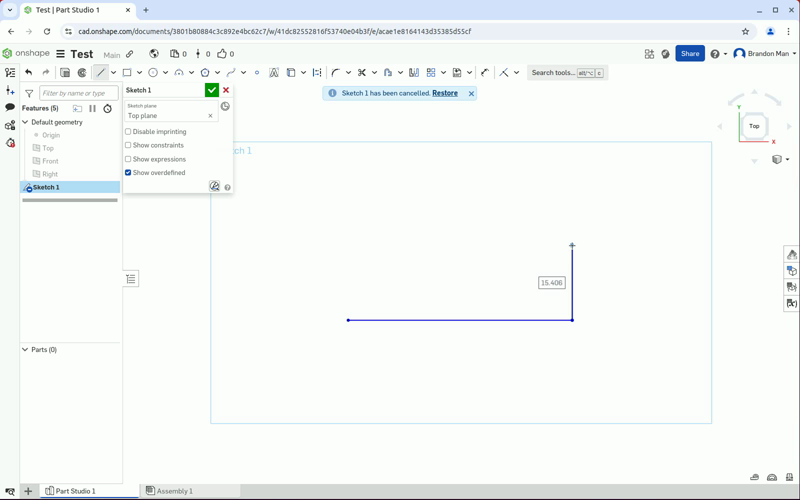
mouse_move(348, 245)
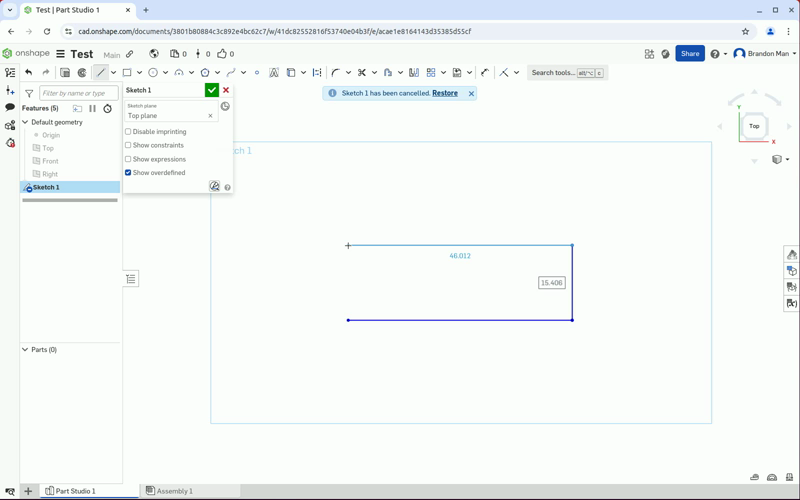
click(348, 245)
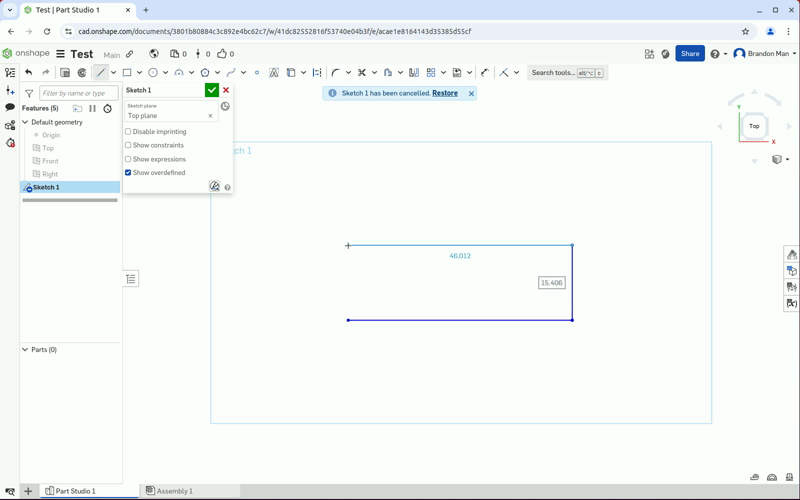
key_up(shift)
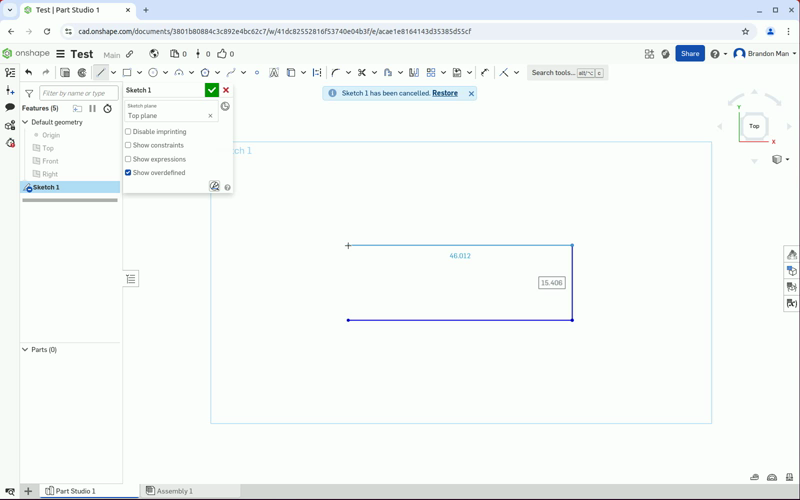
key_down(shift)
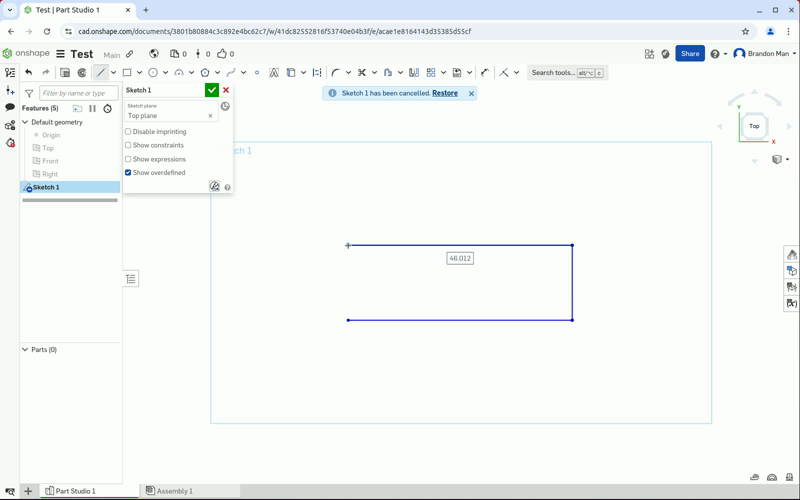
mouse_move(348, 320)
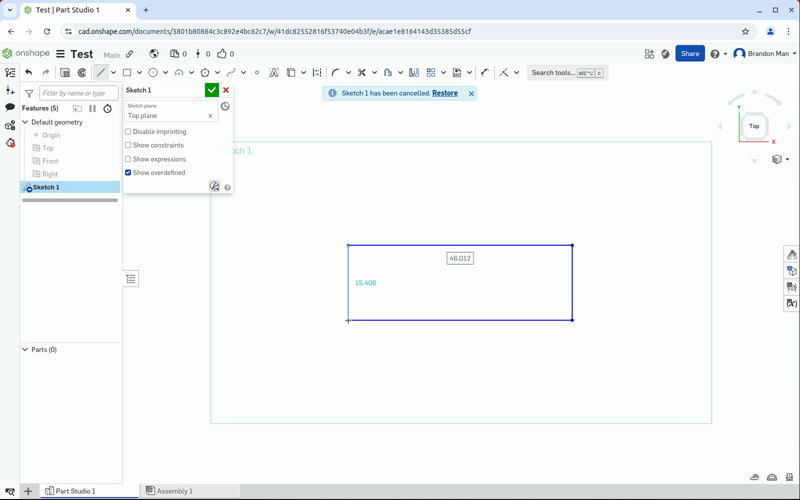
key_up(shift)
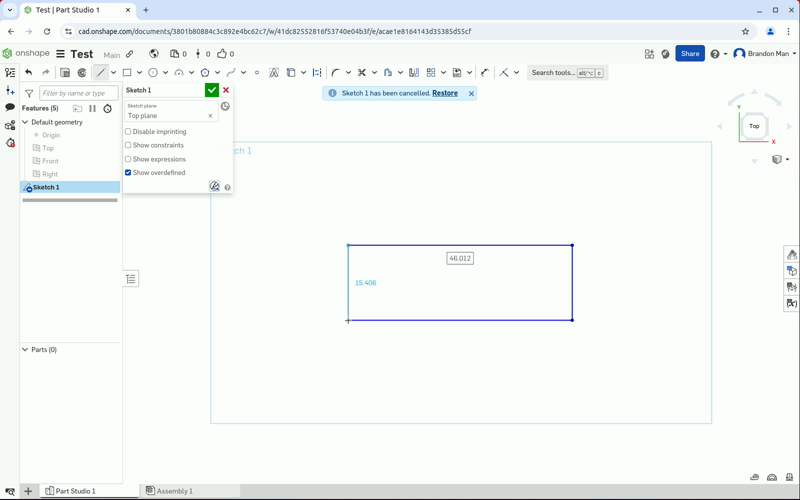
click(348, 320)
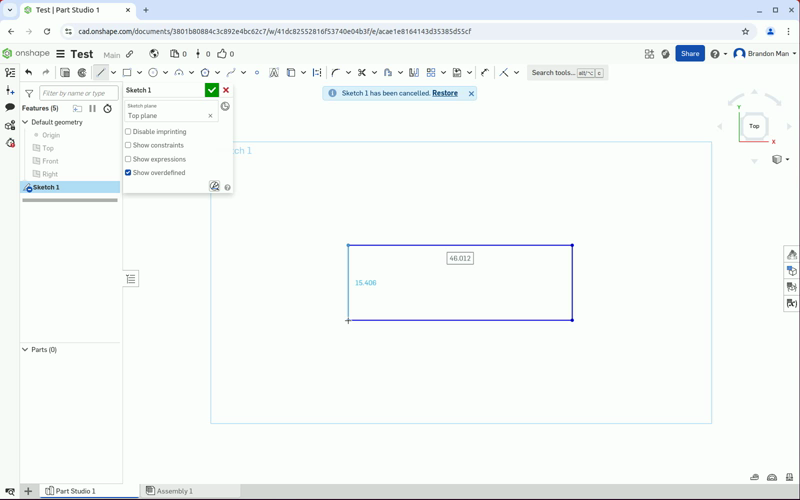
key(esc)
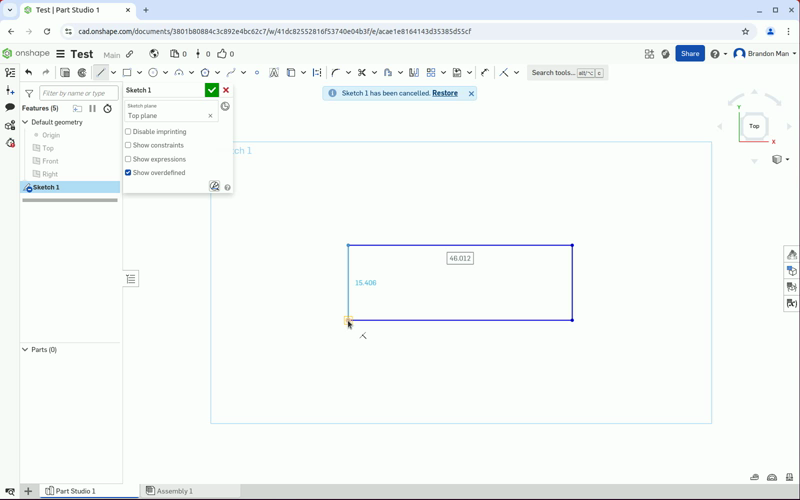
key(c)
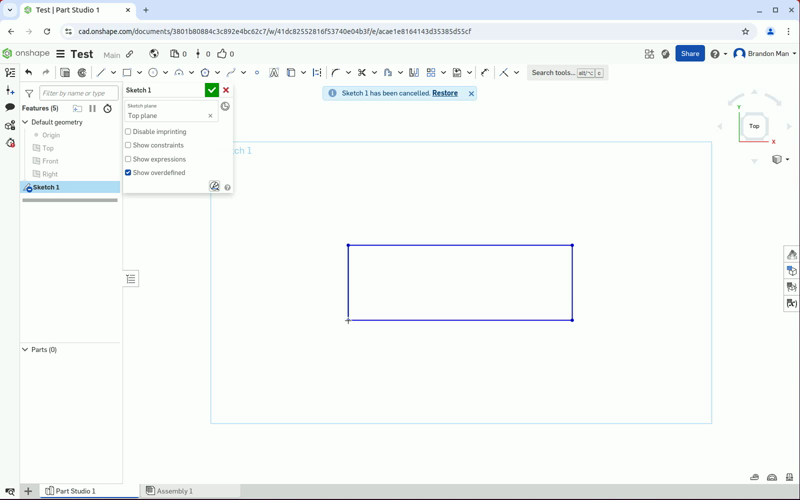
key_down(shift)
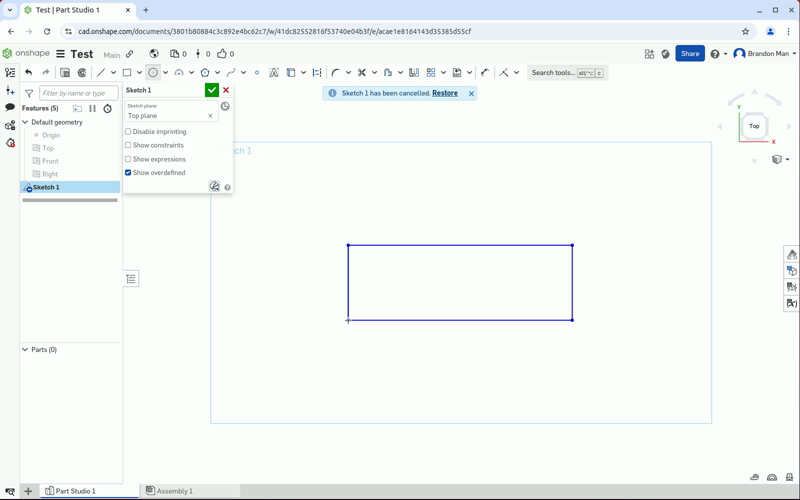
mouse_move(371, 311)
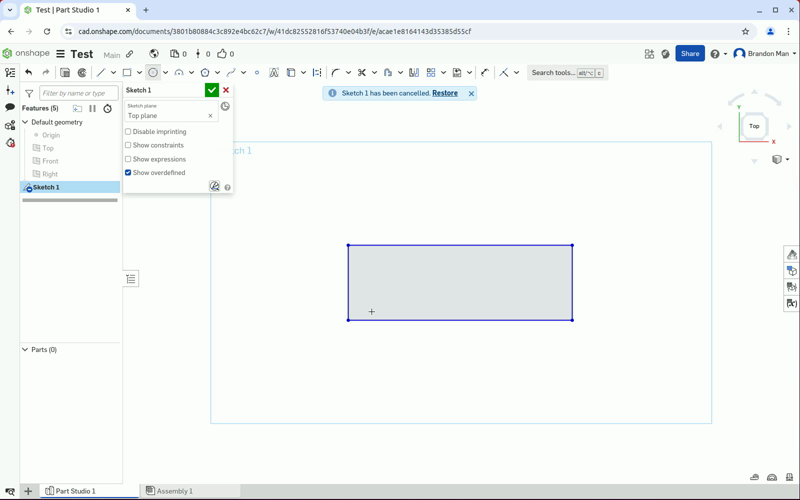
click(371, 311)
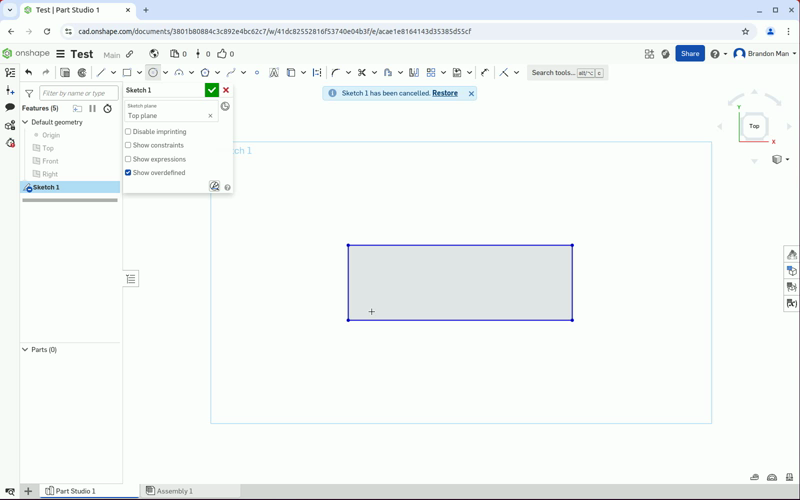
key_up(shift)
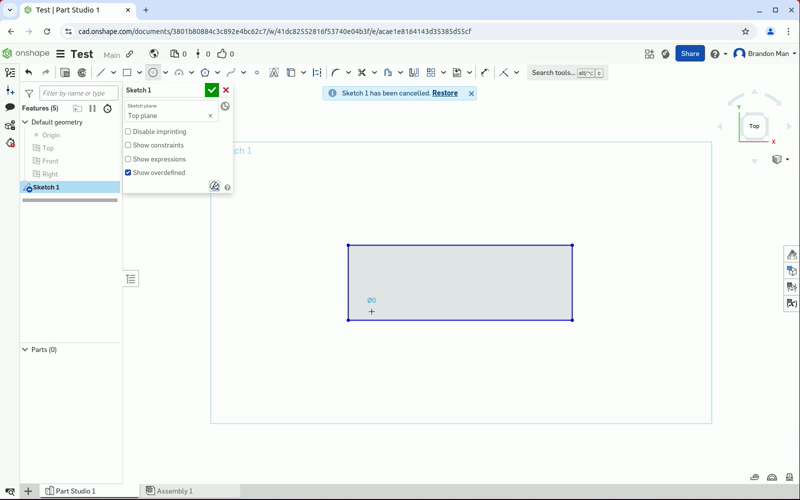
mouse_move(376, 311)
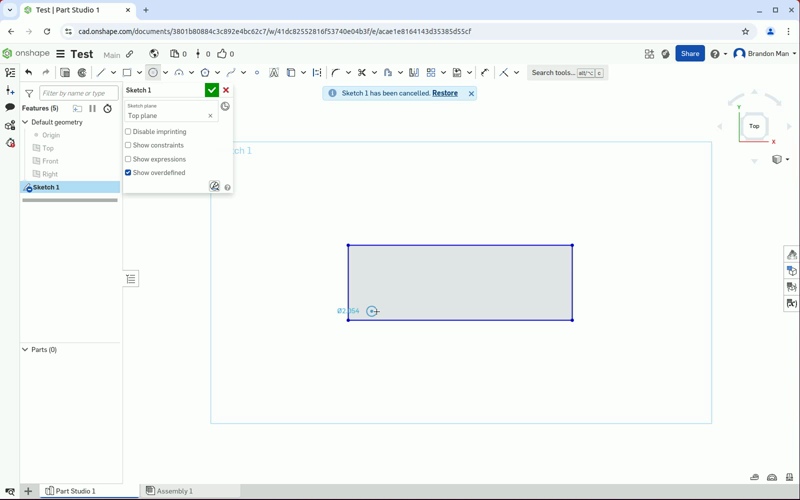
click(376, 311)
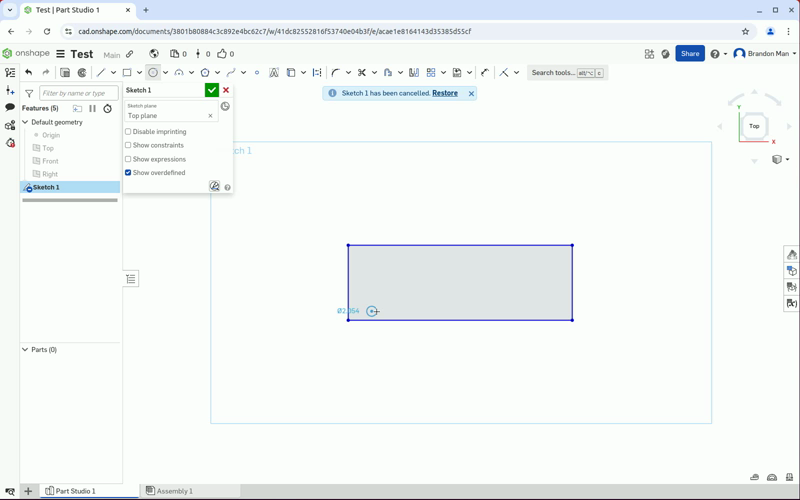
key(esc)
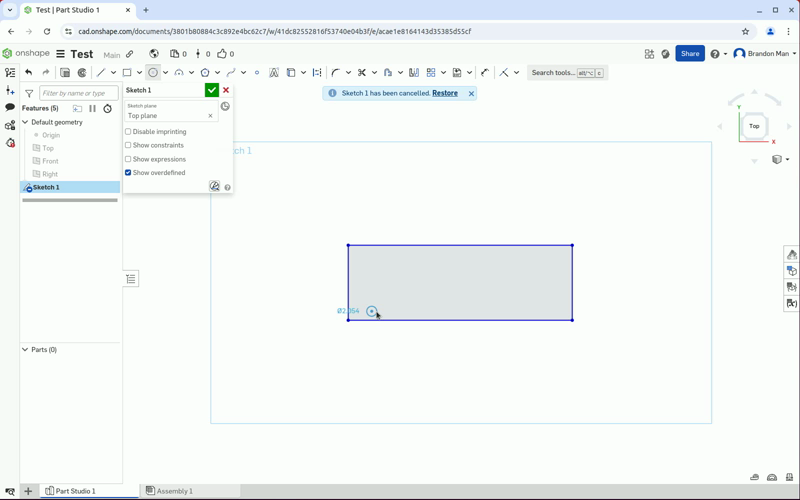
key(c)
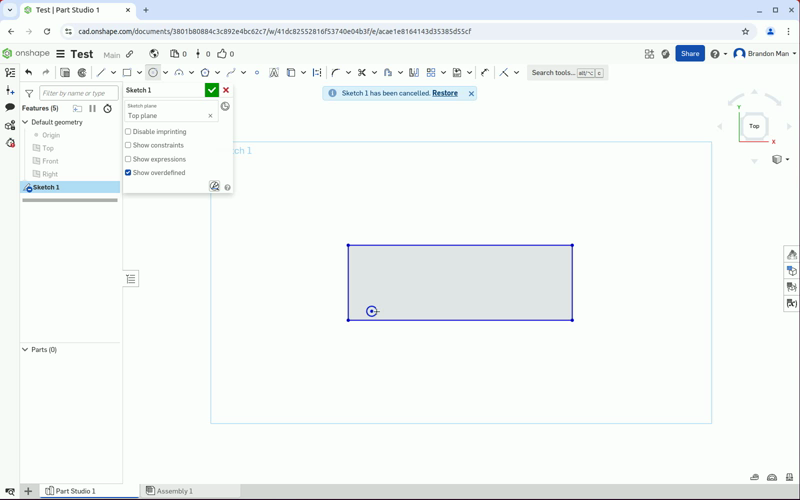
key_down(shift)
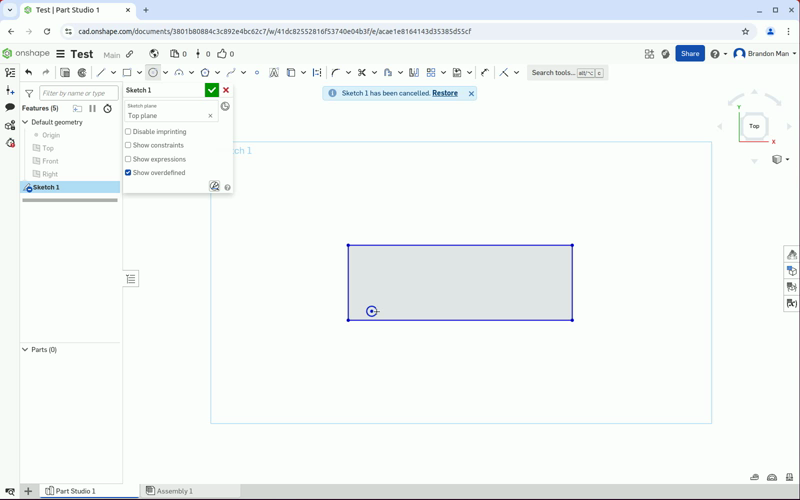
mouse_move(371, 254)
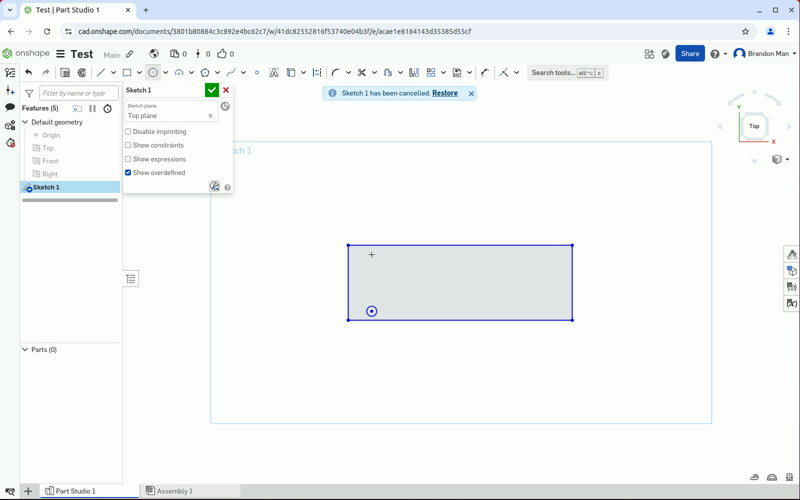
click(371, 254)
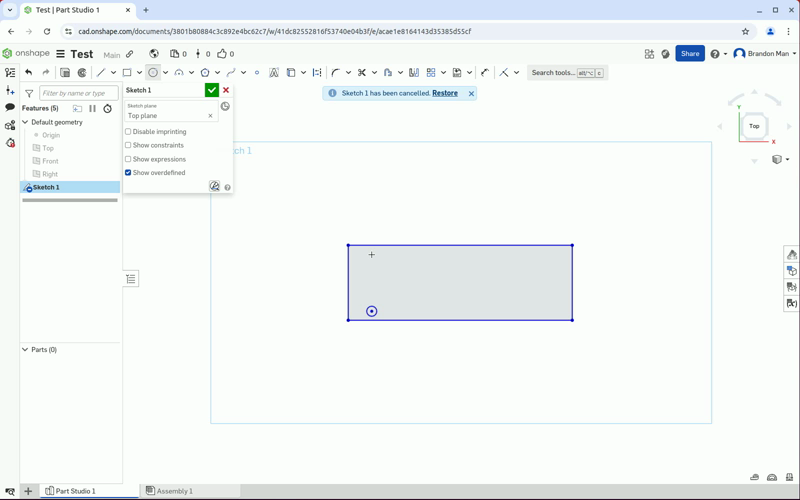
key_up(shift)
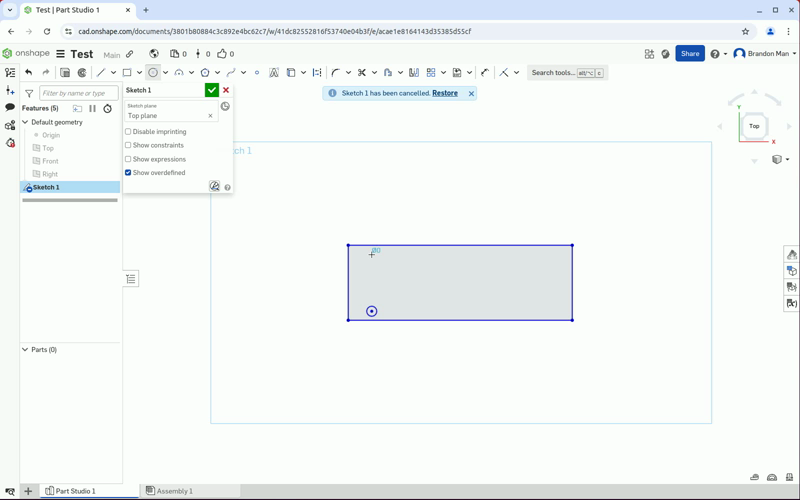
mouse_move(376, 254)
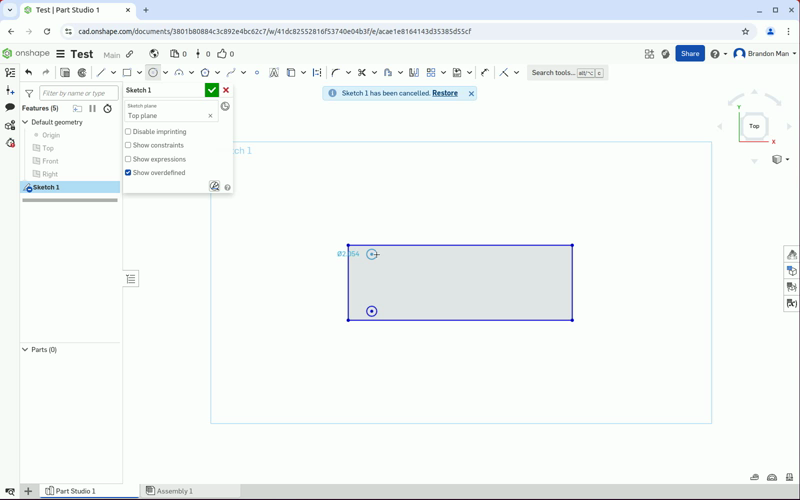
click(376, 254)
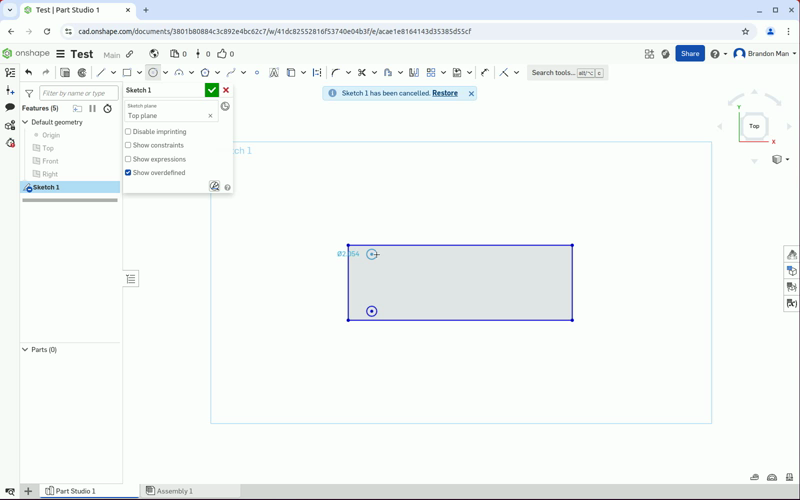
key(esc)
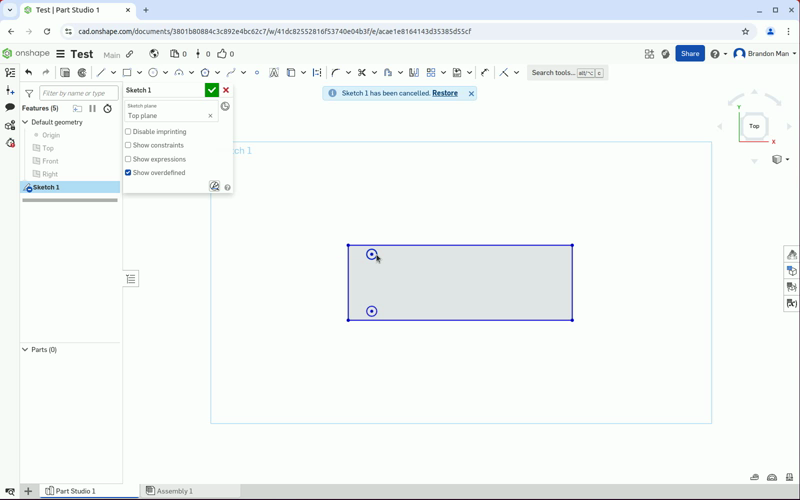
key(c)
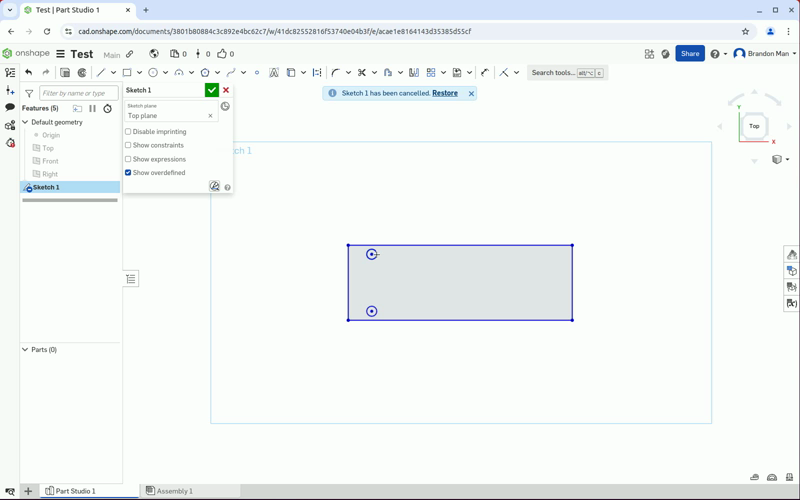
key_down(shift)
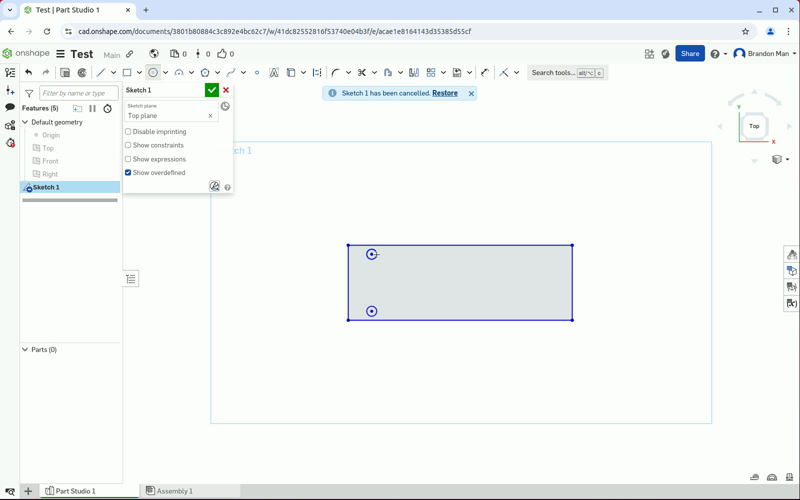
mouse_move(548, 311)
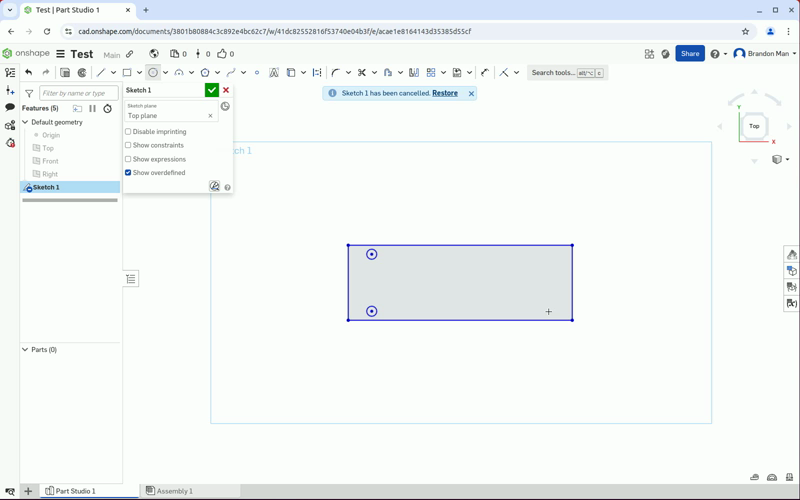
click(548, 311)
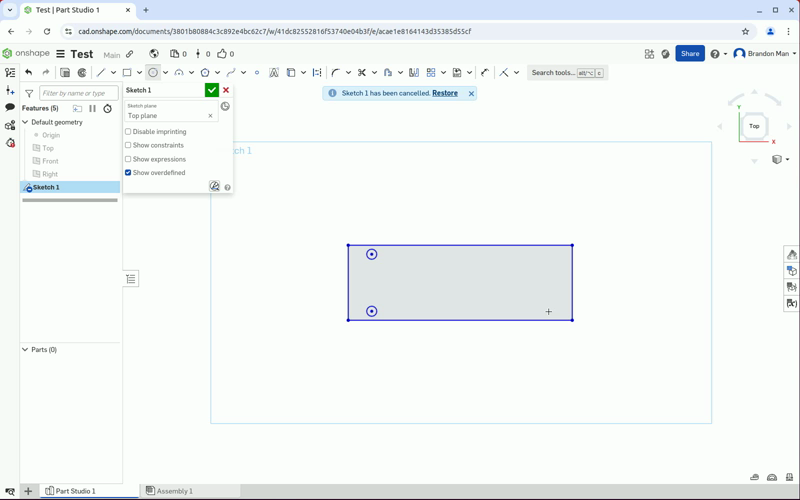
key_up(shift)
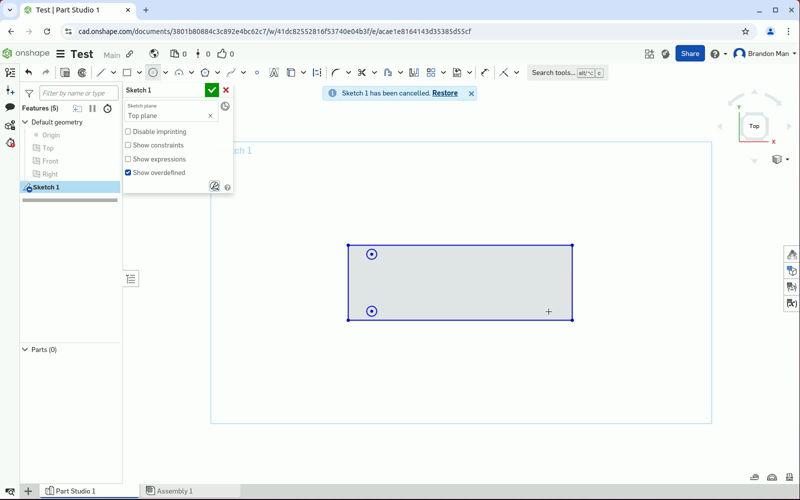
mouse_move(553, 311)
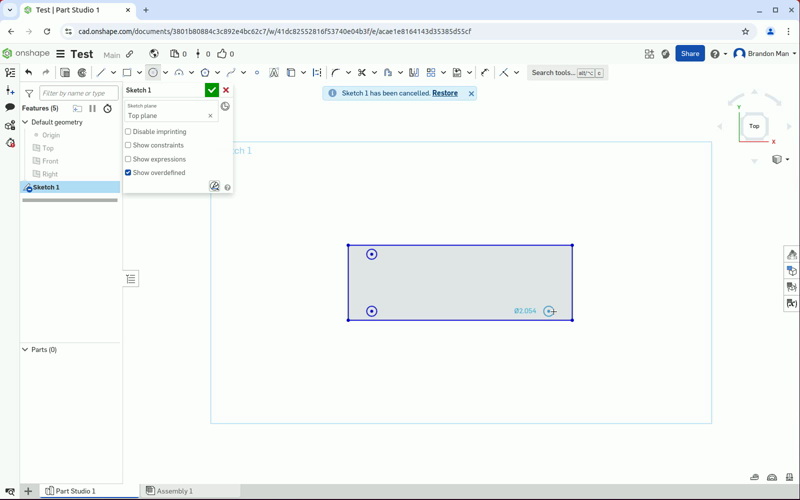
click(553, 311)
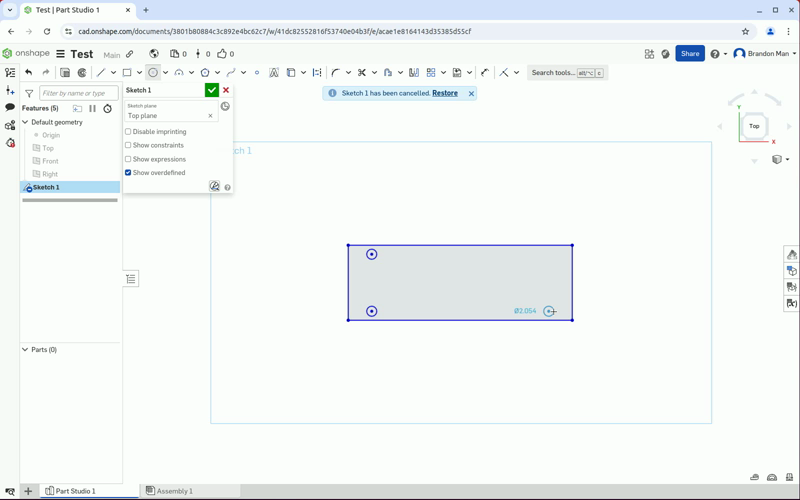
key(esc)
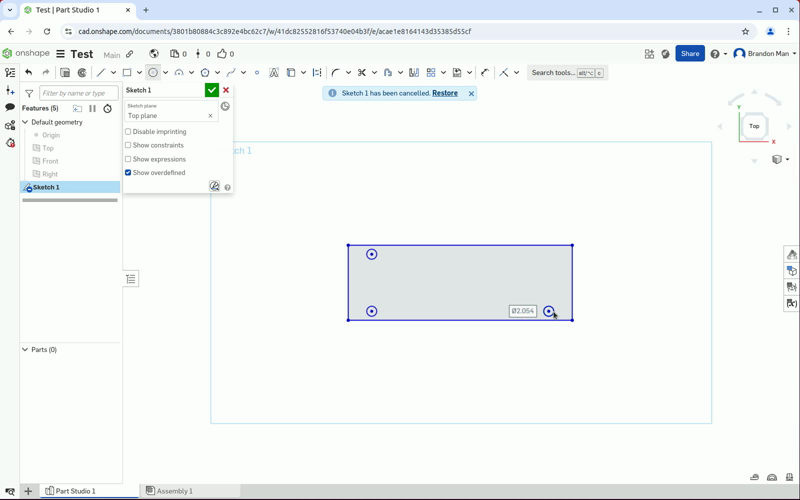
key(c)
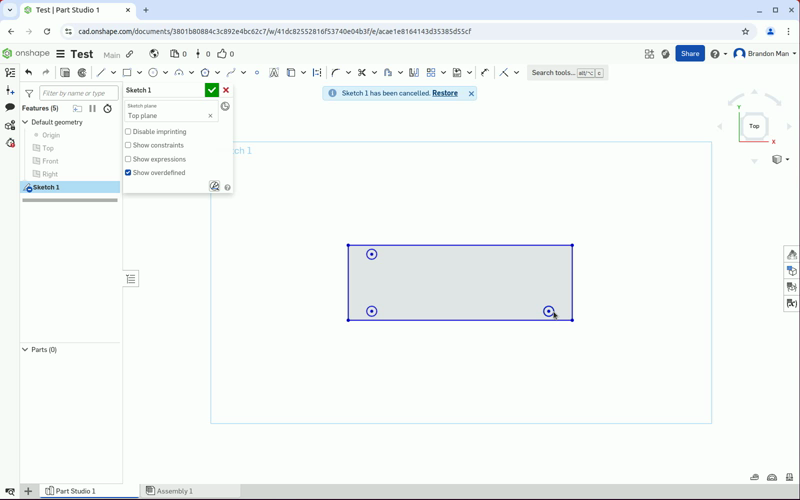
key_down(shift)
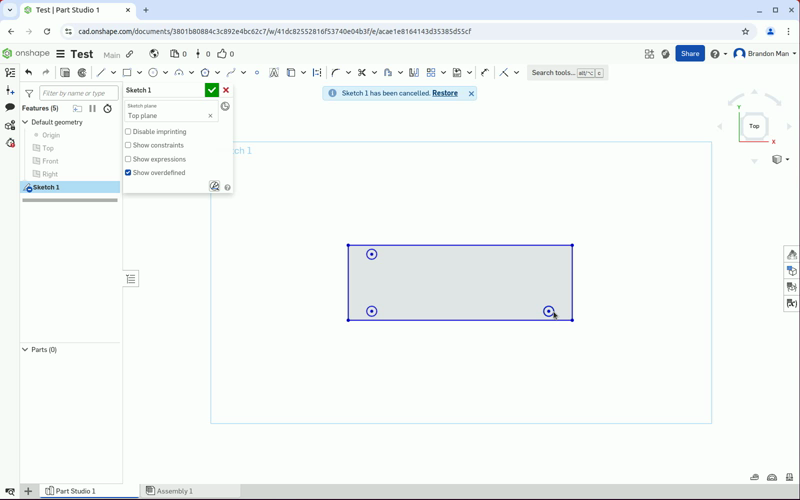
mouse_move(548, 254)
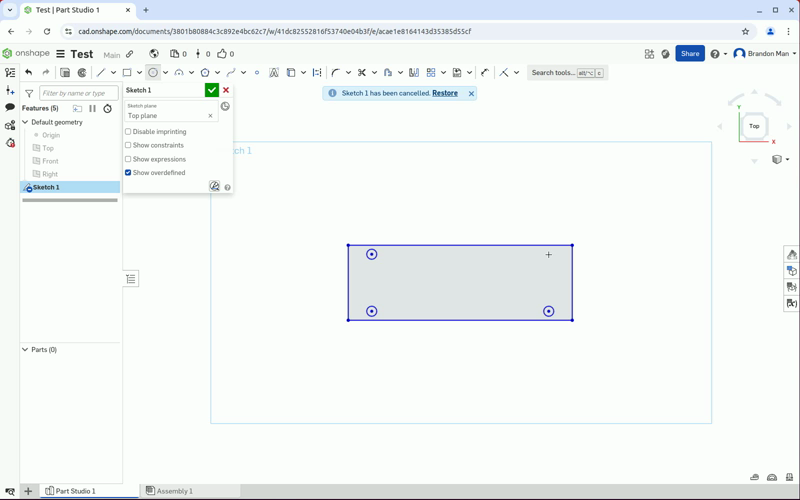
click(548, 254)
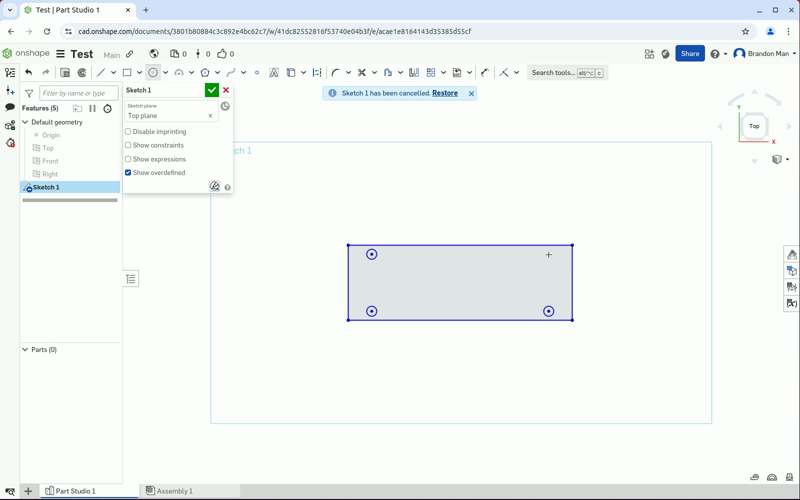
key_up(shift)
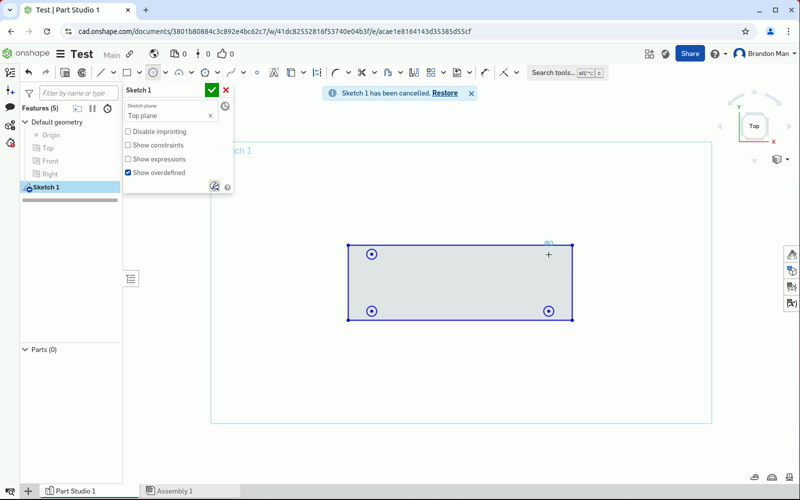
mouse_move(553, 254)
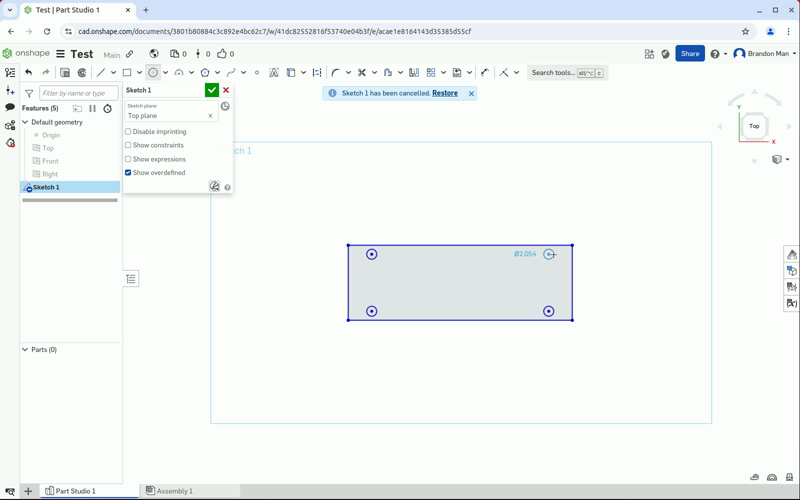
click(553, 254)
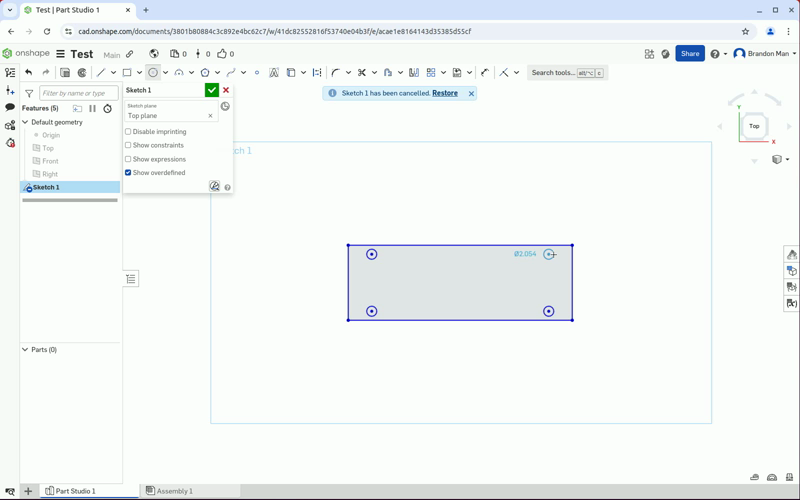
key(esc)
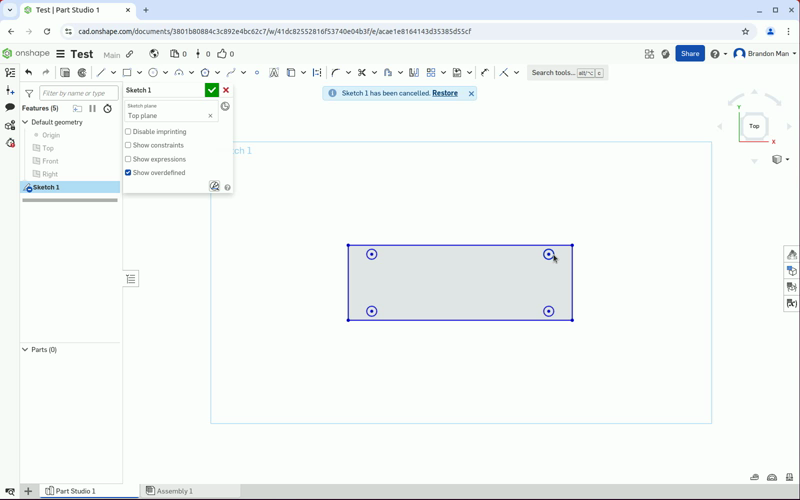
mouse_move(431, 301)
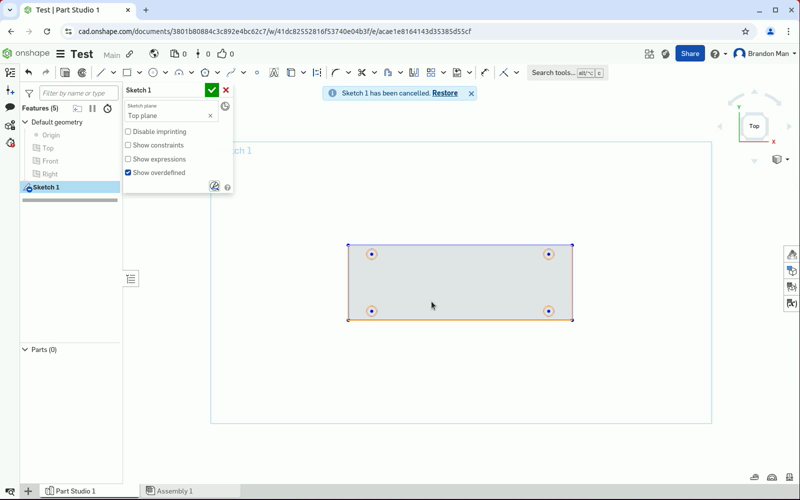
click(431, 301)
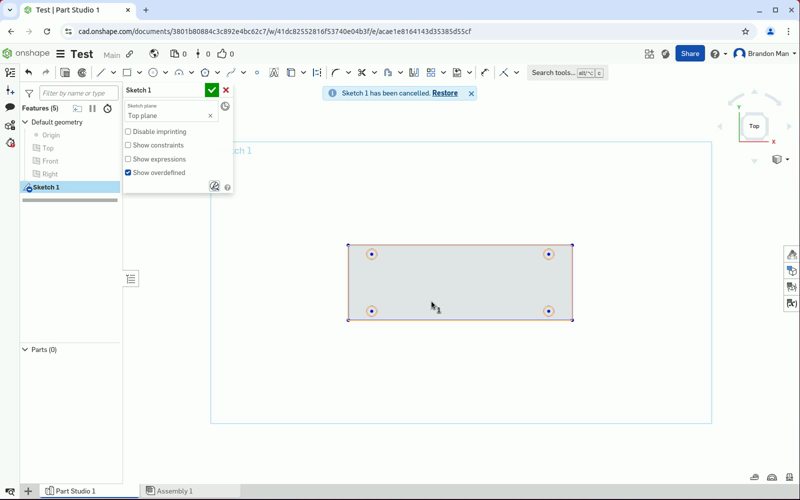
mouse_move(73, 352)
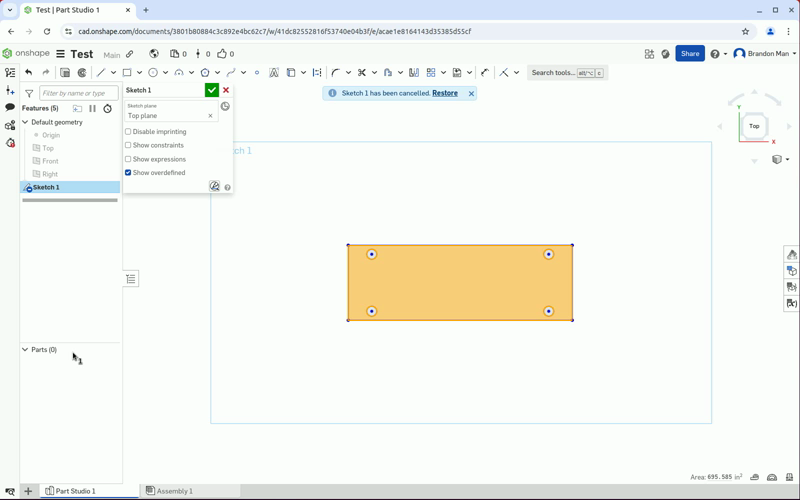
key(shift+y)
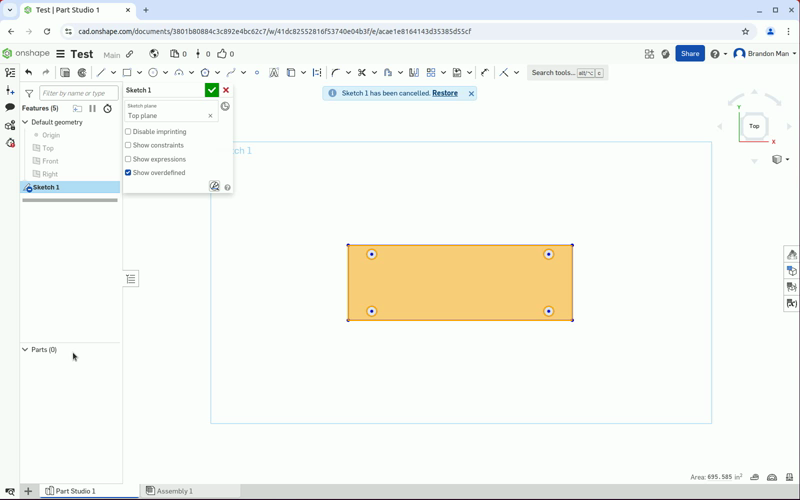
key(shift+e)
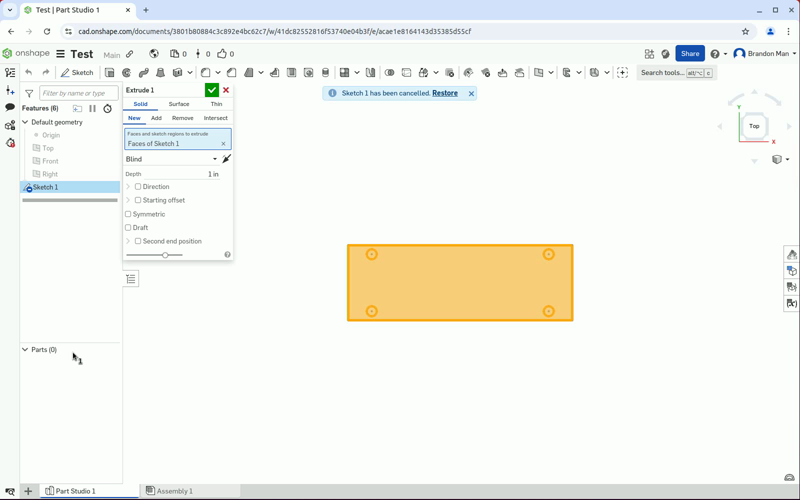
mouse_move(143, 106)
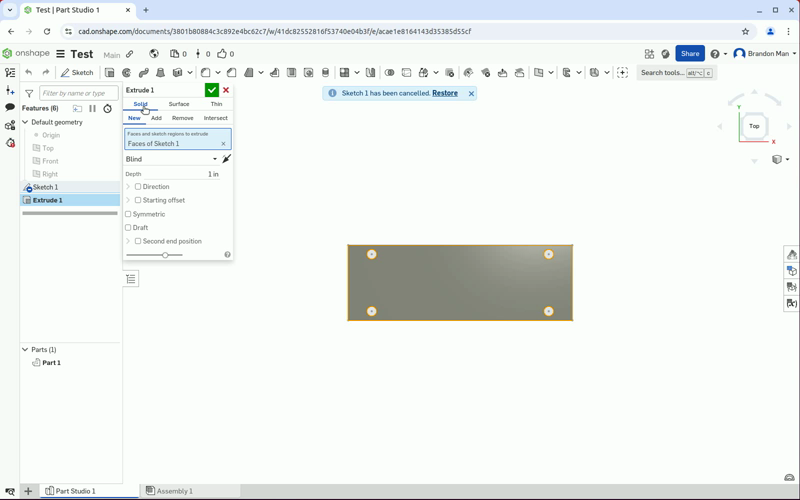
click(143, 106)
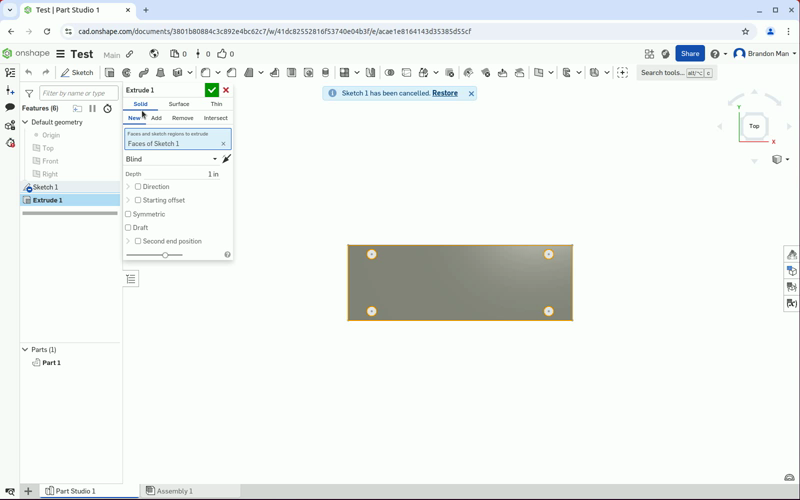
mouse_move(137, 120)
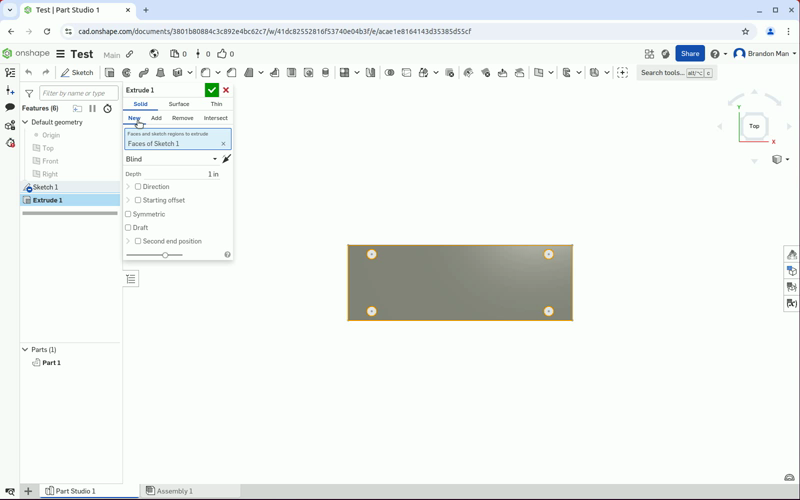
click(137, 120)
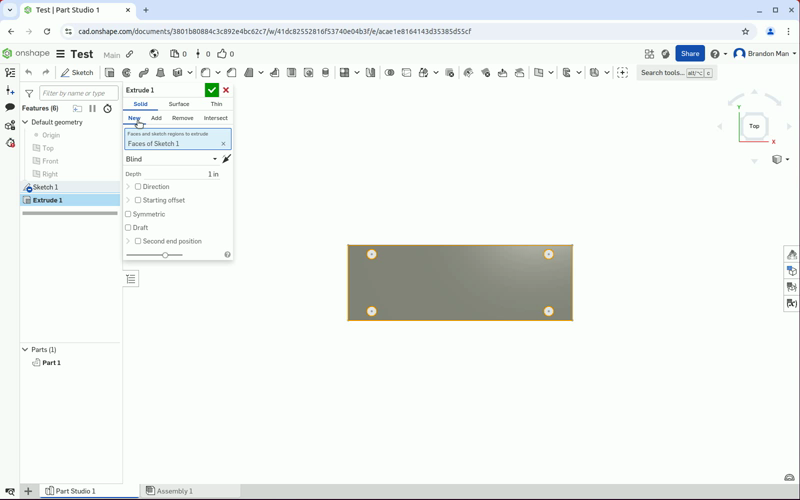
key(tab, 4)
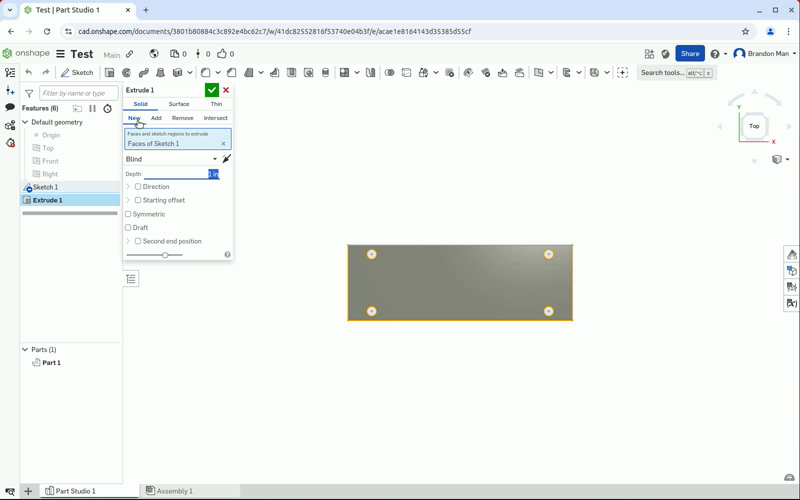
text(1.444)
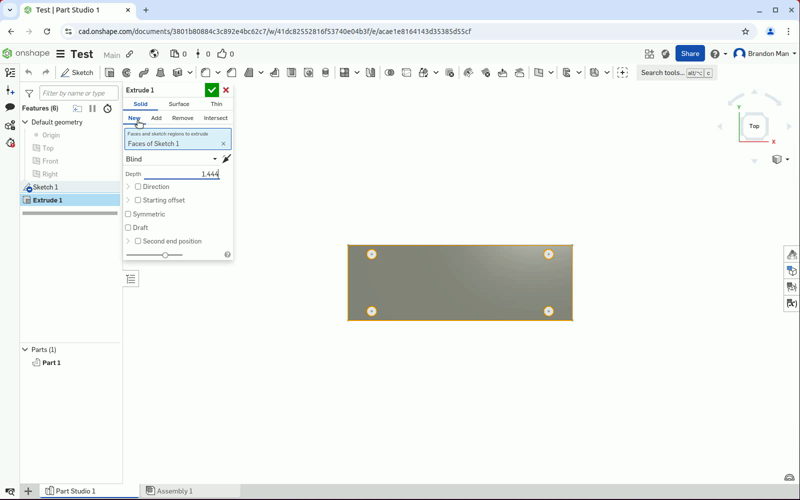
key(enter)
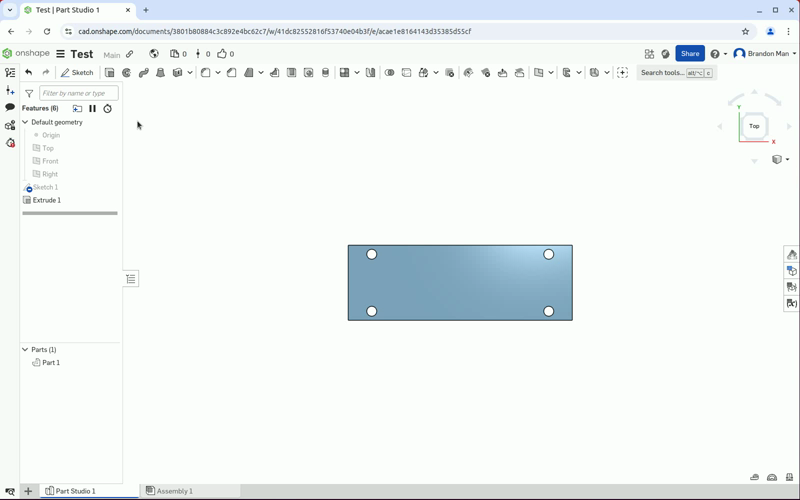
key(shift+h)
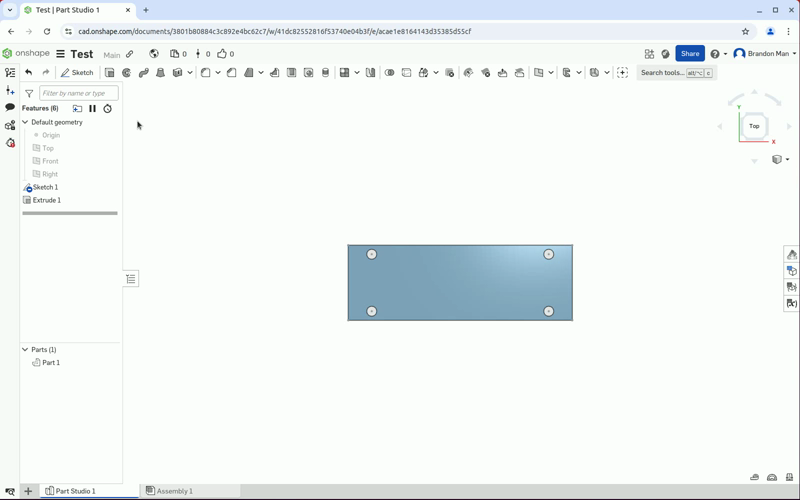
key(shift+h)
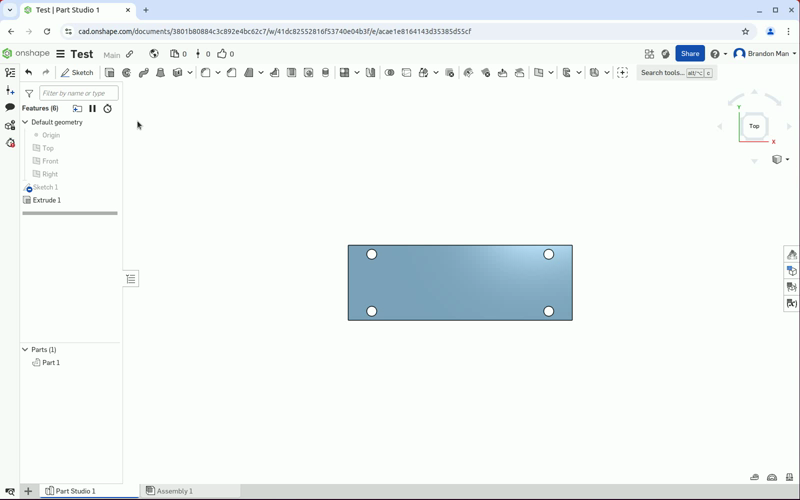
mouse_move(73, 189)
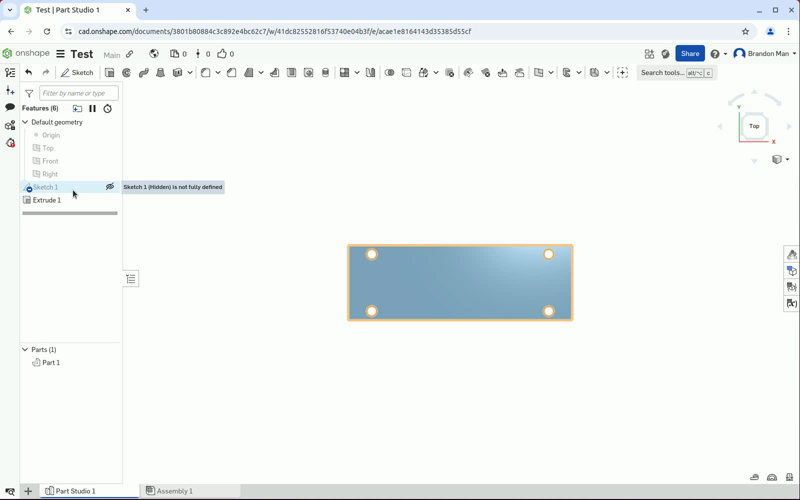
click(73, 189)
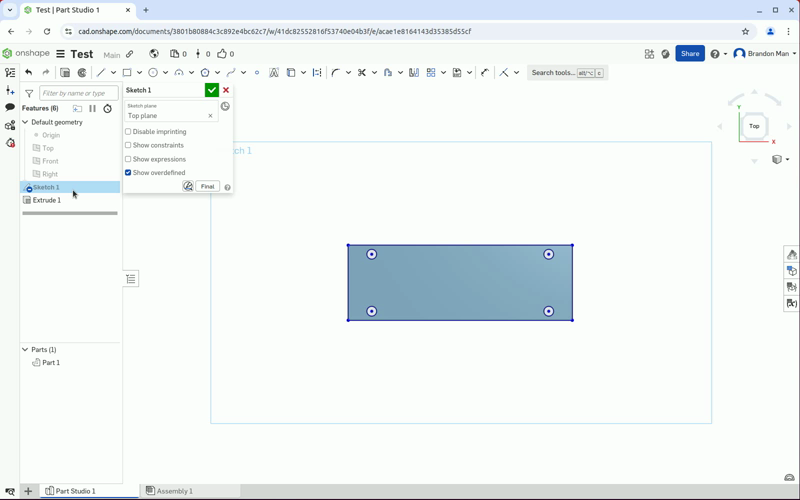
mouse_move(229, 92)
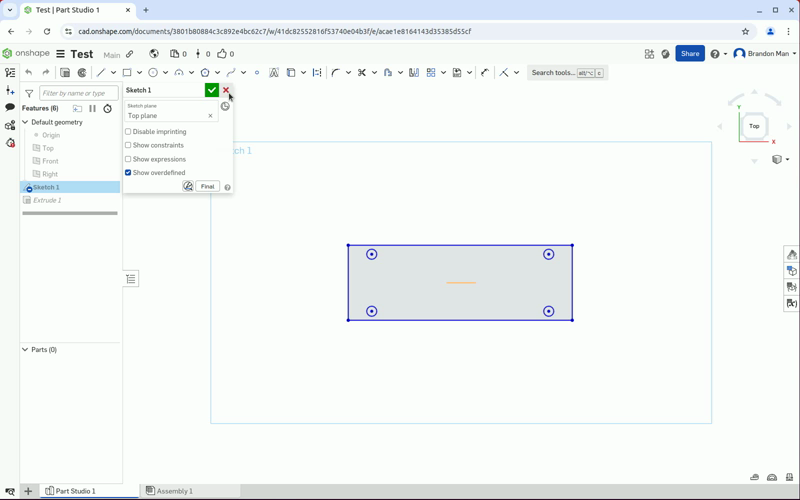
click(229, 92)
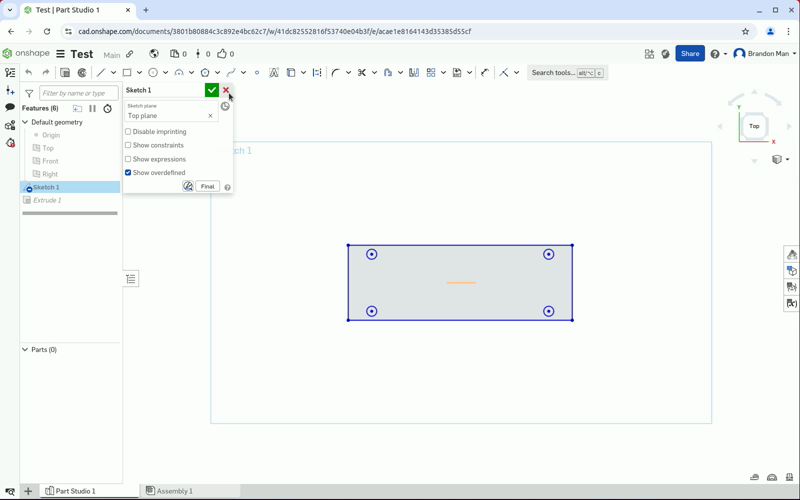
key(shift+s)
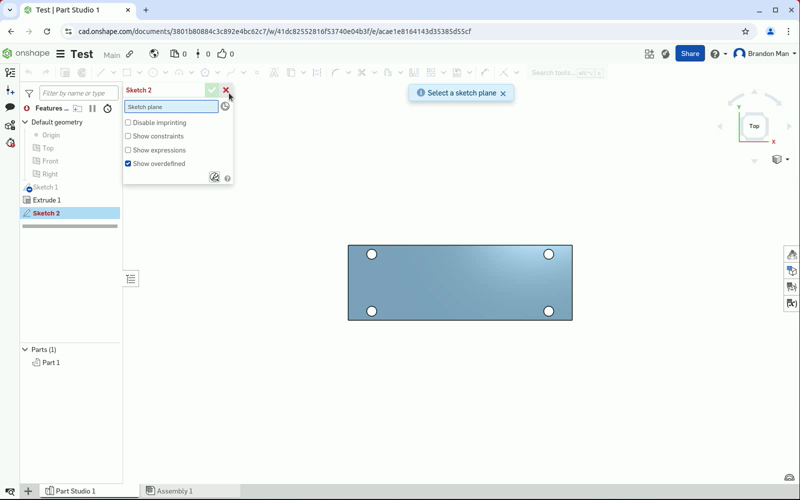
mouse_move(73, 150)
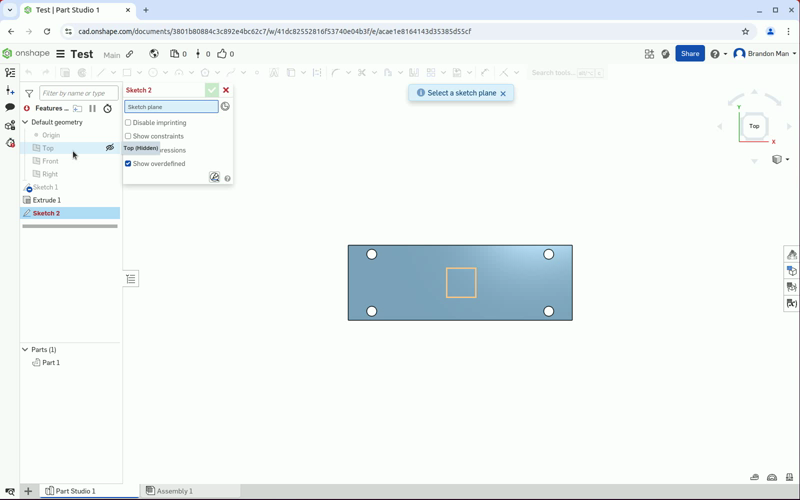
click(73, 150)
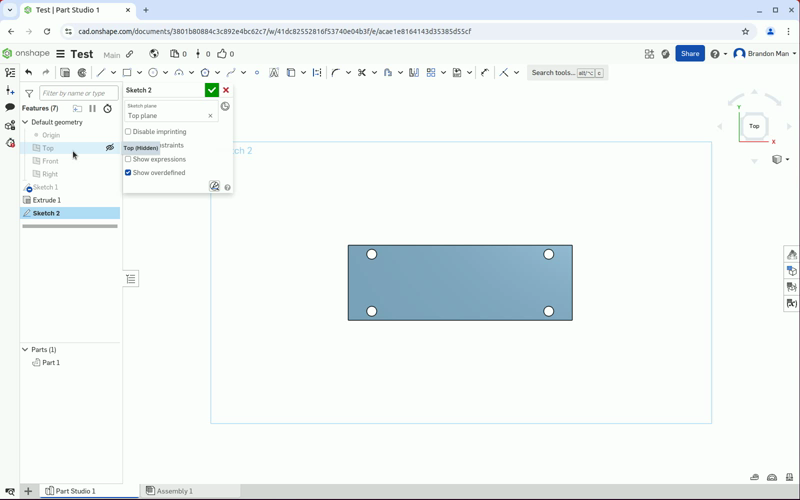
mouse_move(73, 352)
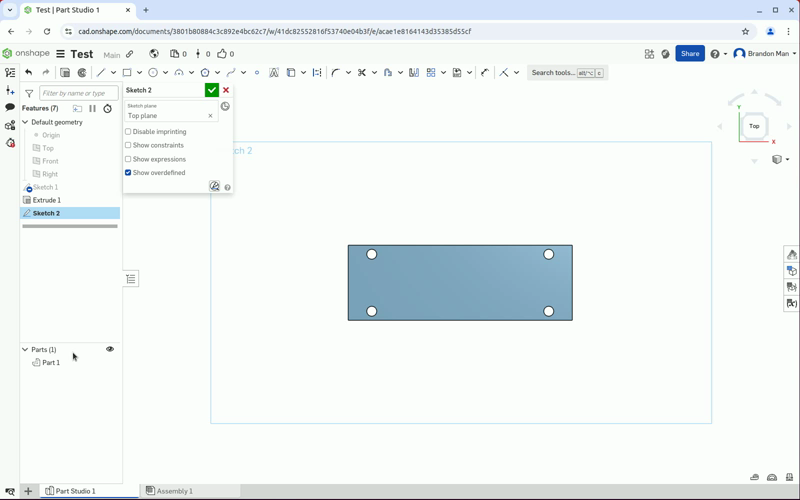
key(y)
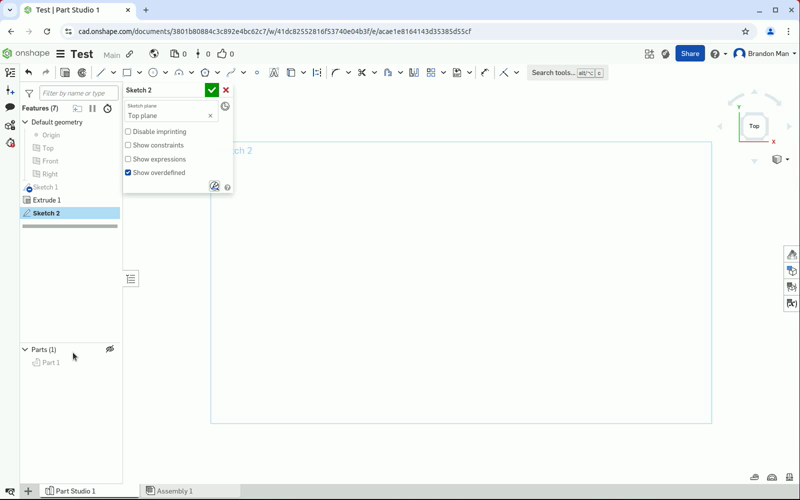
key(l)
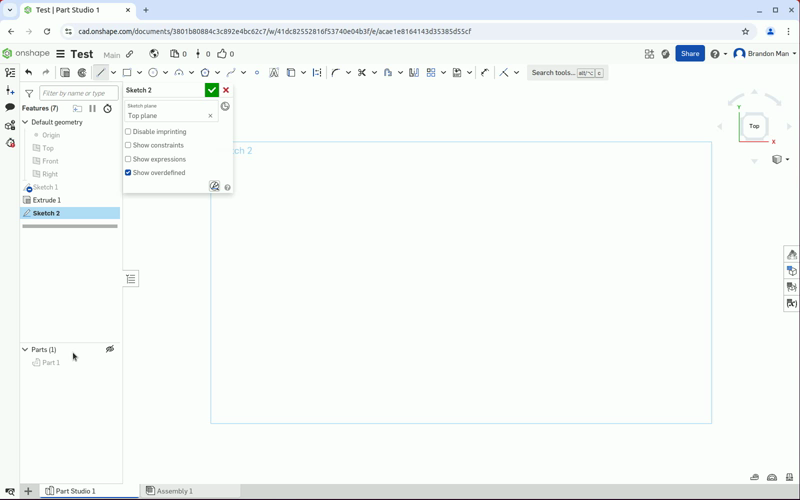
key_down(shift)
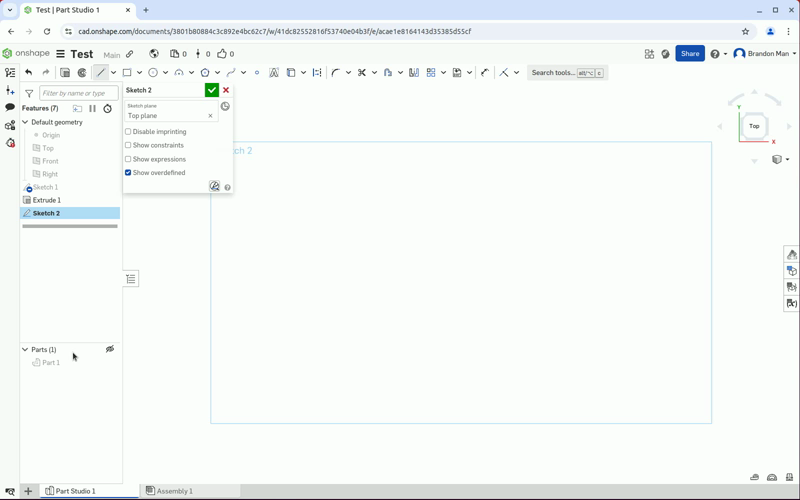
mouse_move(362, 351)
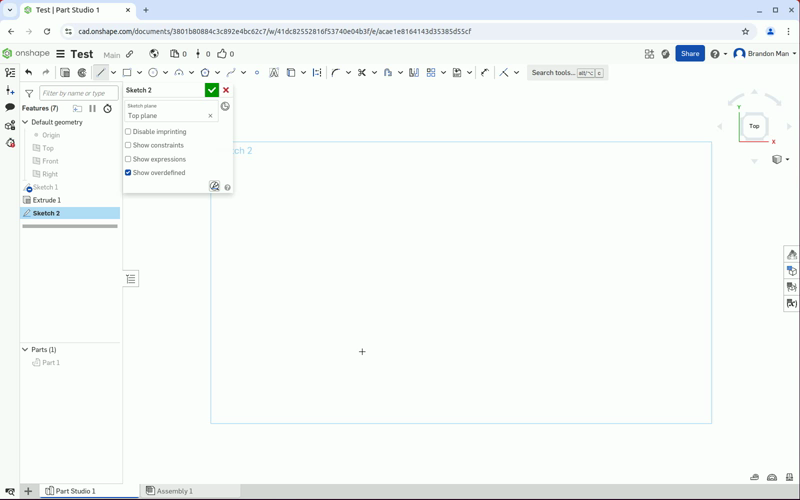
click(362, 351)
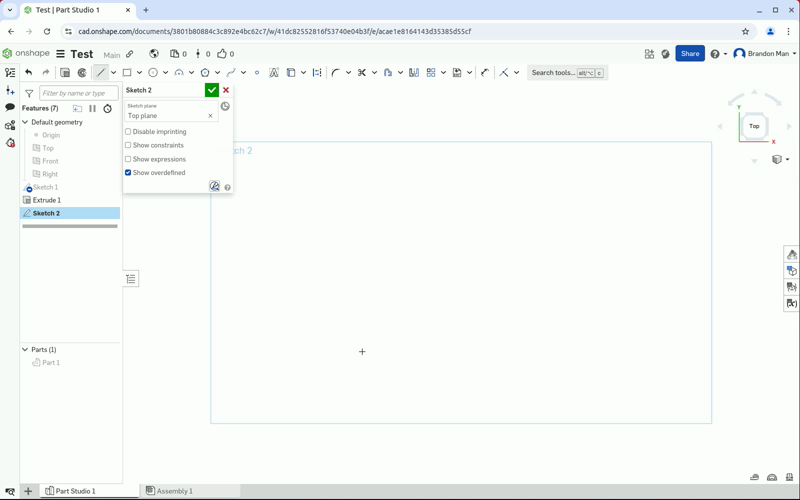
key_up(shift)
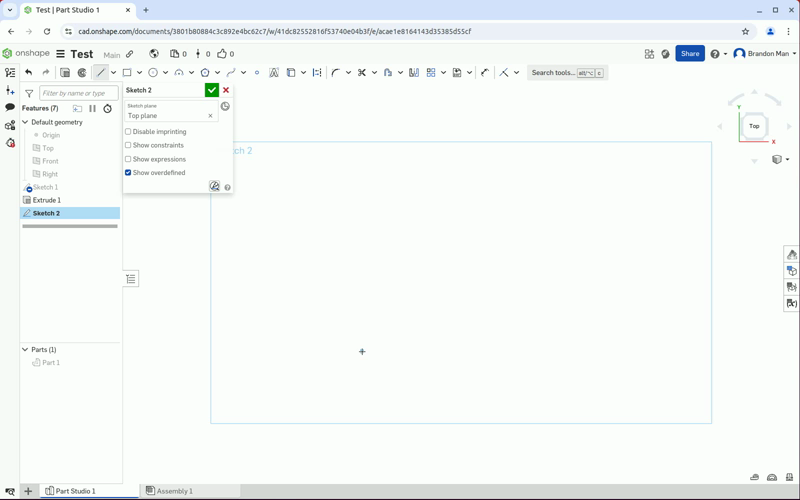
key_down(shift)
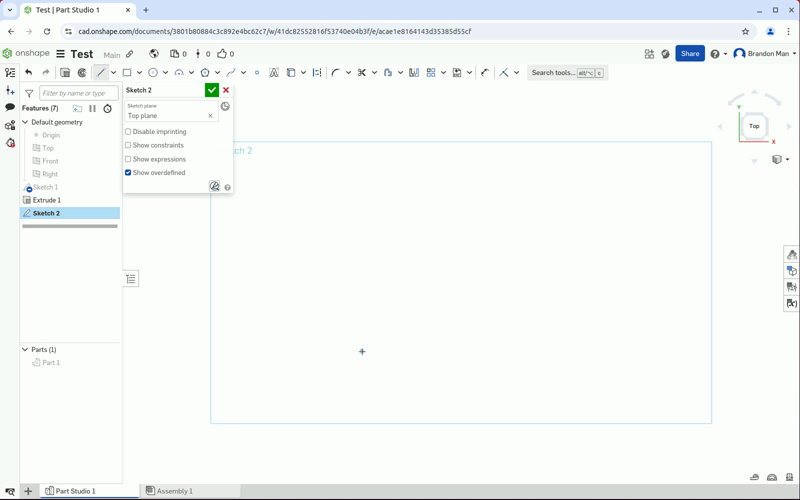
mouse_move(392, 351)
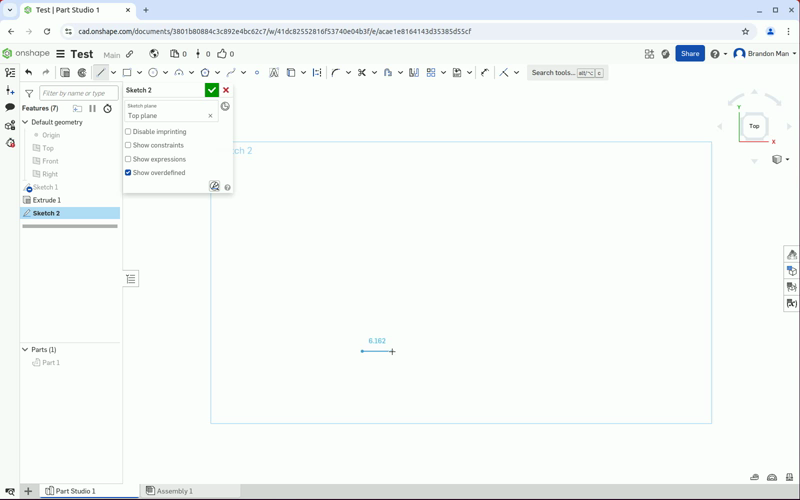
mouse_move(391, 351)
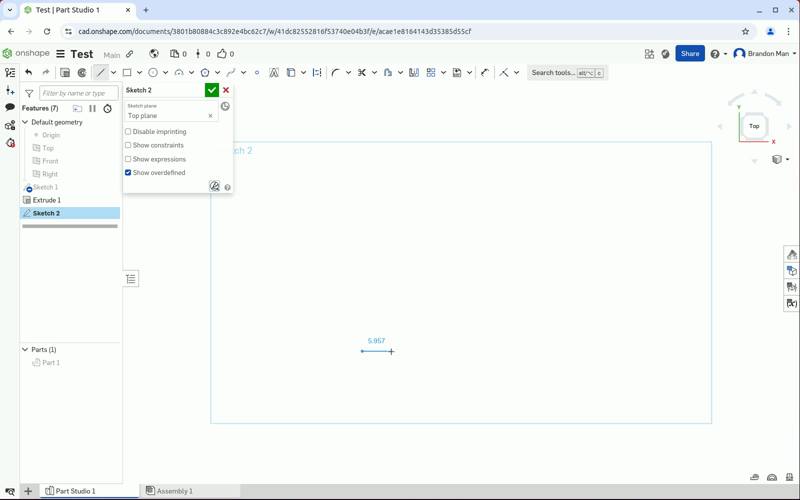
click(391, 351)
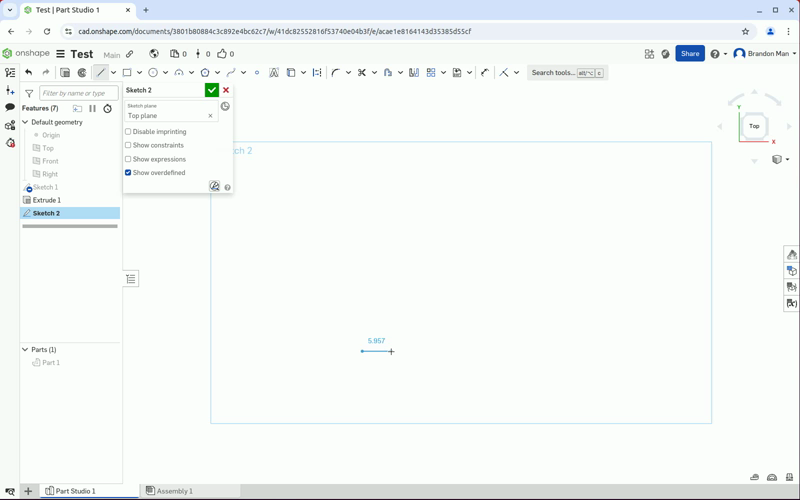
key_up(shift)
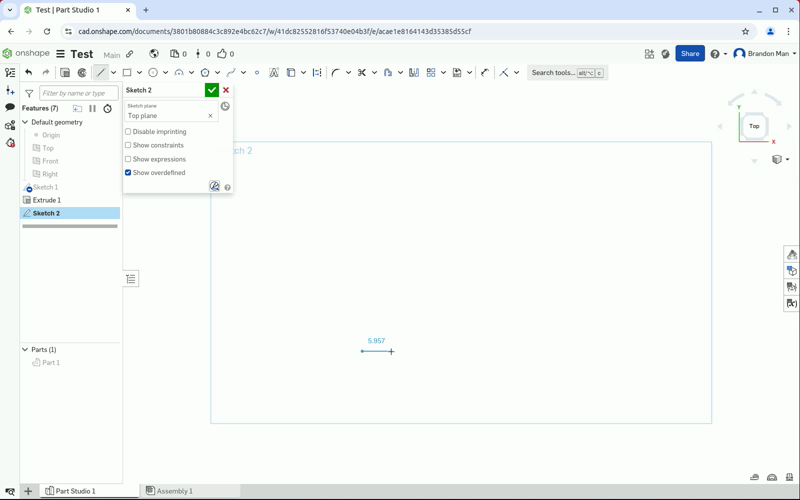
key_down(shift)
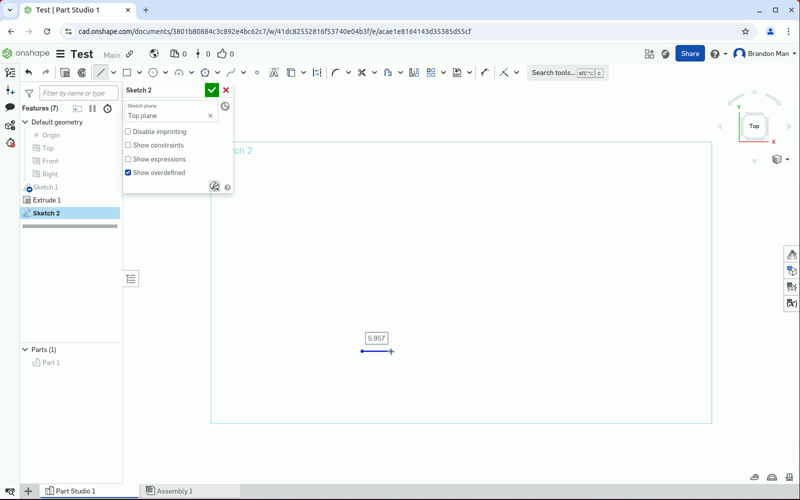
mouse_move(421, 351)
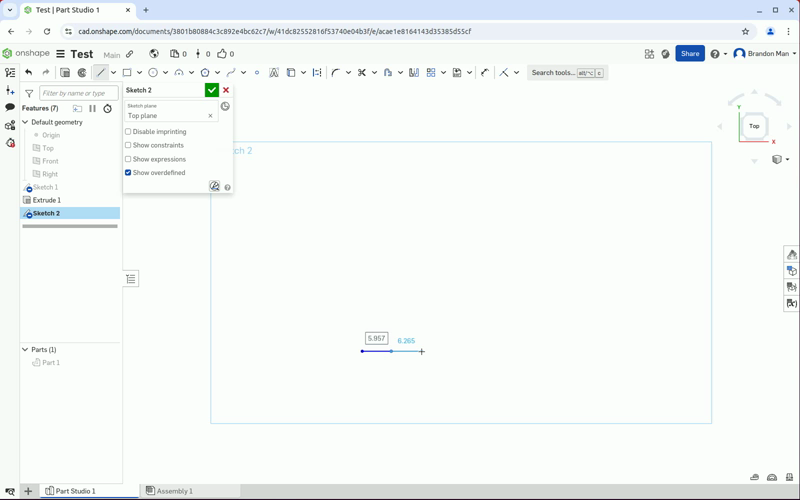
mouse_move(395, 351)
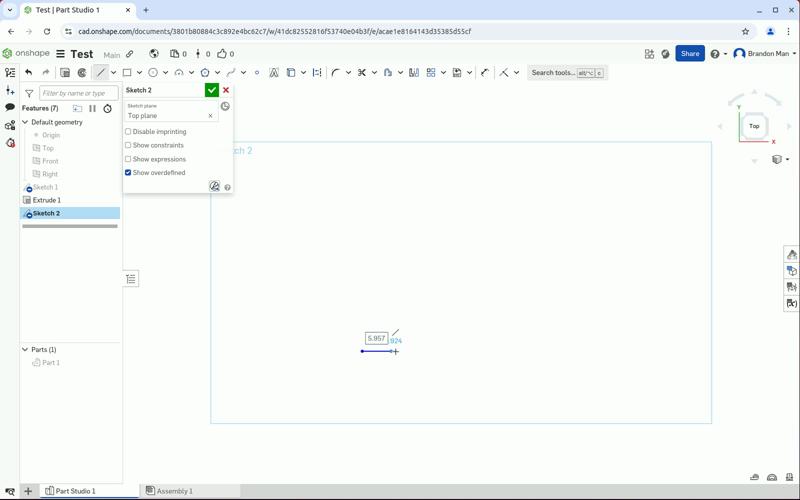
scroll(6)
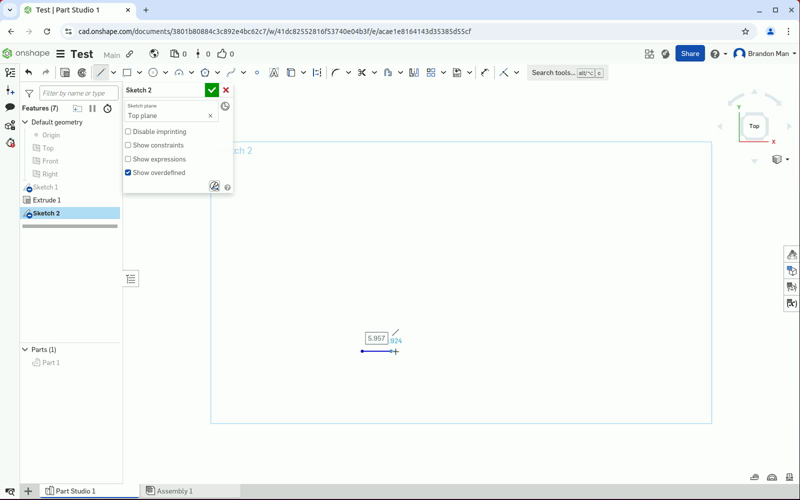
scroll(6)
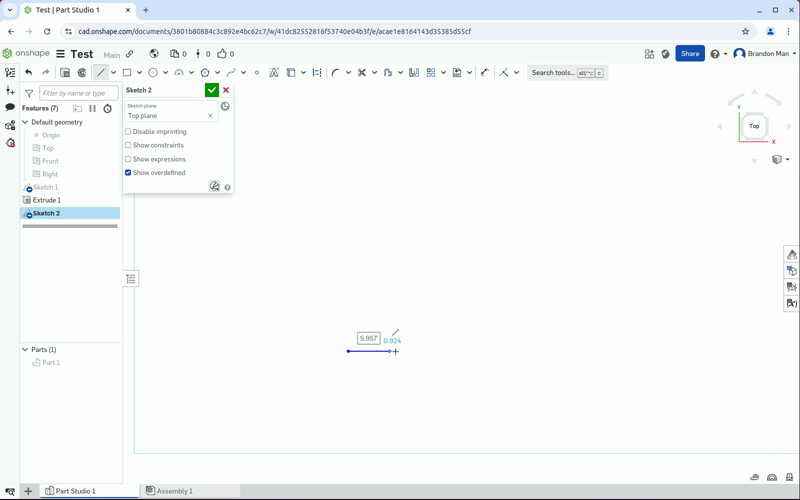
scroll(6)
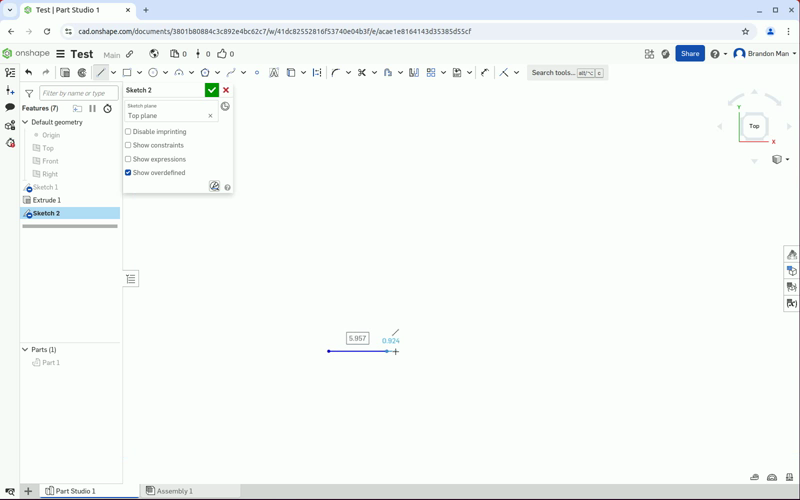
scroll(6)
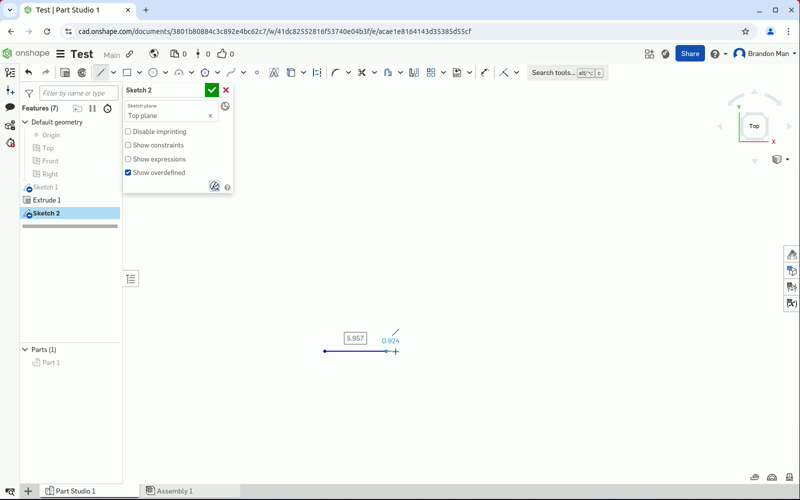
scroll(6)
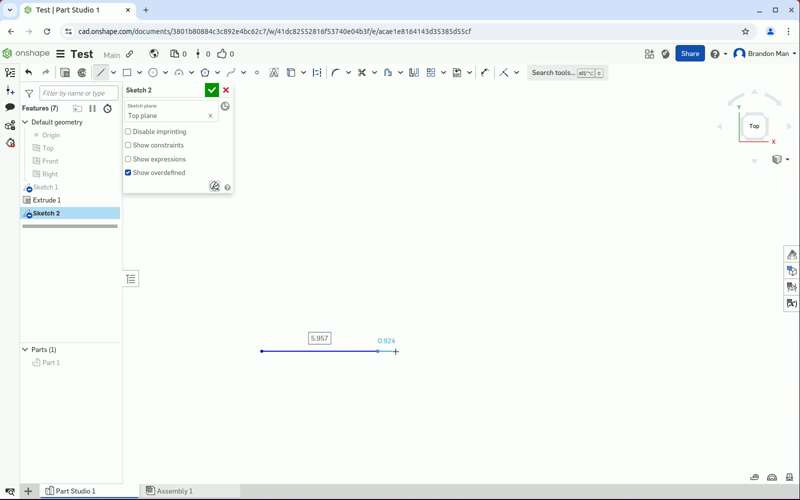
scroll(6)
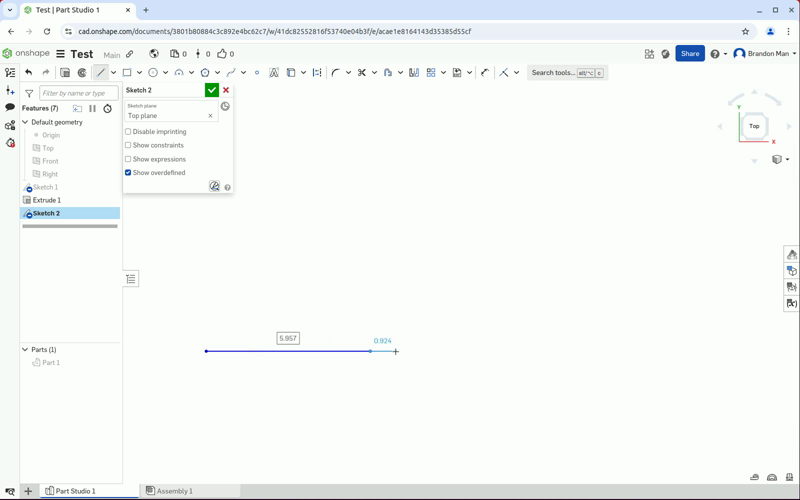
scroll(6)
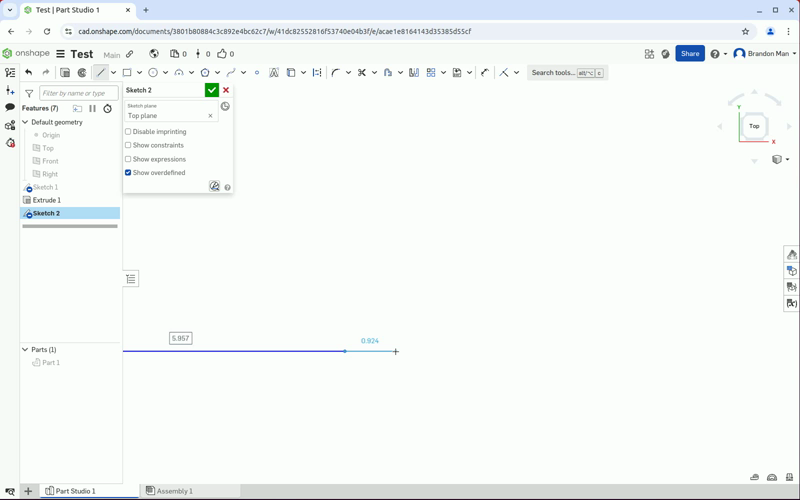
click(395, 351)
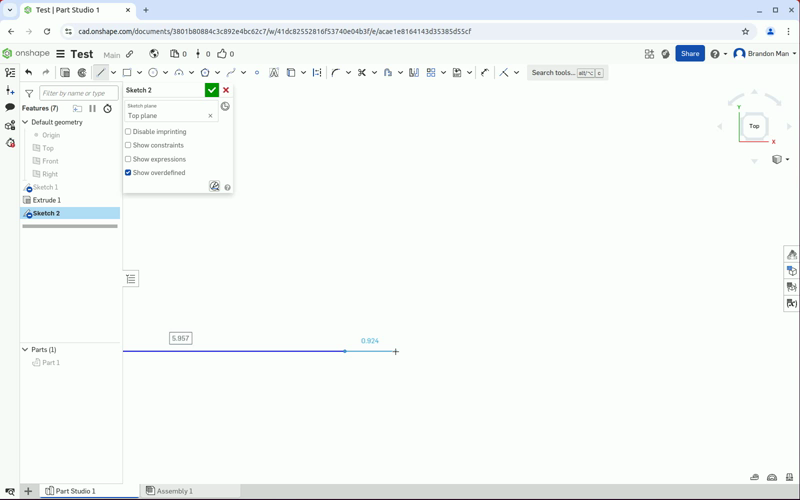
scroll(-6)
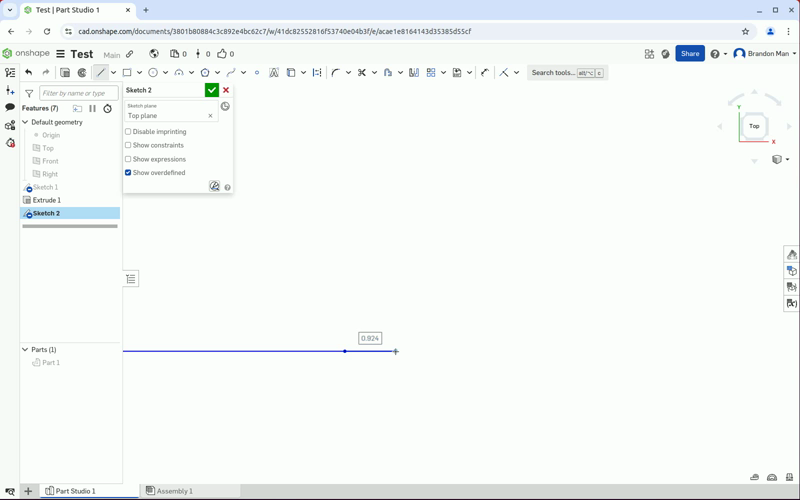
scroll(-6)
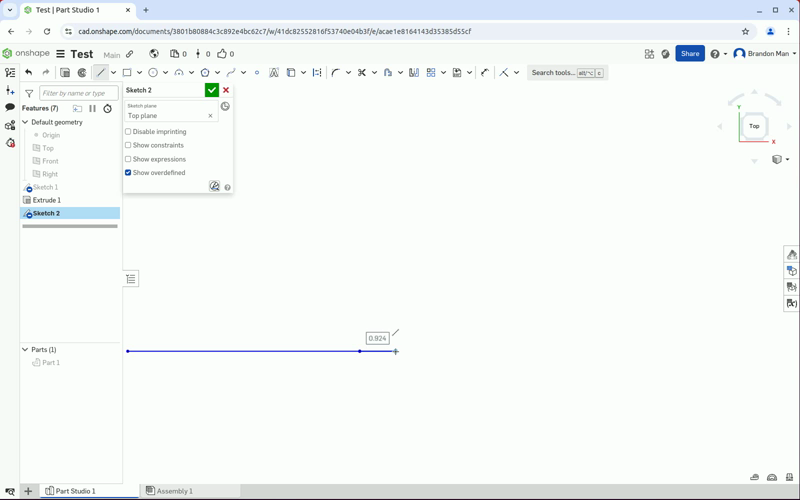
scroll(-6)
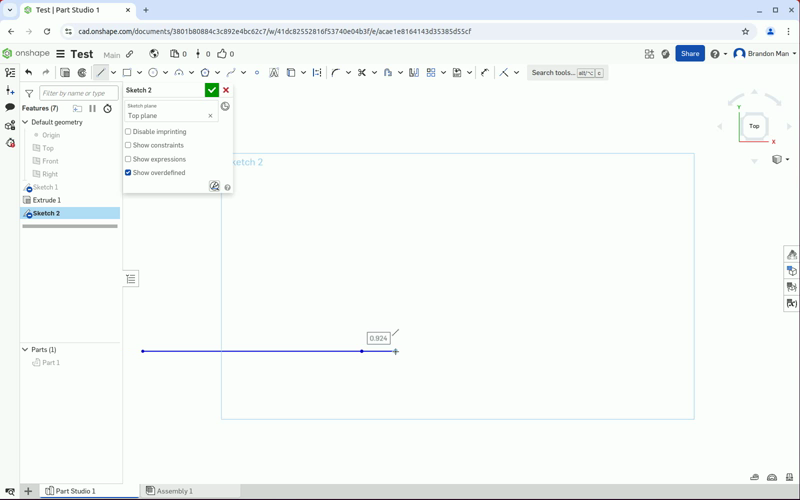
scroll(-6)
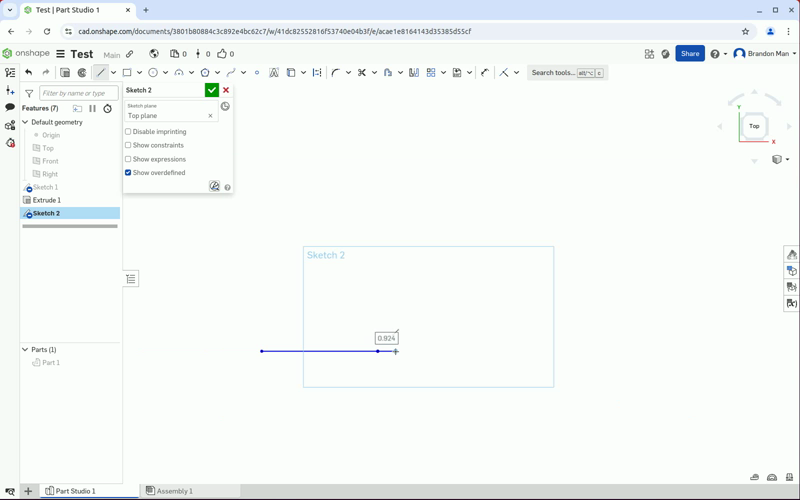
scroll(-6)
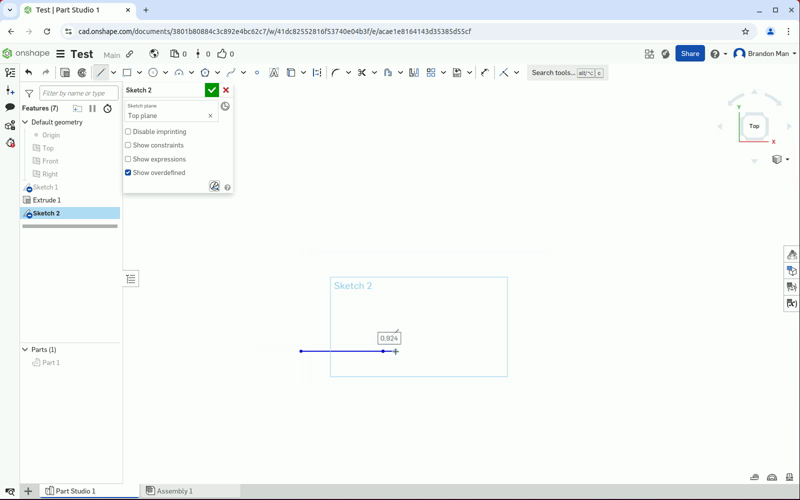
scroll(-6)
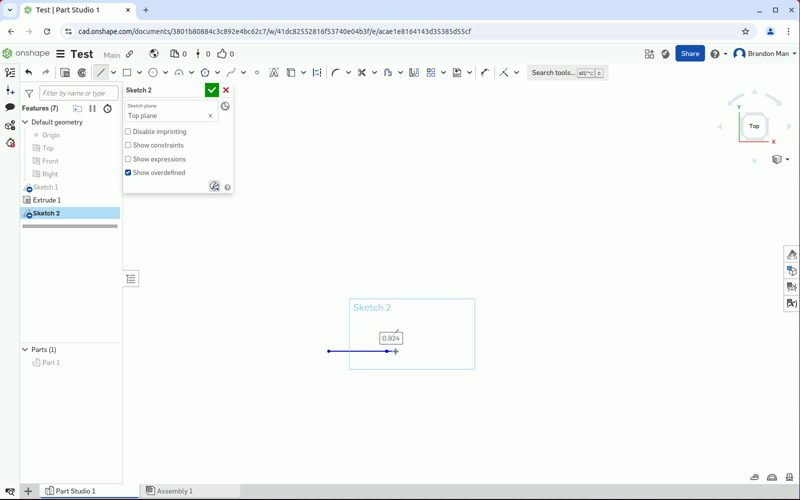
scroll(-6)
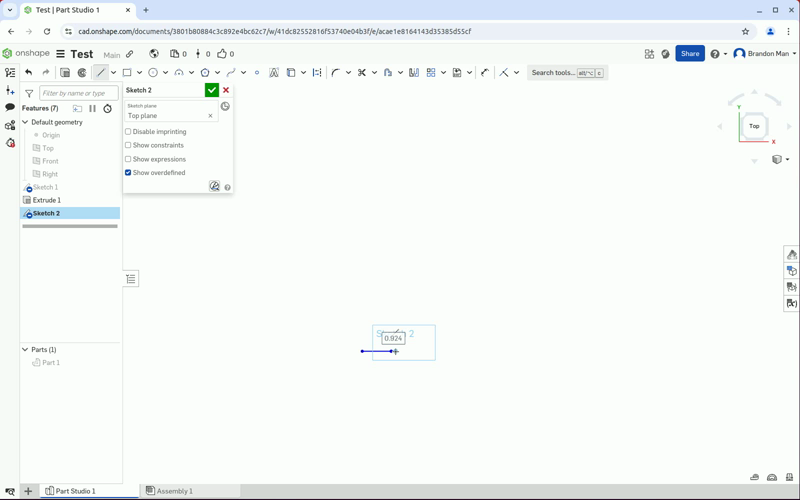
key_up(shift)
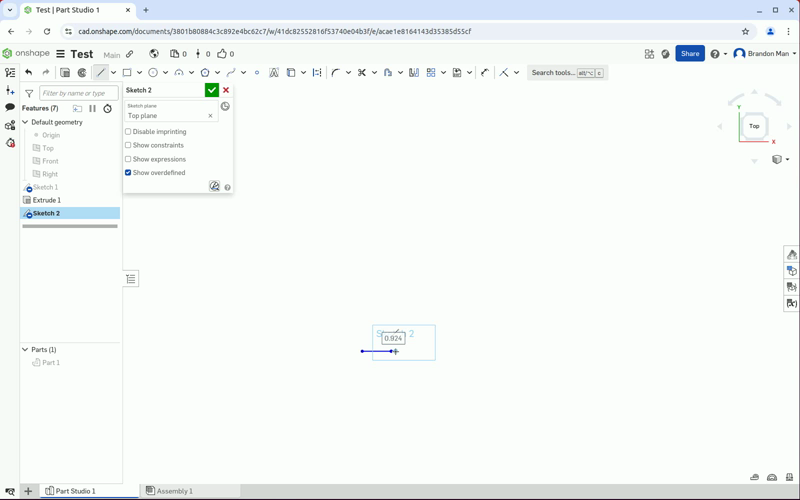
key_down(shift)
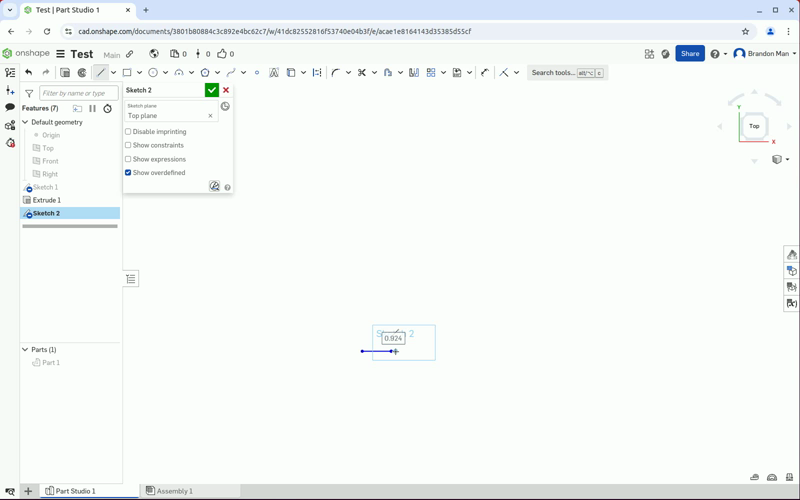
mouse_move(526, 351)
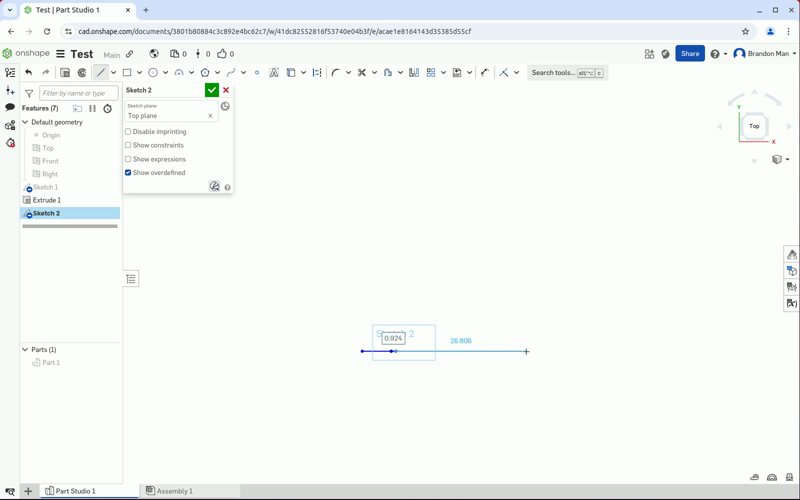
click(526, 351)
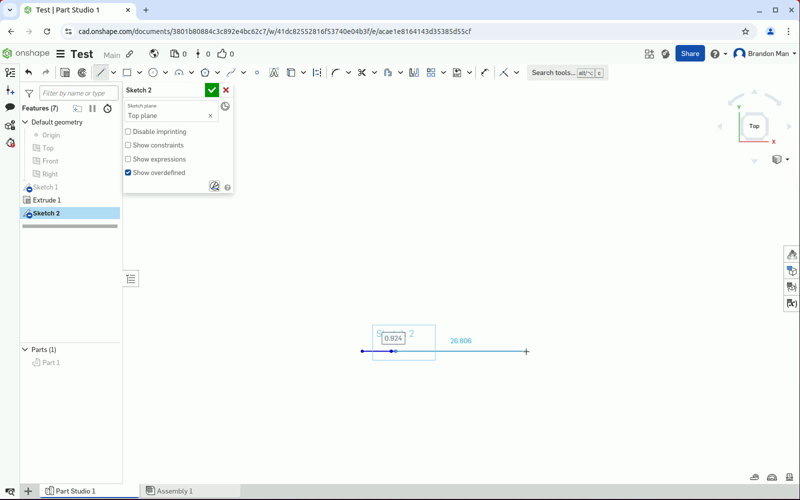
key_up(shift)
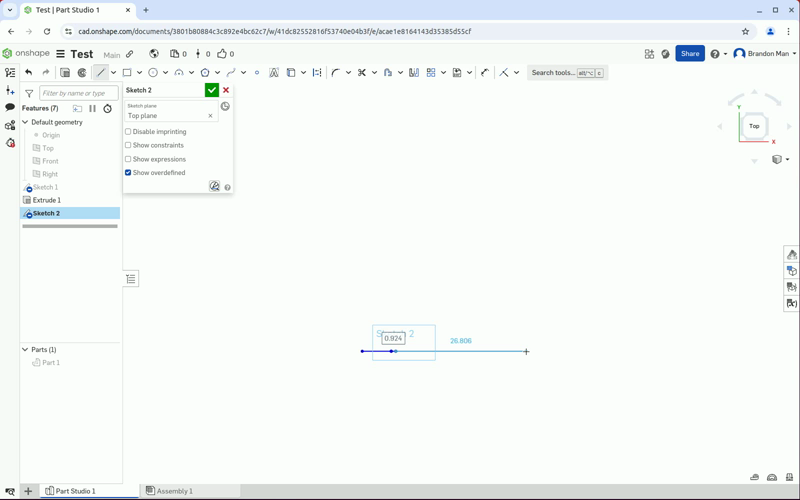
key_down(shift)
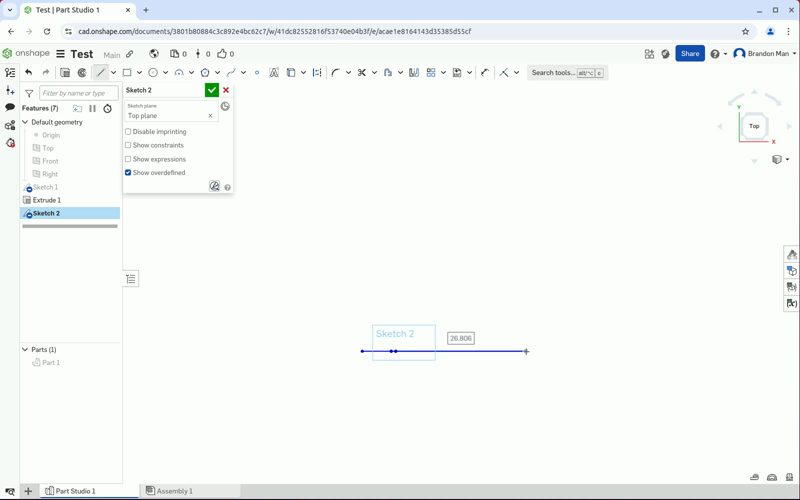
mouse_move(556, 351)
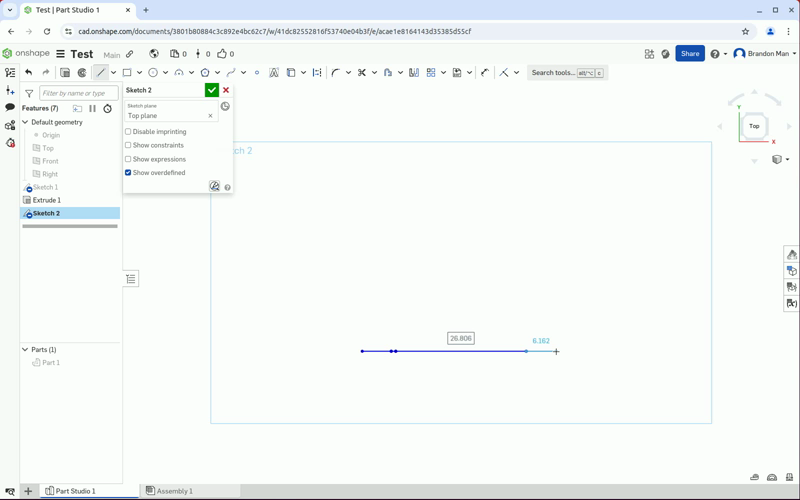
mouse_move(530, 351)
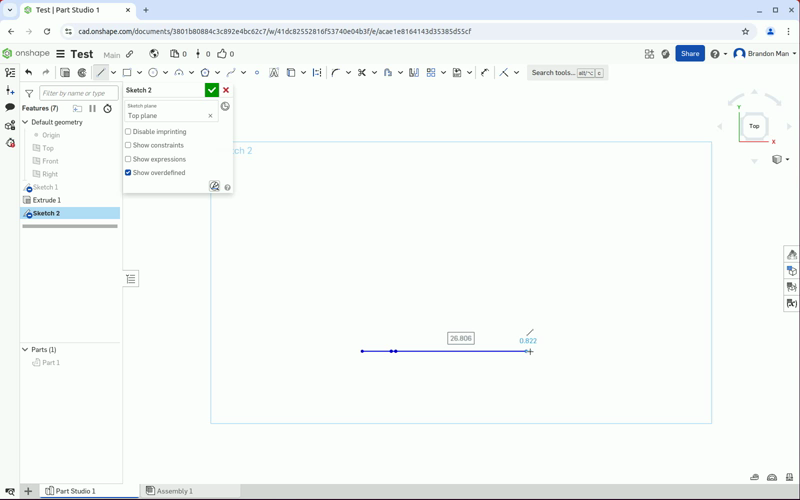
scroll(6)
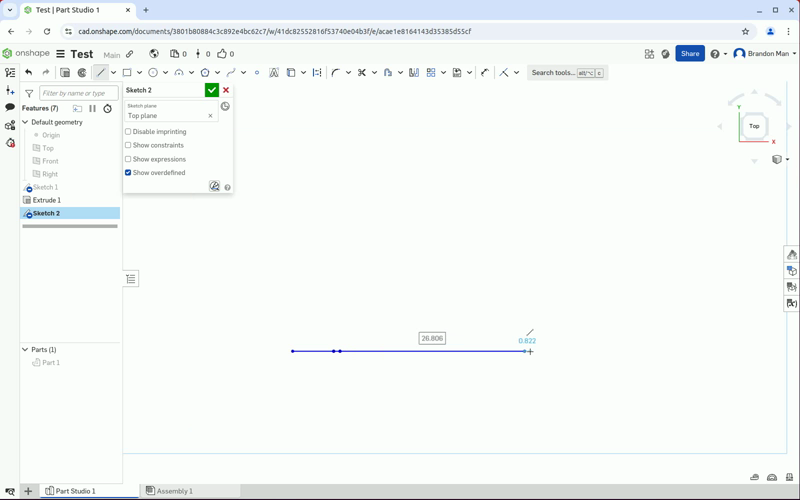
scroll(6)
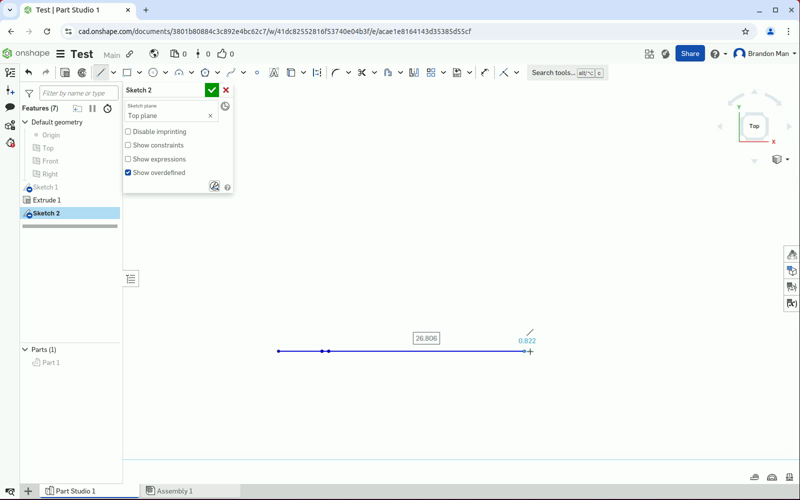
scroll(6)
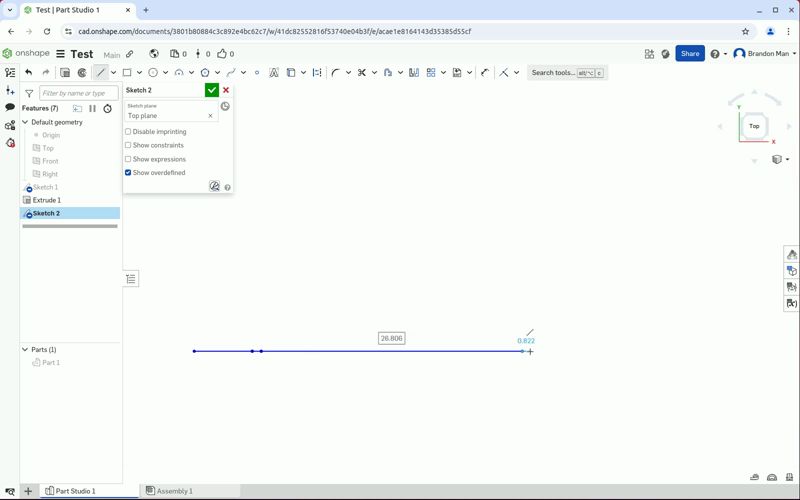
scroll(6)
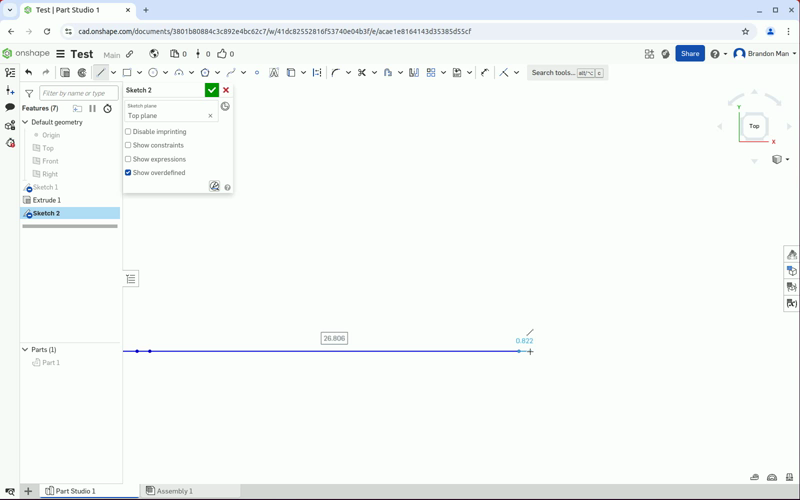
scroll(6)
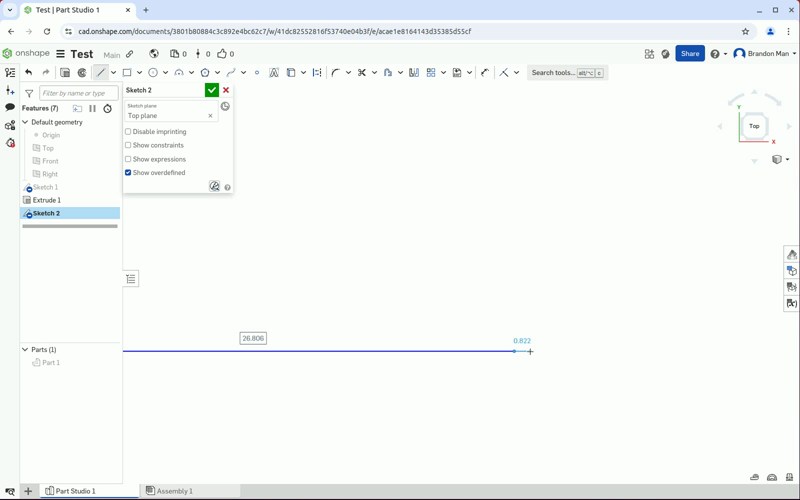
scroll(6)
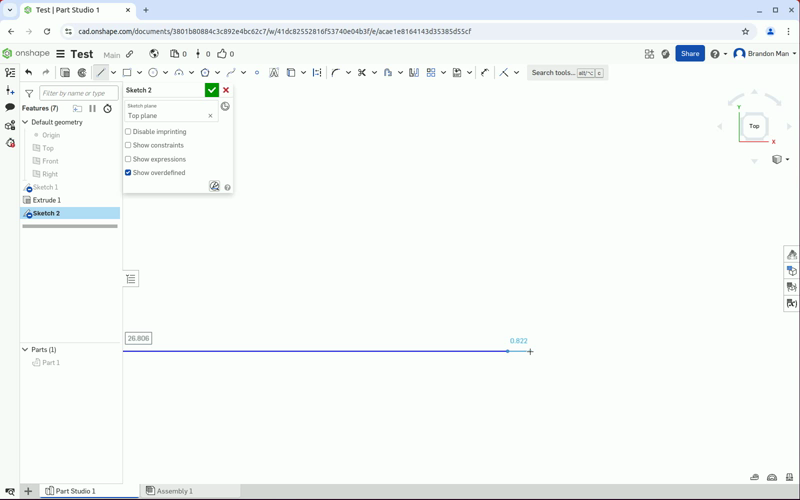
scroll(6)
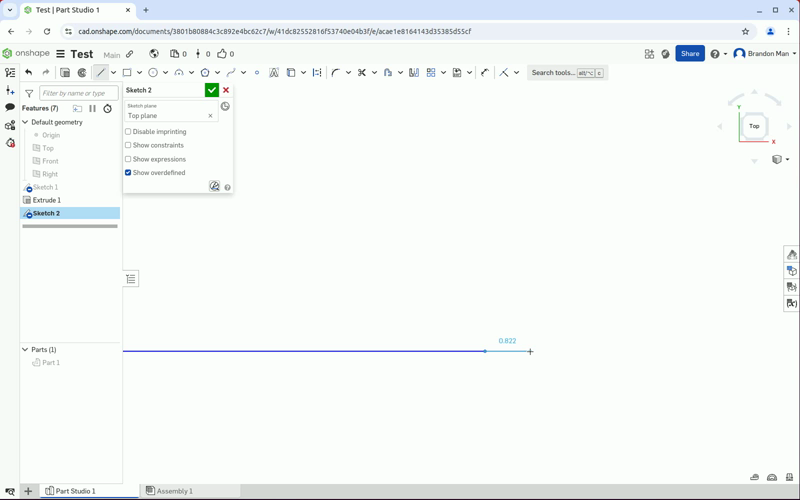
click(530, 351)
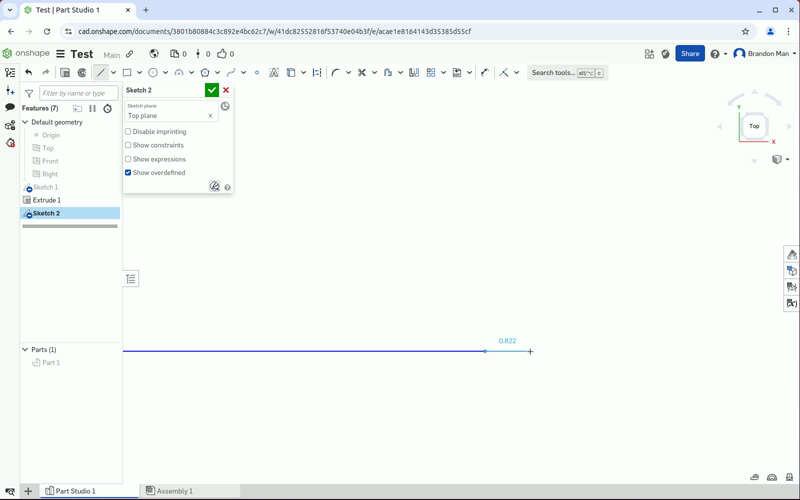
scroll(-6)
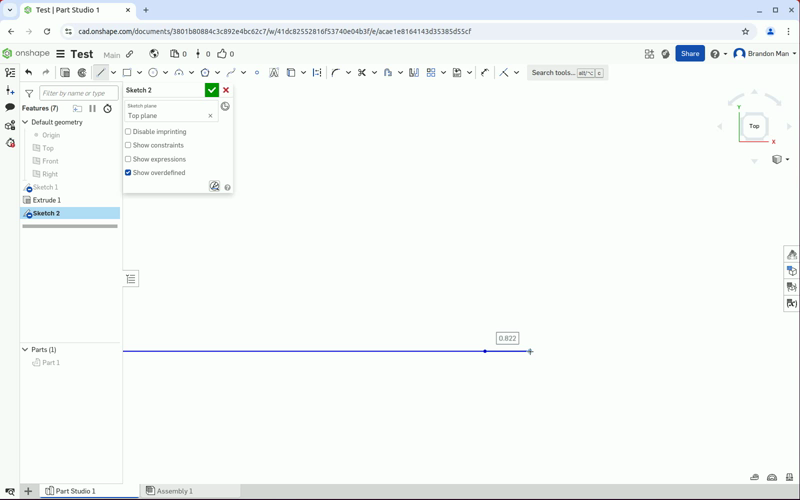
scroll(-6)
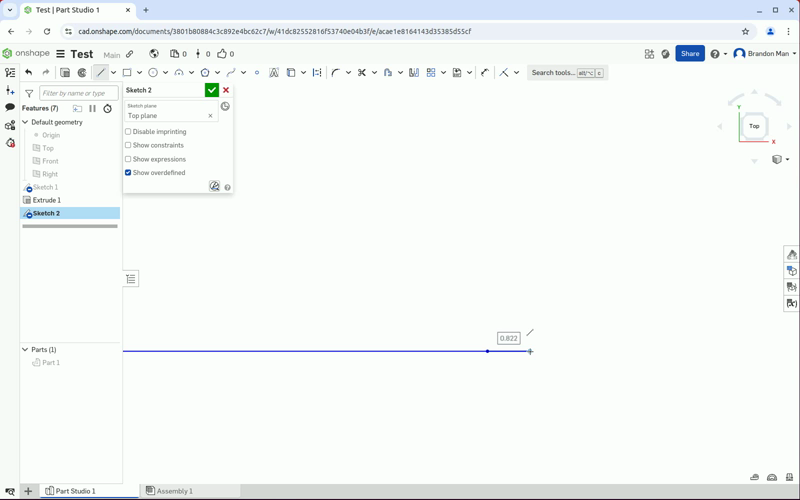
scroll(-6)
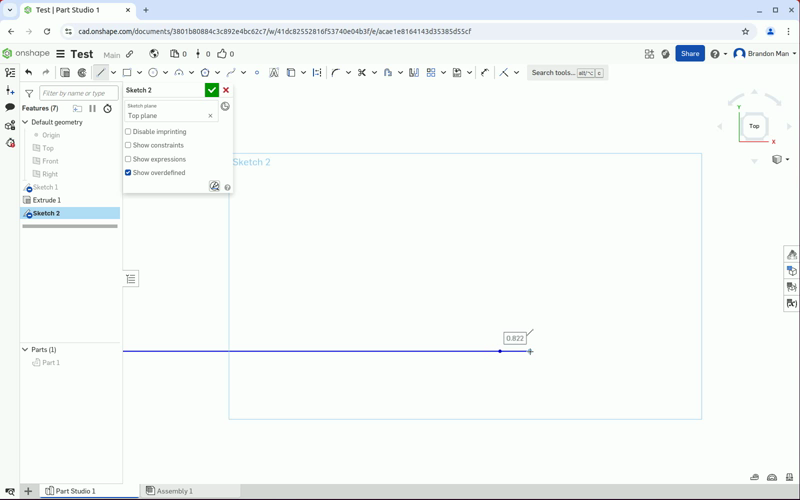
scroll(-6)
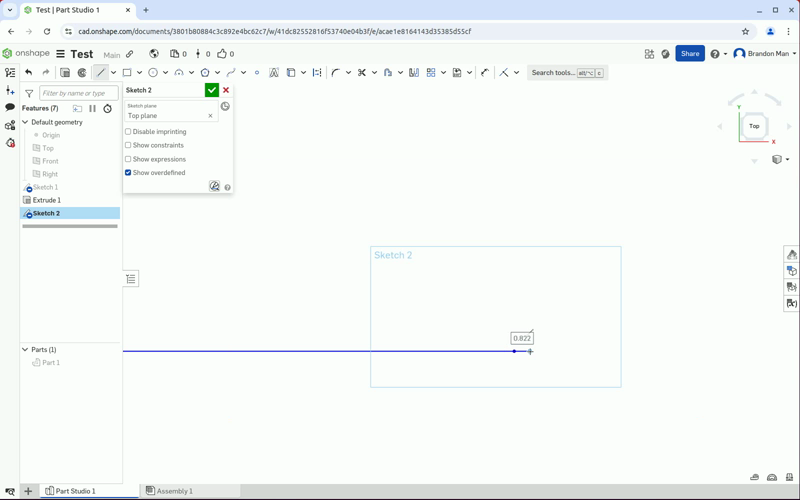
scroll(-6)
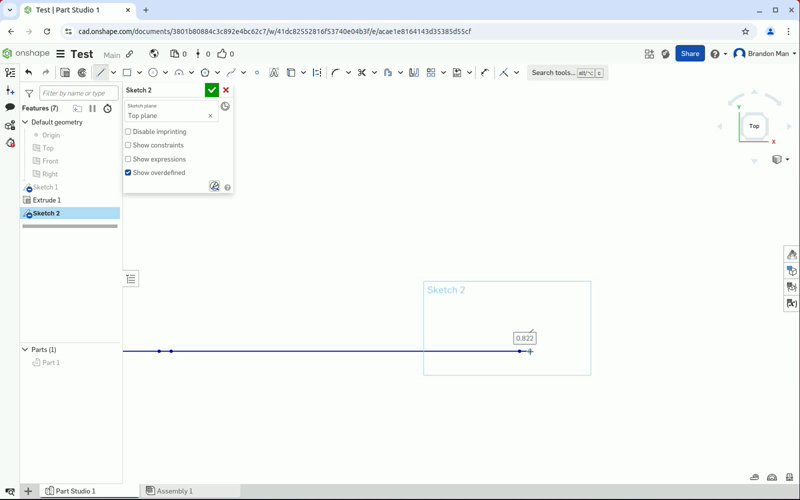
scroll(-6)
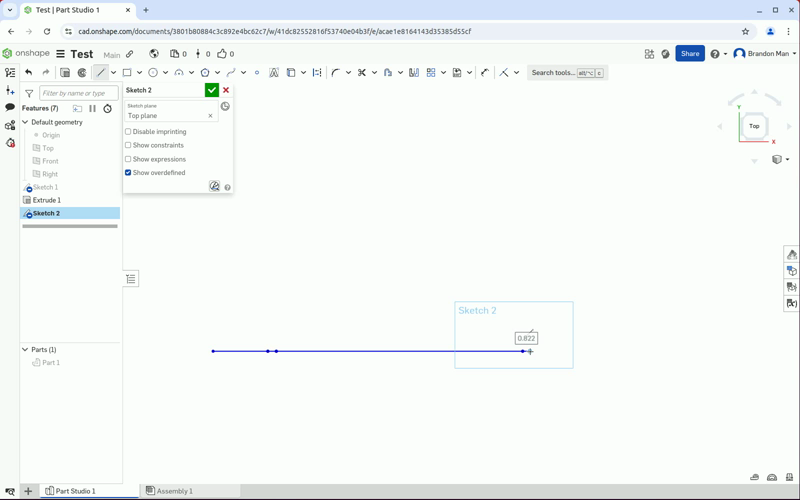
scroll(-6)
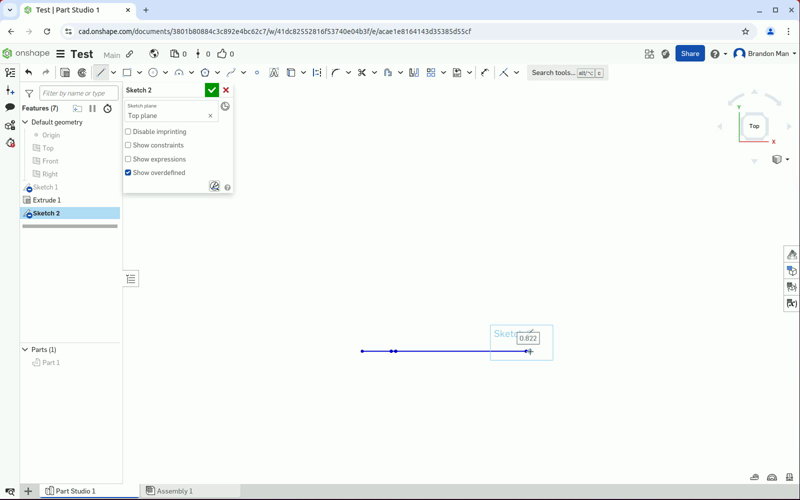
key_up(shift)
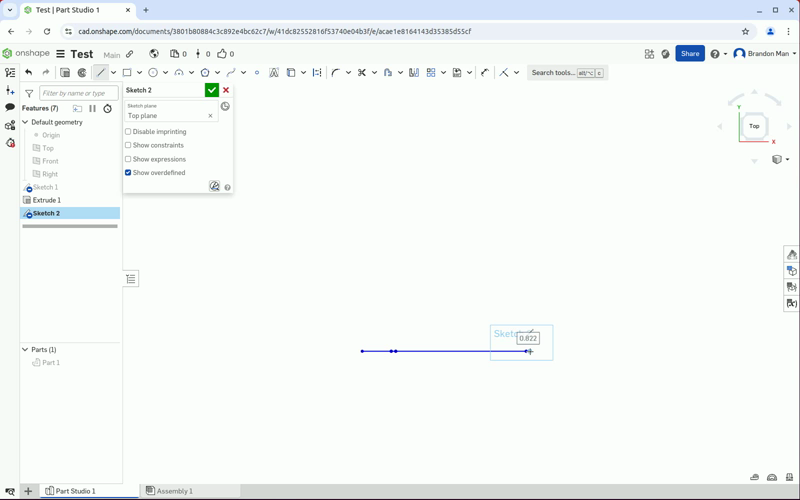
key_down(shift)
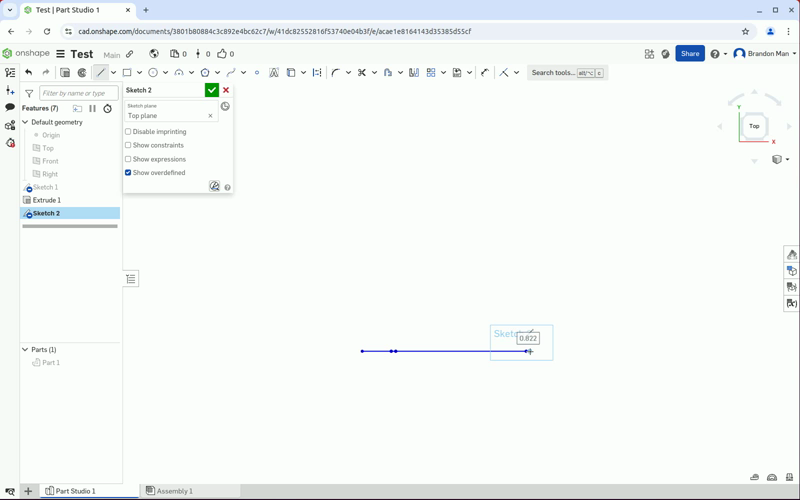
mouse_move(560, 351)
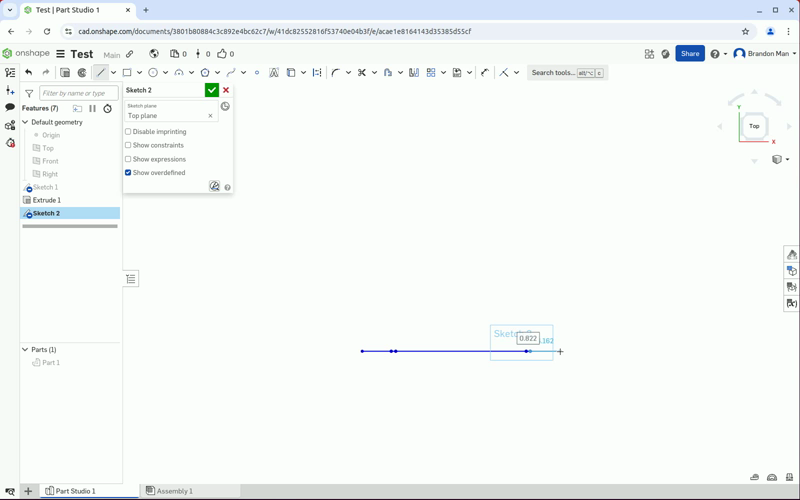
mouse_move(559, 351)
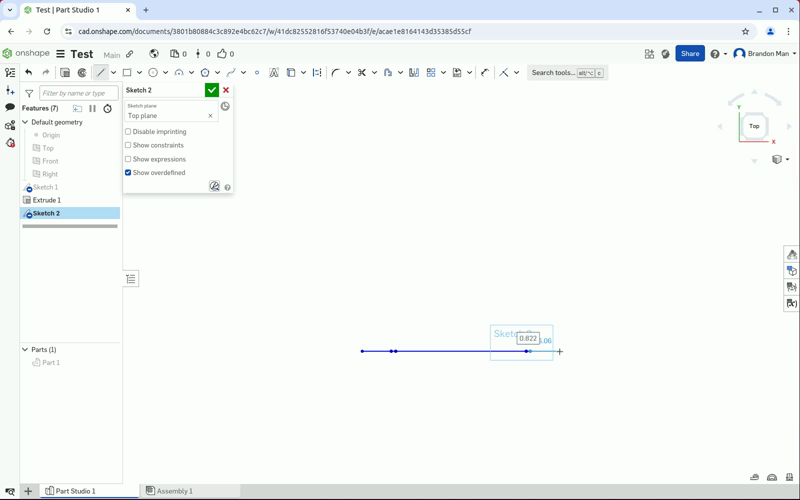
click(559, 351)
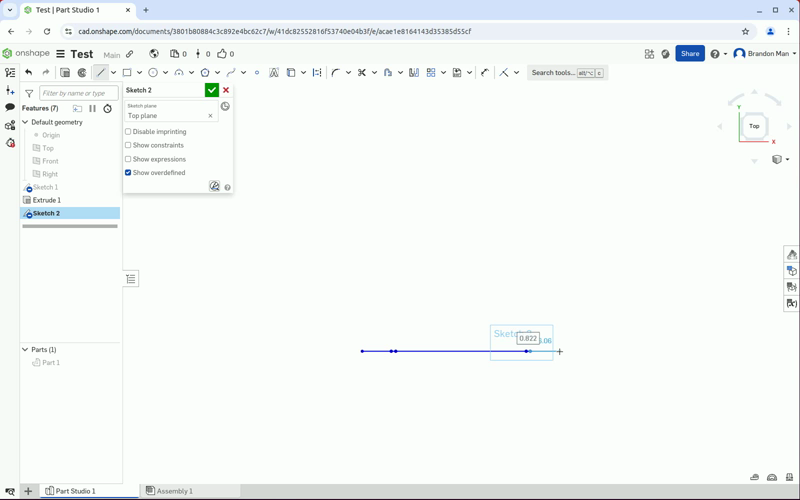
key_up(shift)
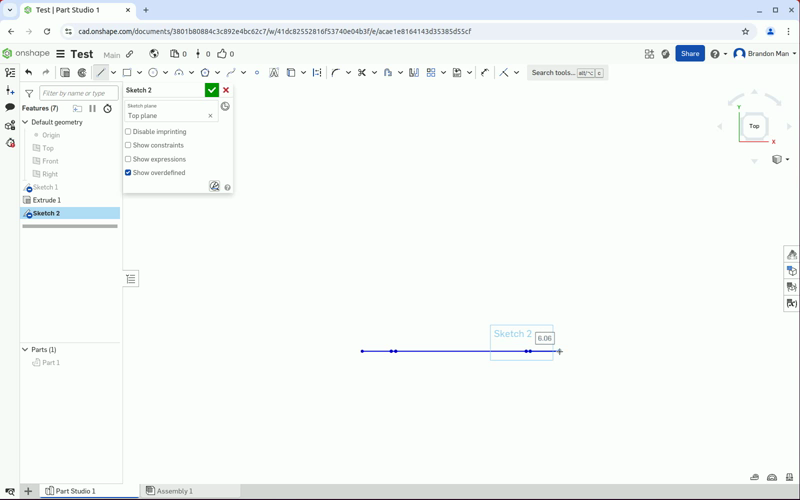
key_down(shift)
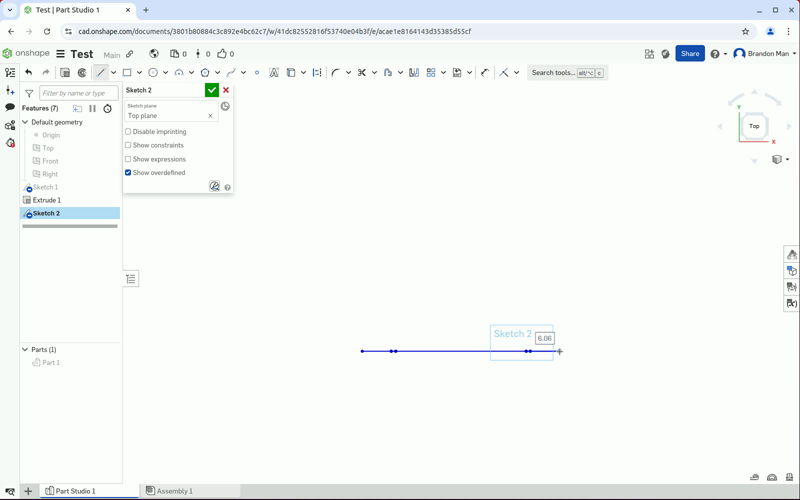
mouse_move(589, 351)
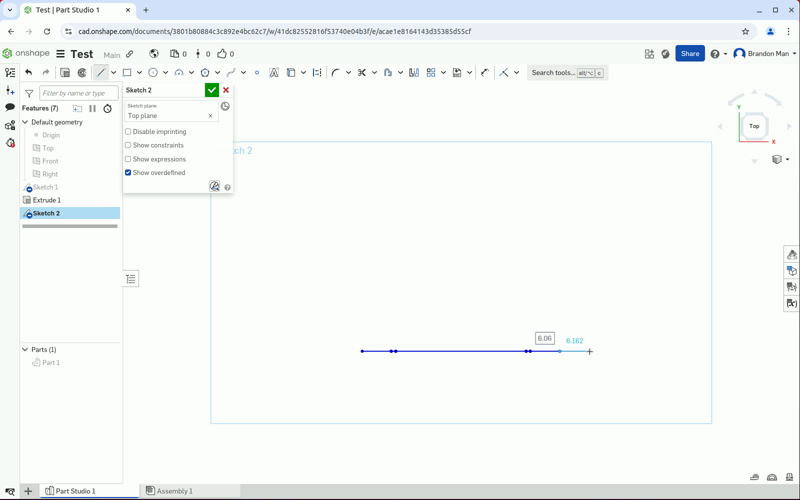
mouse_move(559, 315)
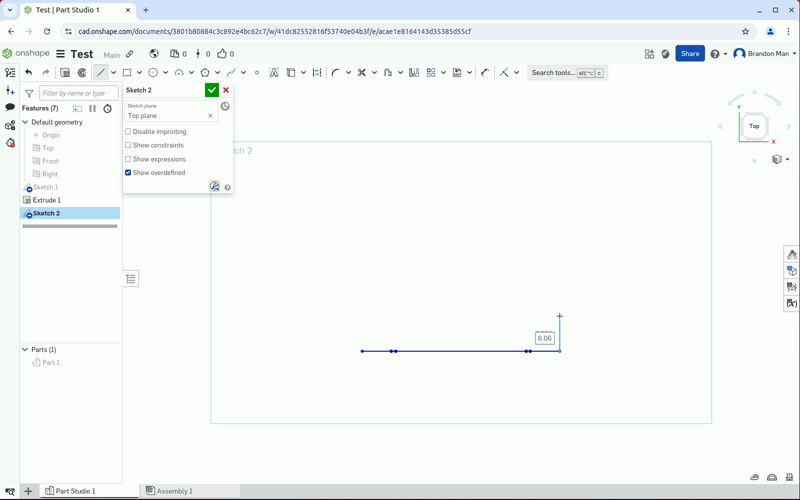
click(559, 315)
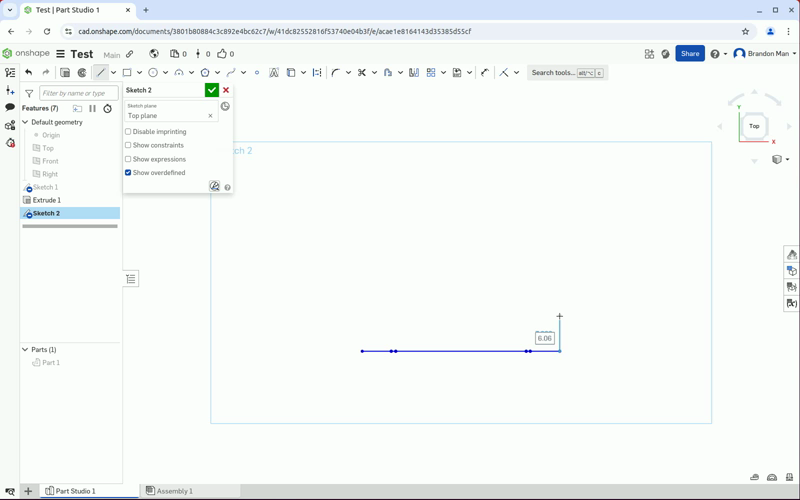
key_up(shift)
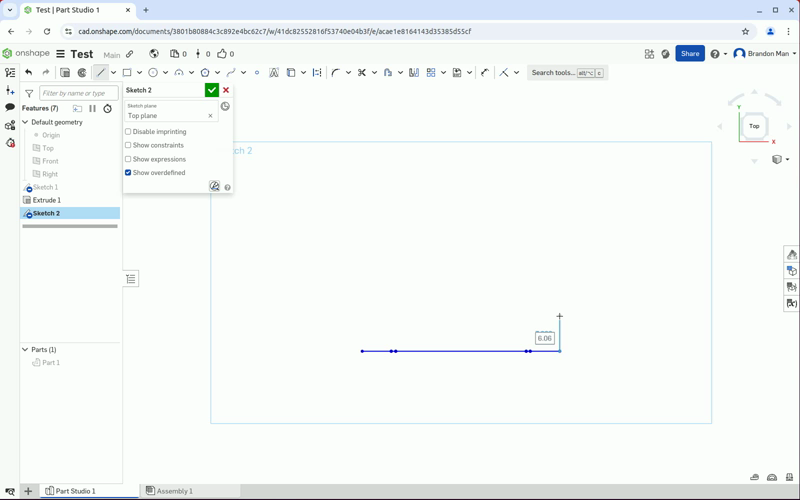
key_down(shift)
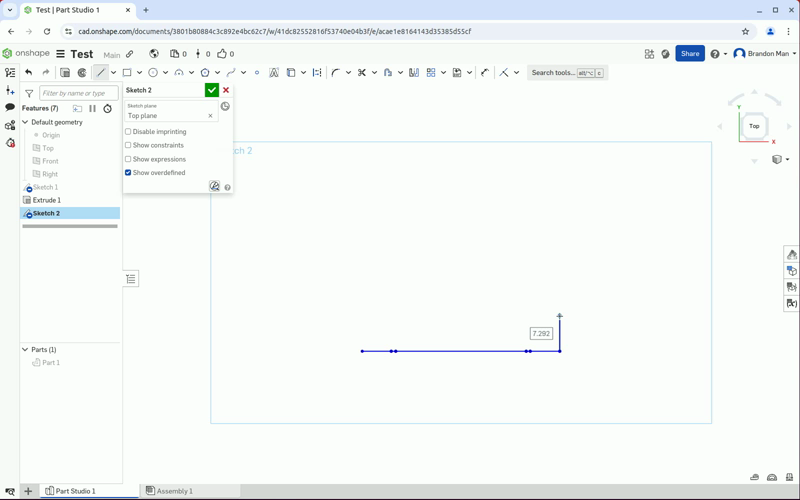
mouse_move(362, 315)
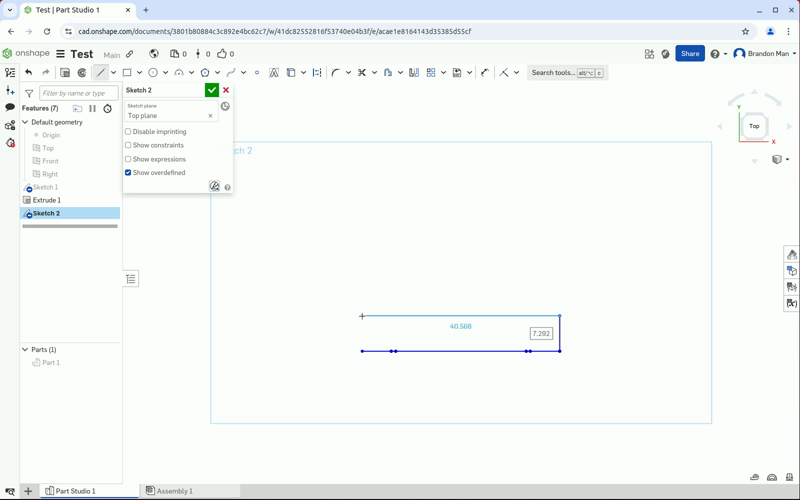
click(362, 315)
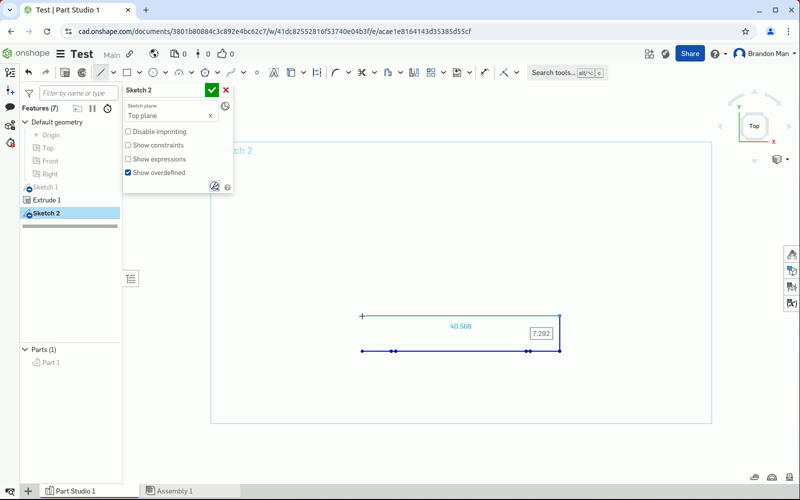
key_up(shift)
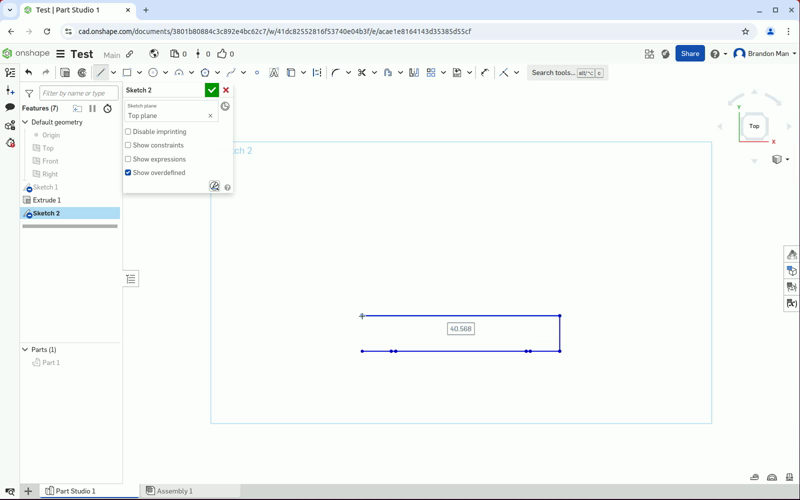
mouse_move(392, 315)
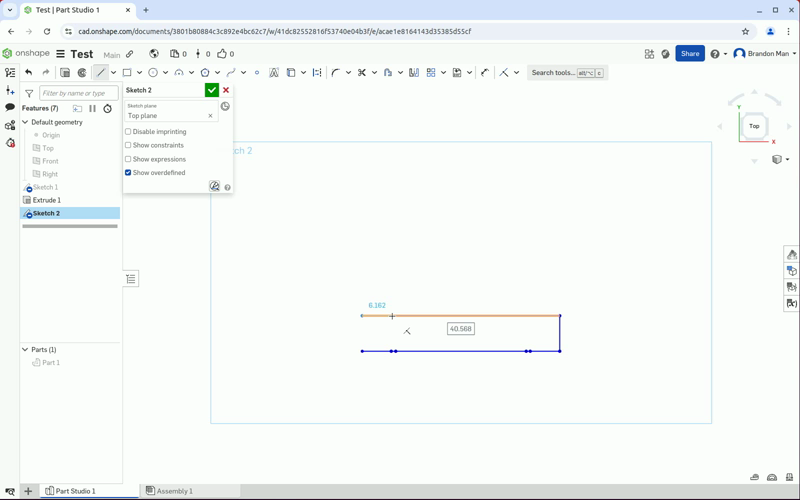
key_down(shift)
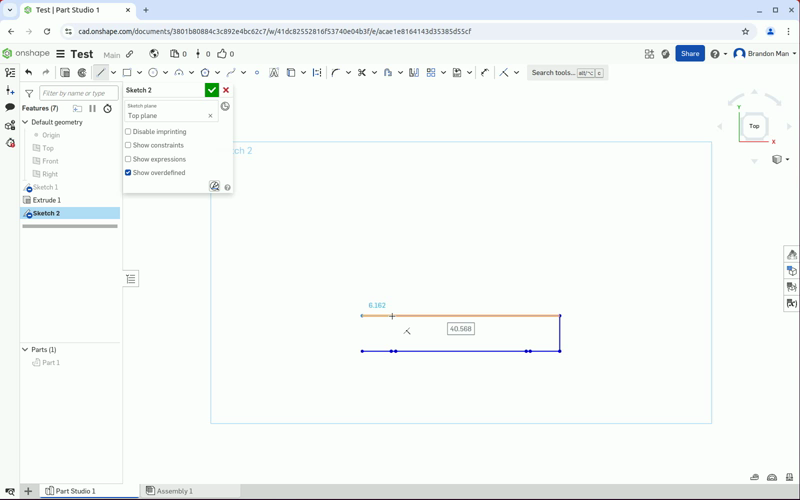
mouse_move(362, 351)
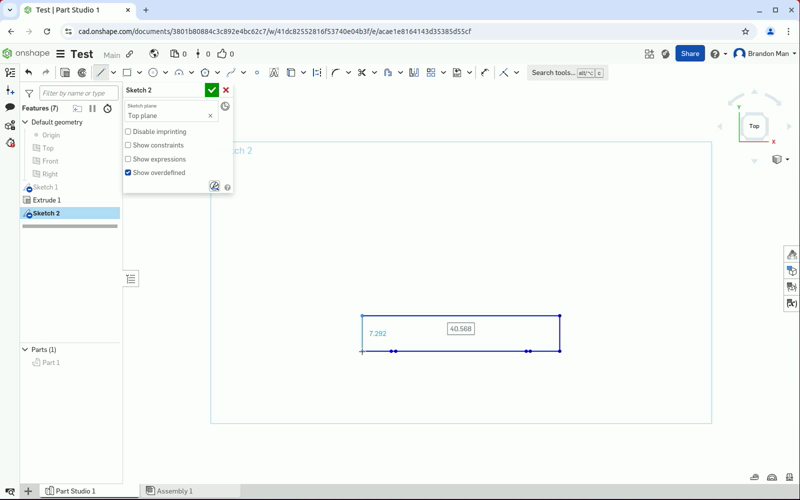
key_up(shift)
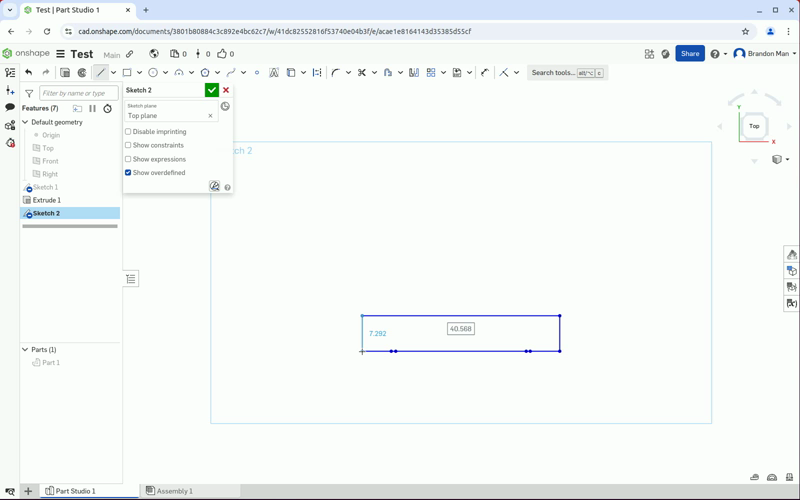
click(362, 351)
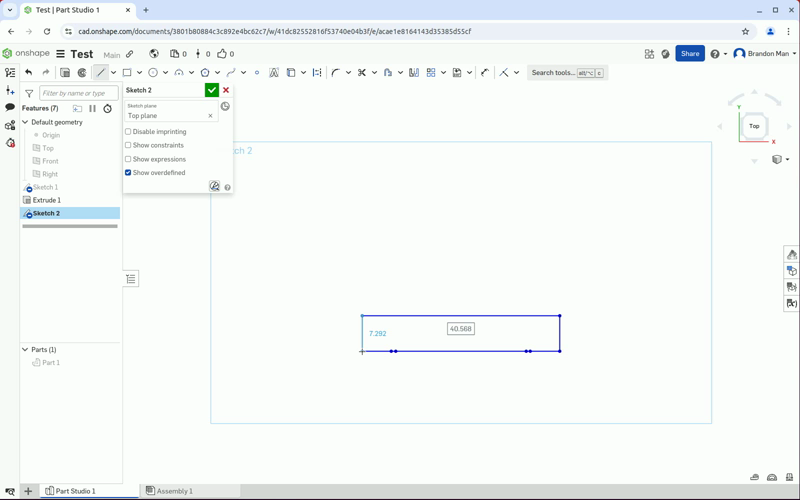
key(esc)
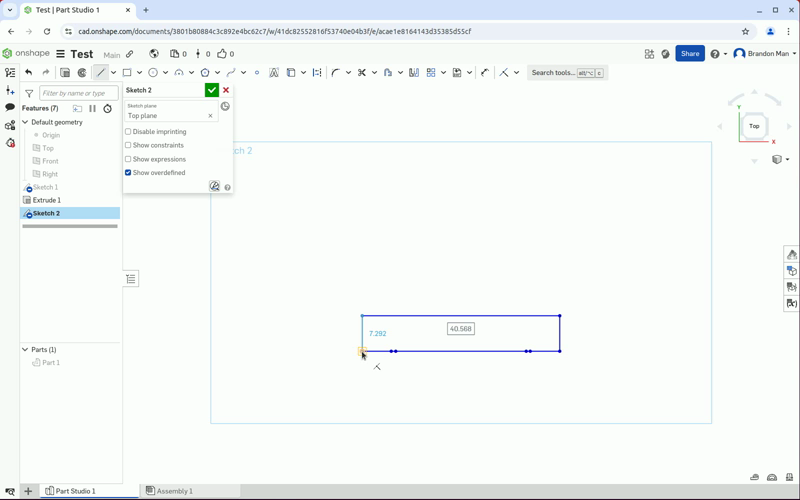
key(l)
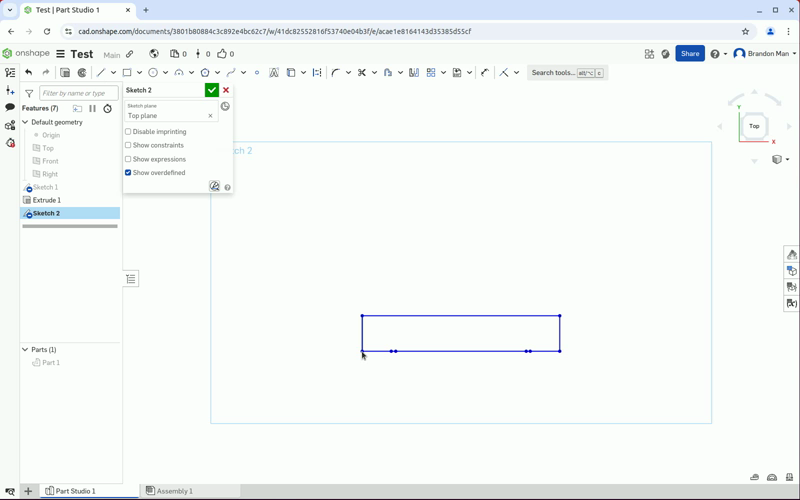
key_down(shift)
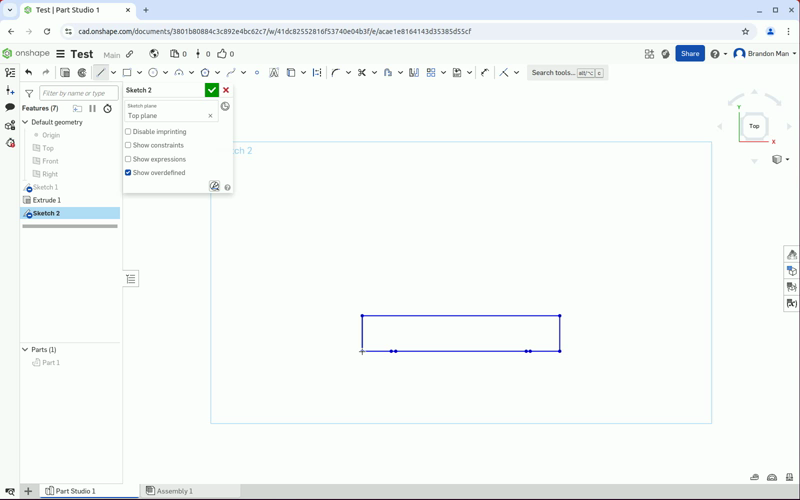
mouse_move(368, 346)
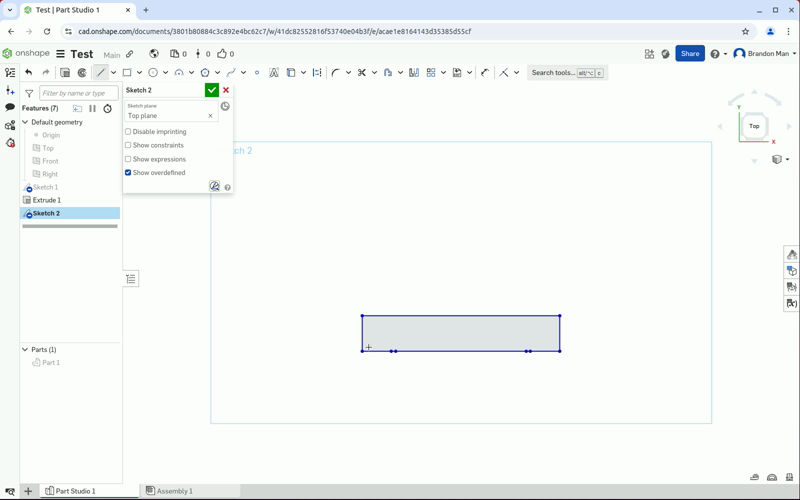
click(368, 346)
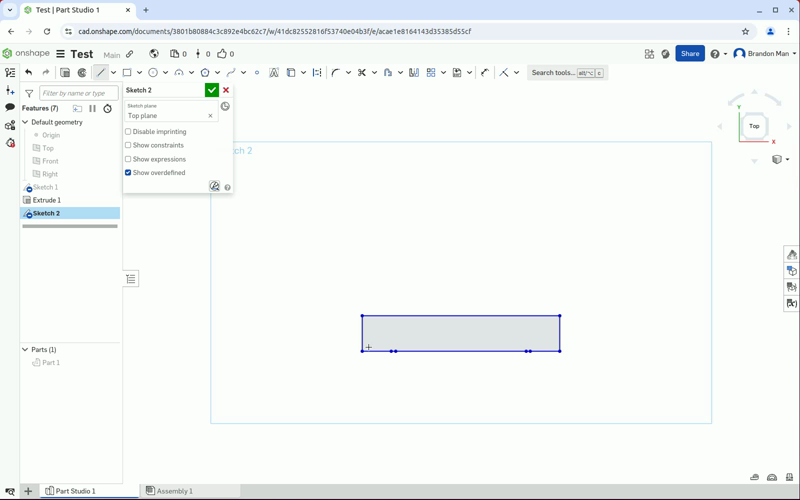
key_up(shift)
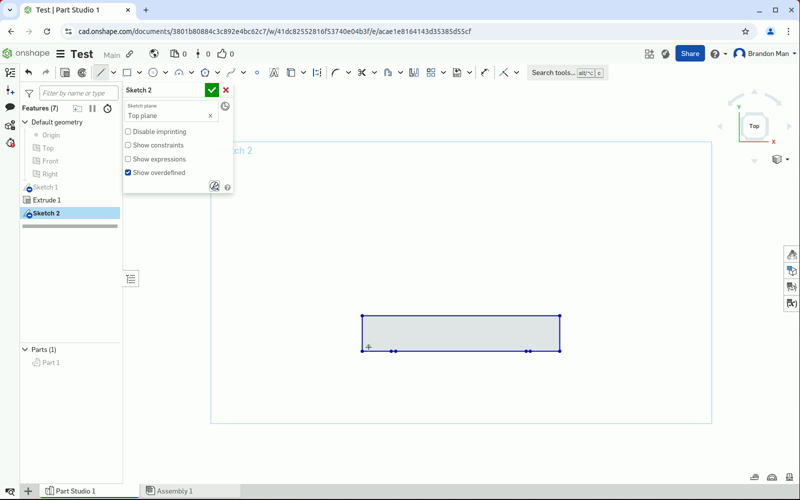
key_down(shift)
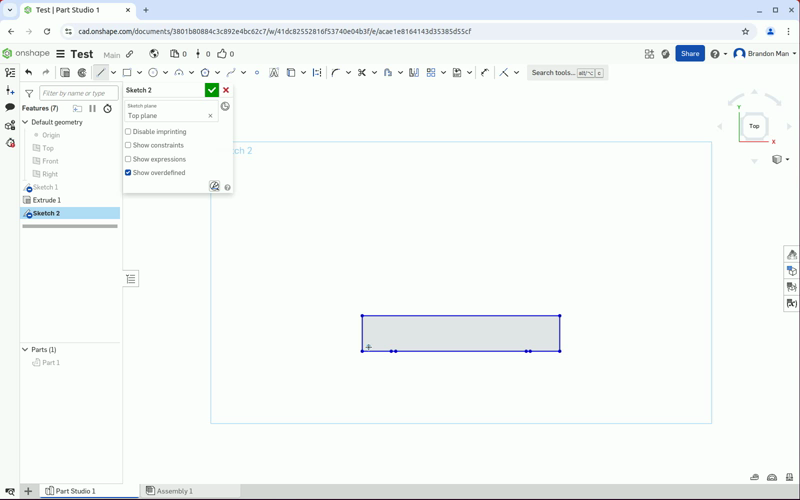
mouse_move(553, 346)
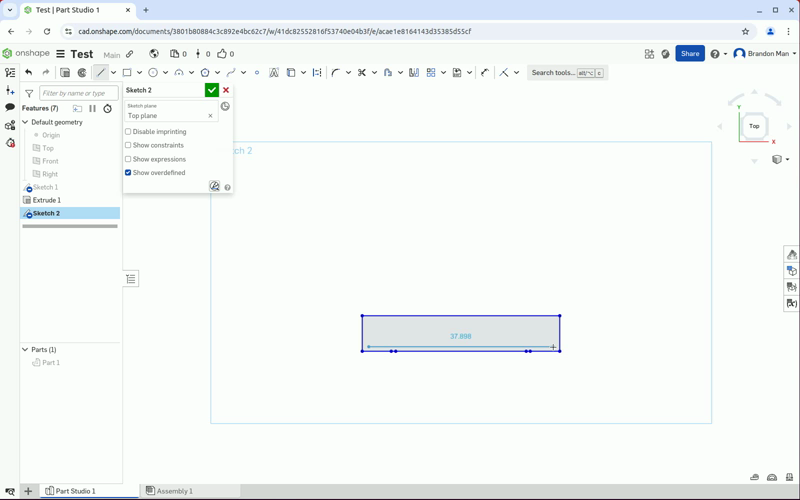
click(553, 346)
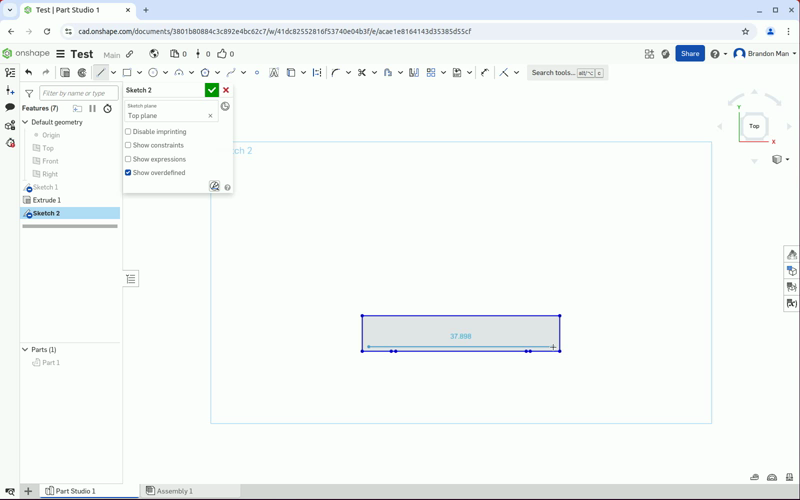
key_up(shift)
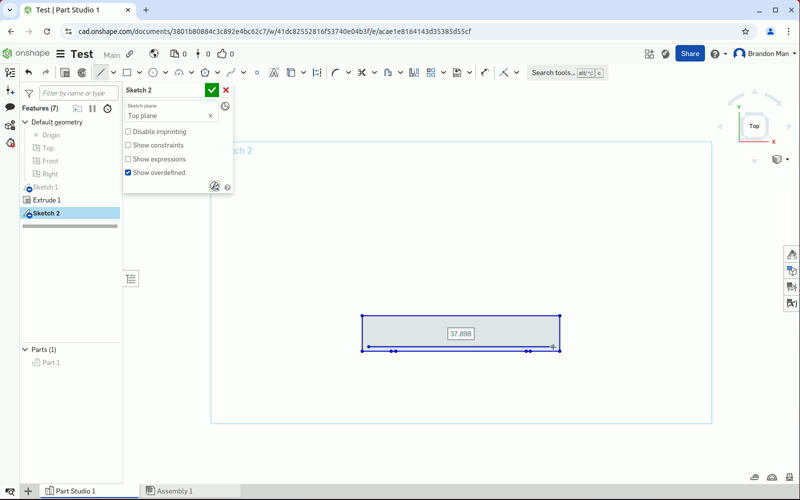
key_down(shift)
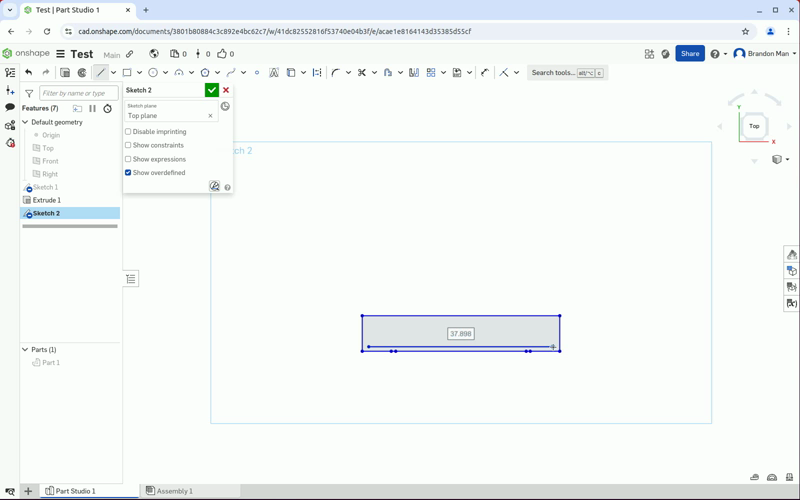
mouse_move(583, 346)
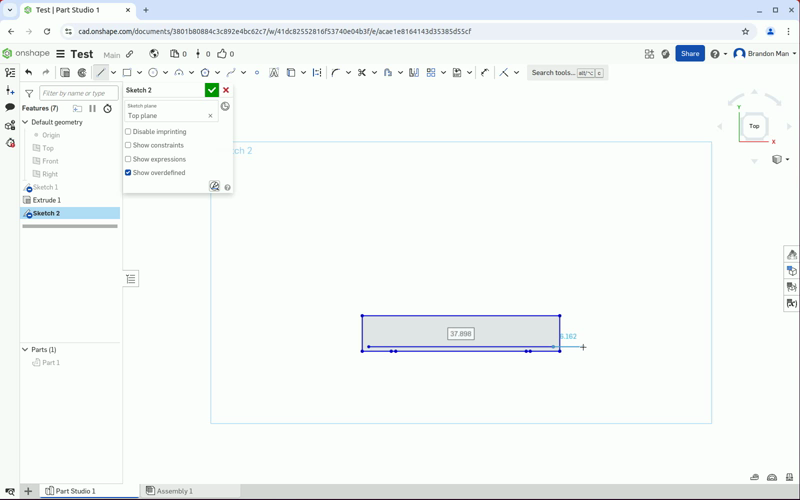
mouse_move(553, 321)
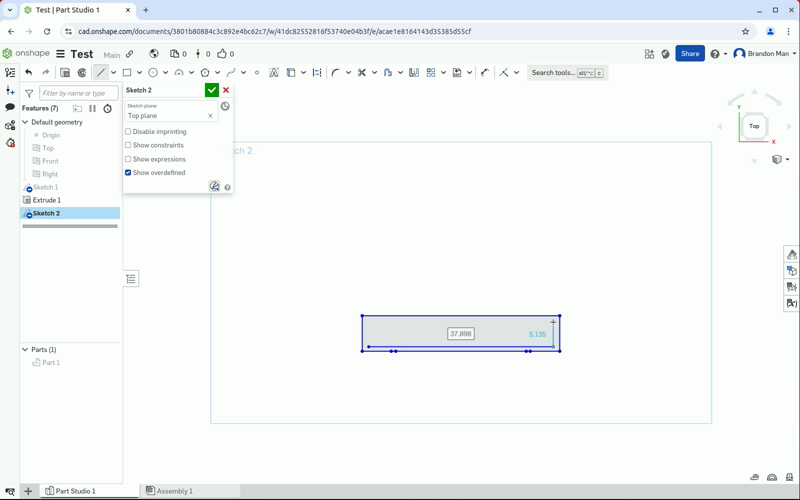
click(553, 321)
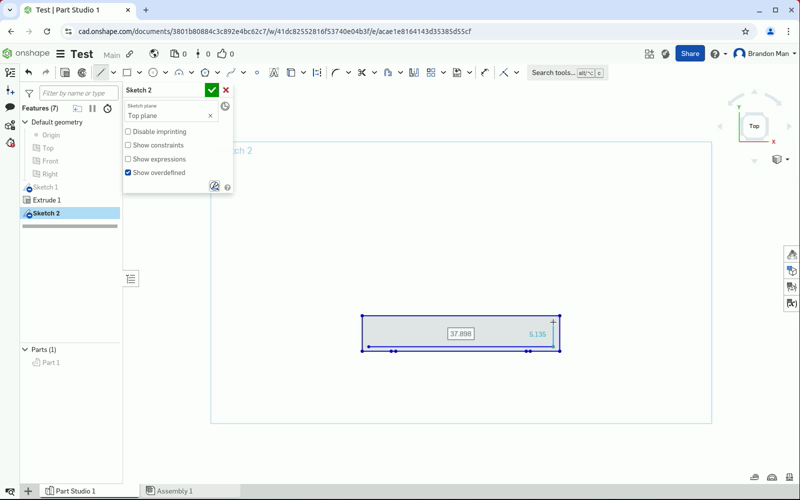
key_up(shift)
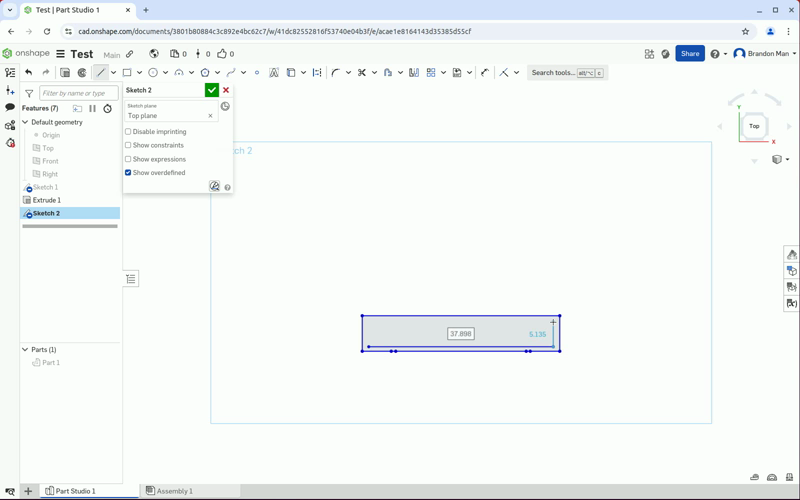
key_down(shift)
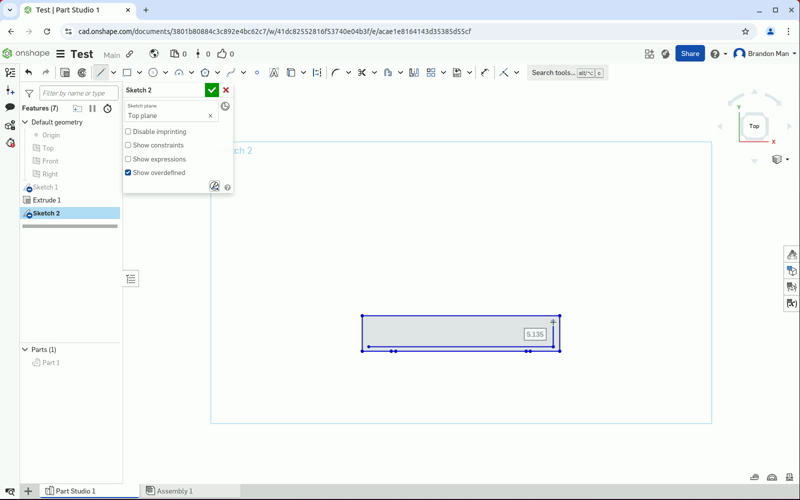
mouse_move(368, 321)
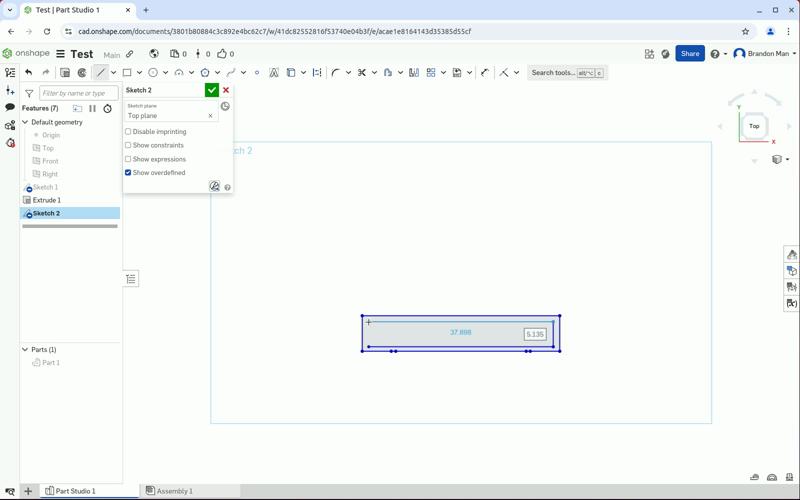
click(368, 321)
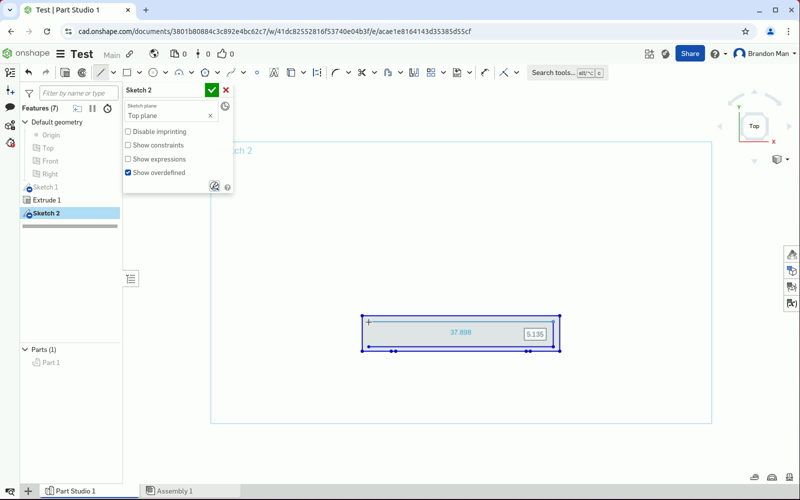
key_up(shift)
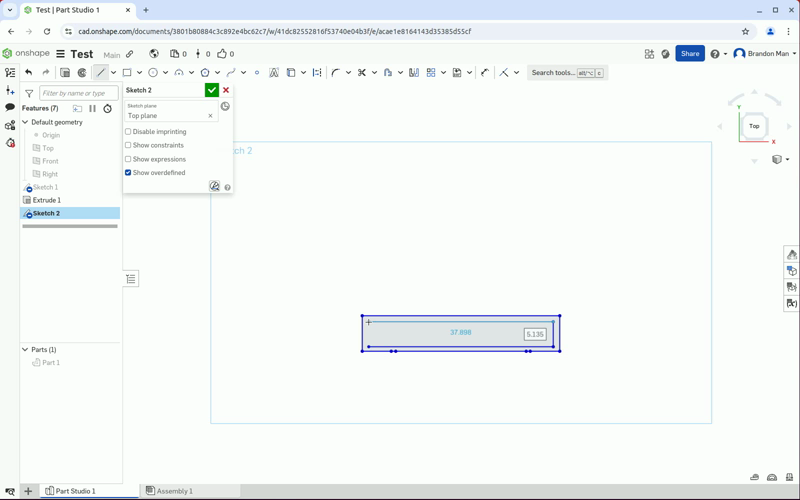
mouse_move(398, 321)
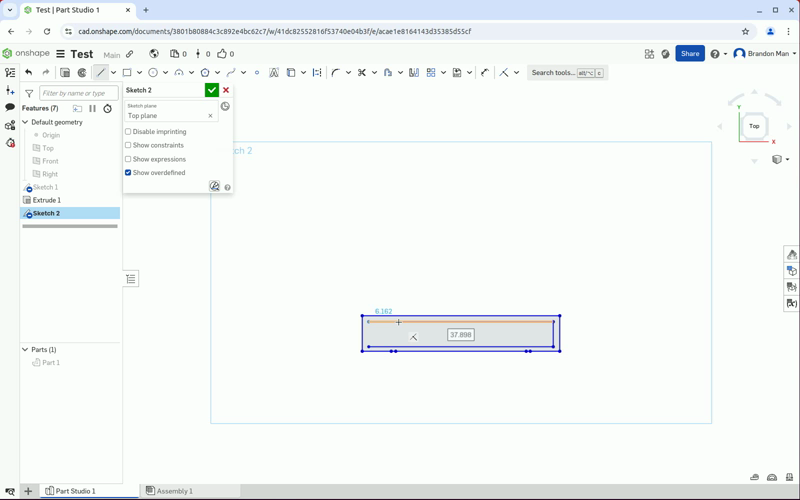
key_down(shift)
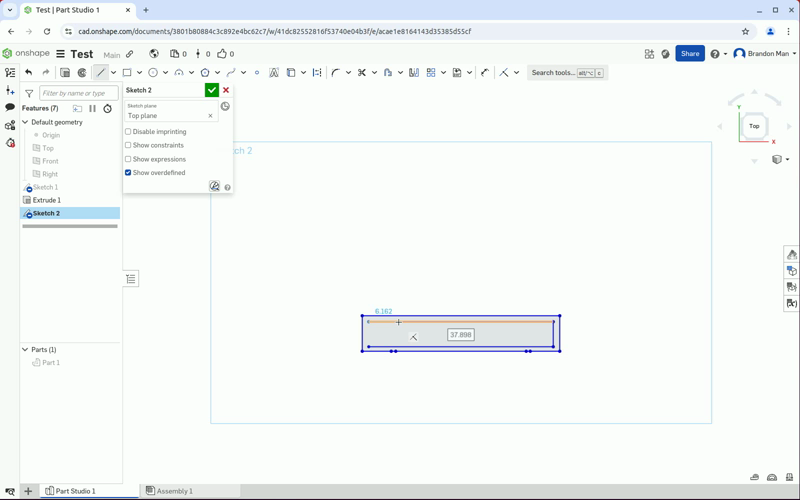
mouse_move(368, 346)
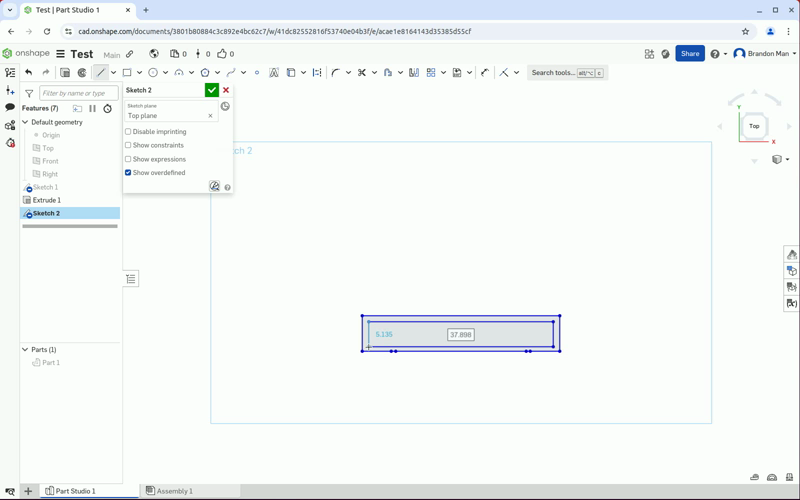
key_up(shift)
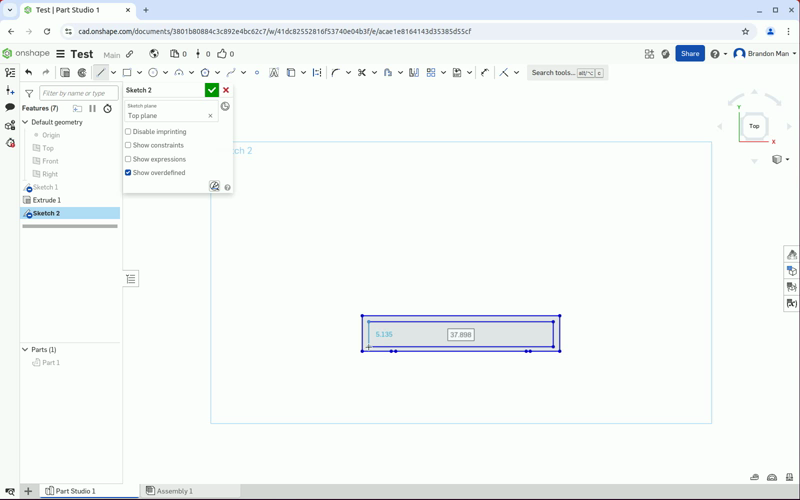
click(368, 346)
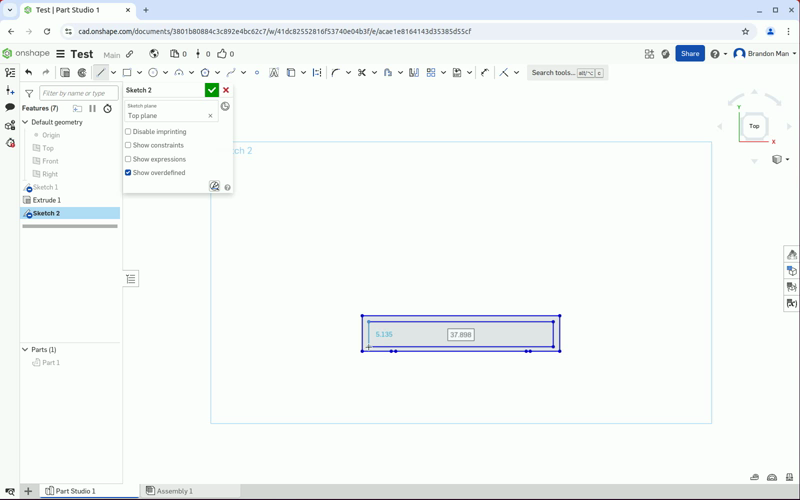
key(esc)
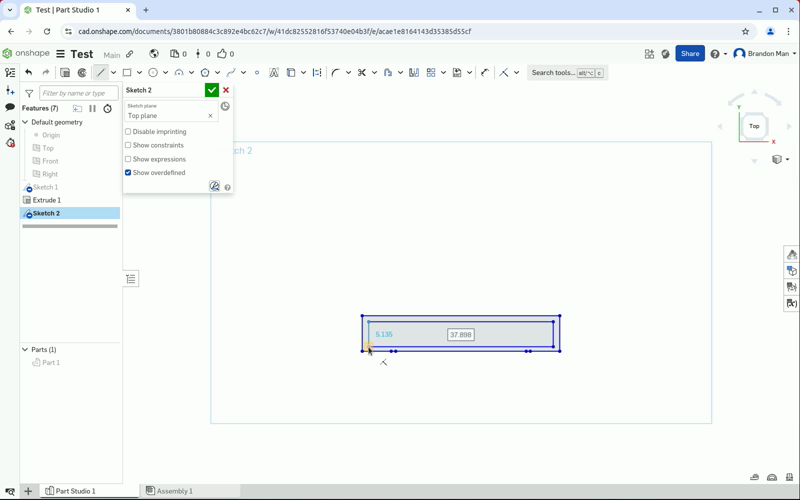
mouse_move(384, 319)
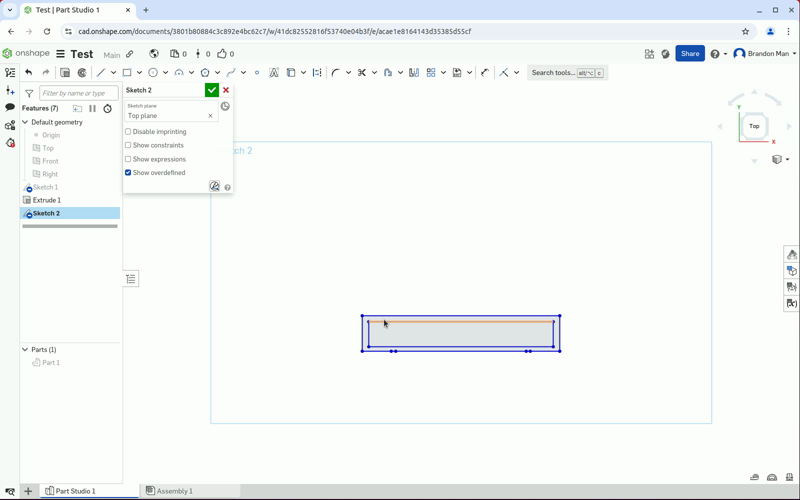
click(384, 319)
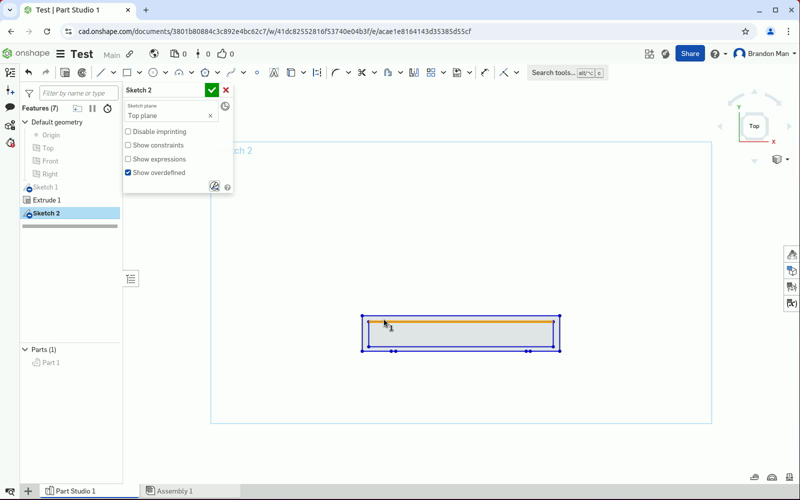
mouse_move(73, 352)
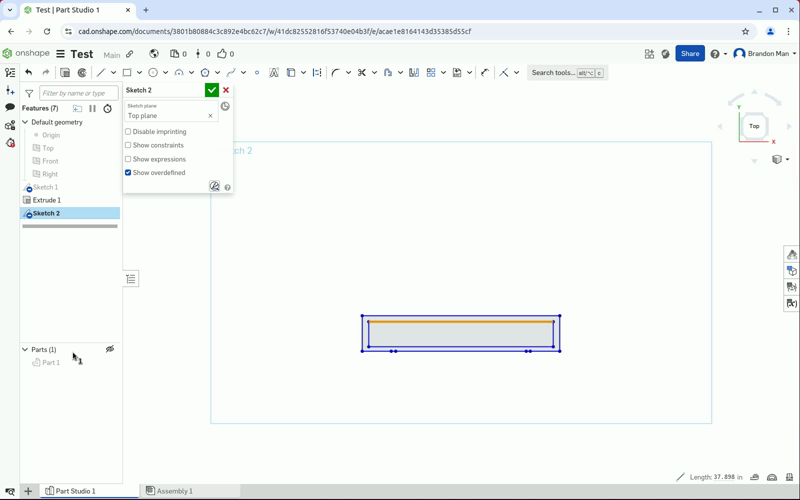
key(shift+y)
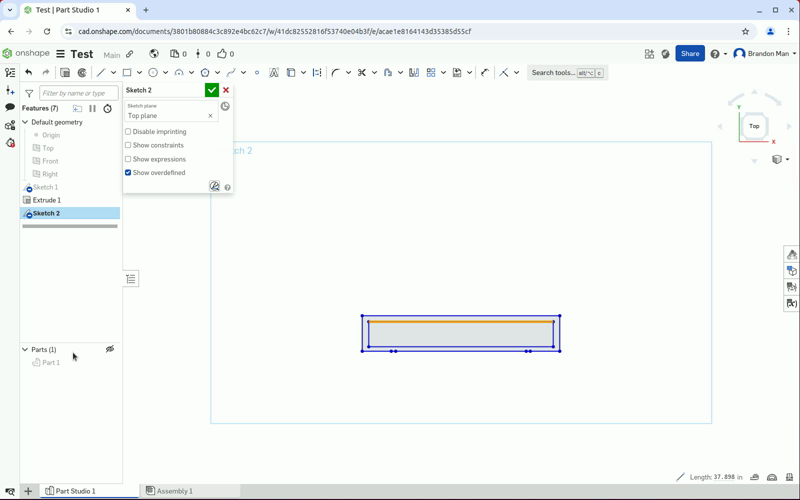
key(shift+e)
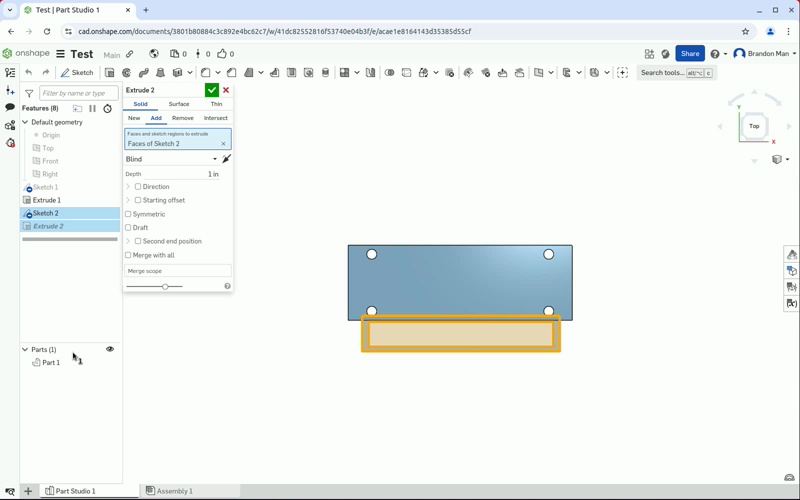
mouse_move(143, 106)
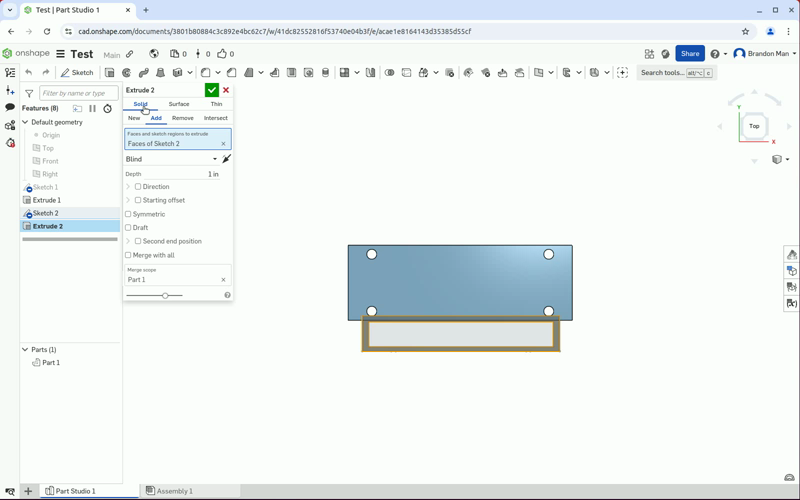
click(143, 106)
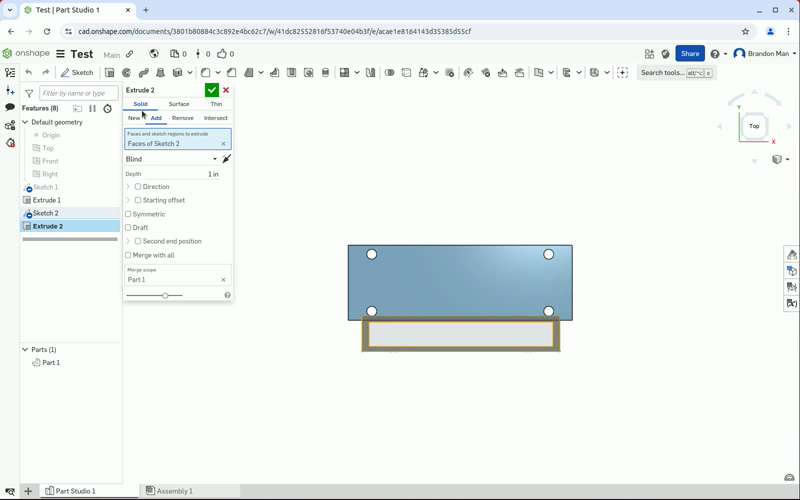
mouse_move(137, 120)
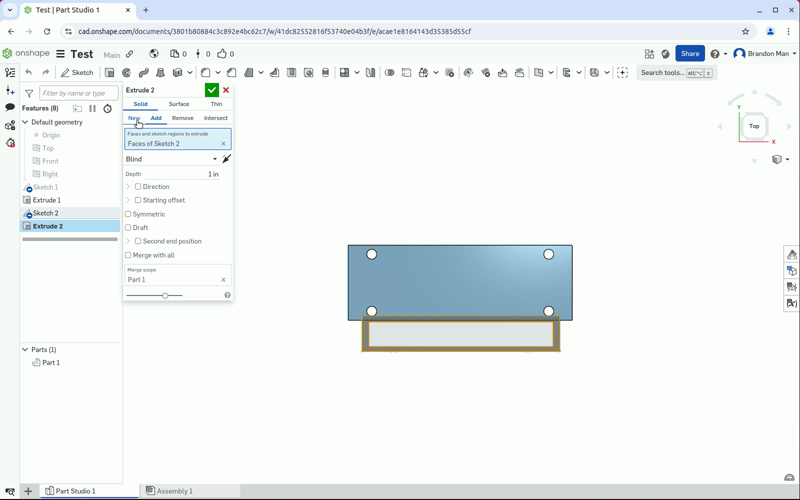
click(137, 120)
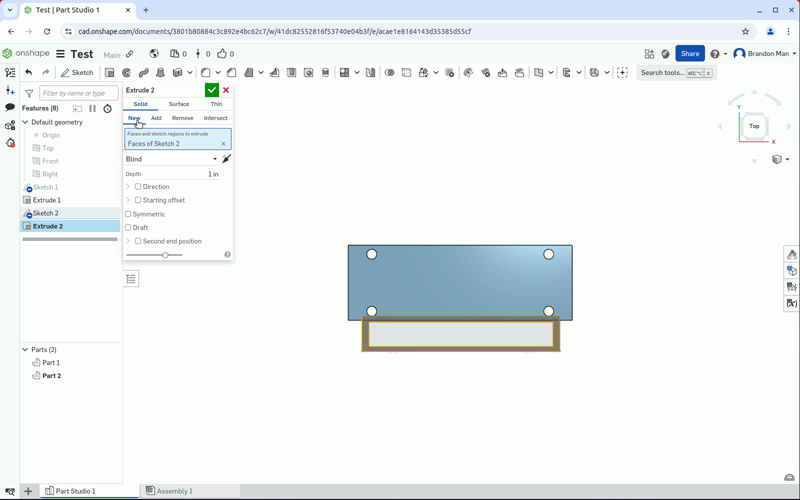
key(tab, 4)
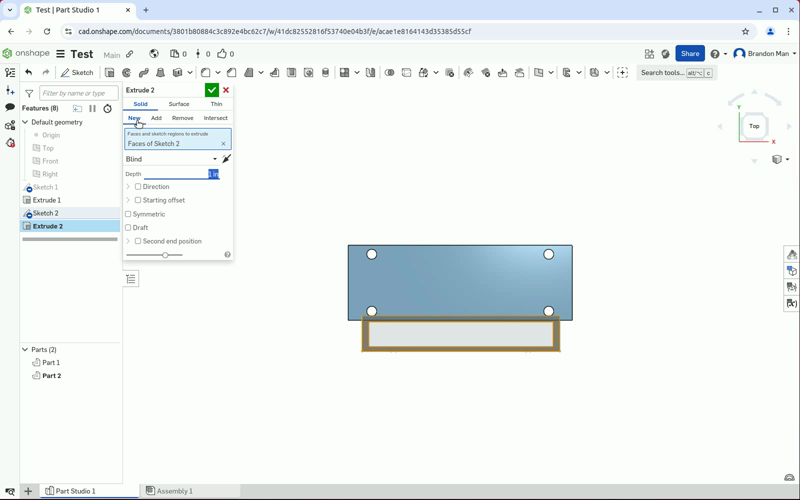
text(9.869)
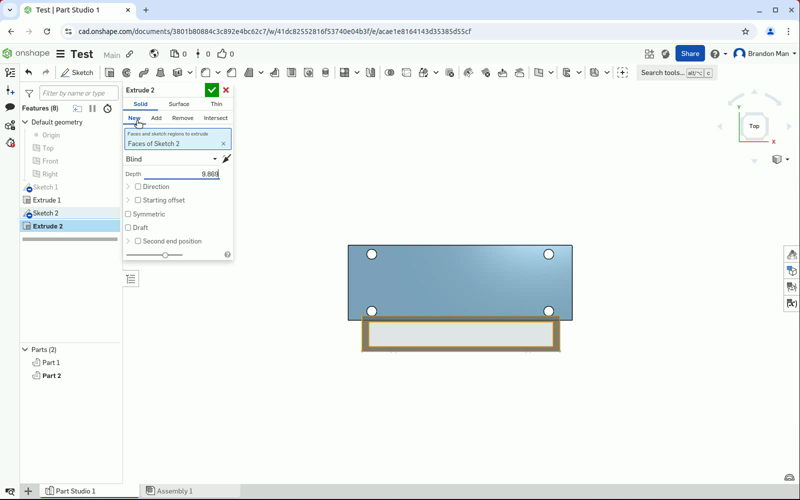
key(enter)
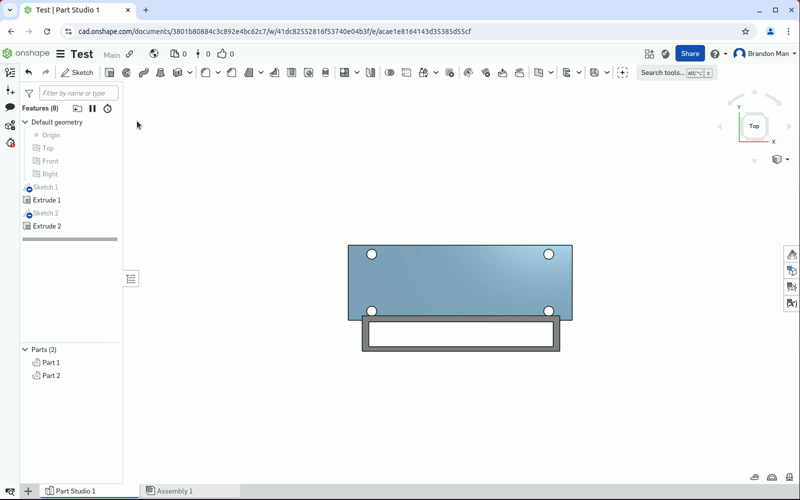
key(shift+h)
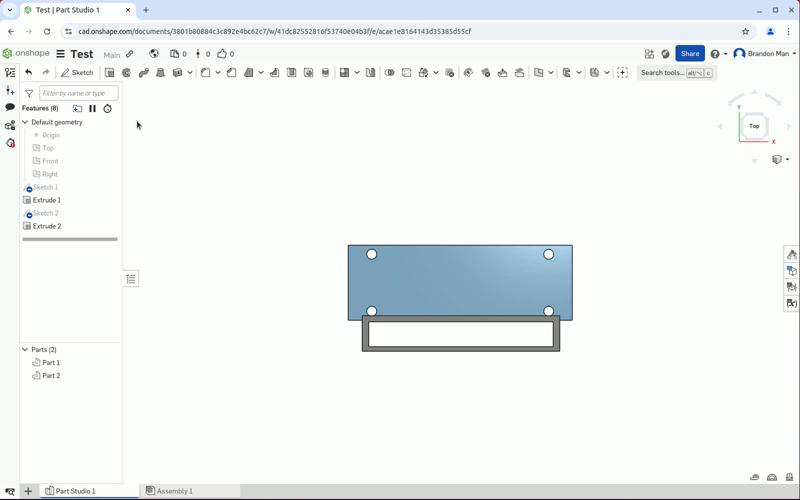
key(shift+h)
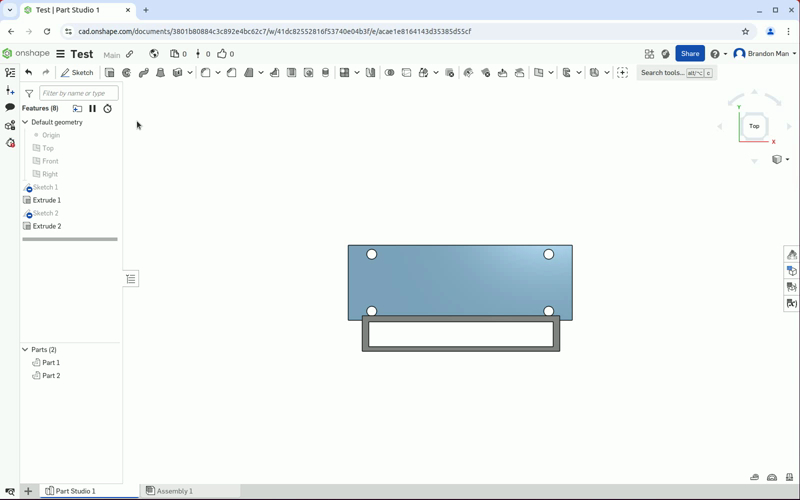
mouse_move(73, 189)
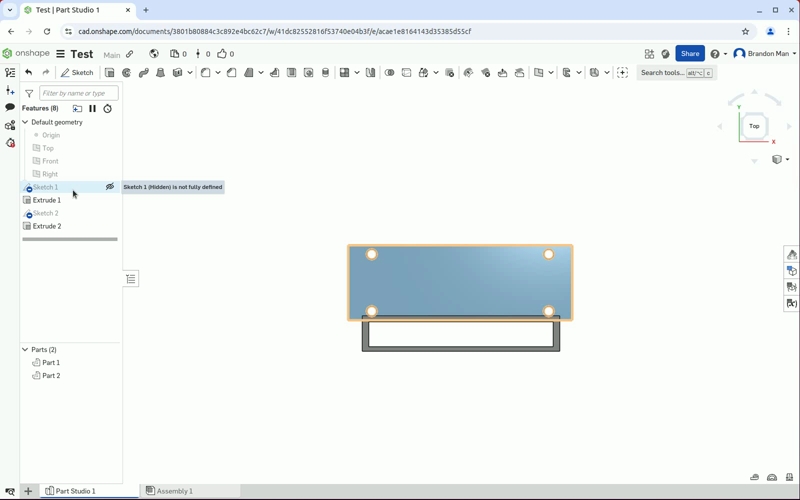
click(73, 189)
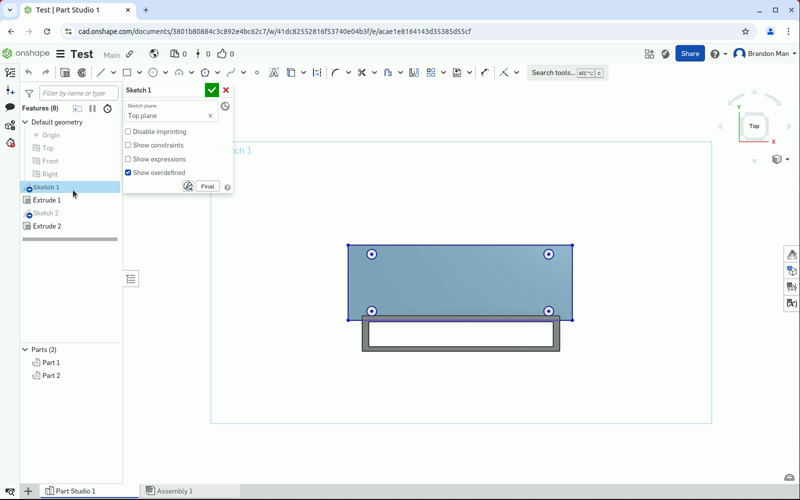
mouse_move(229, 92)
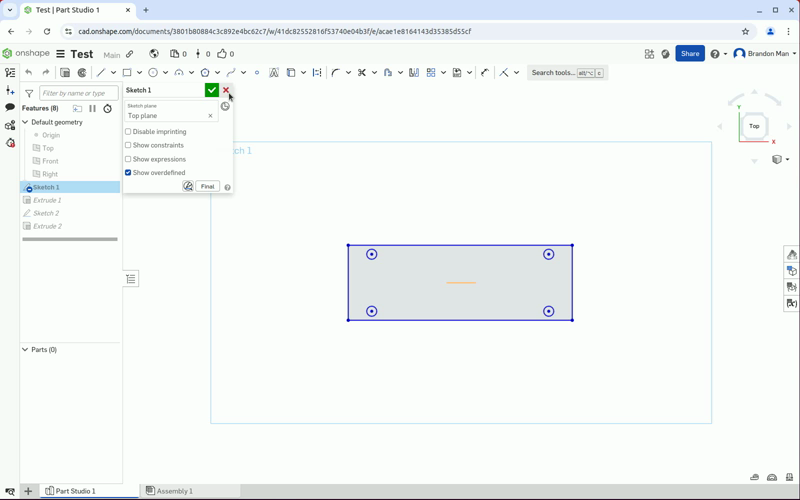
click(229, 92)
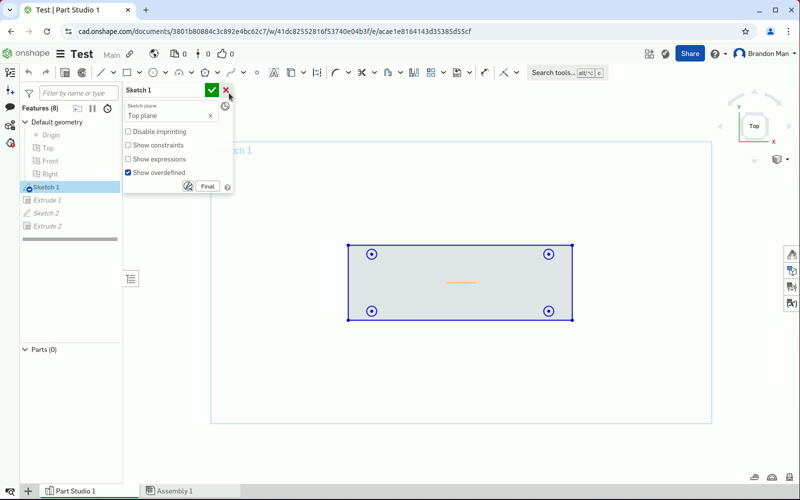
key(shift+s)
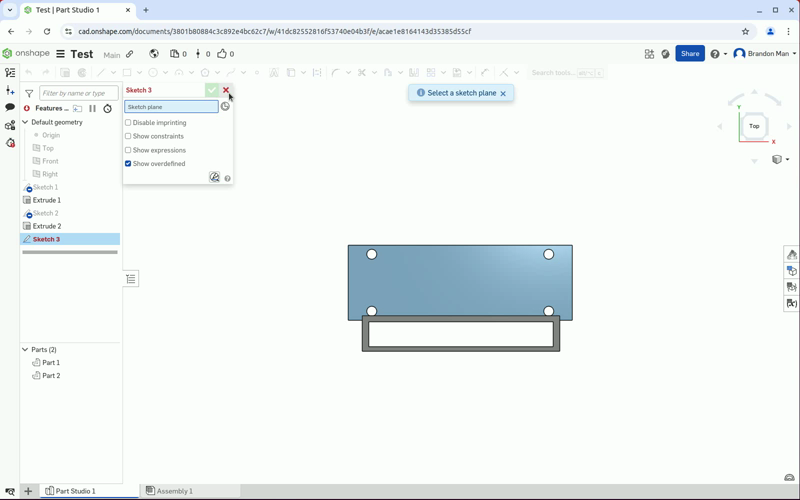
mouse_move(73, 150)
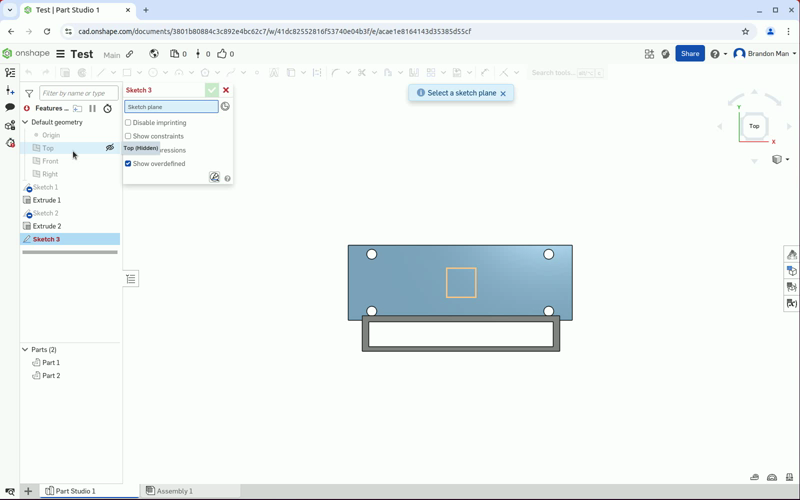
click(73, 150)
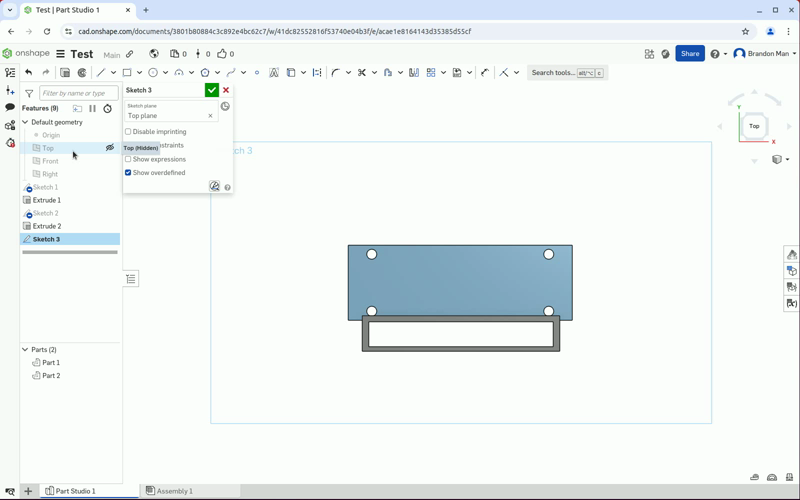
mouse_move(73, 352)
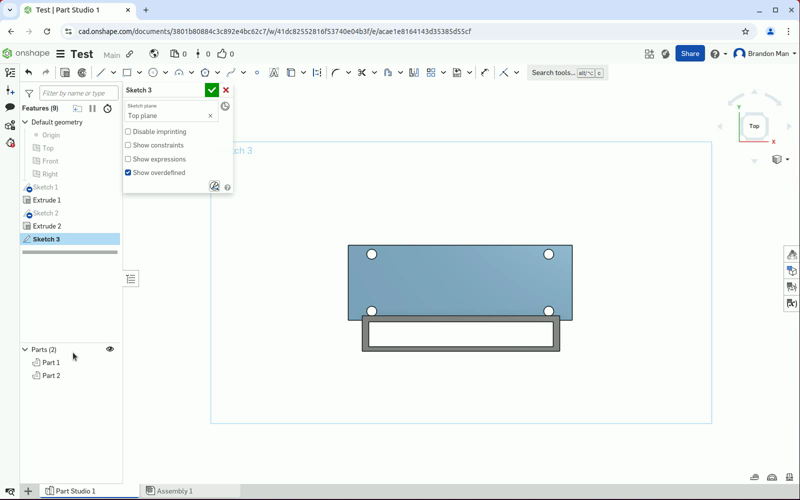
key(y)
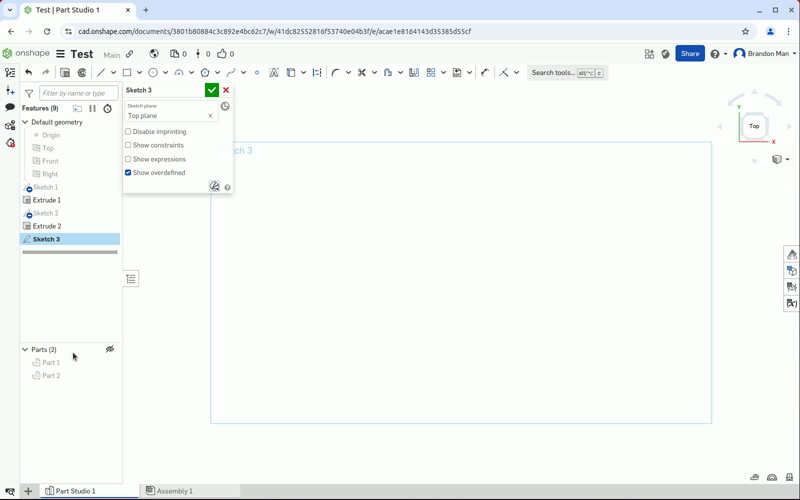
key(l)
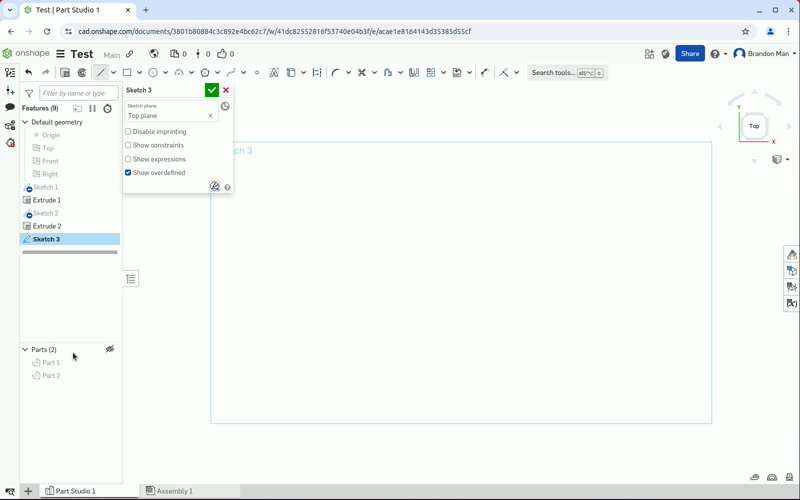
key_down(shift)
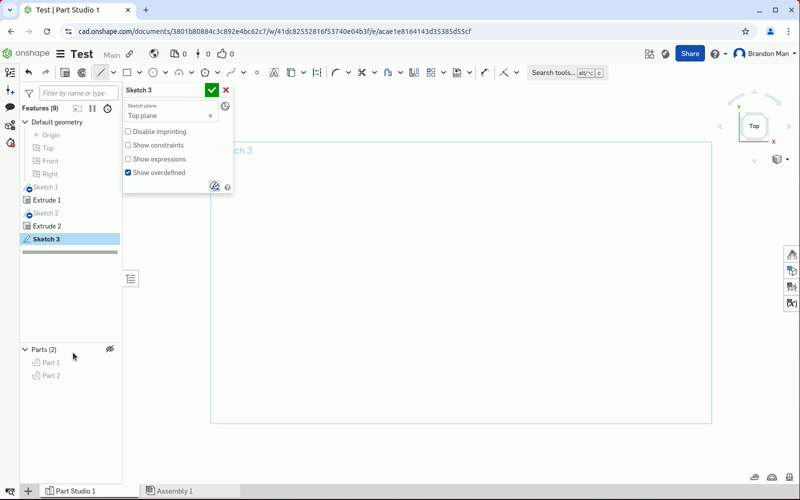
mouse_move(391, 367)
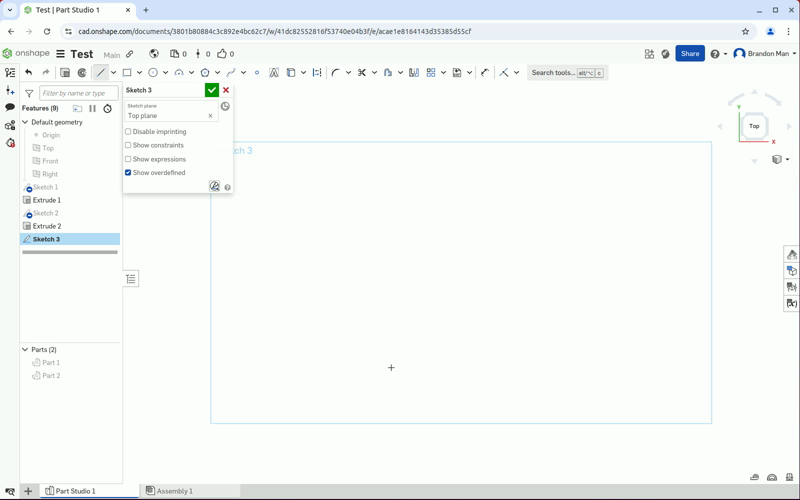
click(391, 367)
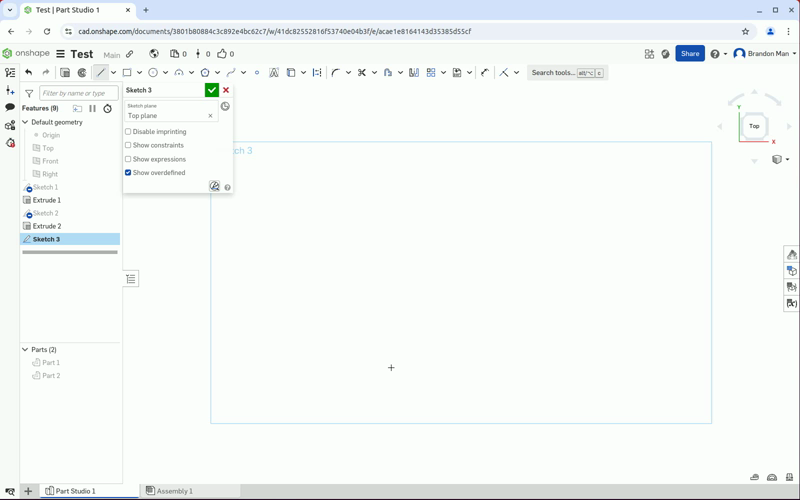
key_up(shift)
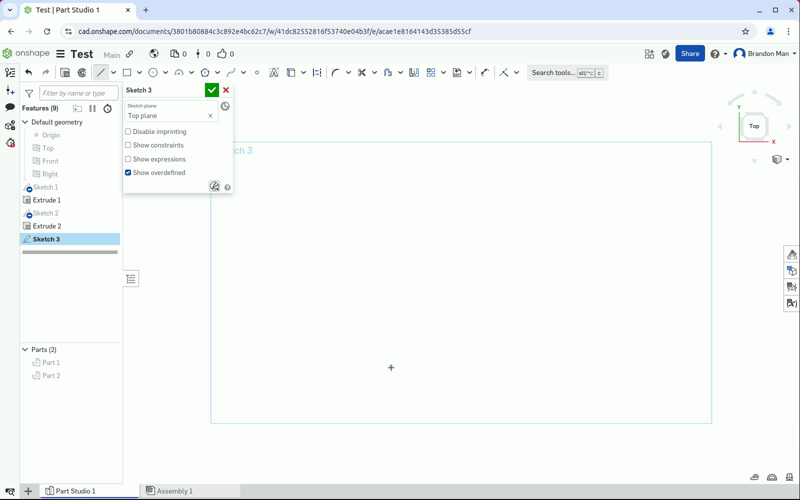
key_down(shift)
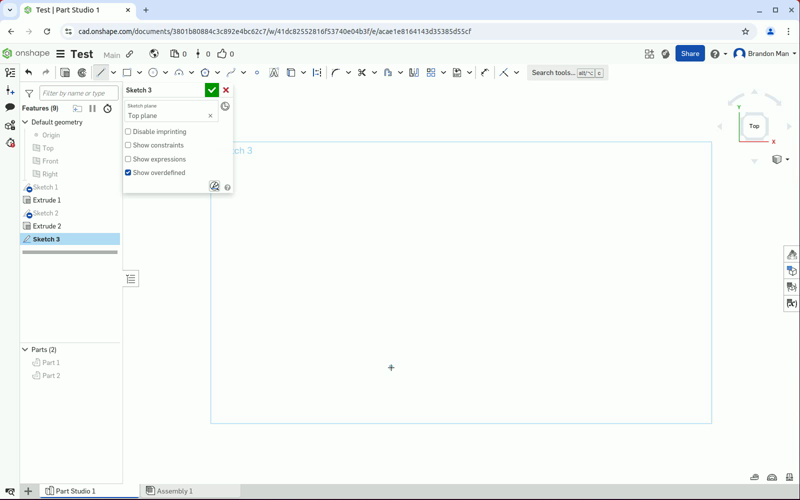
mouse_move(421, 367)
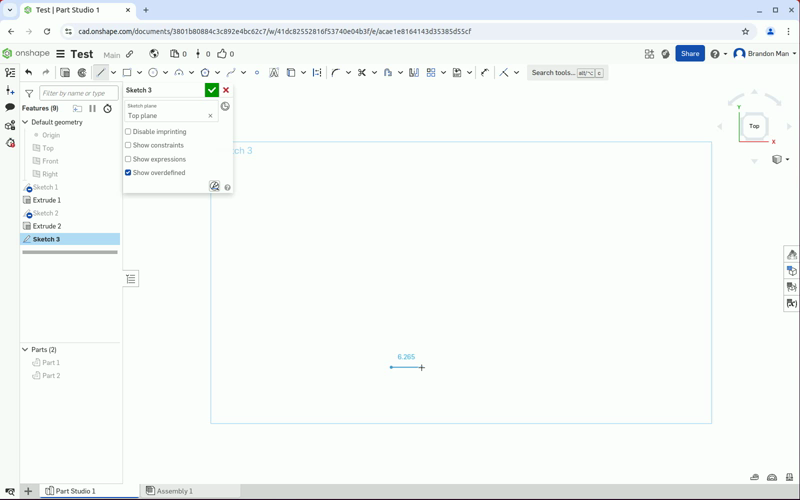
mouse_move(400, 367)
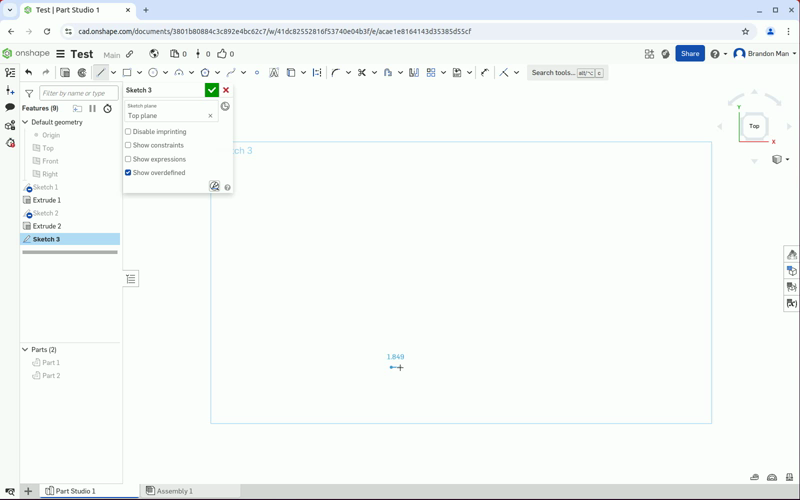
click(400, 367)
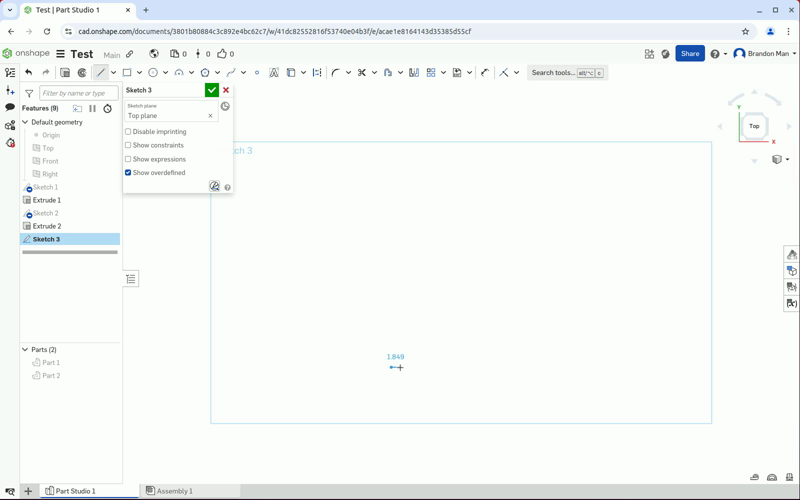
key_up(shift)
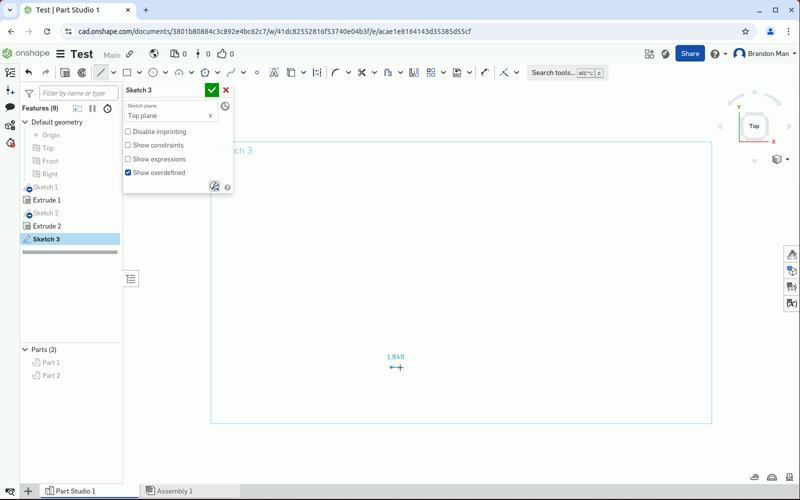
key_down(shift)
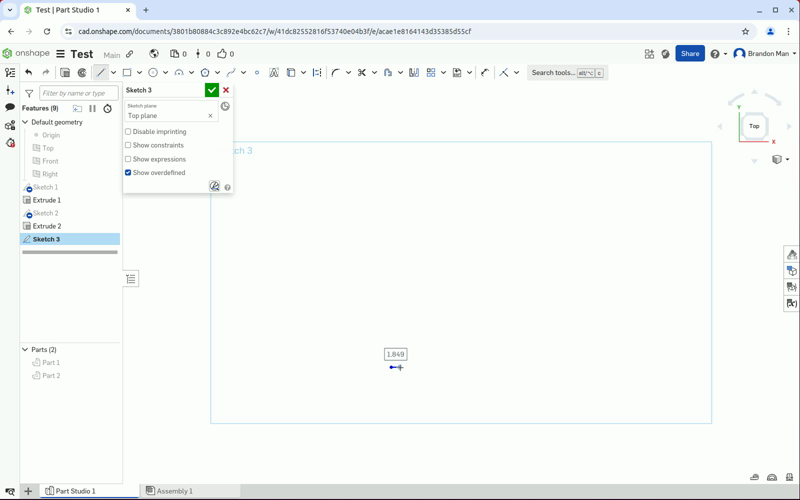
mouse_move(430, 367)
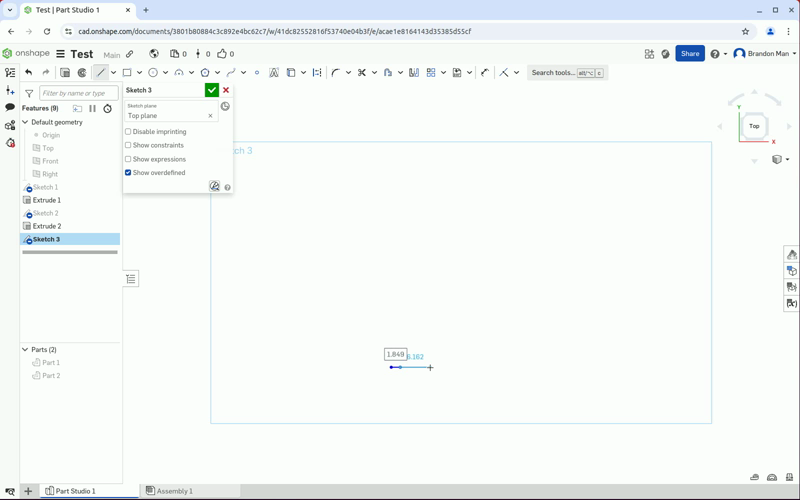
mouse_move(400, 361)
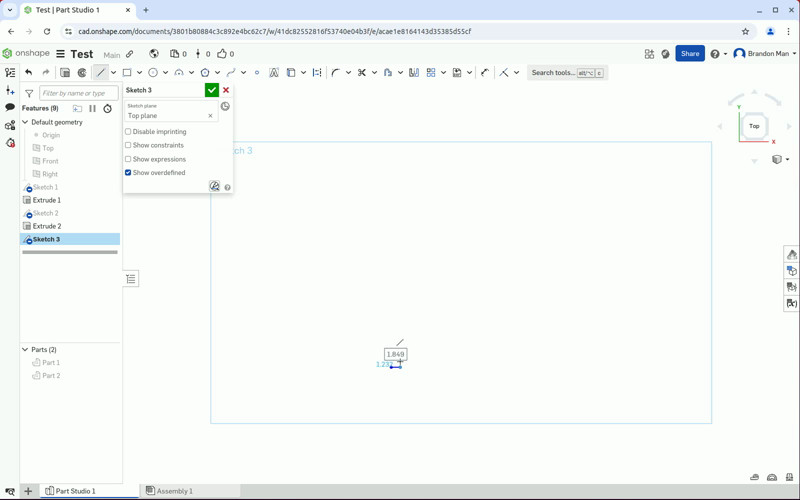
scroll(6)
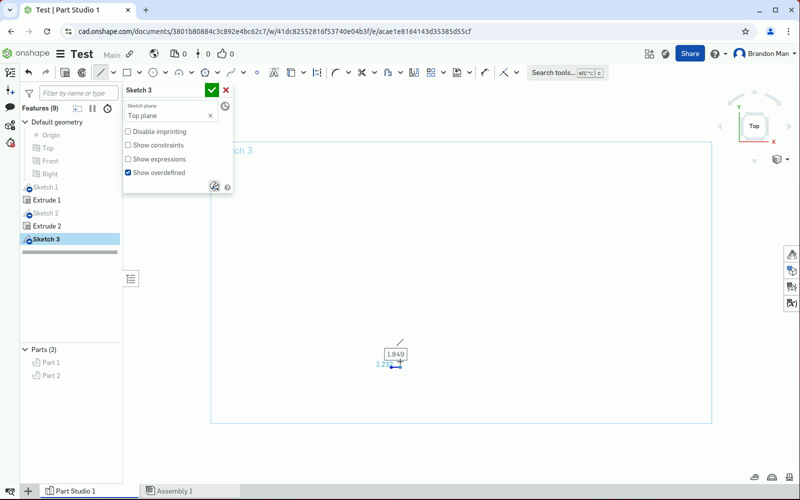
scroll(6)
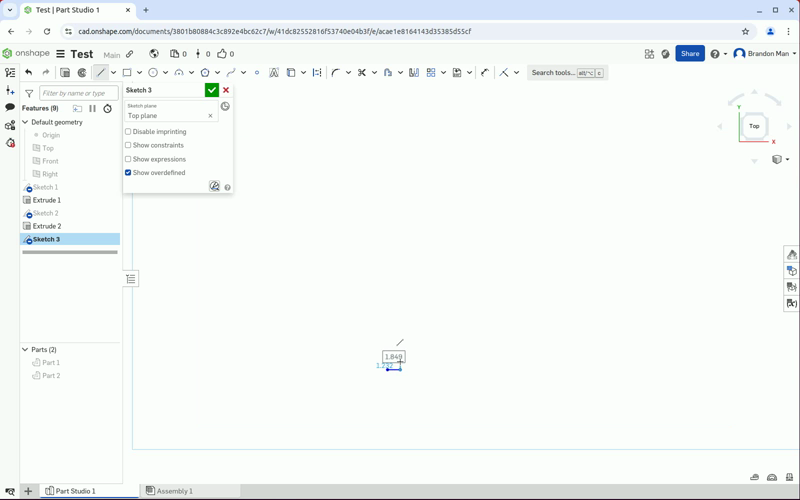
scroll(6)
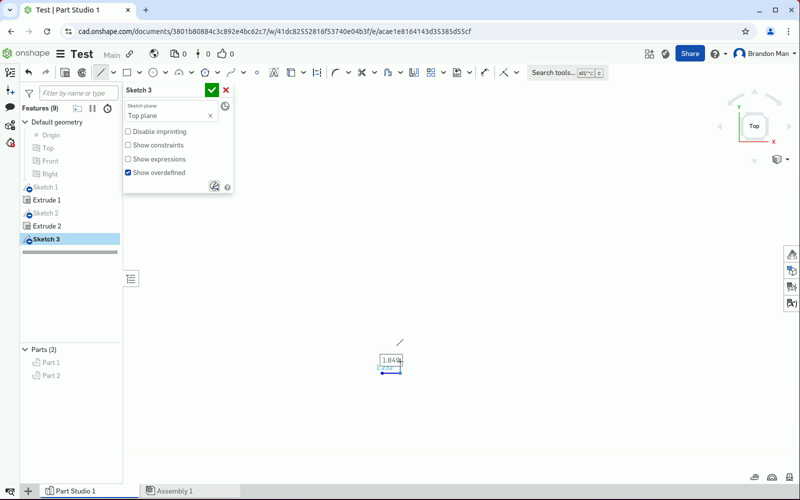
scroll(6)
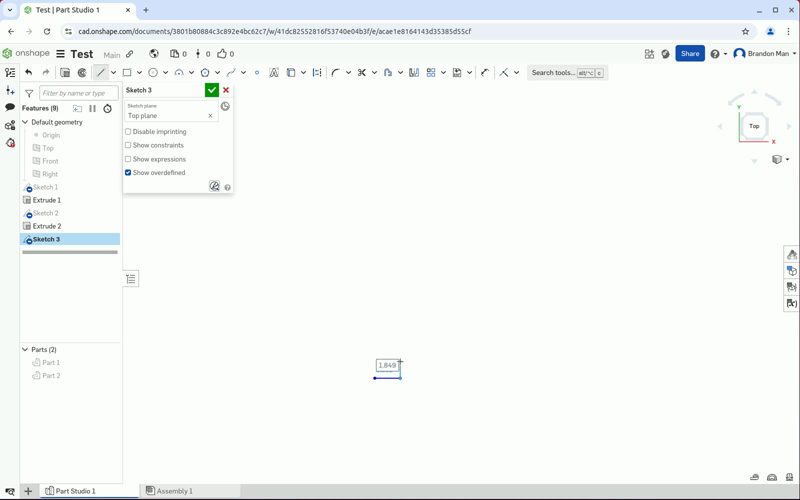
scroll(6)
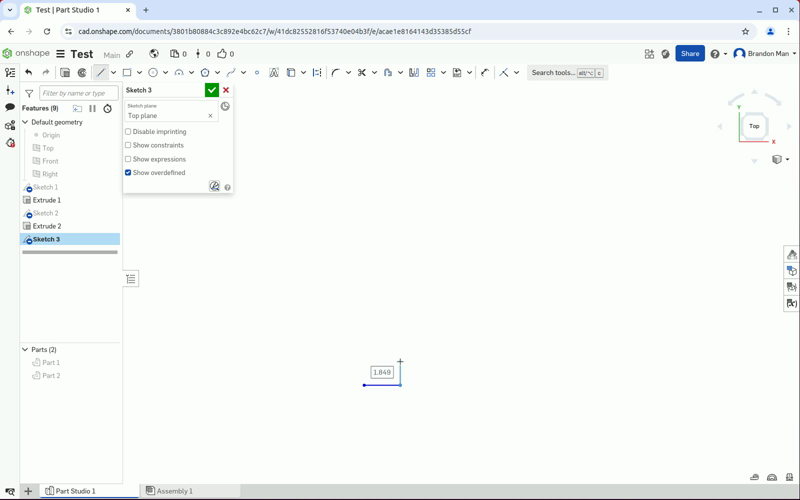
scroll(6)
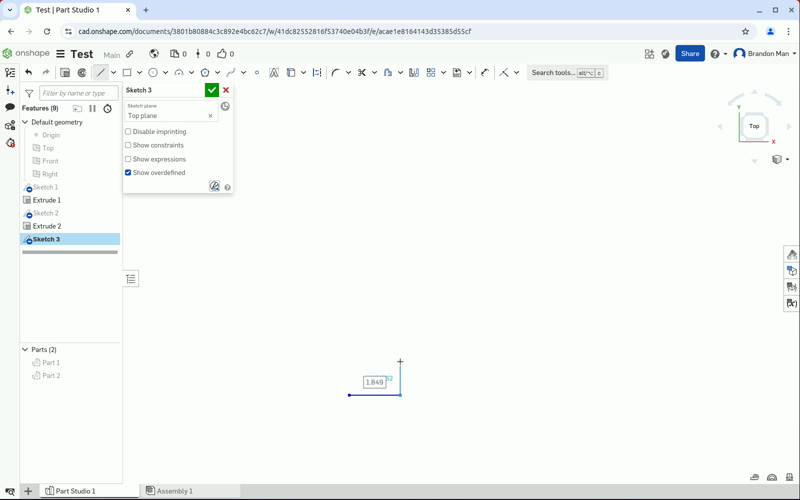
scroll(6)
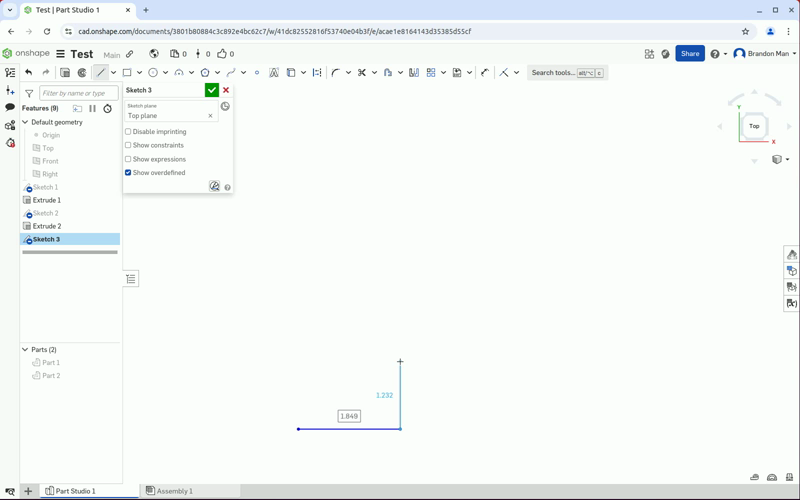
click(400, 361)
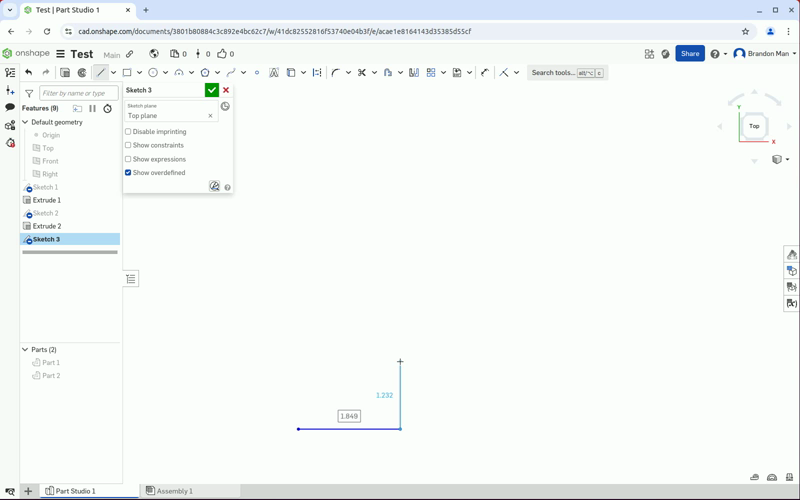
scroll(-6)
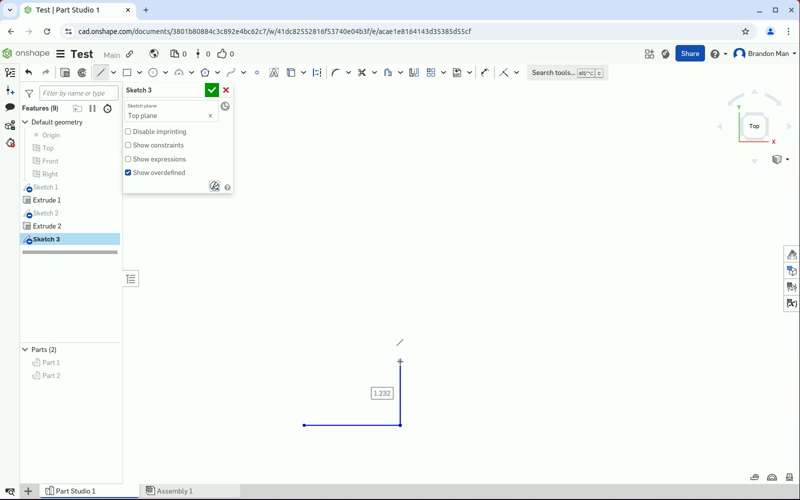
scroll(-6)
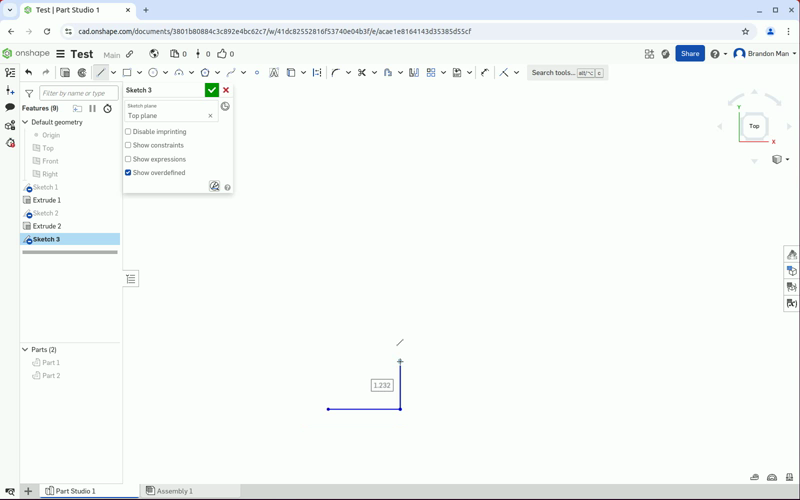
scroll(-6)
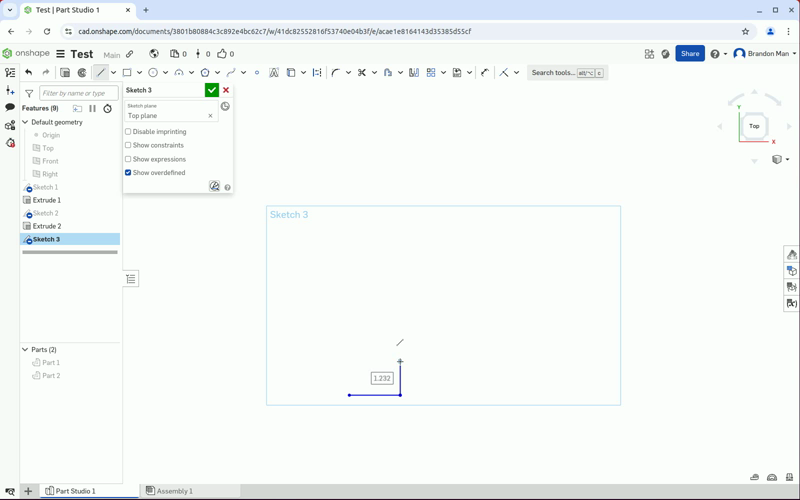
scroll(-6)
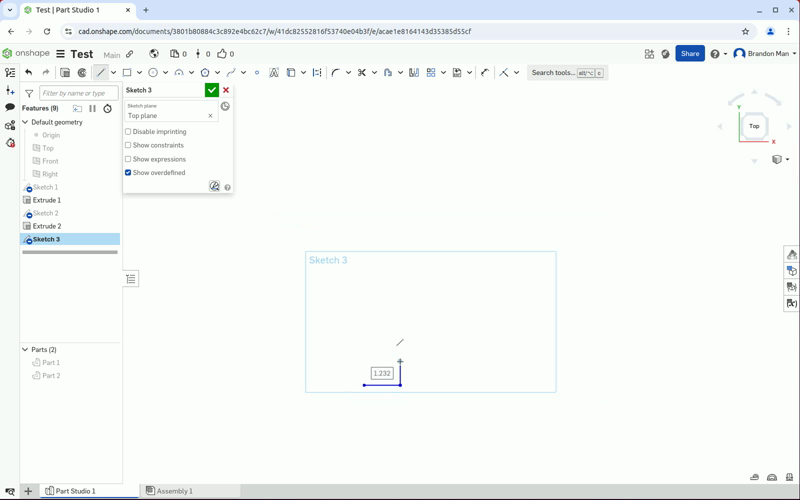
scroll(-6)
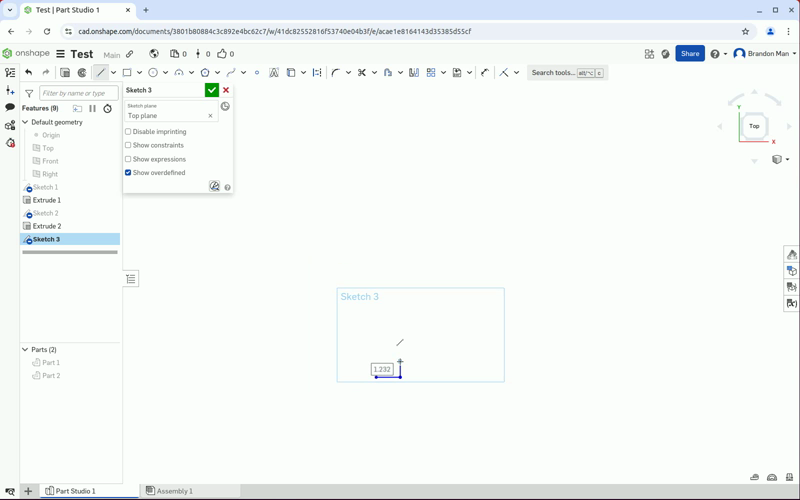
scroll(-6)
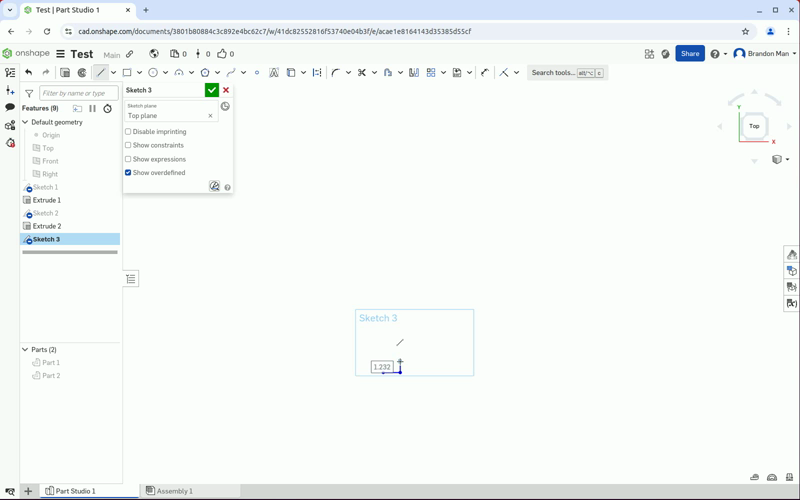
scroll(-6)
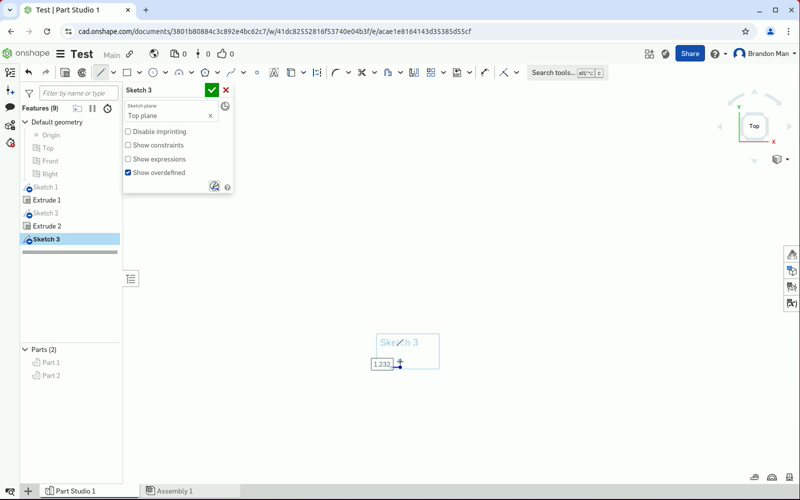
key_up(shift)
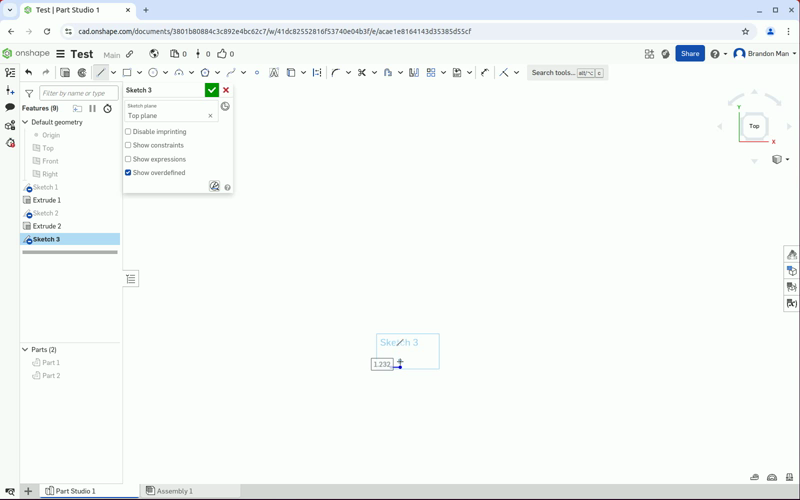
key_down(shift)
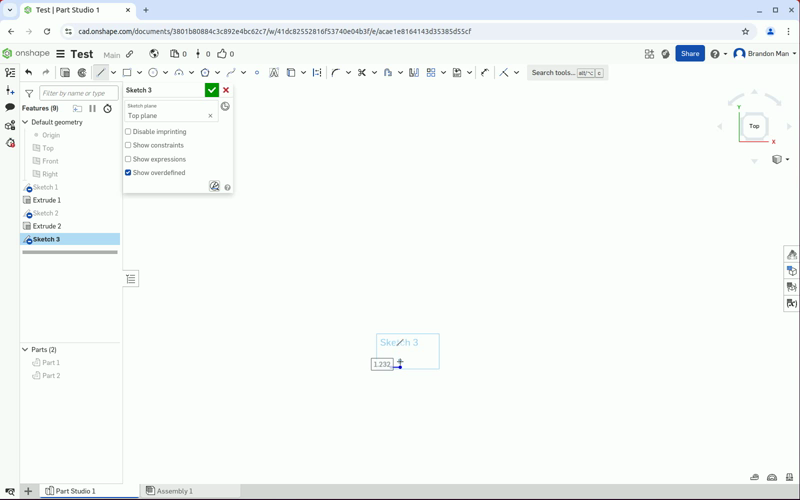
mouse_move(430, 361)
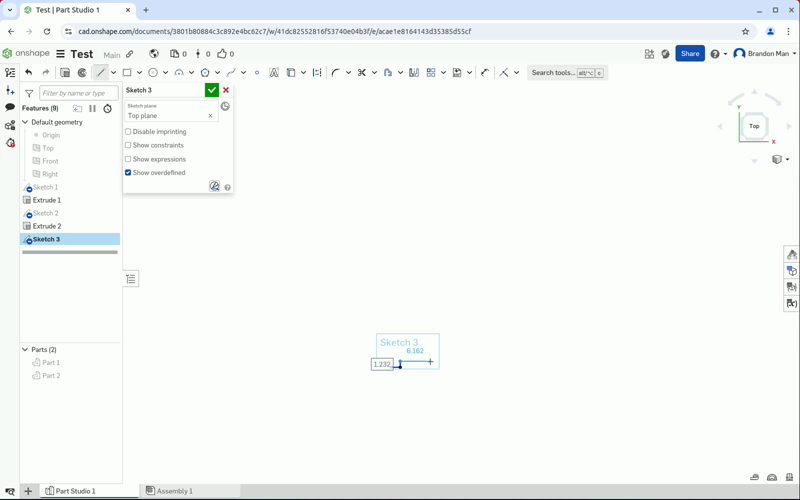
mouse_move(396, 361)
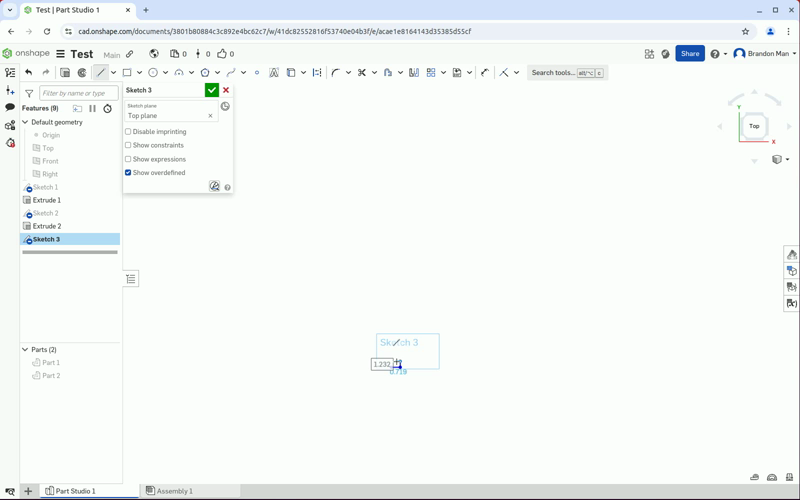
scroll(6)
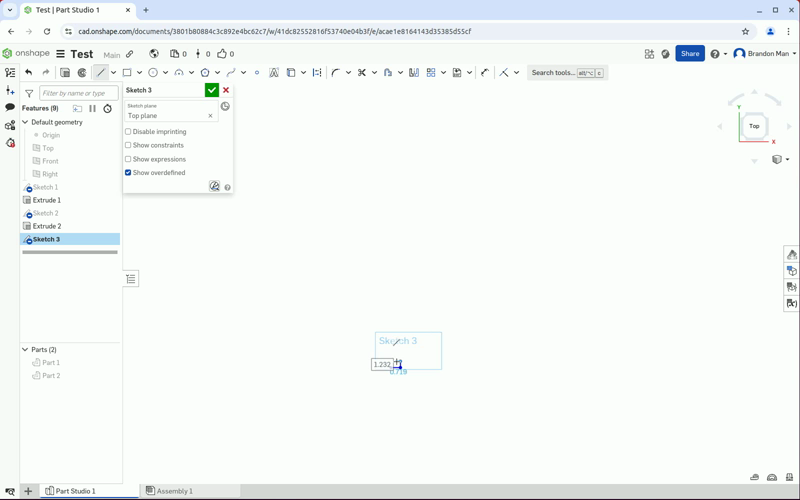
scroll(6)
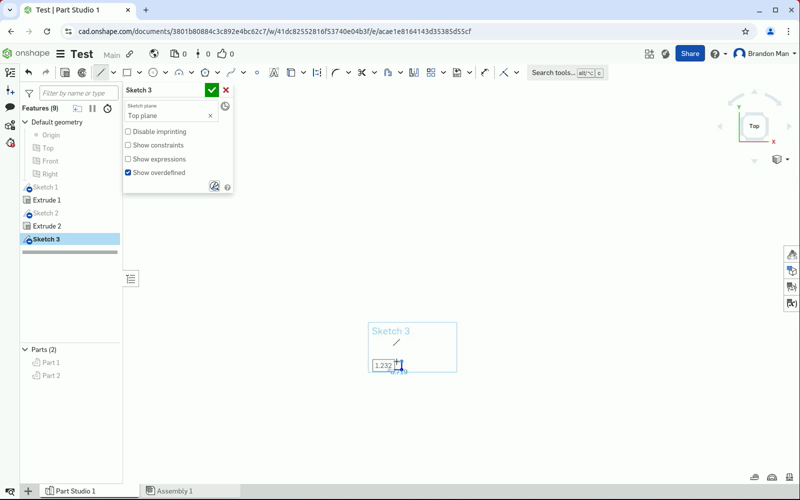
scroll(6)
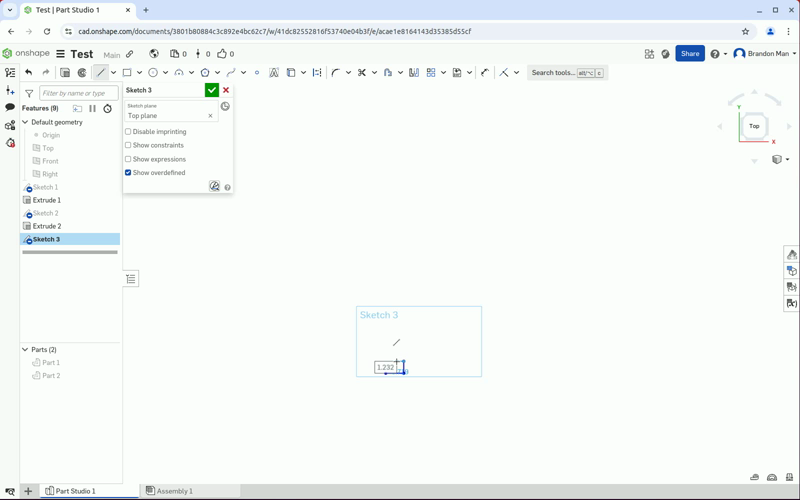
scroll(6)
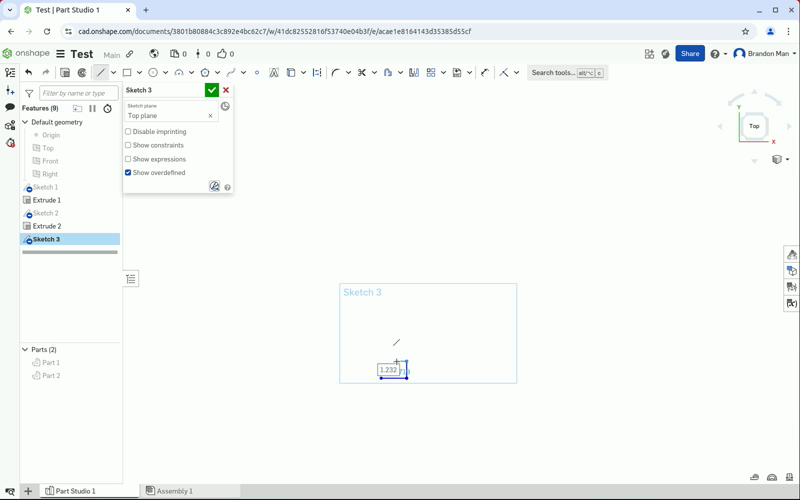
scroll(6)
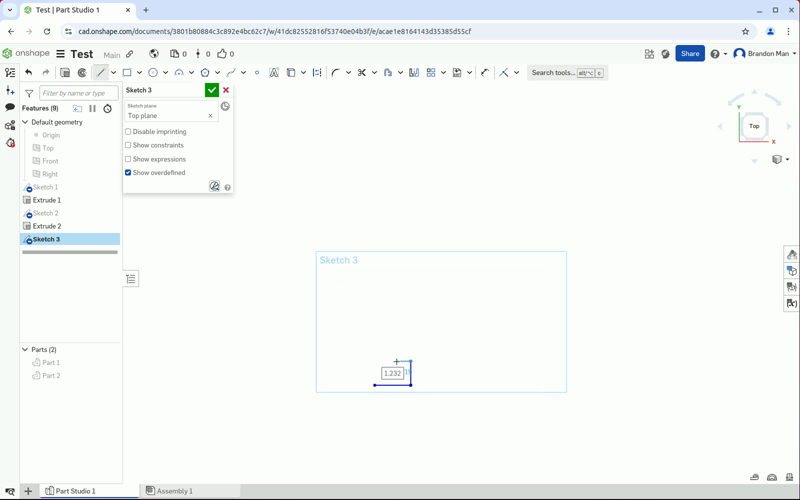
scroll(6)
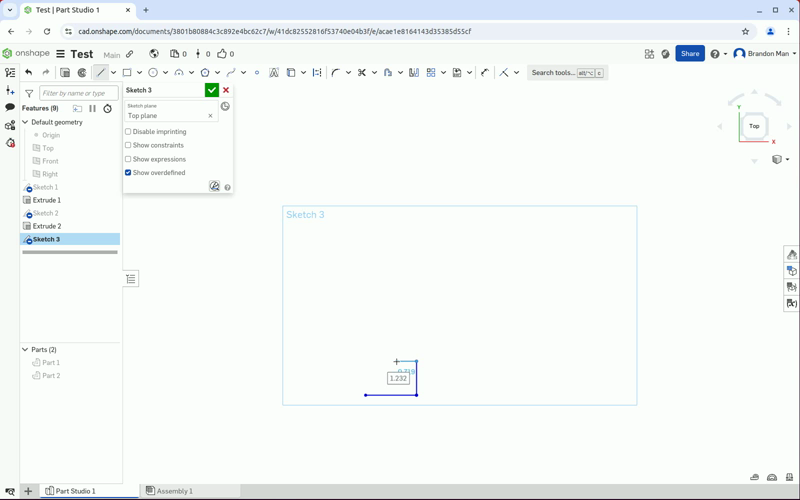
scroll(6)
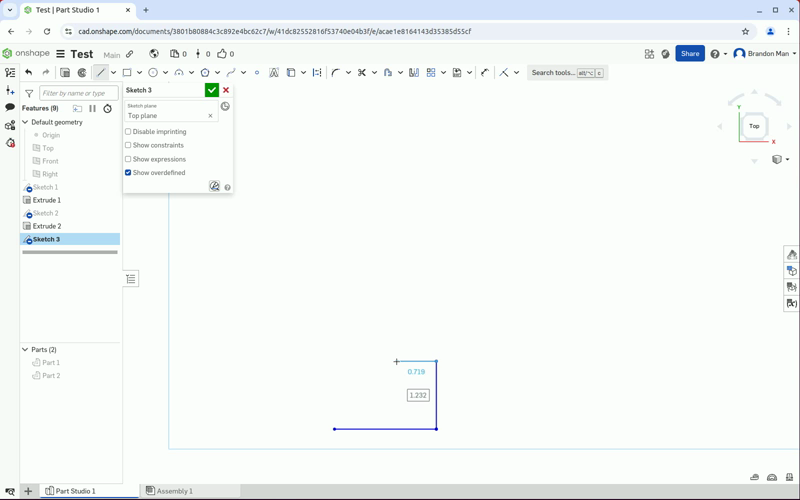
click(396, 361)
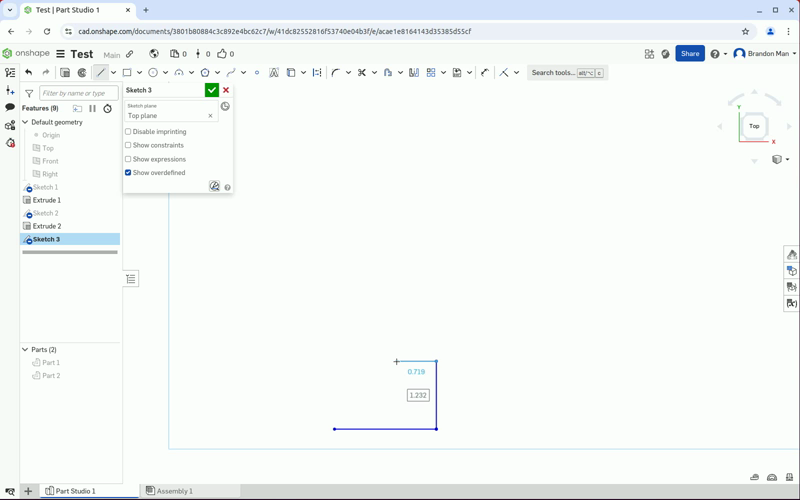
scroll(-6)
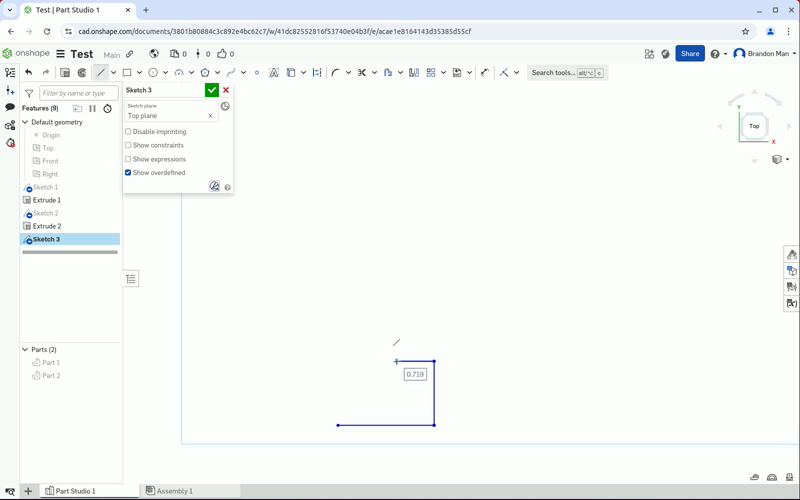
scroll(-6)
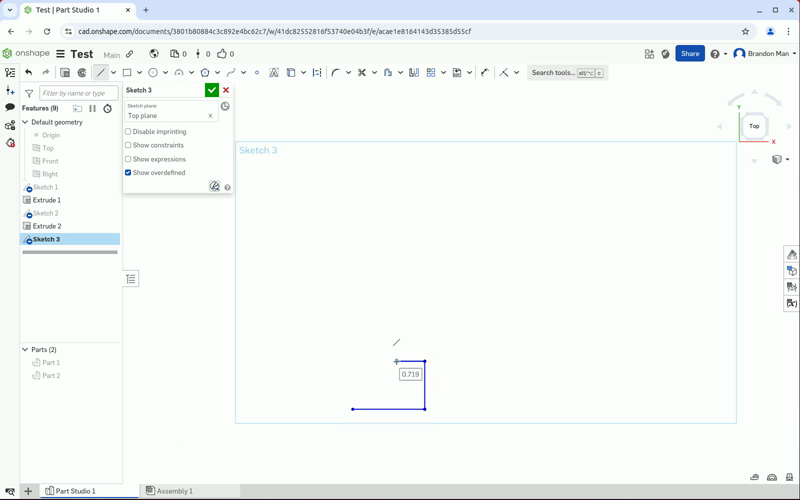
scroll(-6)
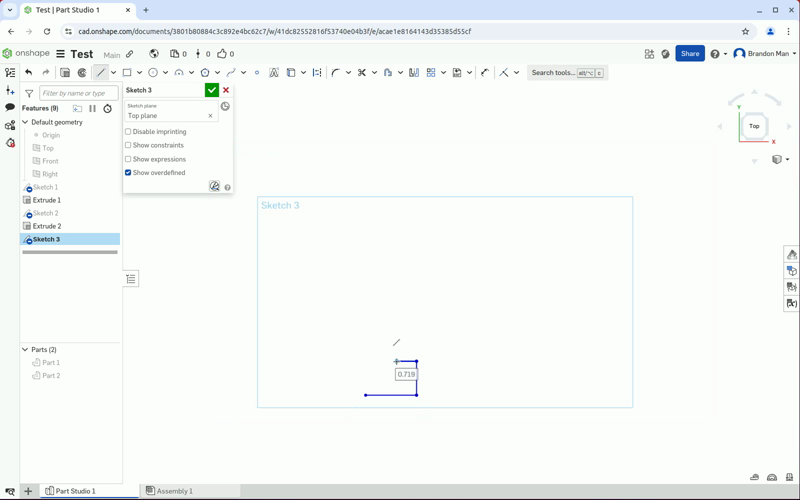
scroll(-6)
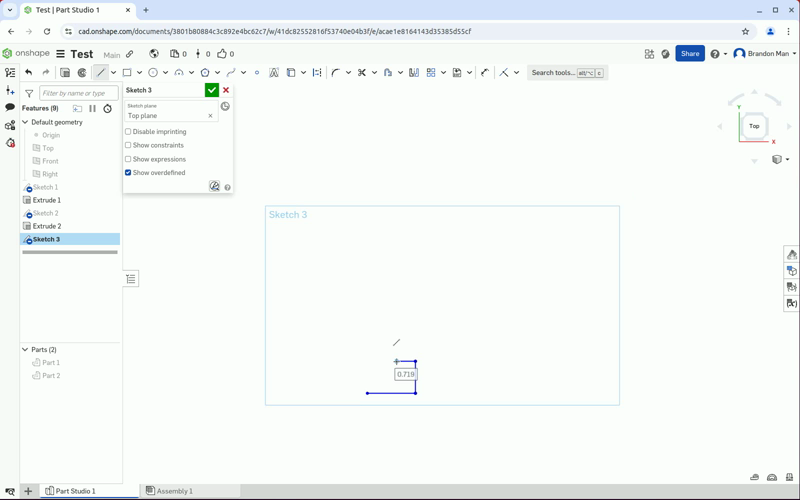
scroll(-6)
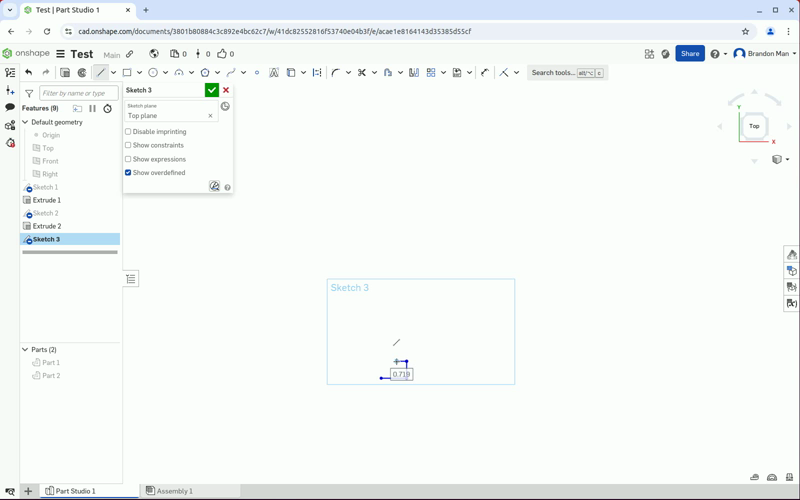
scroll(-6)
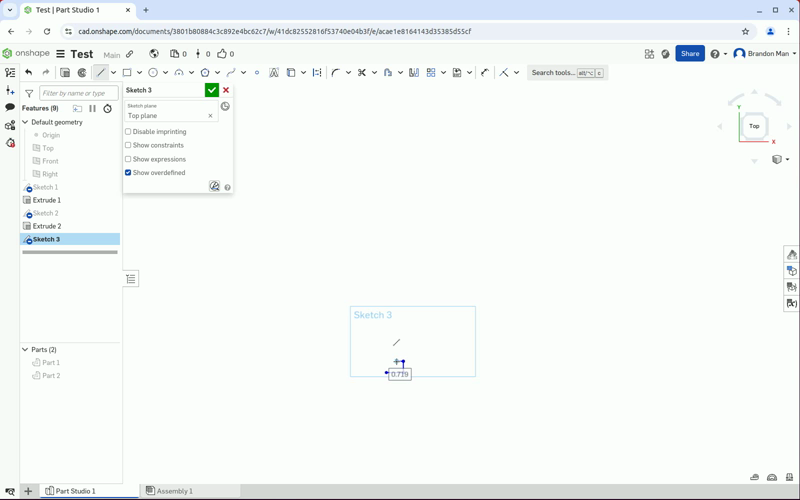
scroll(-6)
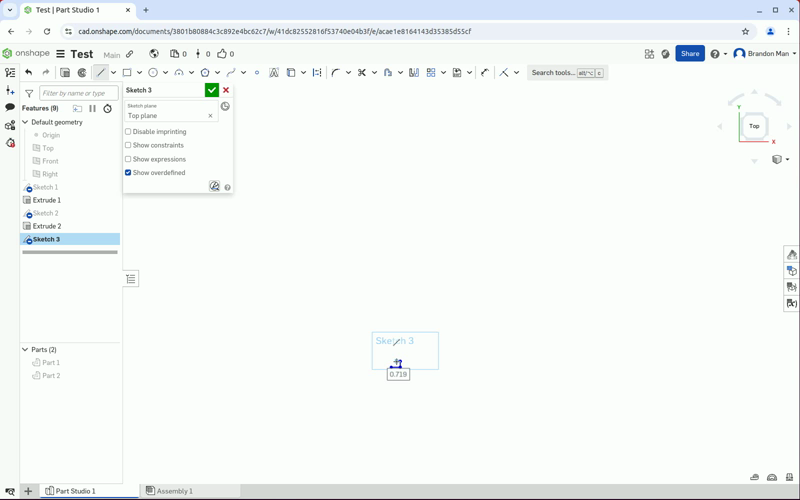
key_up(shift)
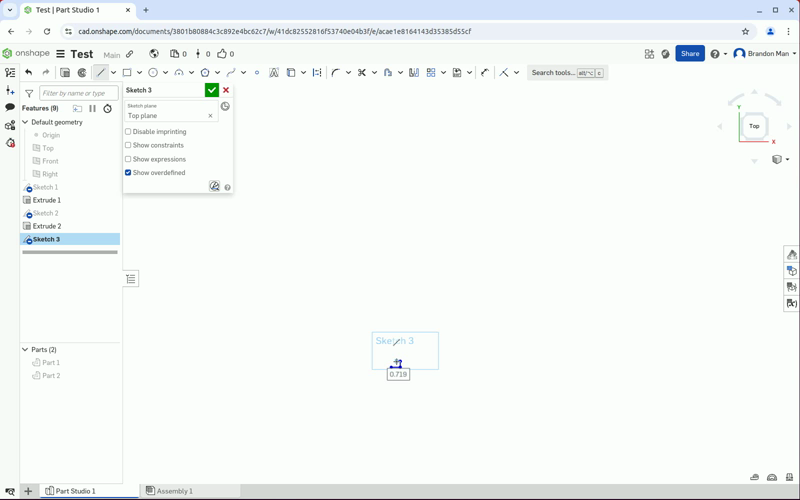
key_down(shift)
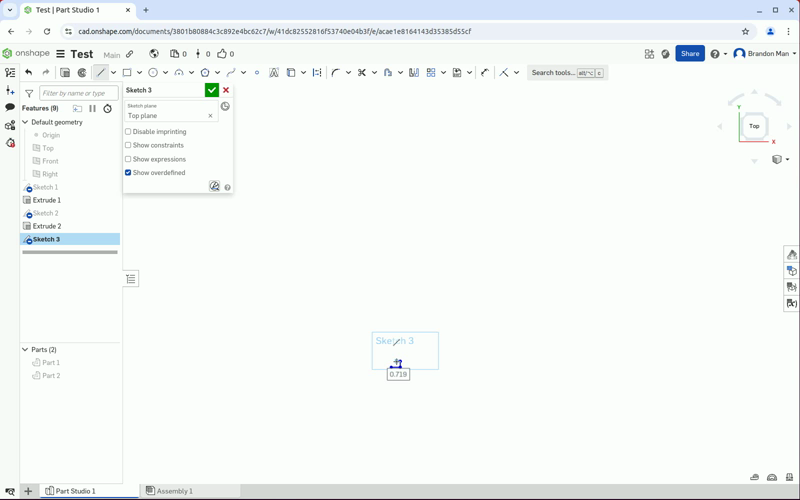
mouse_move(426, 361)
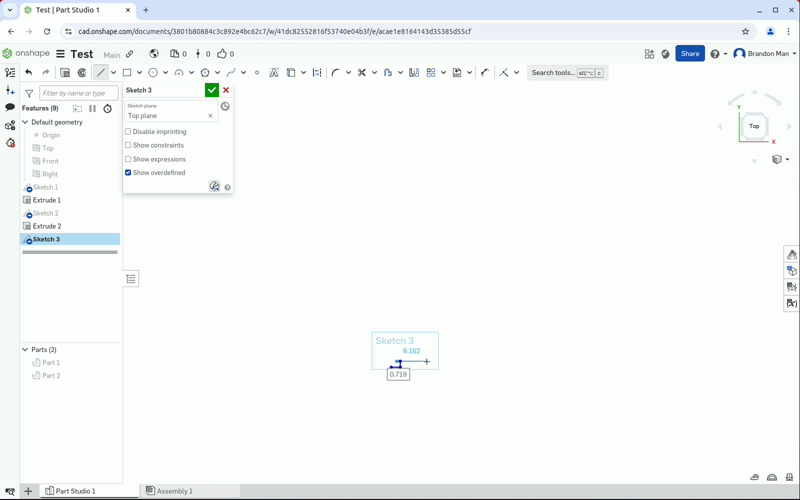
mouse_move(396, 349)
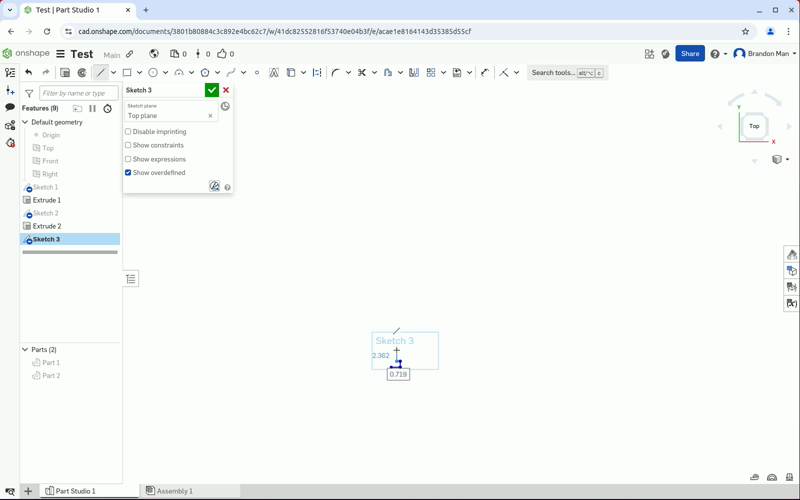
click(396, 349)
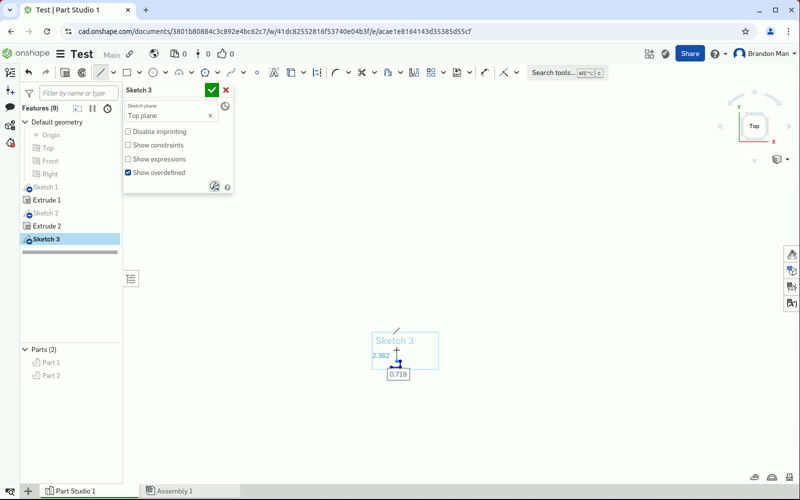
key_up(shift)
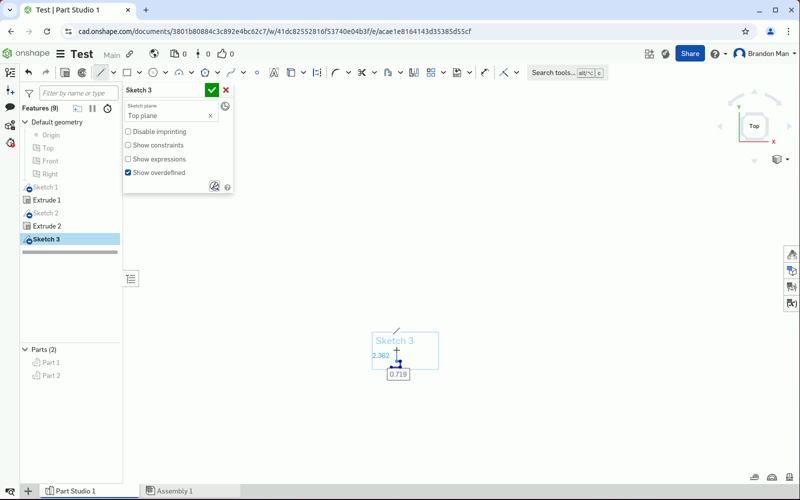
key_down(shift)
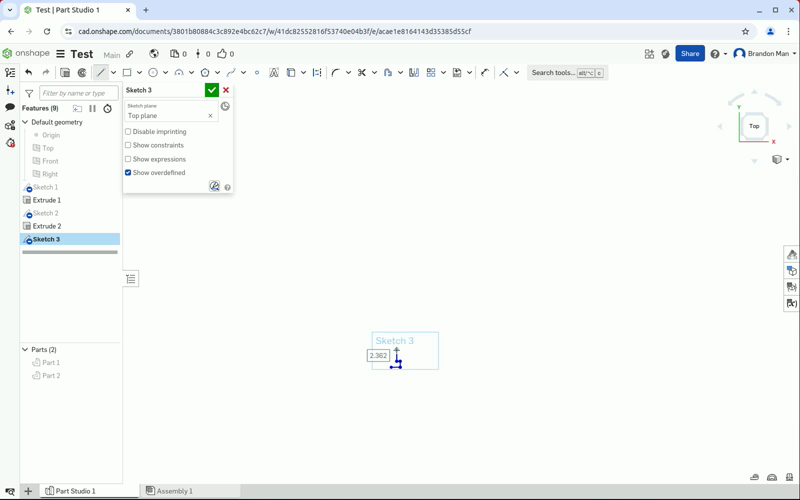
mouse_move(426, 349)
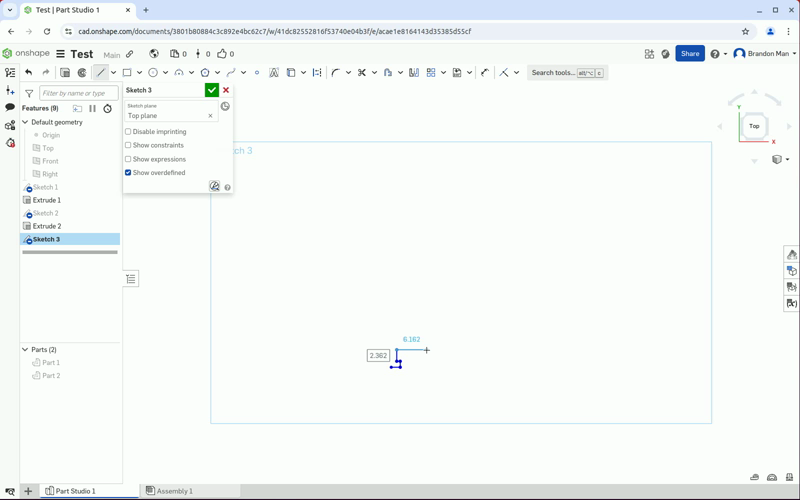
mouse_move(391, 349)
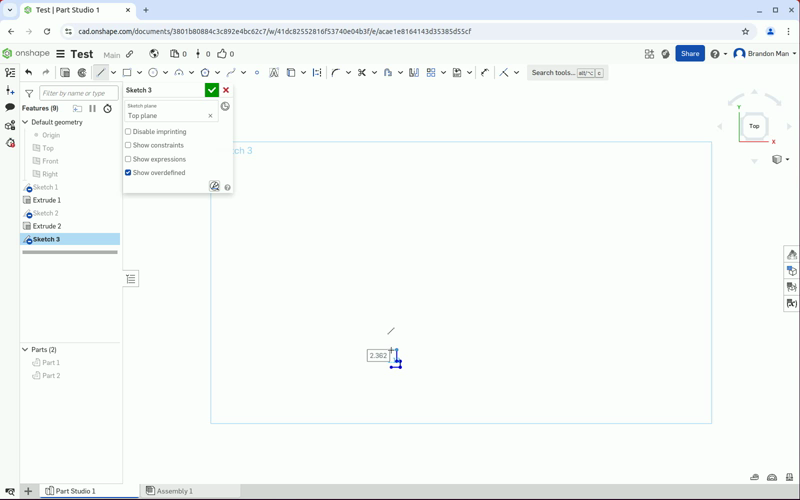
scroll(6)
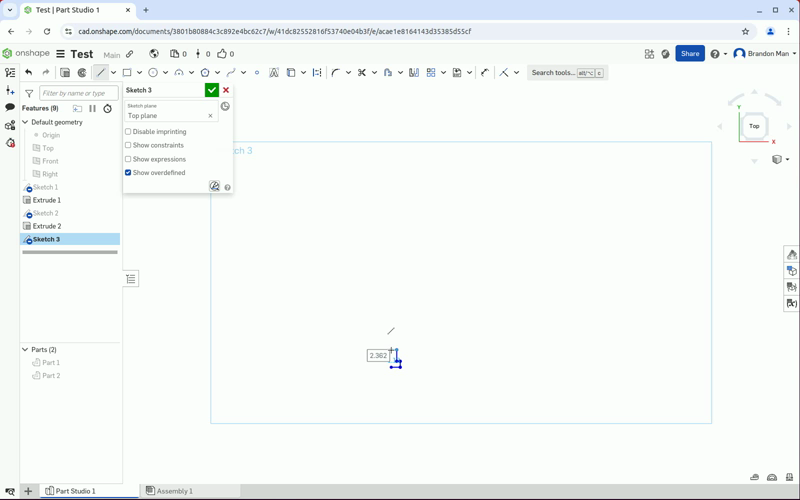
scroll(6)
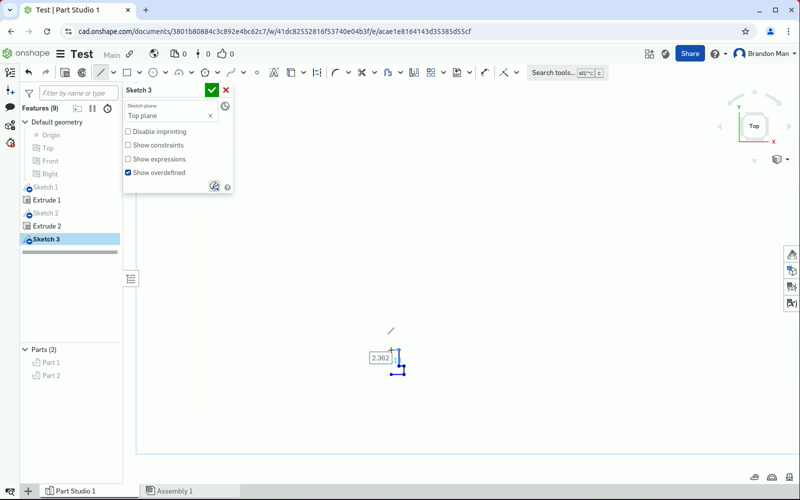
scroll(6)
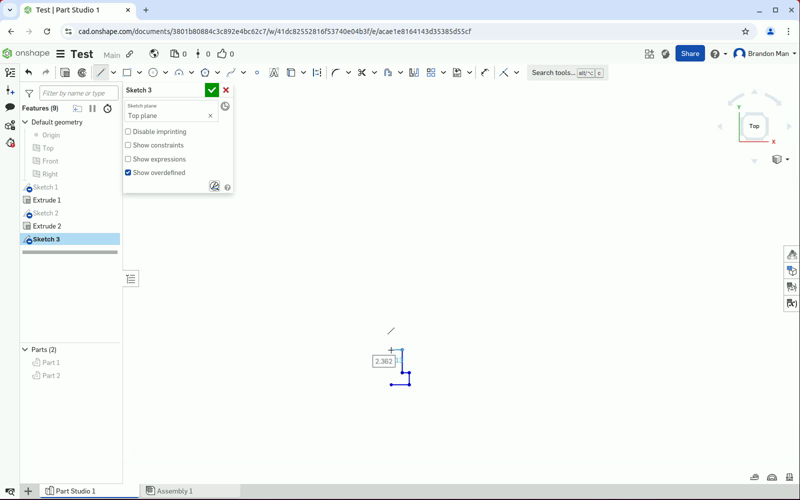
scroll(6)
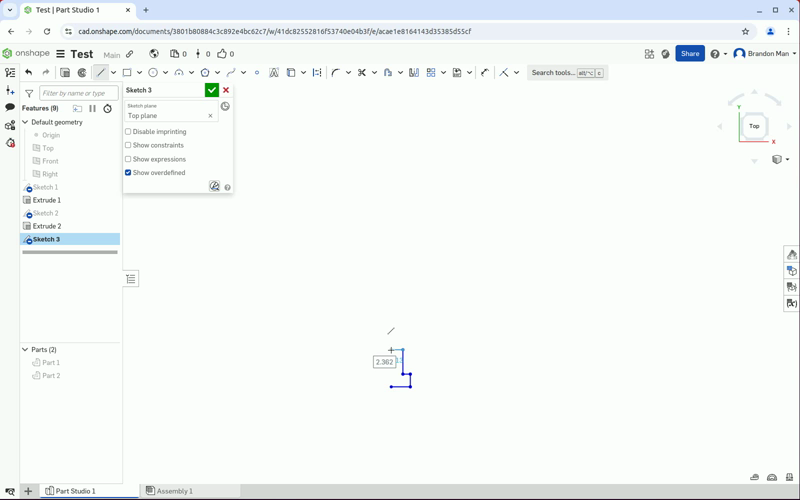
scroll(6)
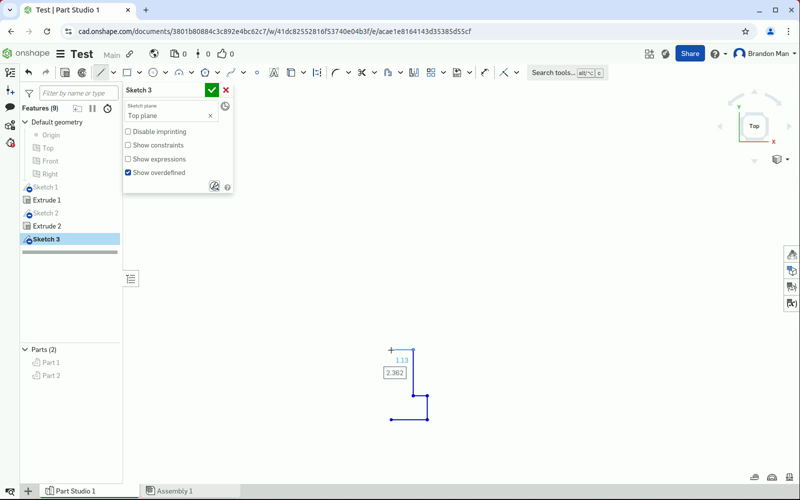
scroll(6)
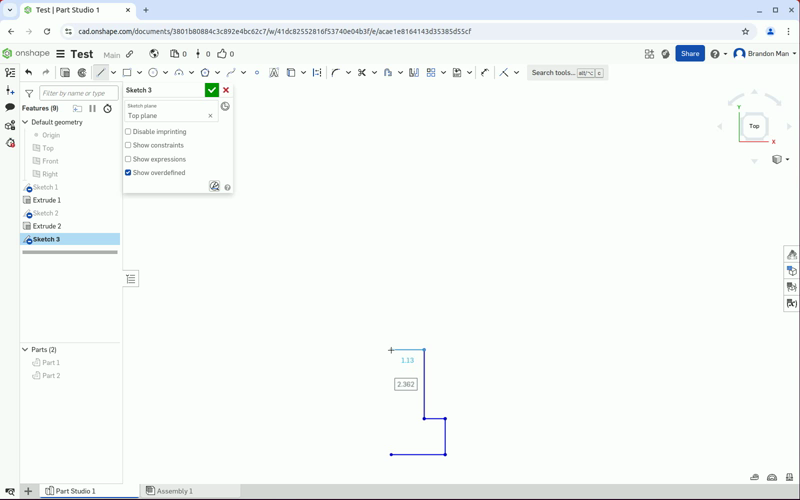
scroll(6)
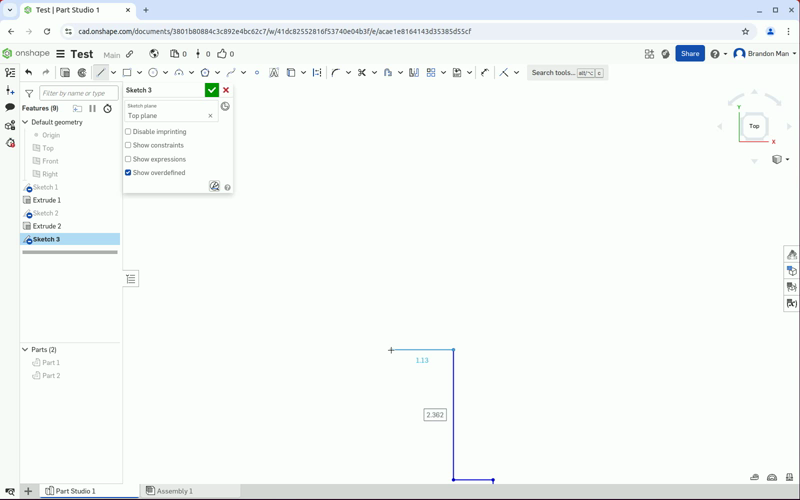
click(391, 349)
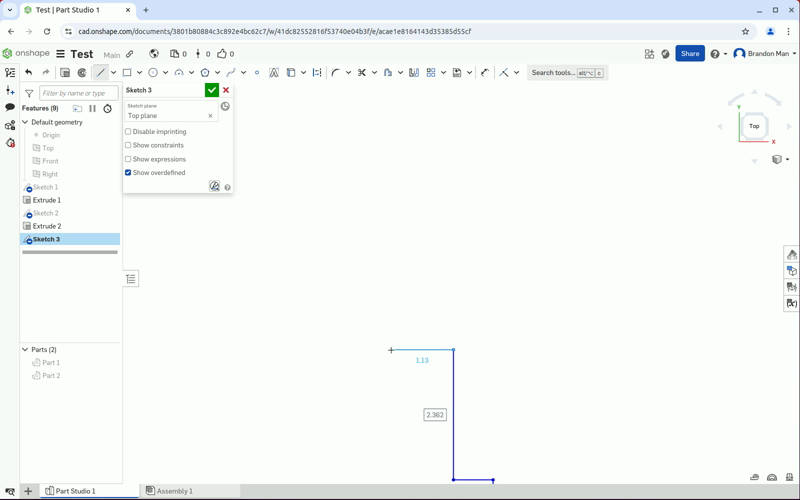
scroll(-6)
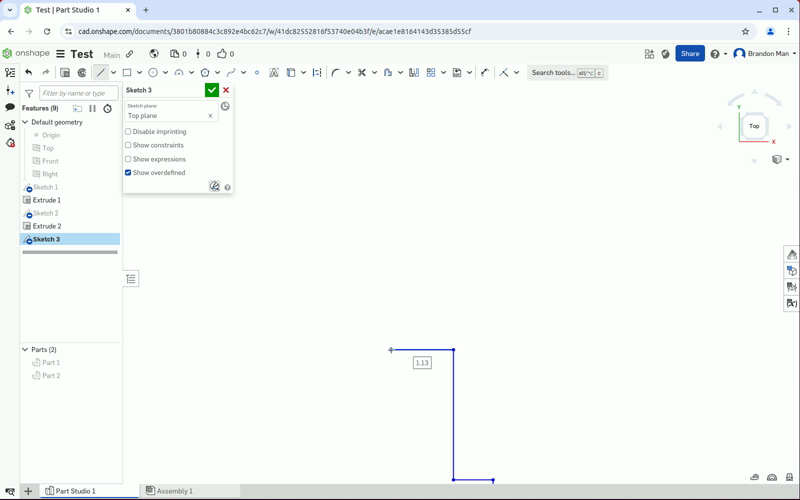
scroll(-6)
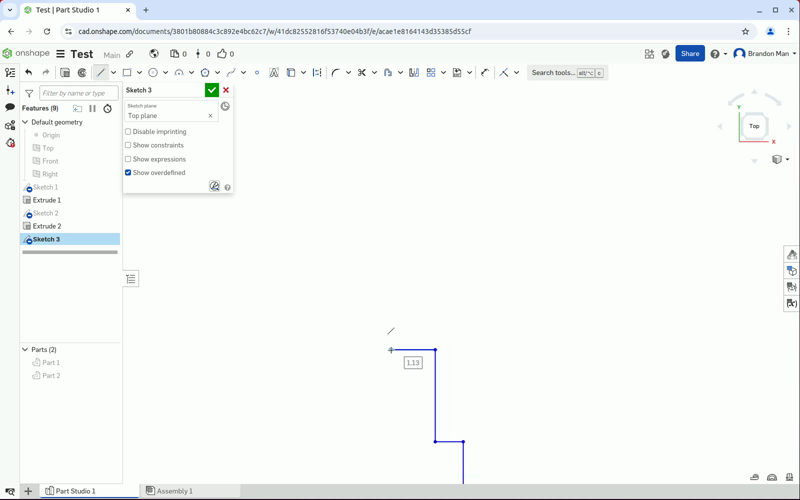
scroll(-6)
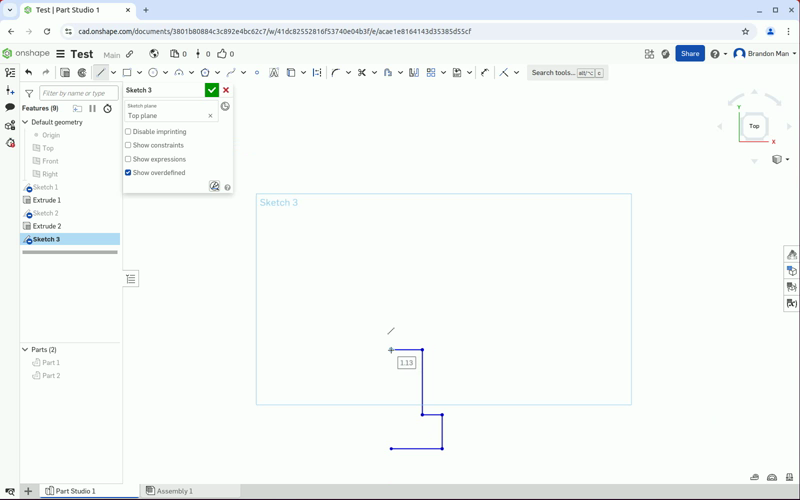
scroll(-6)
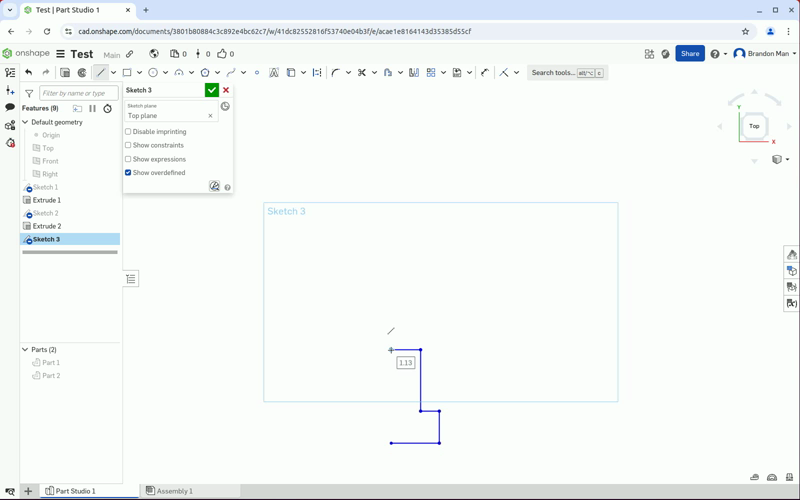
scroll(-6)
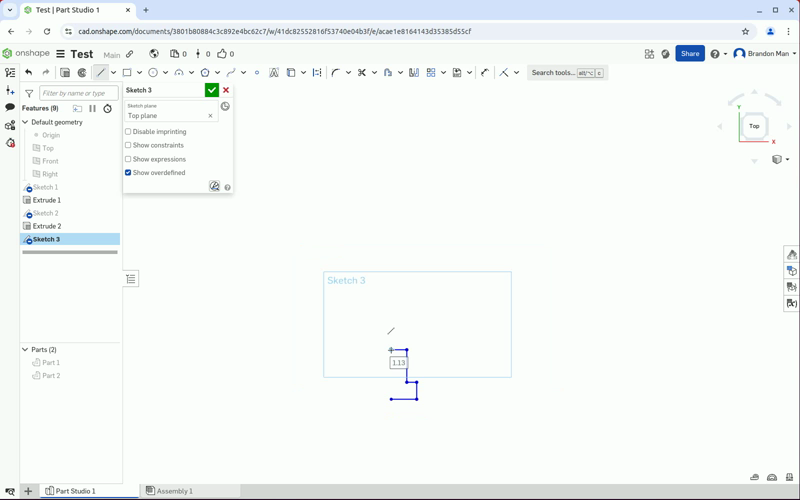
scroll(-6)
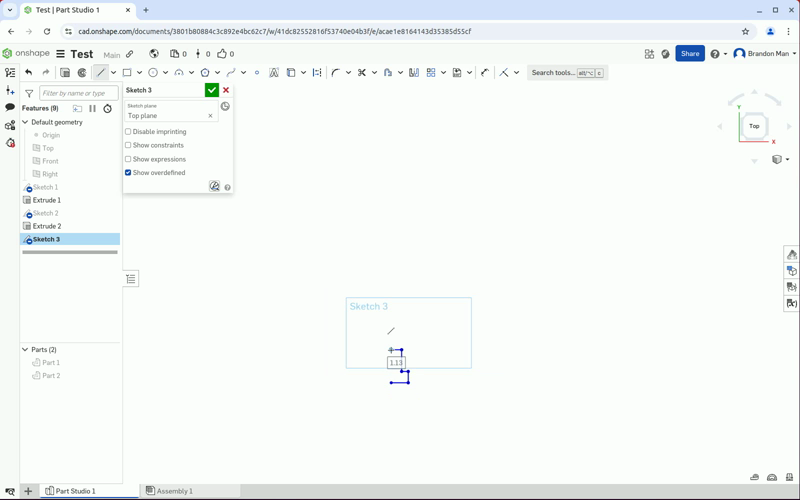
scroll(-6)
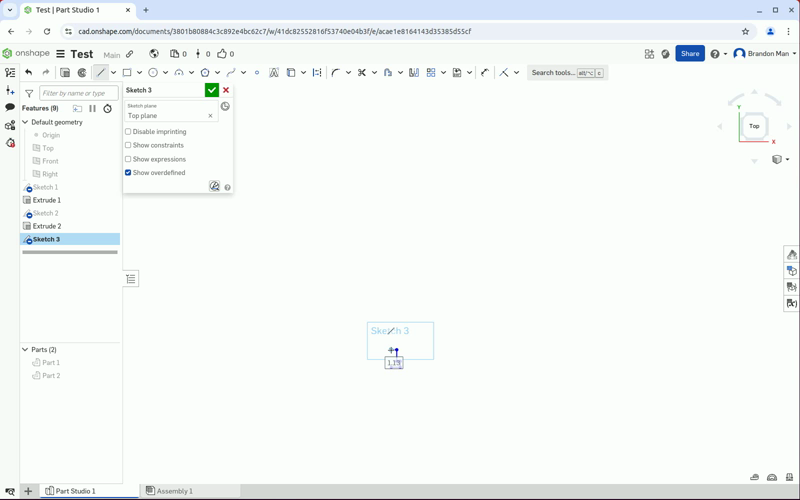
key_up(shift)
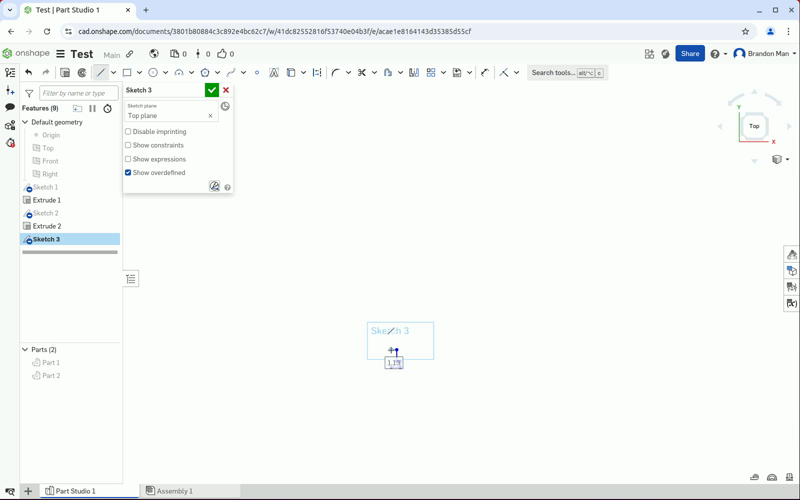
mouse_move(421, 349)
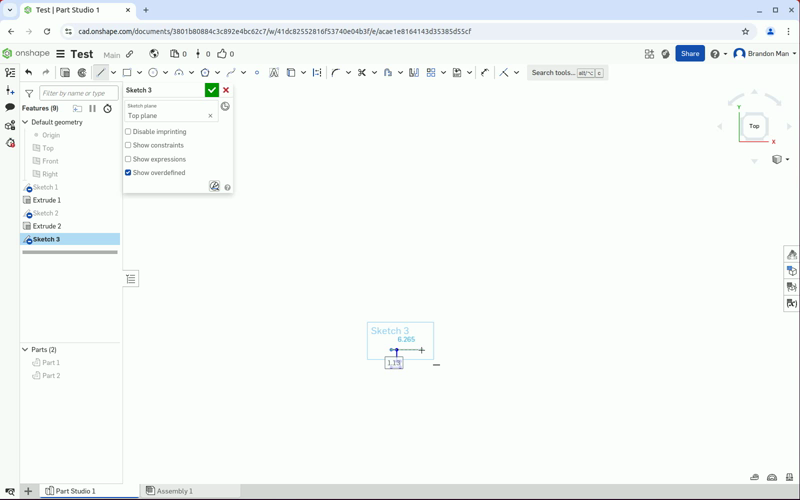
key_down(shift)
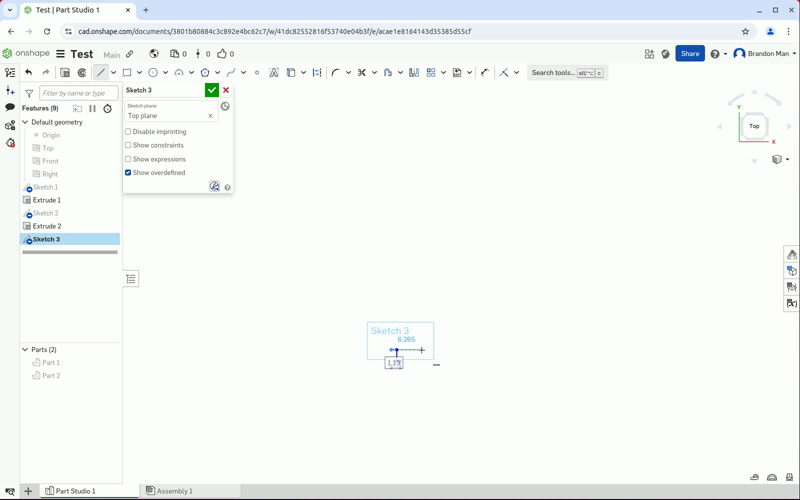
mouse_move(391, 367)
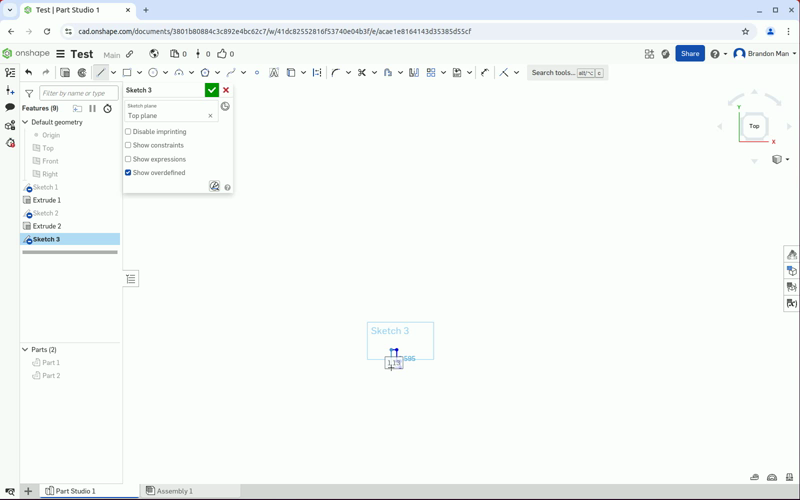
key_up(shift)
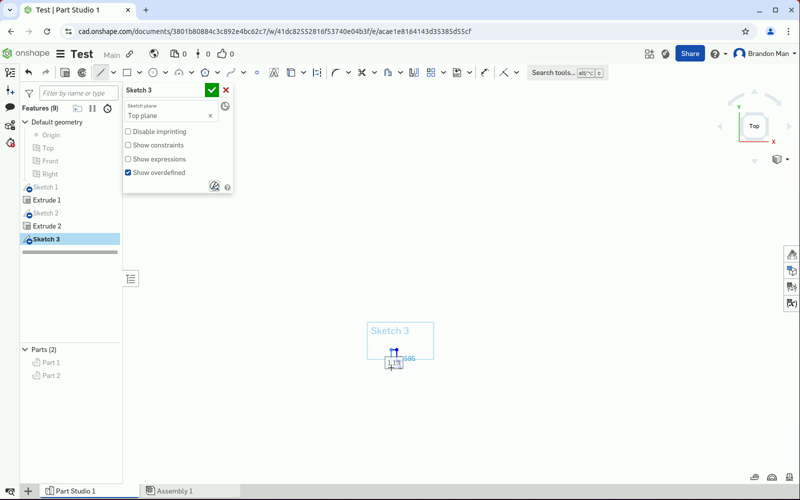
click(391, 367)
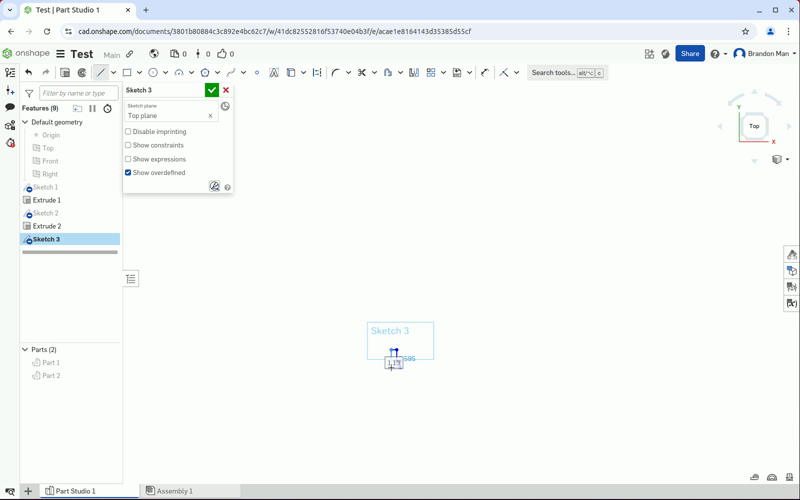
key(esc)
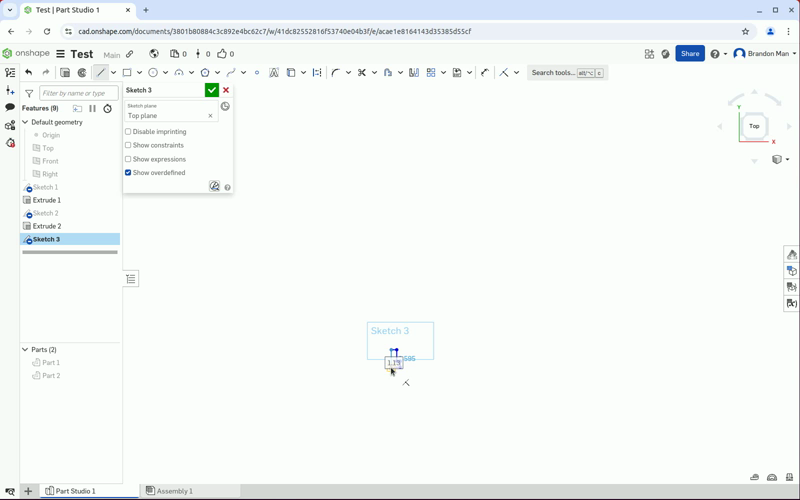
mouse_move(393, 362)
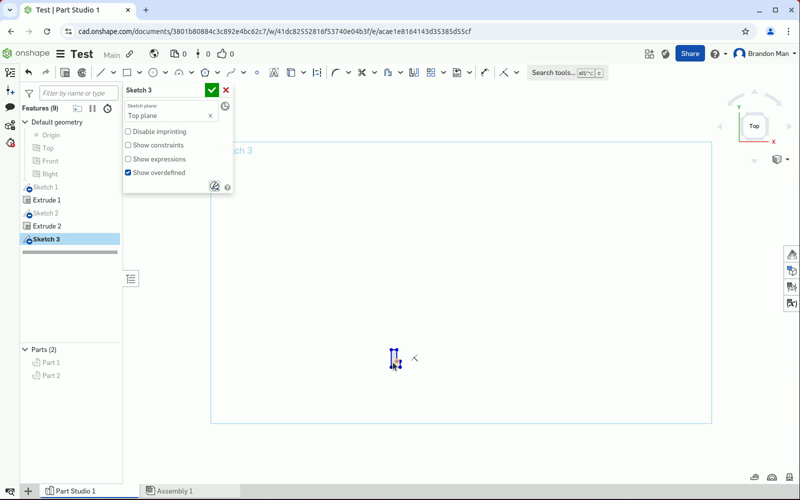
scroll(6)
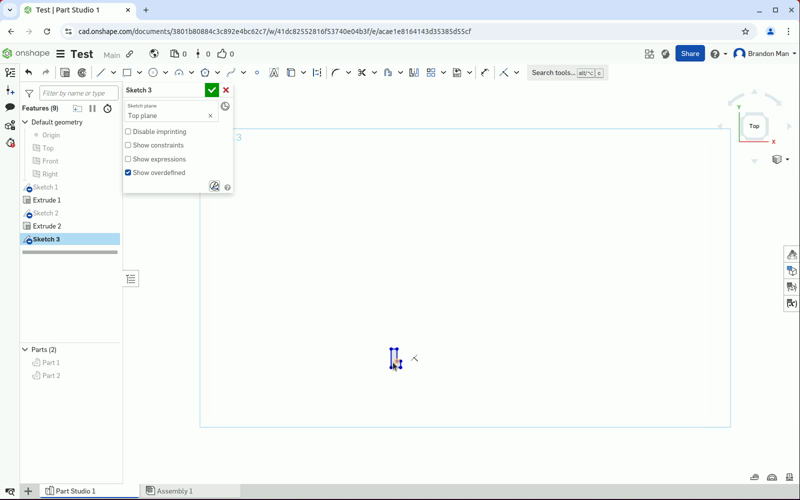
scroll(6)
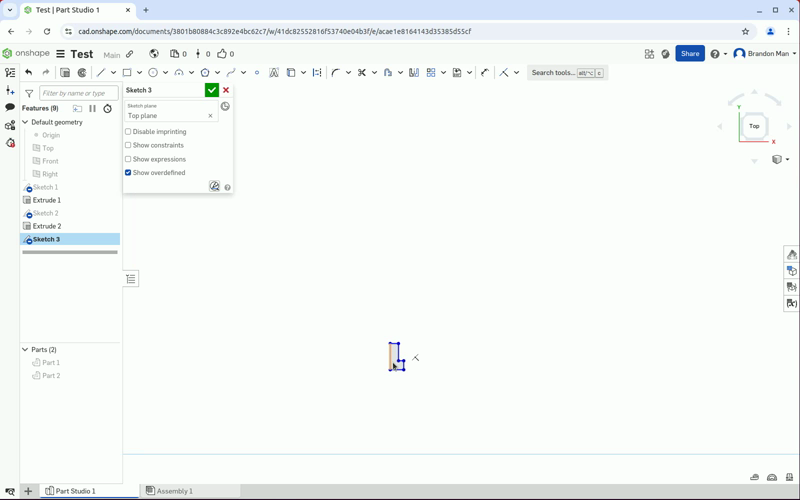
scroll(6)
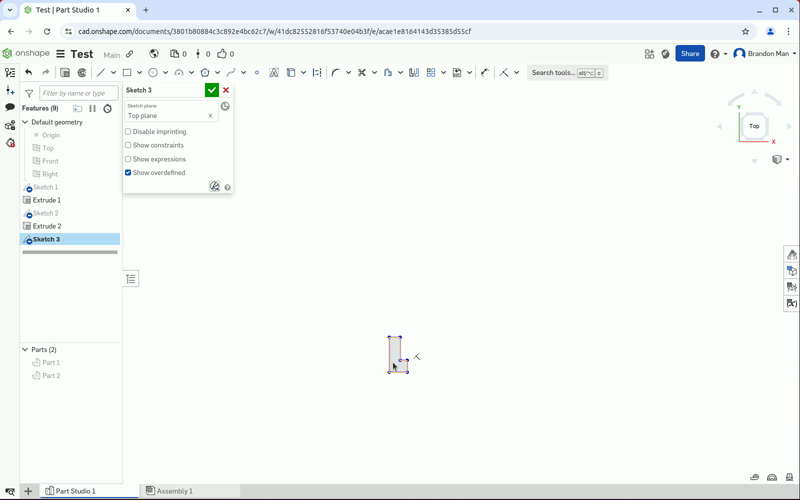
scroll(6)
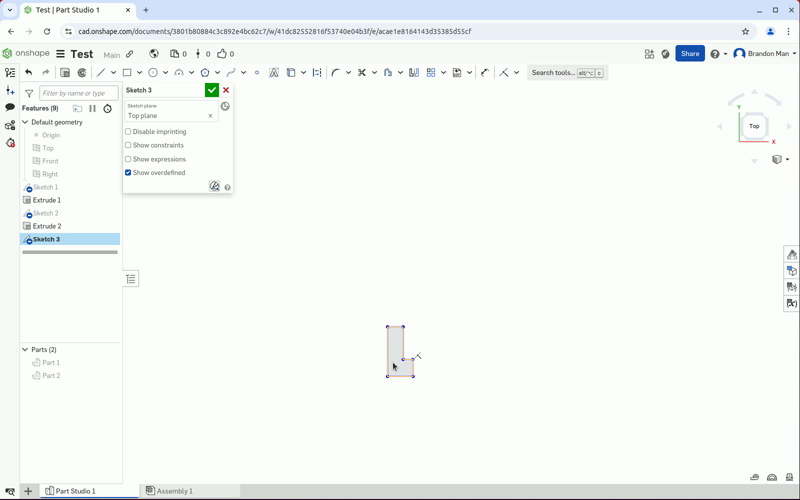
scroll(6)
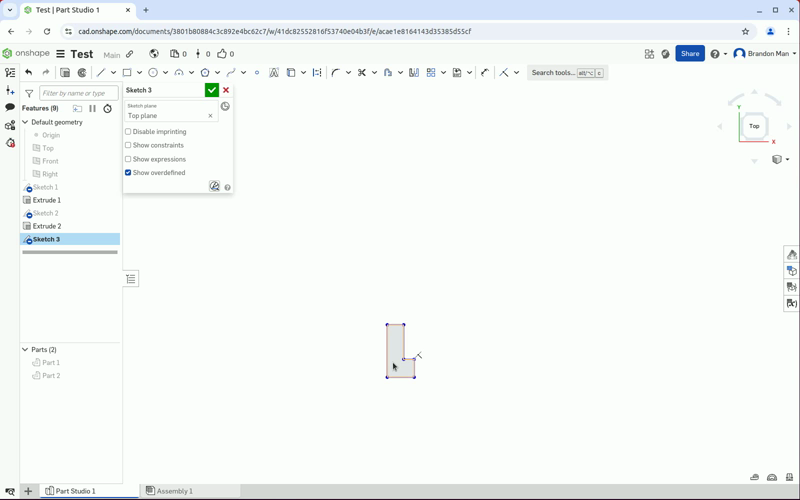
scroll(6)
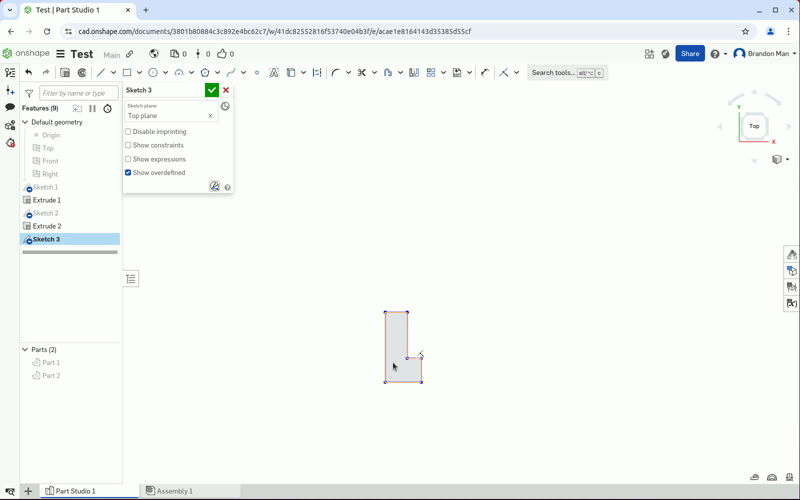
scroll(6)
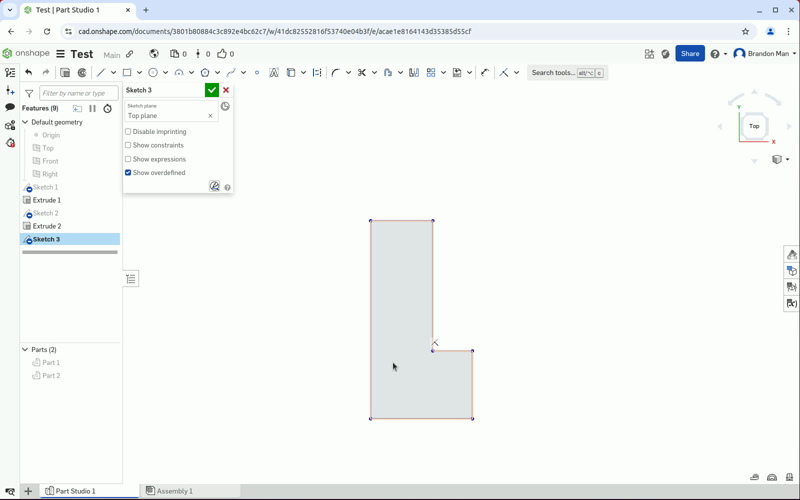
click(393, 362)
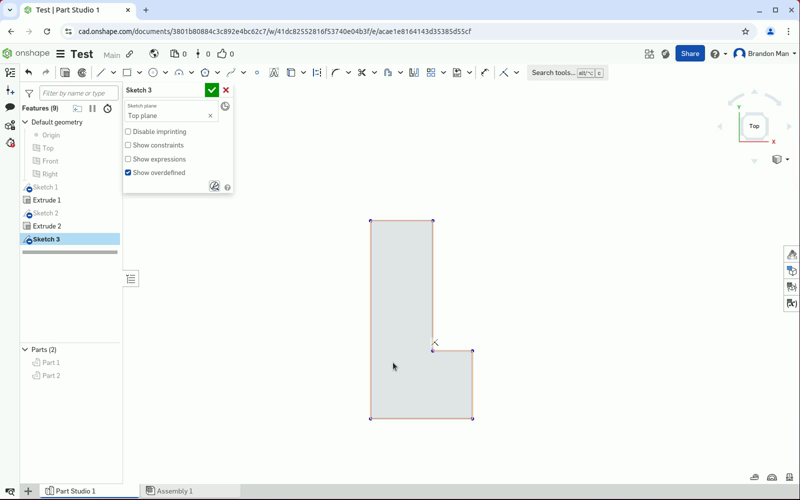
scroll(-6)
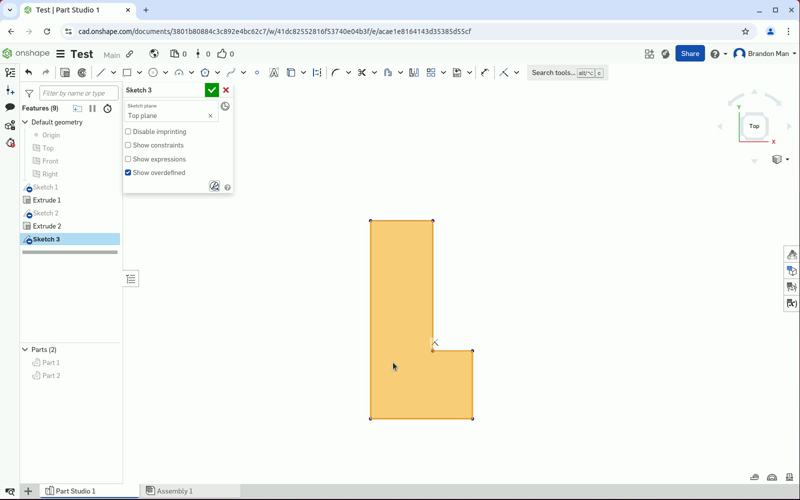
scroll(-6)
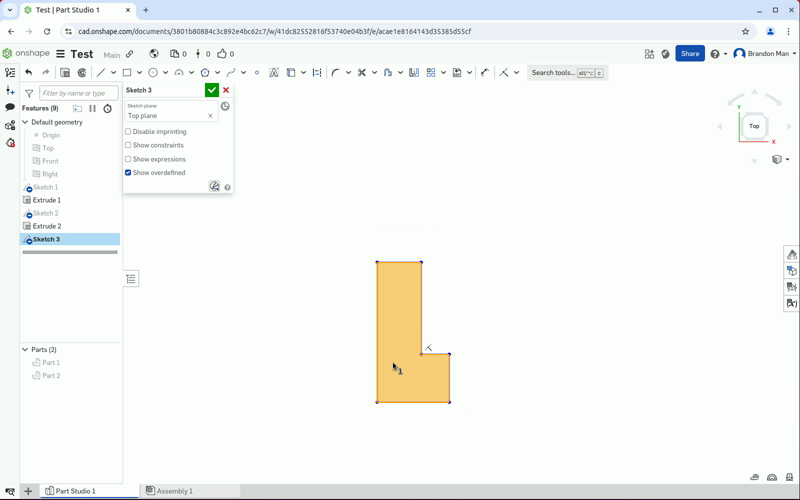
scroll(-6)
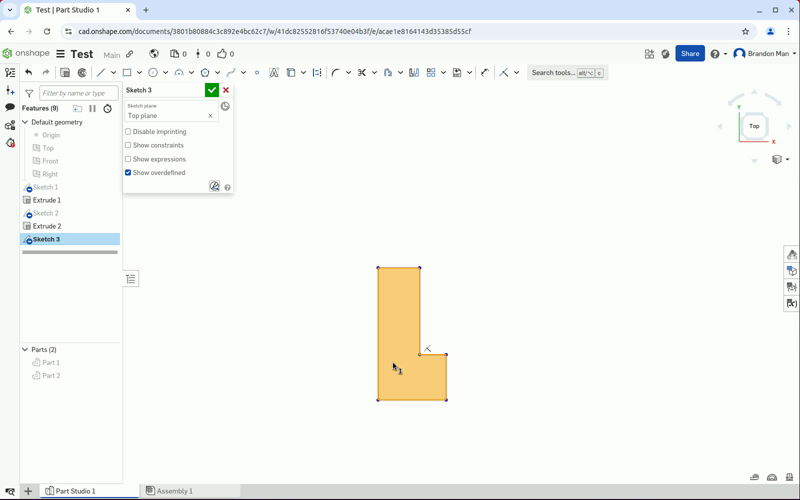
scroll(-6)
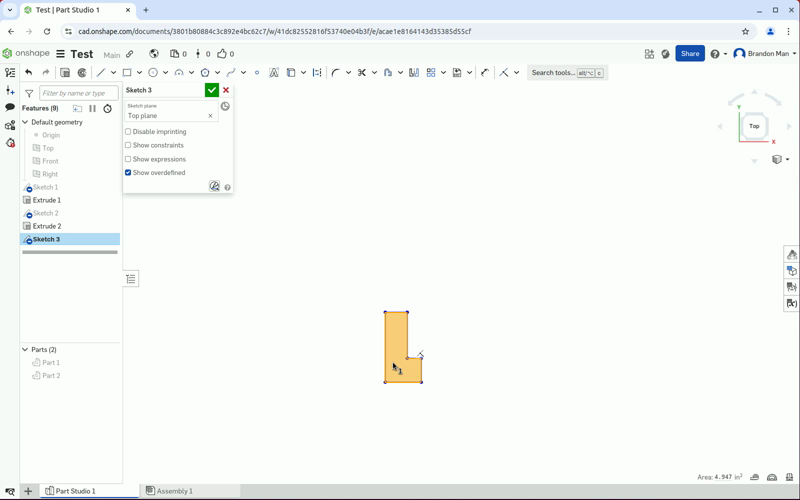
scroll(-6)
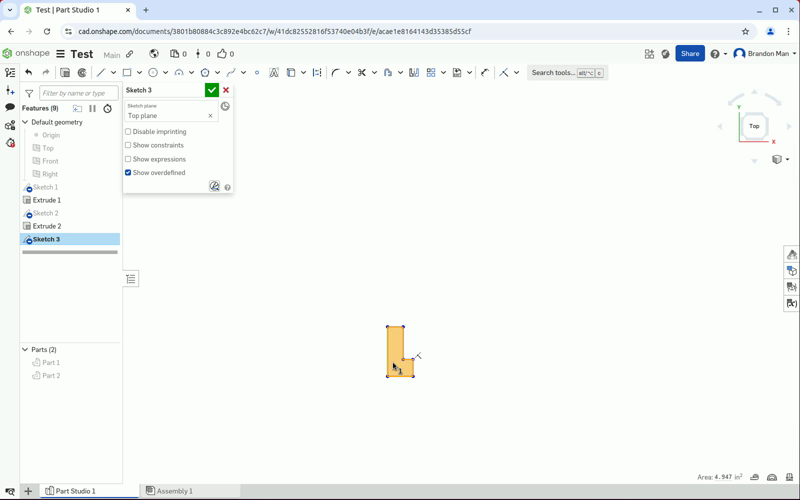
scroll(-6)
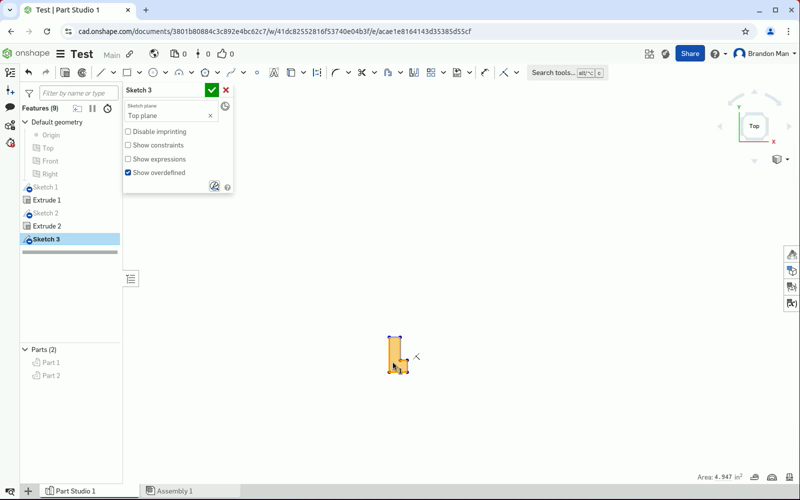
scroll(-6)
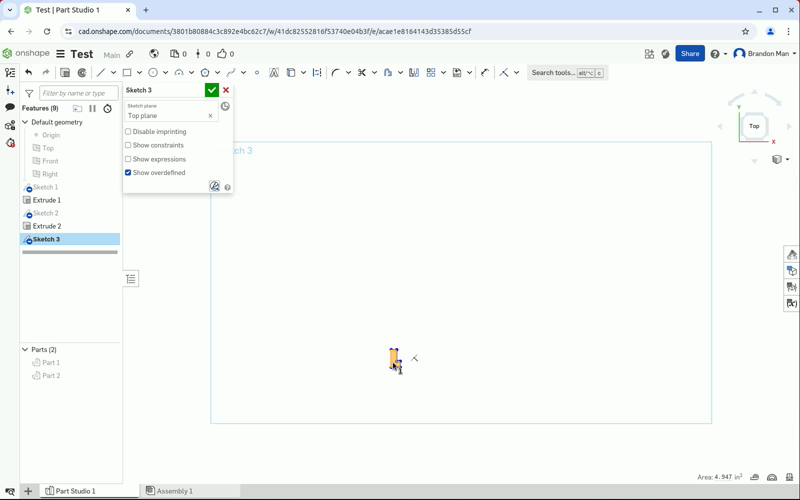
mouse_move(73, 352)
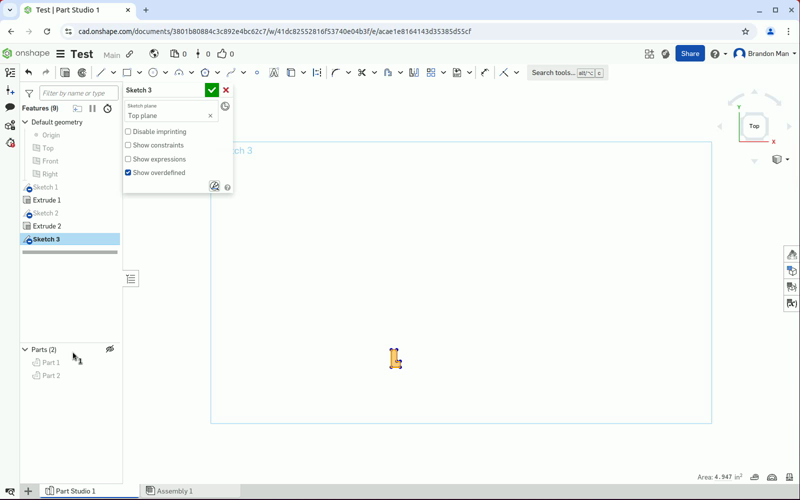
key(shift+y)
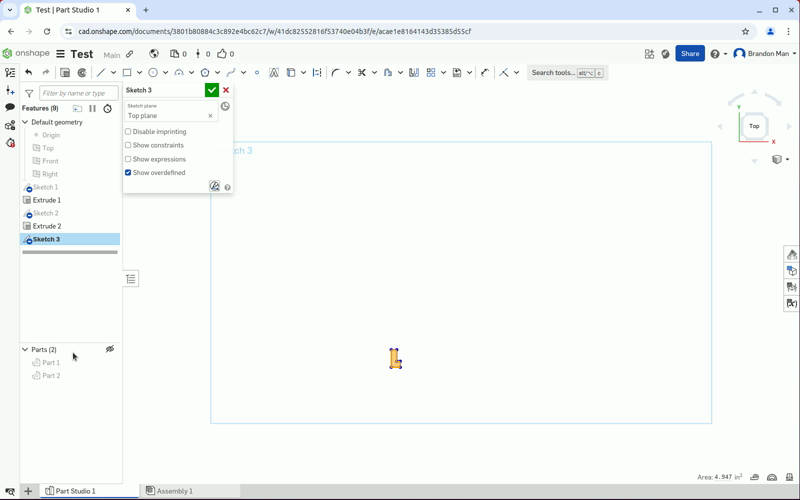
key(shift+e)
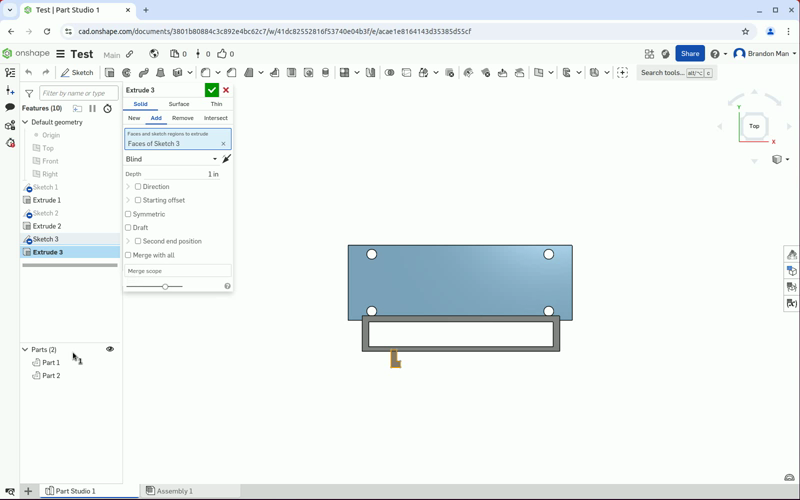
mouse_move(143, 106)
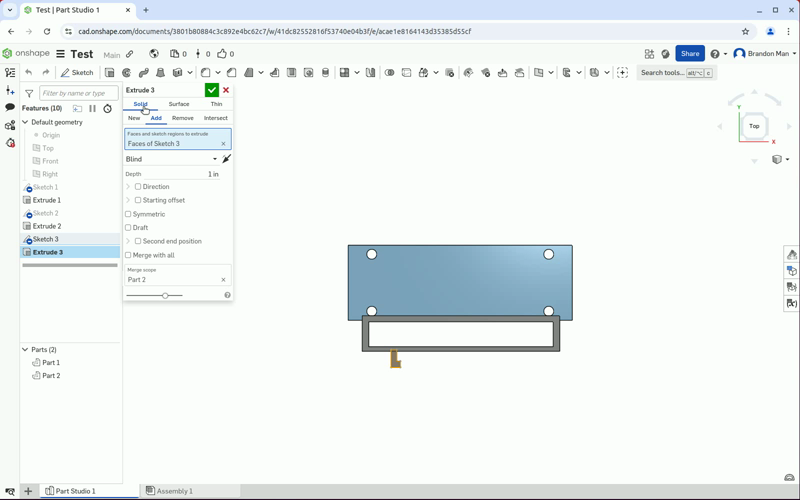
click(143, 106)
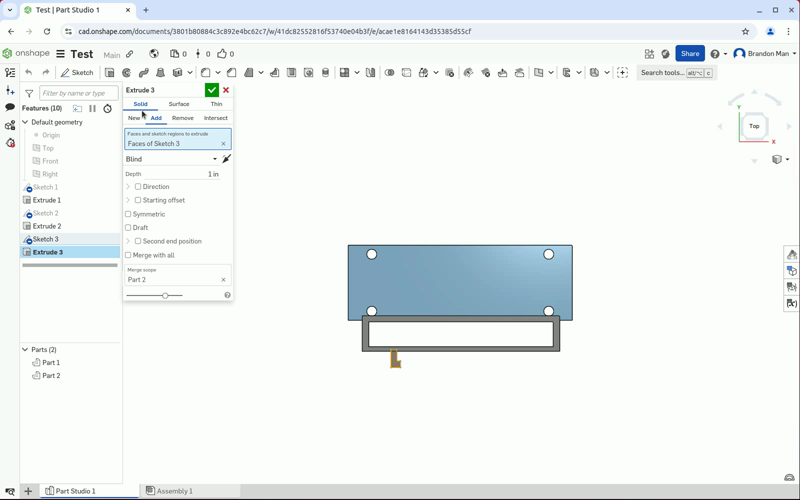
mouse_move(137, 120)
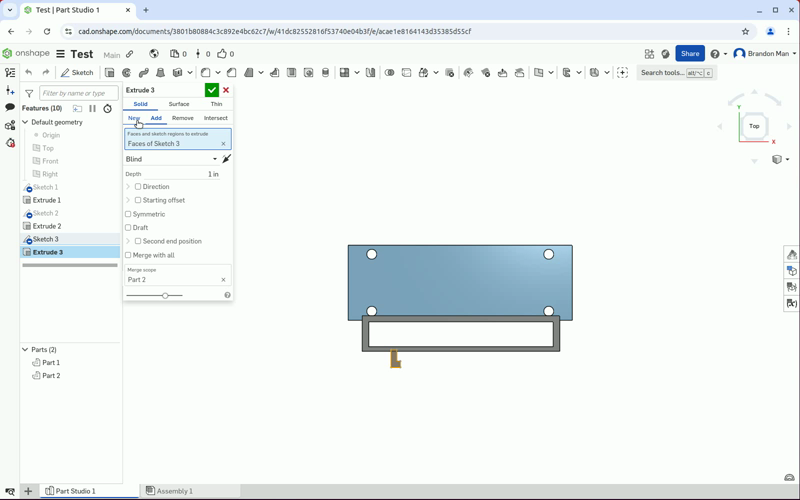
click(137, 120)
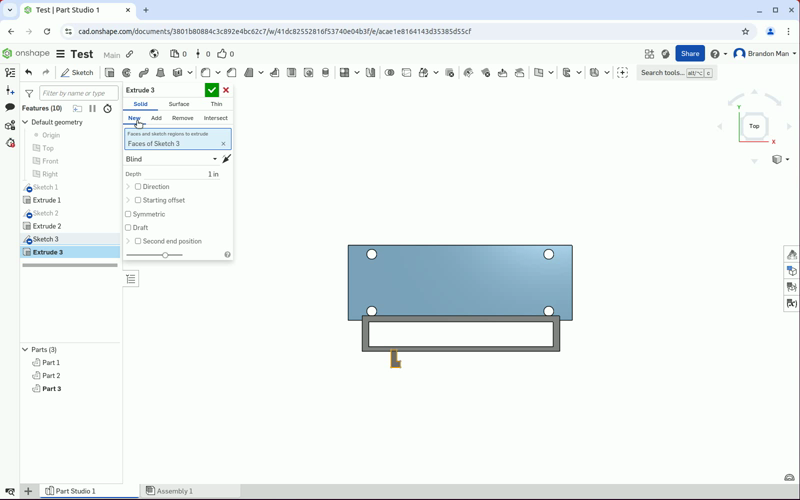
key(tab, 4)
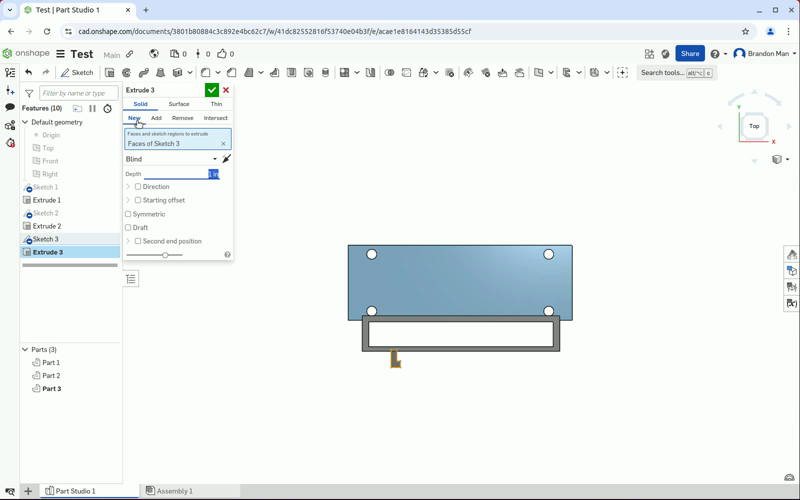
text(9.869)
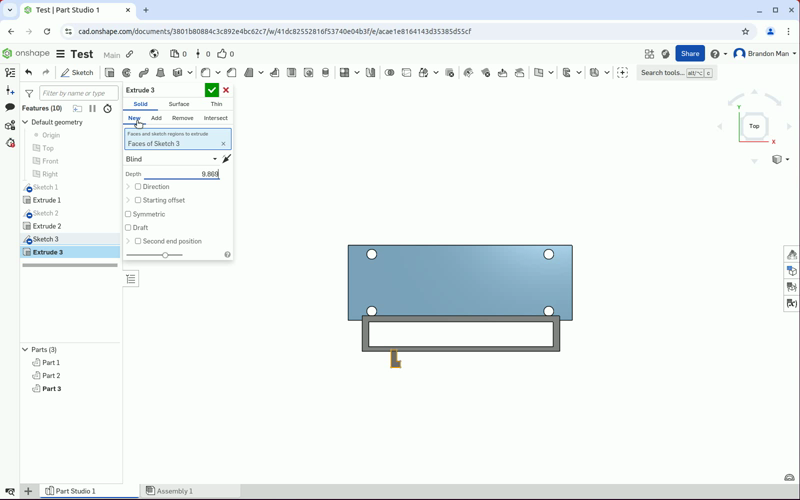
key(enter)
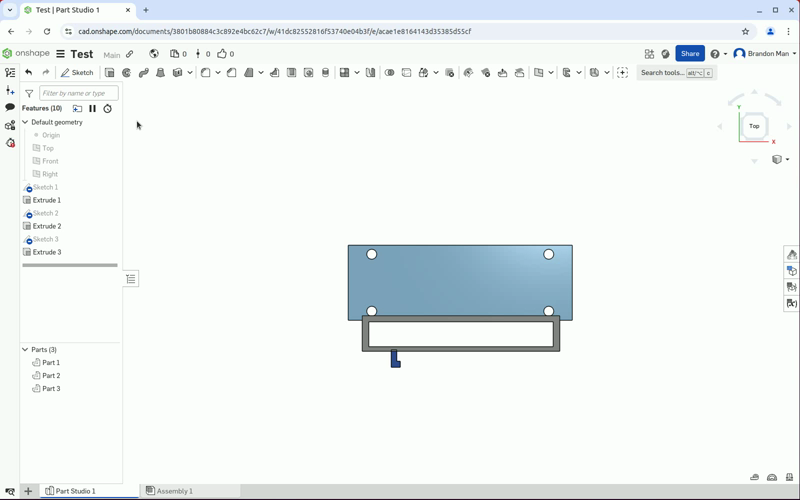
key(shift+h)
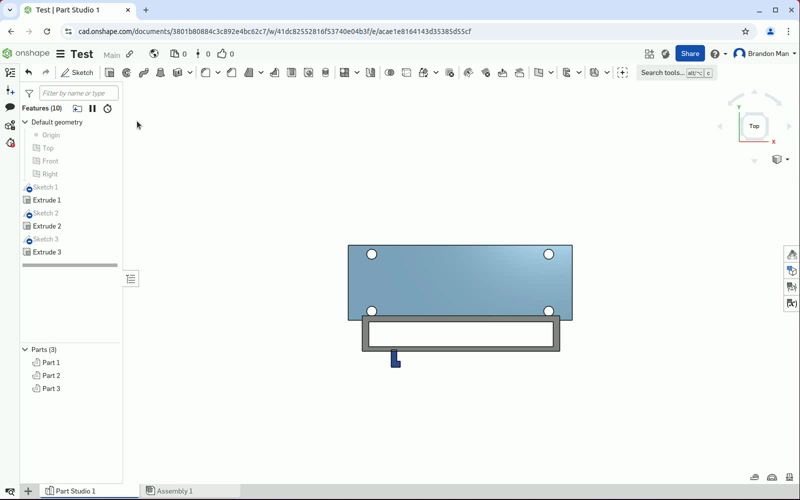
key(shift+h)
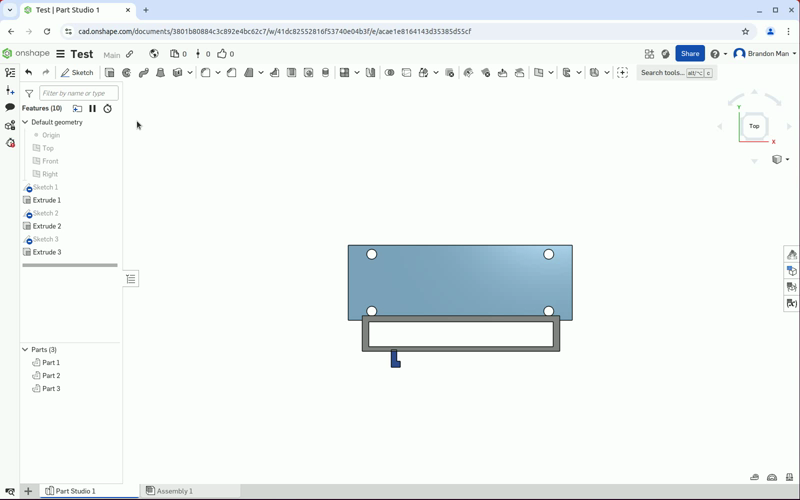
mouse_move(73, 189)
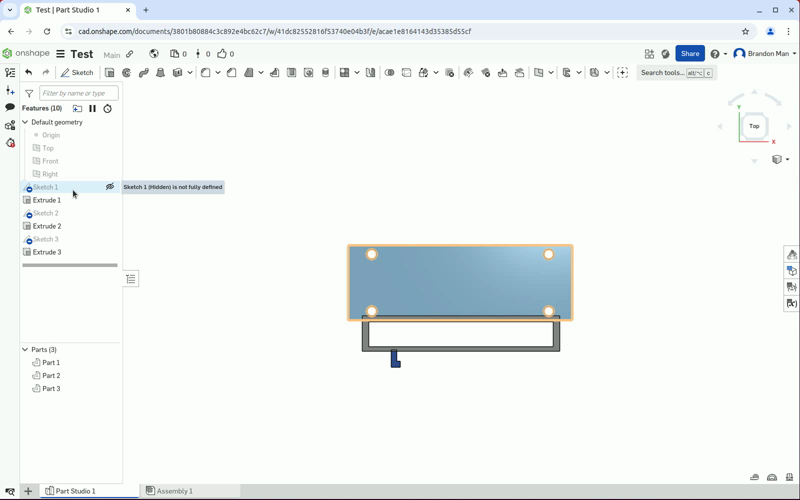
click(73, 189)
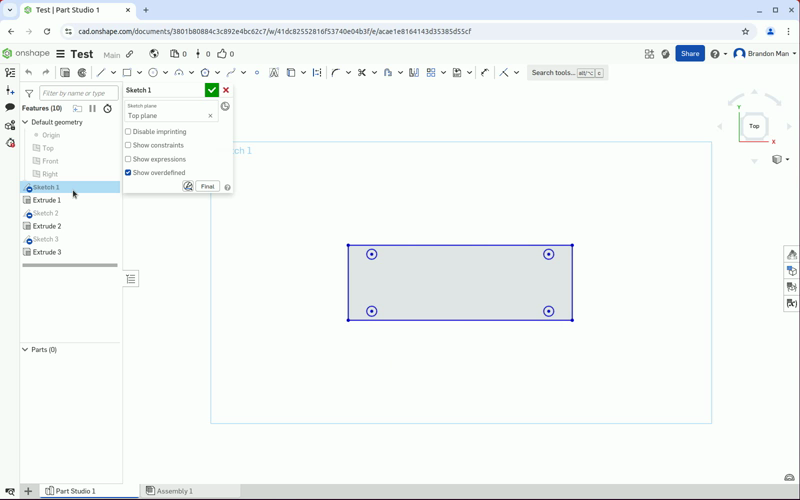
mouse_move(229, 92)
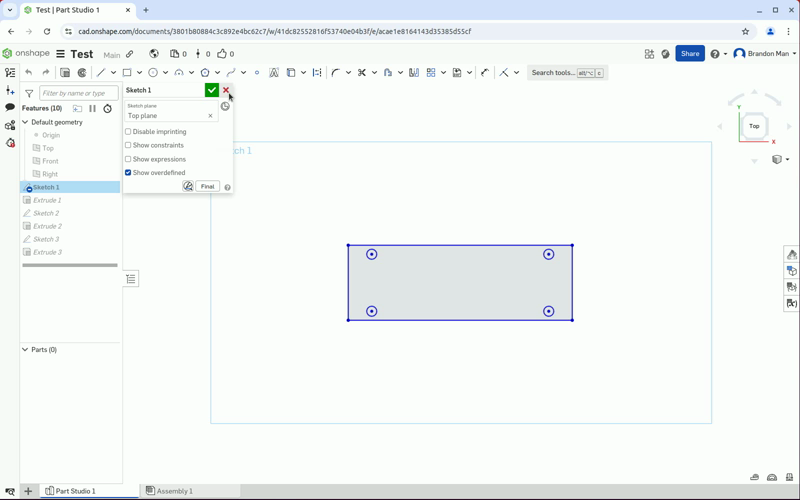
click(229, 92)
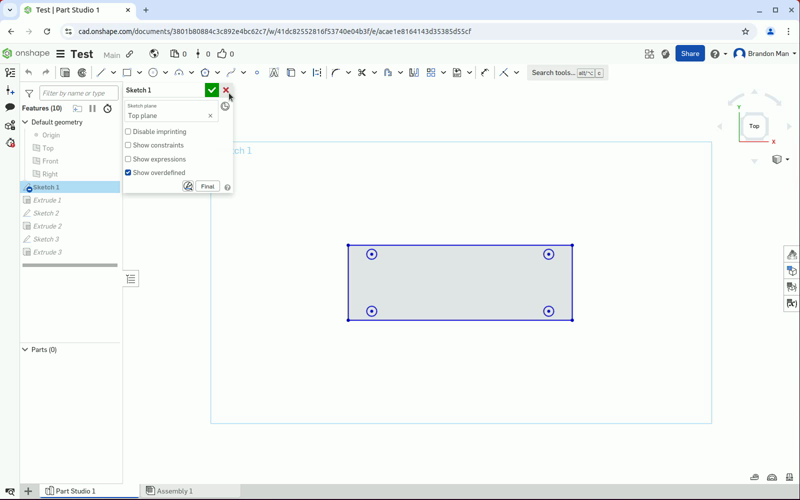
key(shift+s)
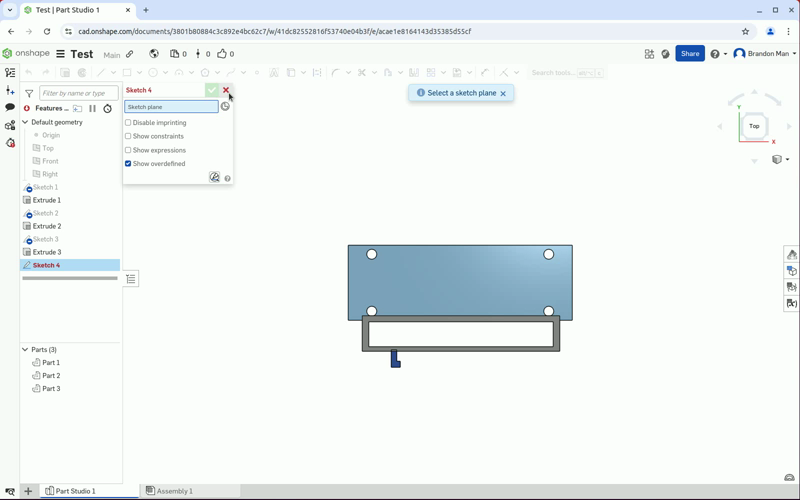
mouse_move(73, 150)
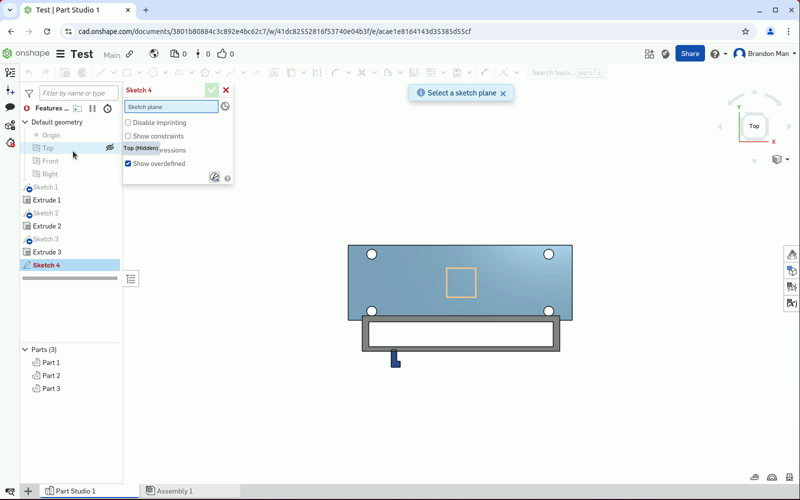
click(73, 150)
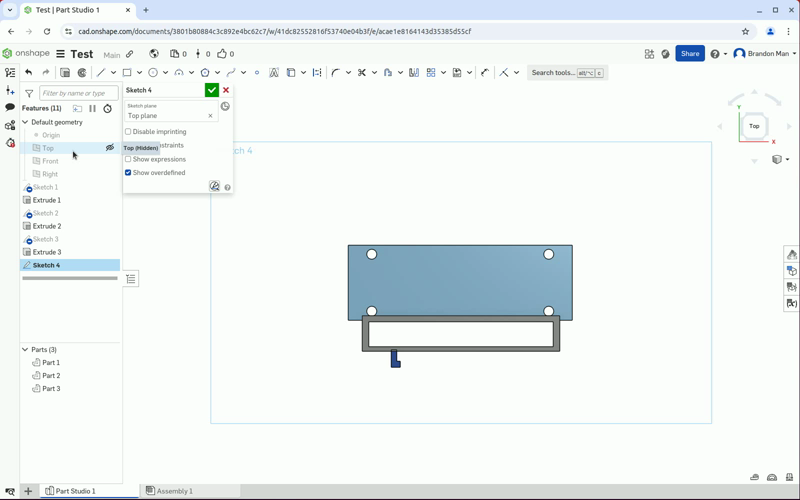
mouse_move(73, 352)
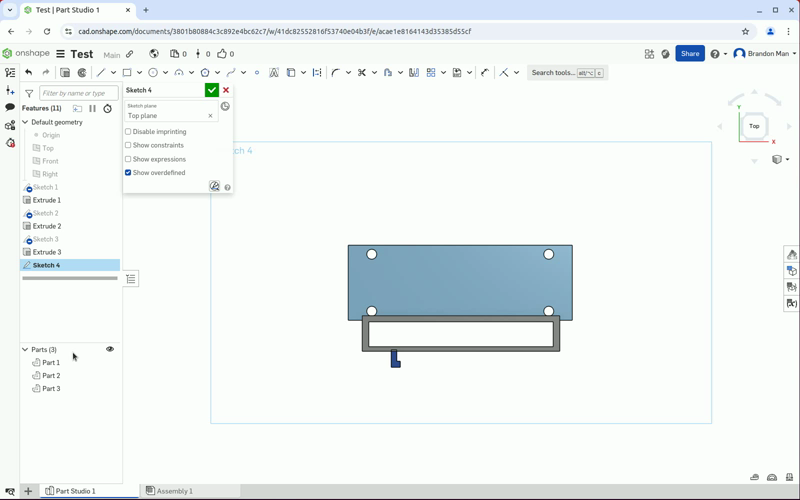
key(y)
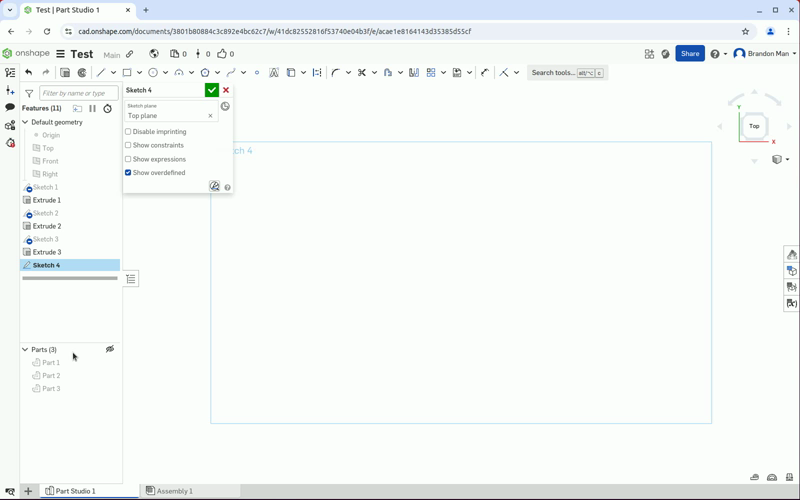
key(l)
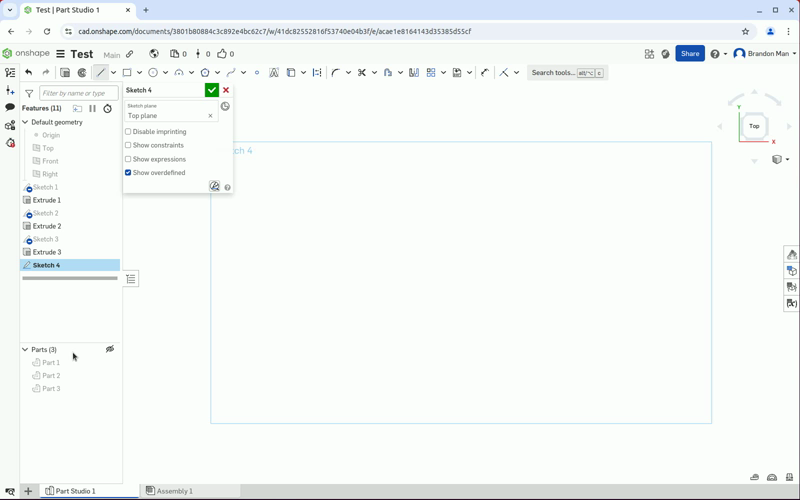
key_down(shift)
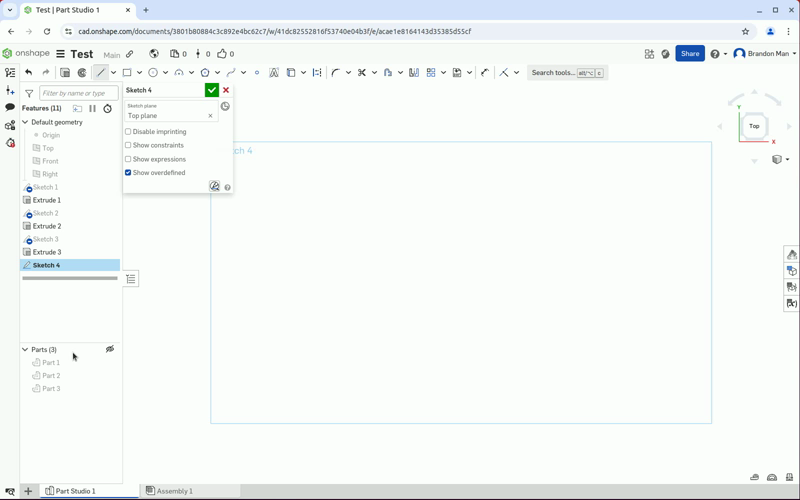
mouse_move(522, 367)
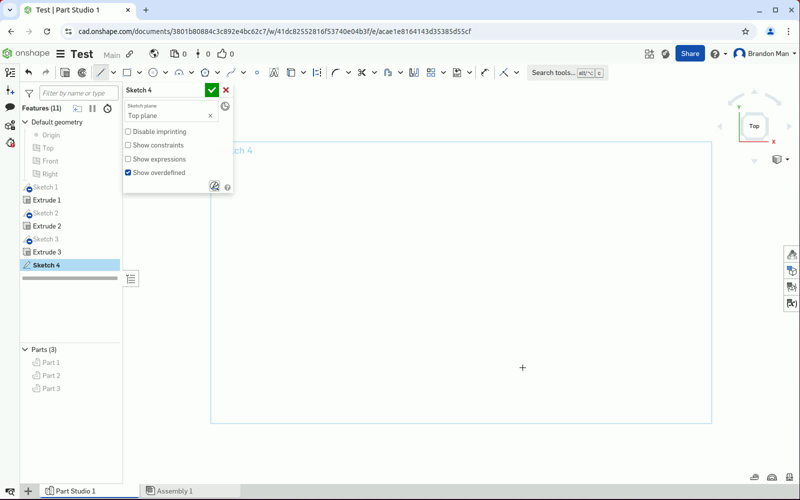
click(522, 367)
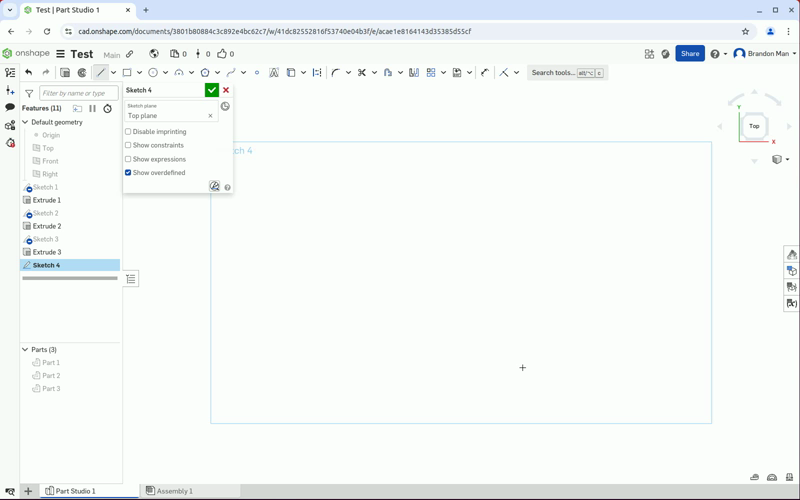
key_up(shift)
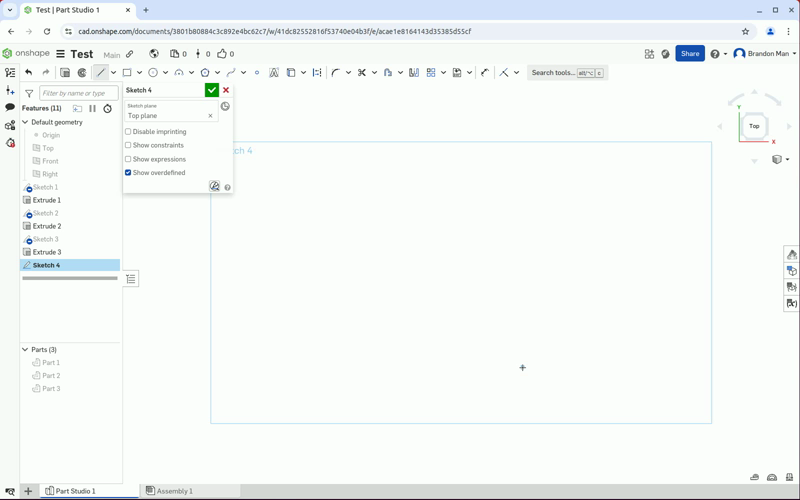
key_down(shift)
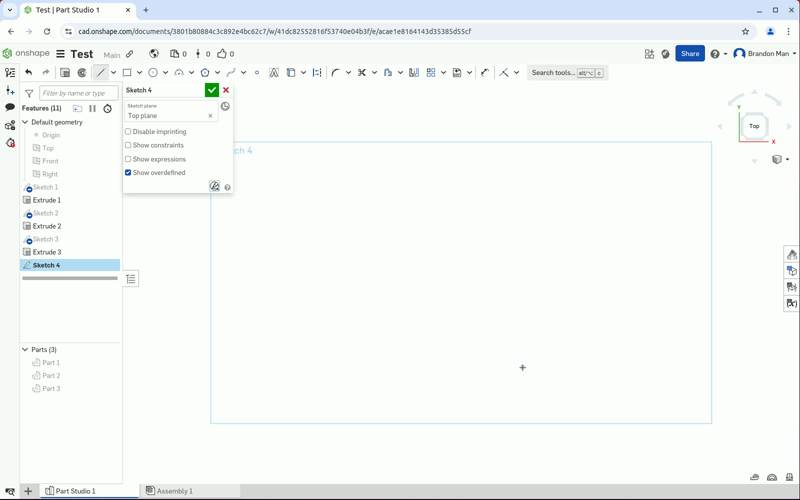
mouse_move(552, 367)
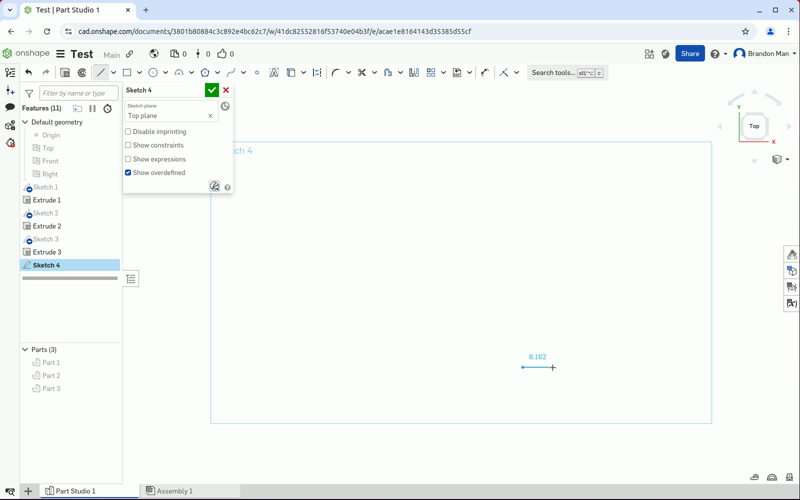
mouse_move(531, 367)
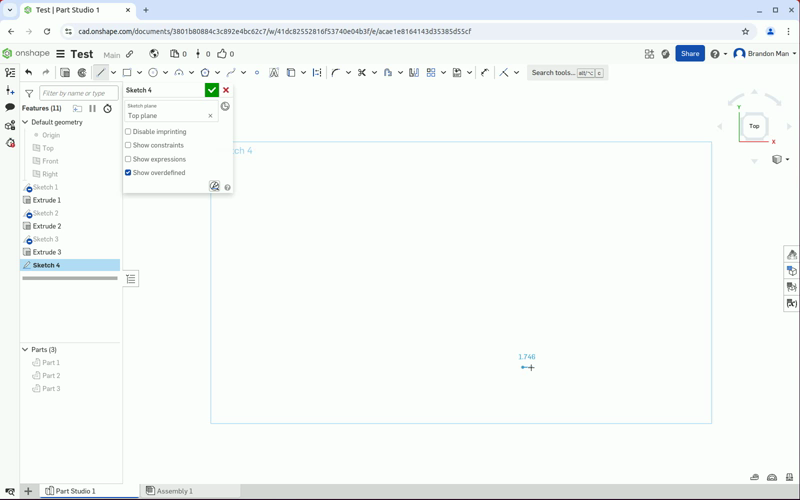
click(531, 367)
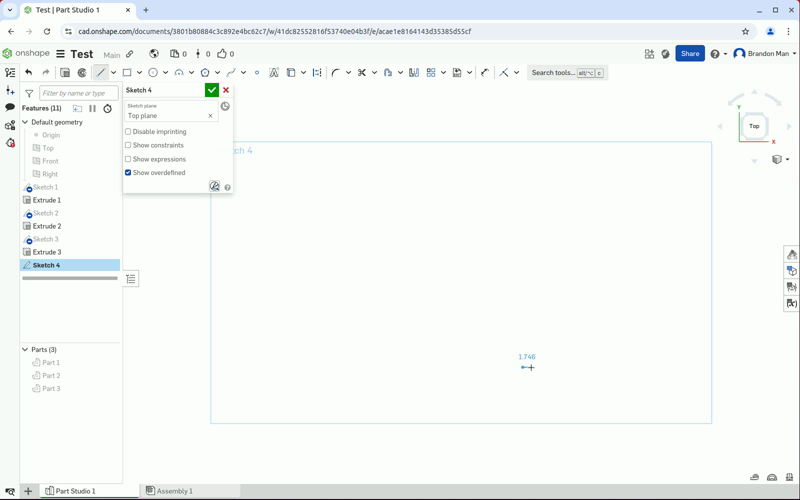
key_up(shift)
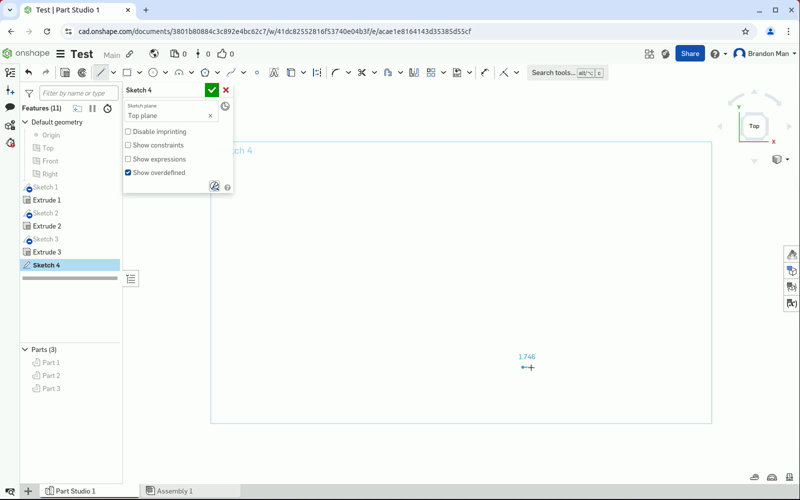
key_down(shift)
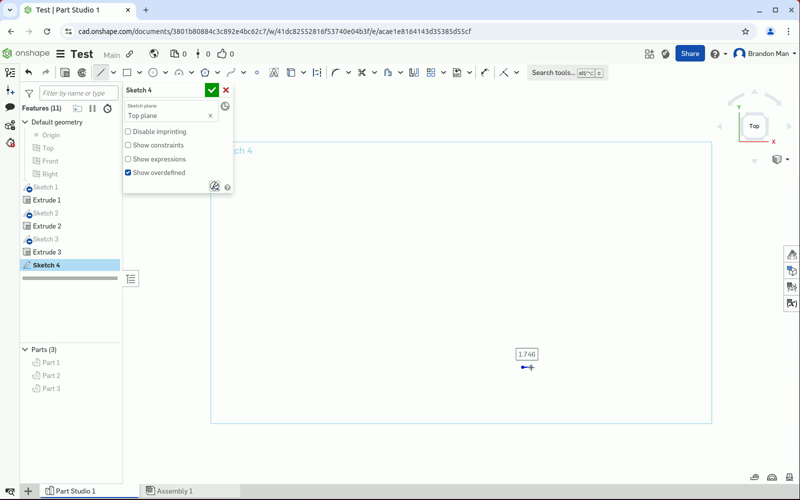
mouse_move(561, 367)
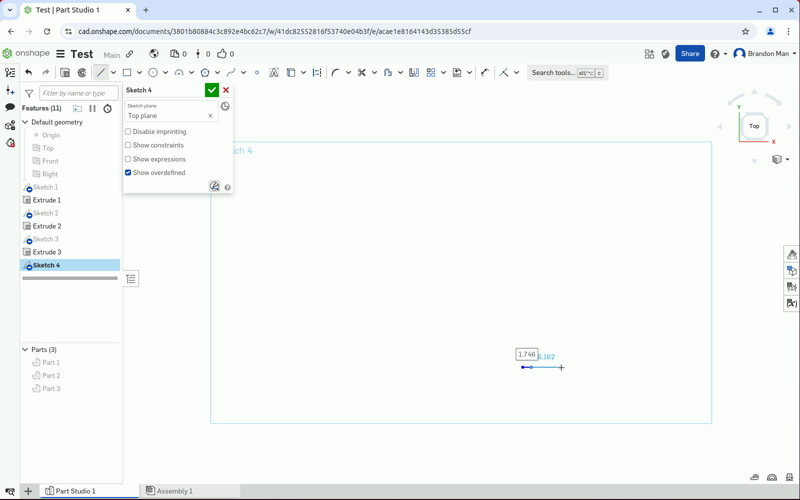
mouse_move(531, 349)
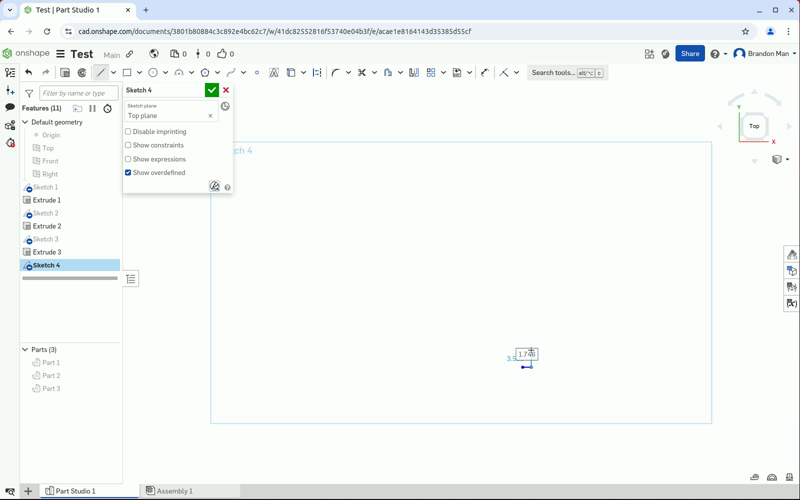
click(531, 349)
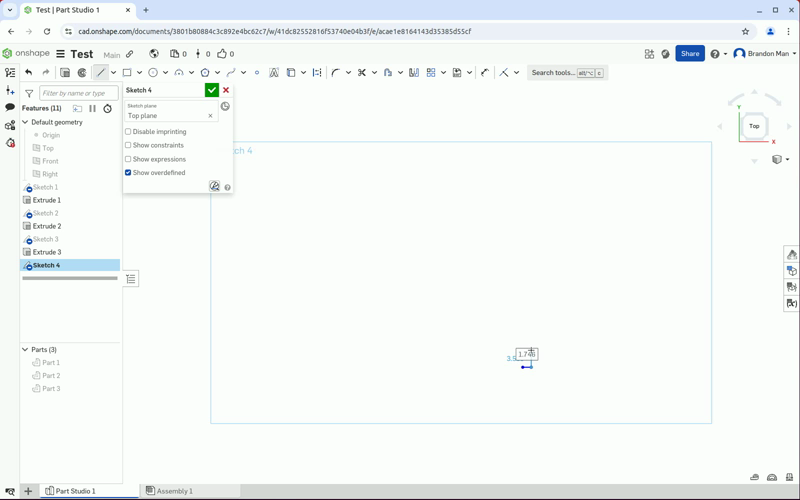
key_up(shift)
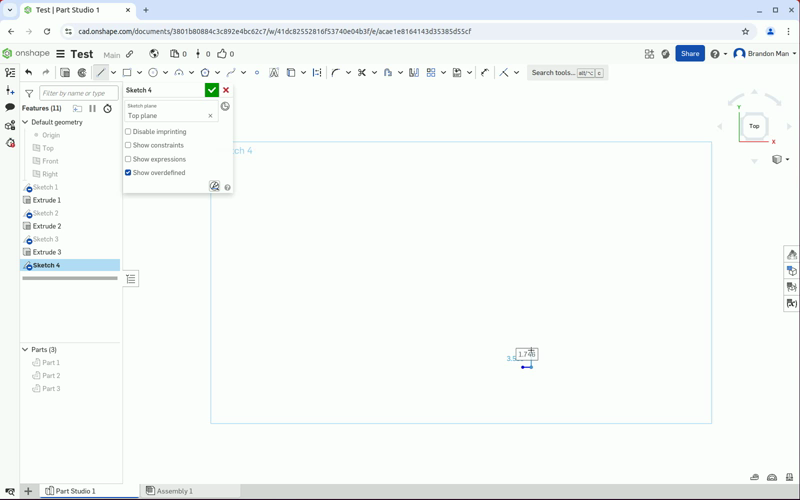
key_down(shift)
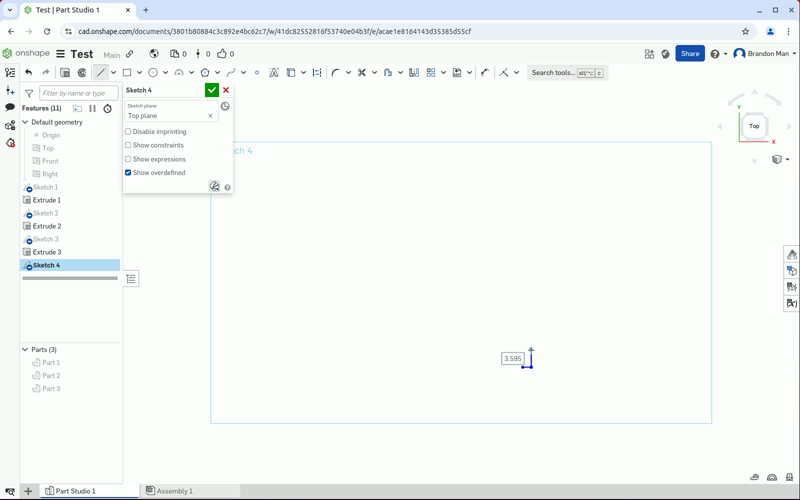
mouse_move(561, 349)
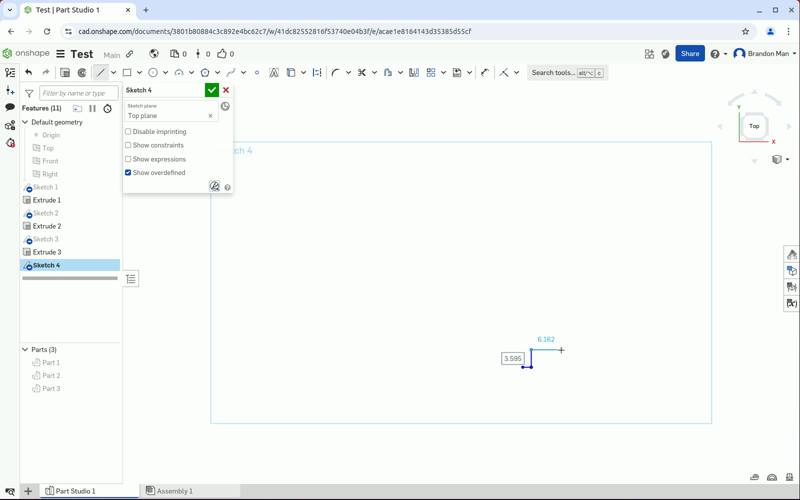
mouse_move(526, 349)
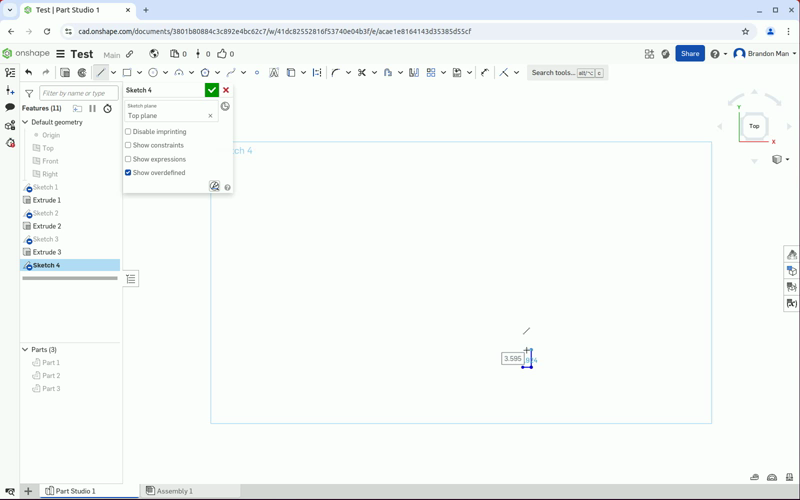
scroll(6)
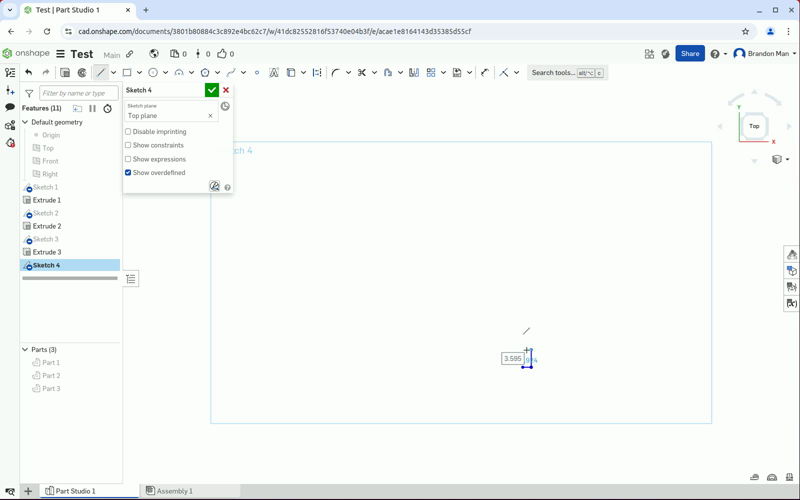
scroll(6)
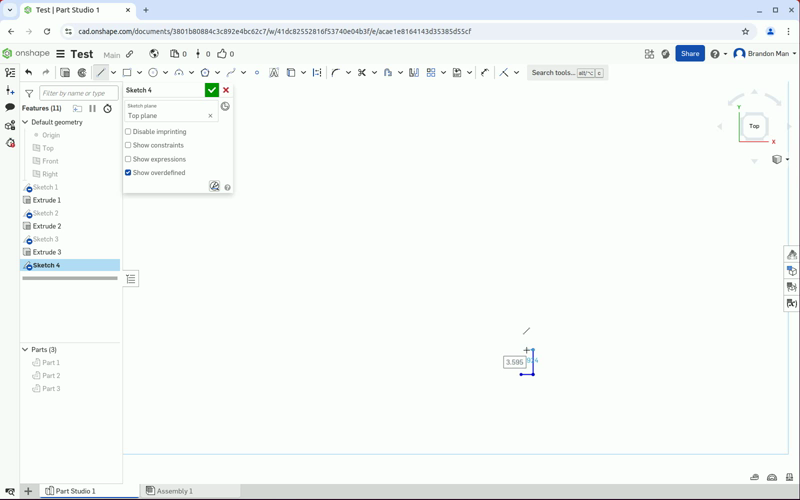
scroll(6)
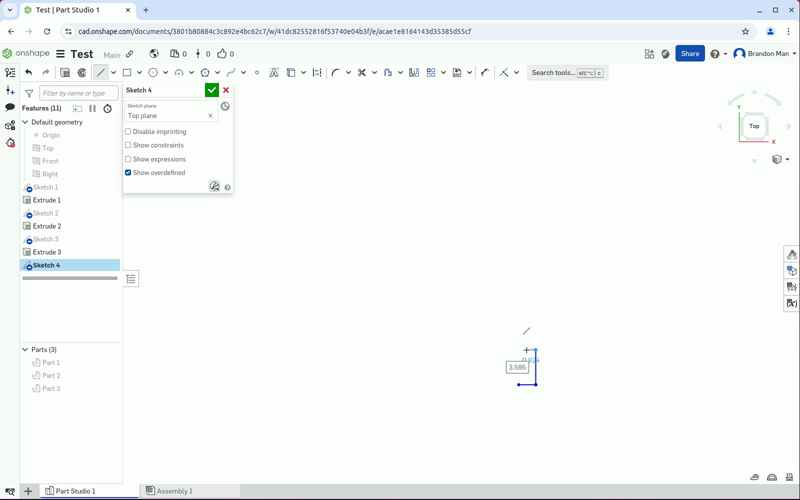
scroll(6)
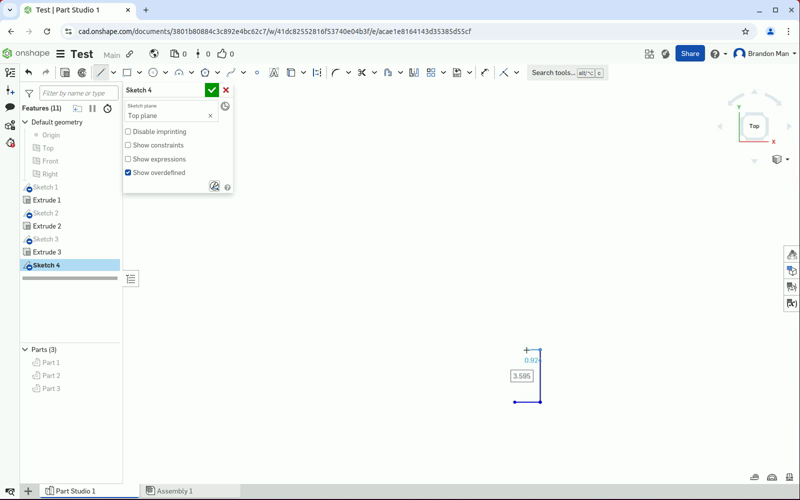
scroll(6)
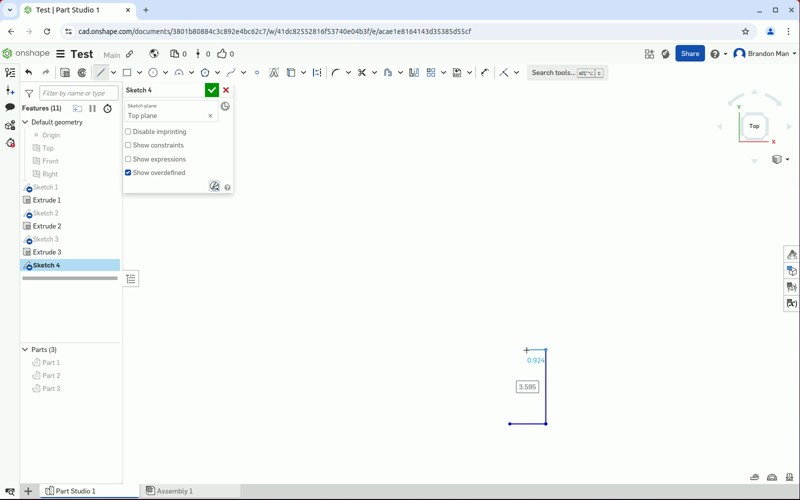
scroll(6)
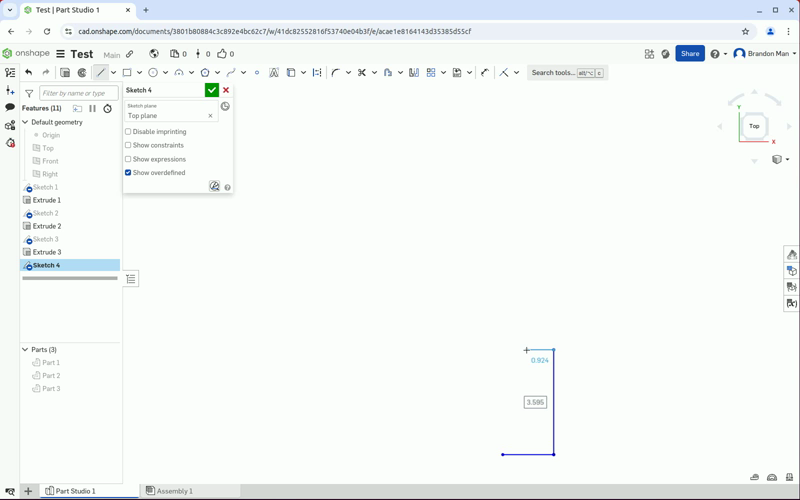
scroll(6)
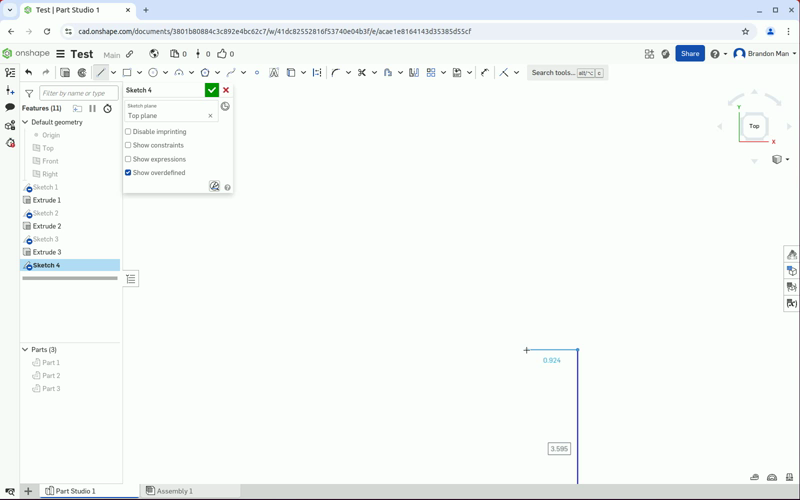
click(526, 349)
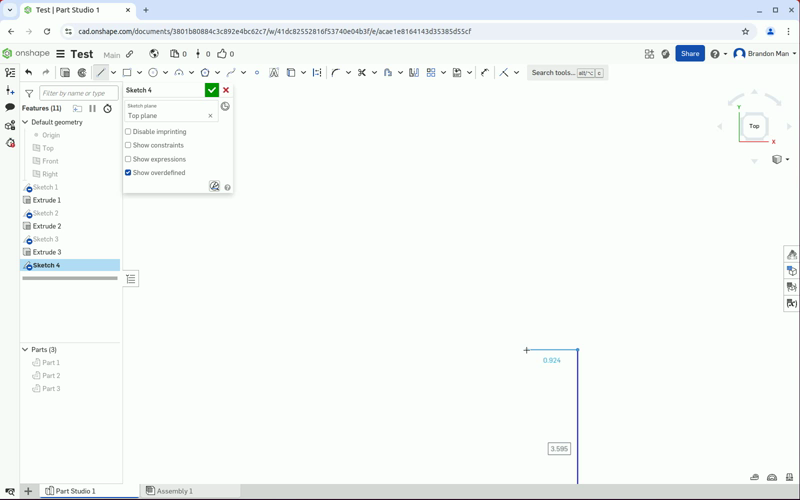
scroll(-6)
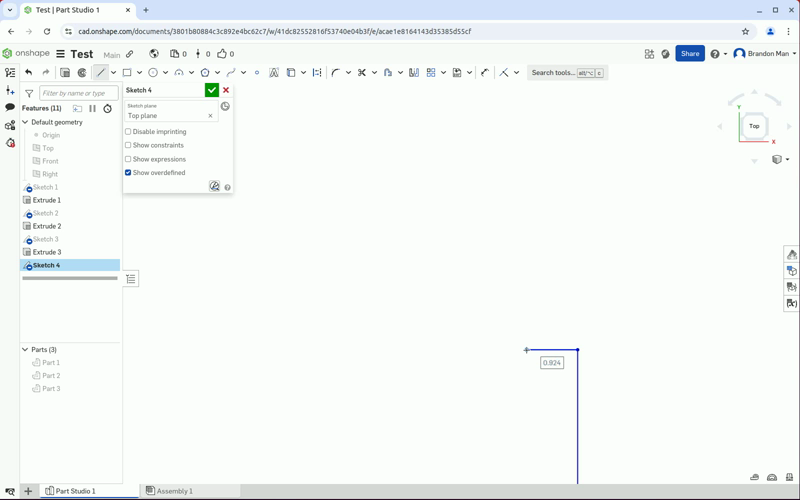
scroll(-6)
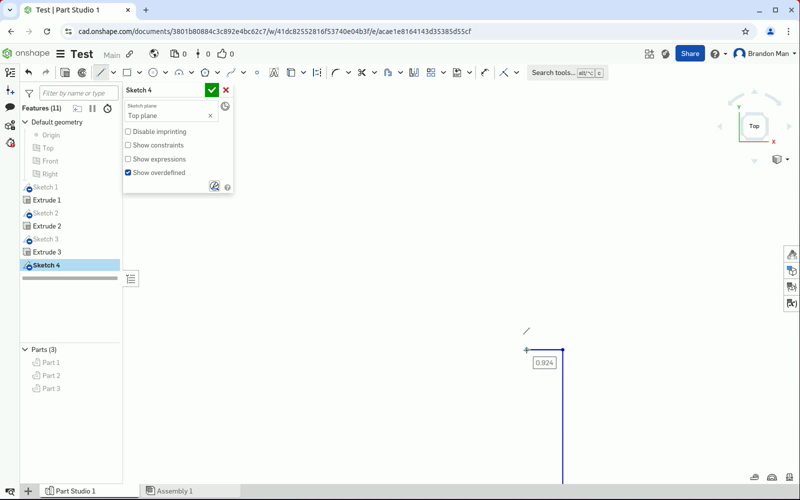
scroll(-6)
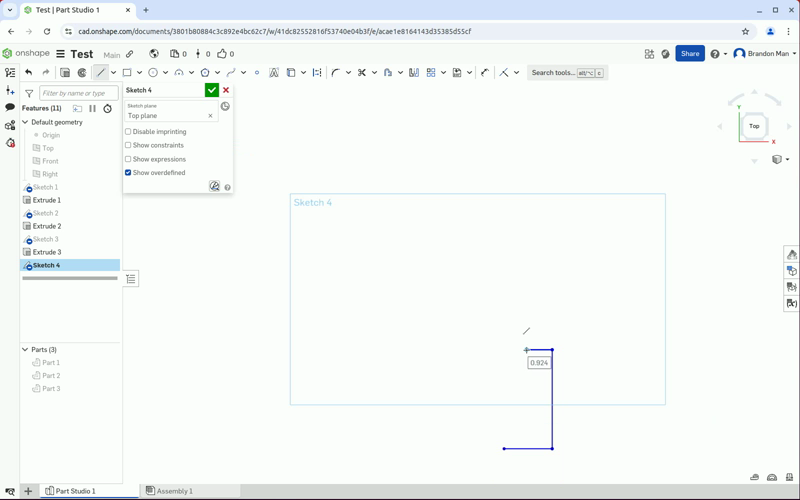
scroll(-6)
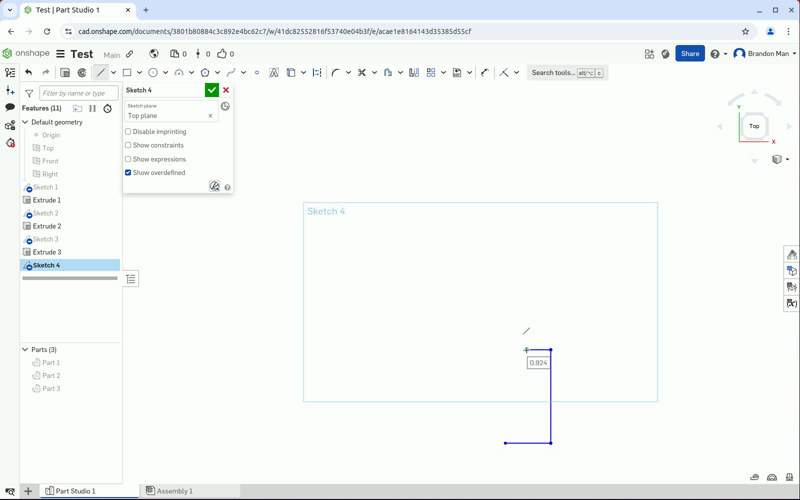
scroll(-6)
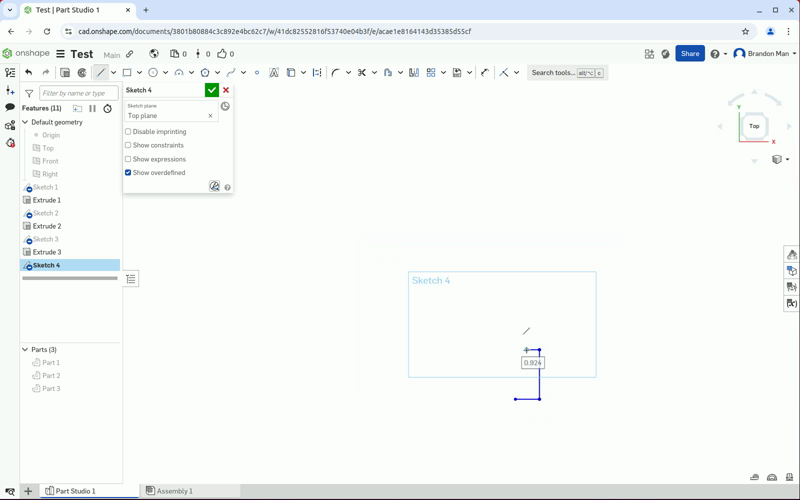
scroll(-6)
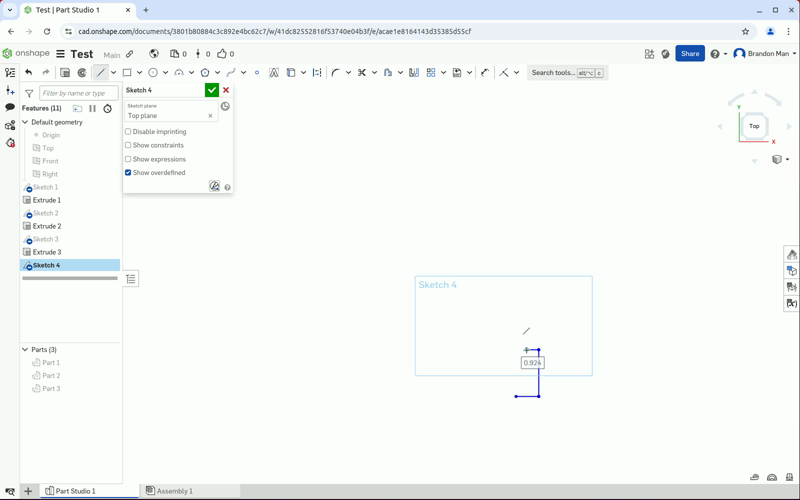
scroll(-6)
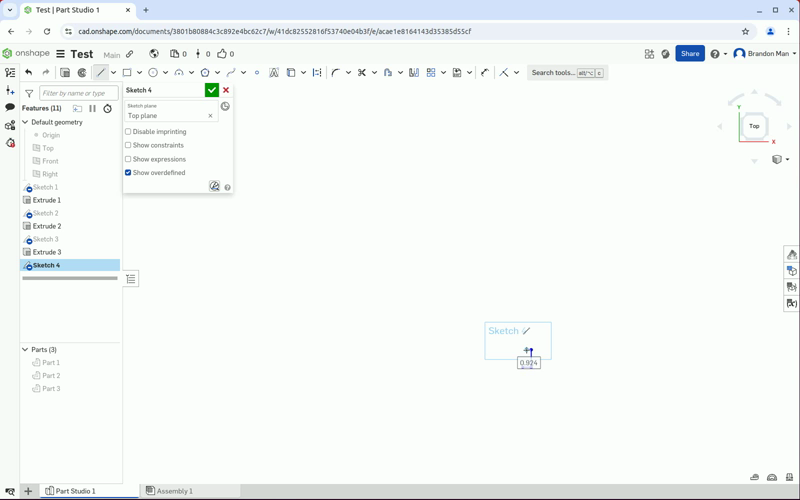
key_up(shift)
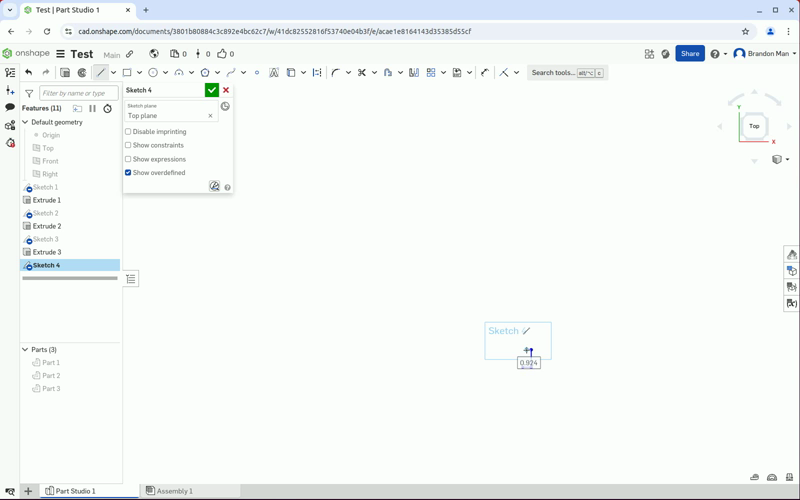
key_down(shift)
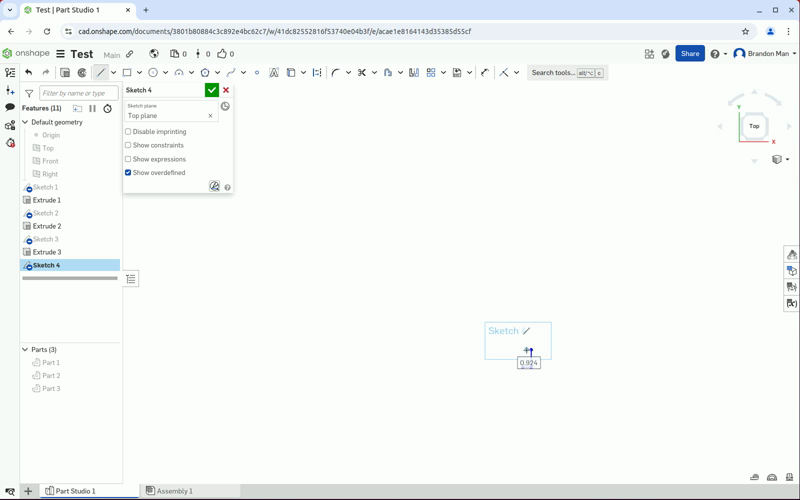
mouse_move(556, 349)
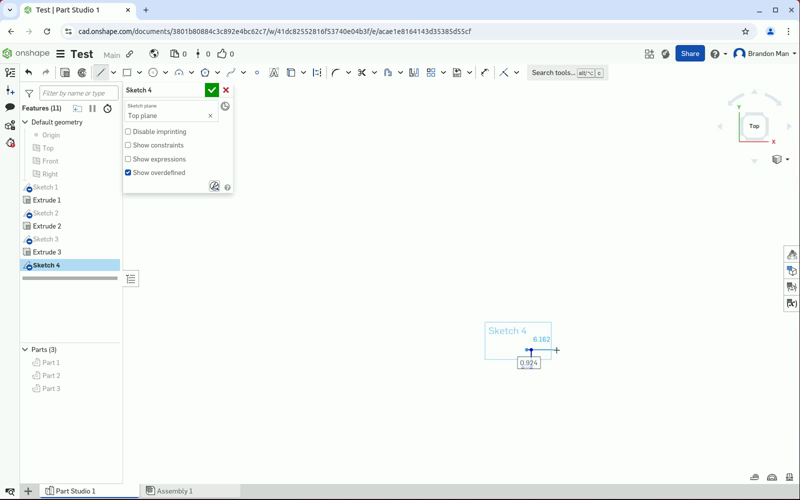
mouse_move(526, 361)
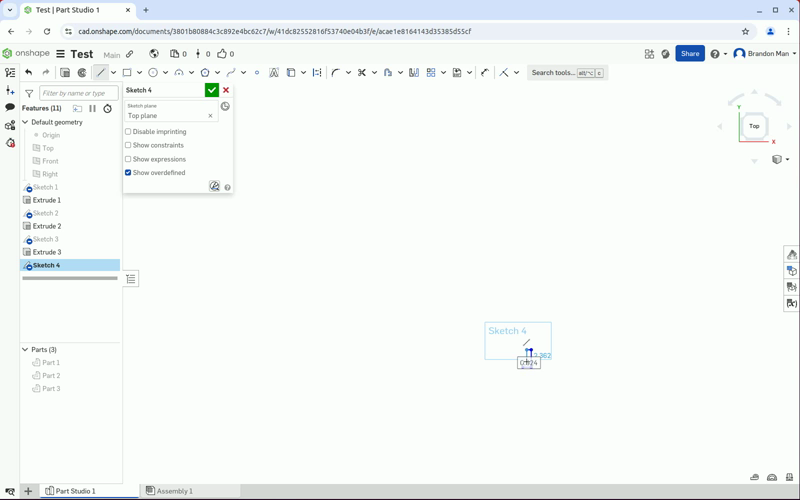
click(526, 361)
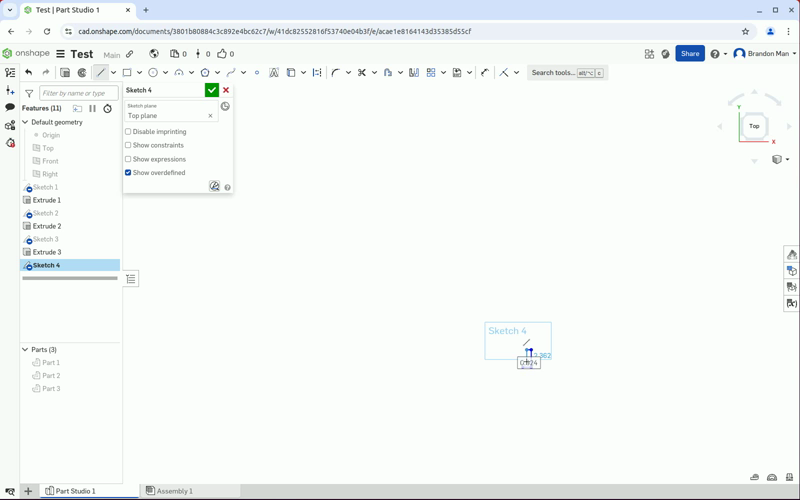
key_up(shift)
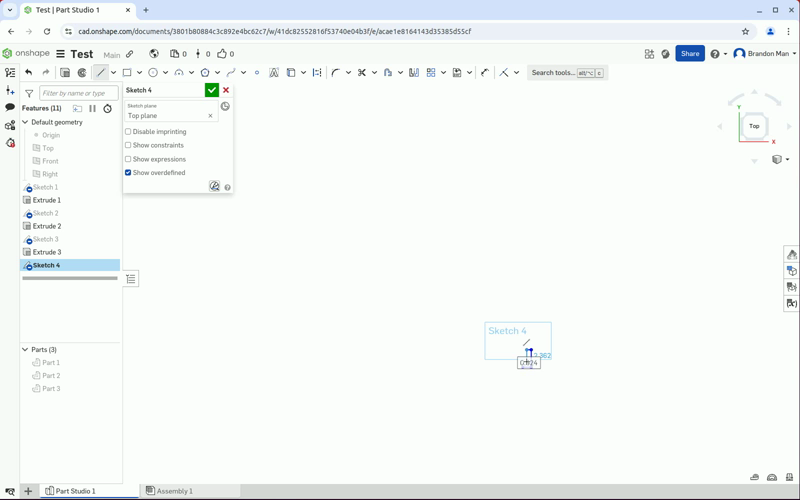
key_down(shift)
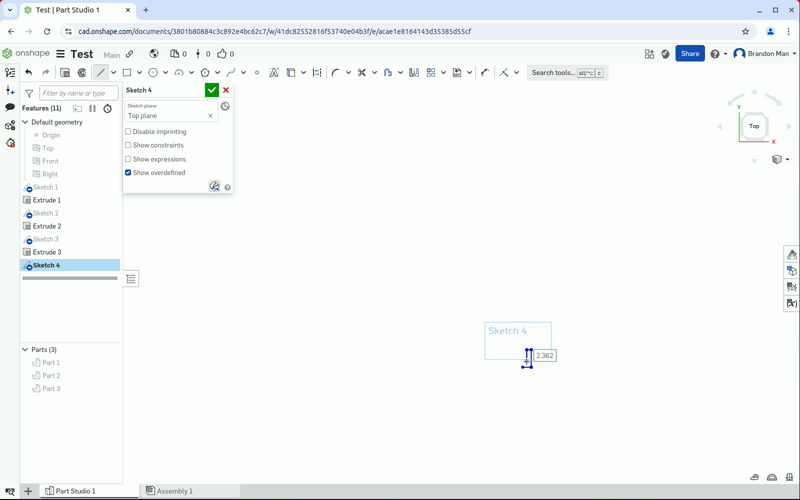
mouse_move(556, 361)
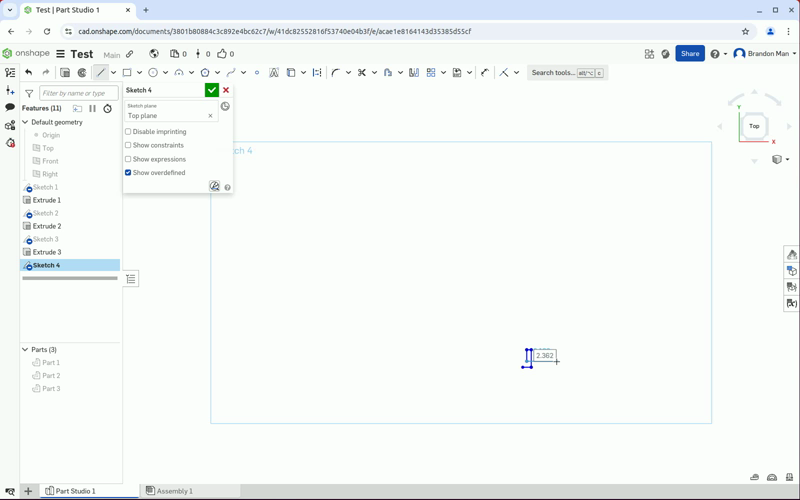
mouse_move(522, 361)
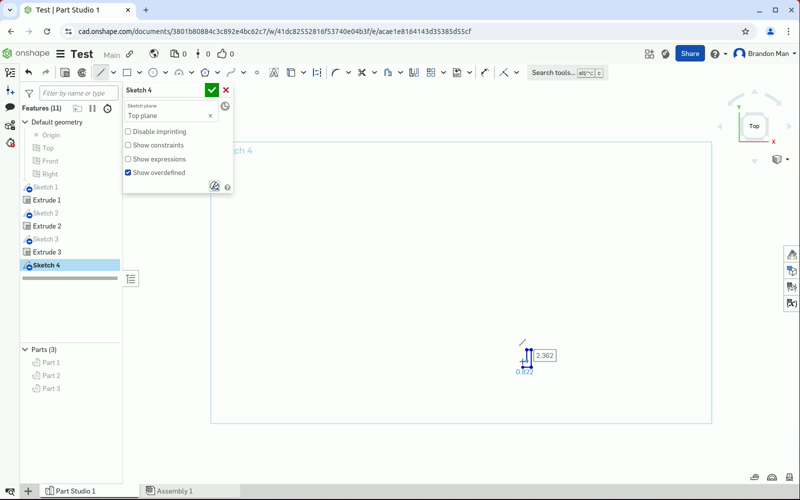
scroll(6)
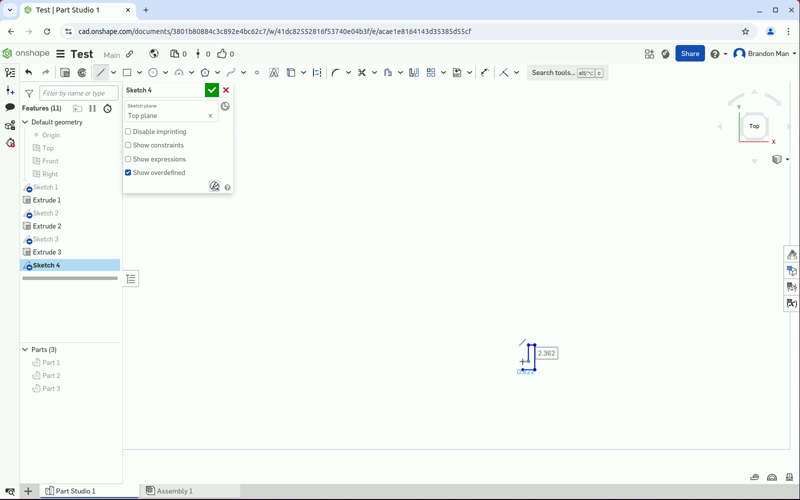
scroll(6)
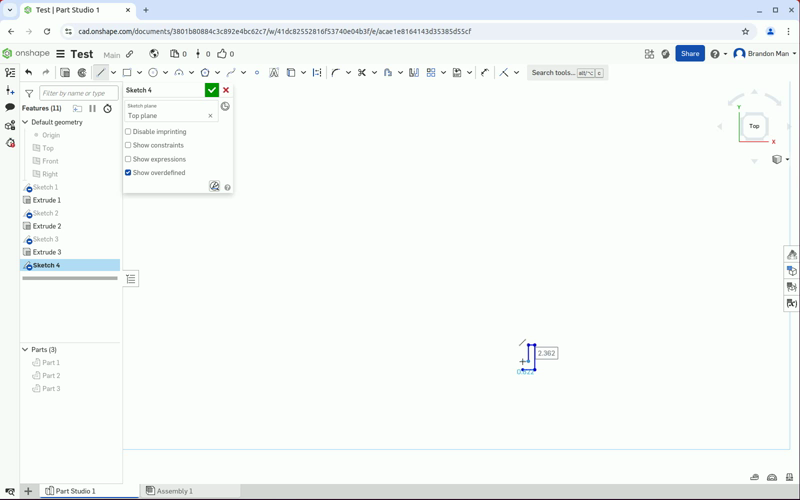
scroll(6)
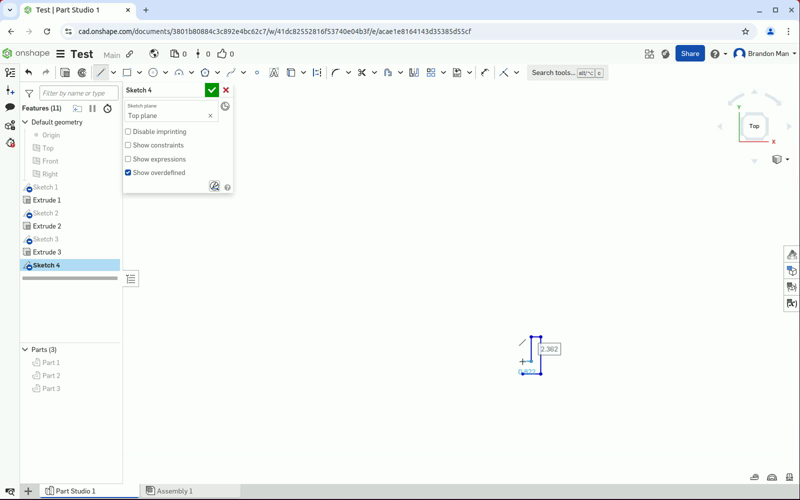
scroll(6)
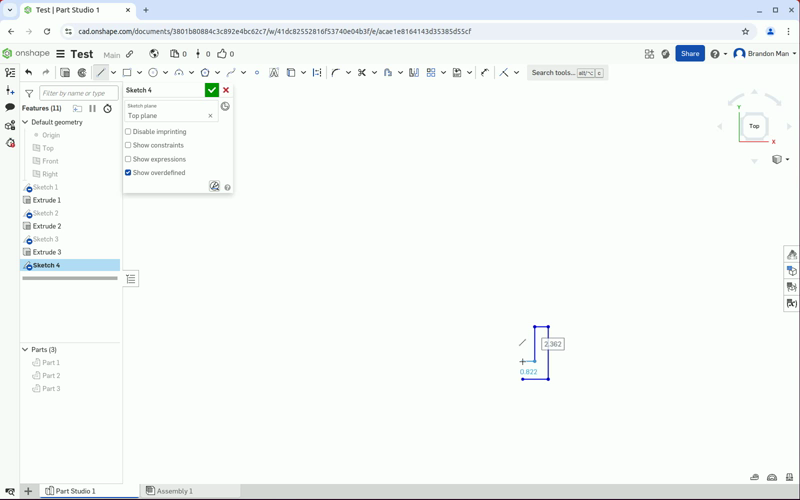
scroll(6)
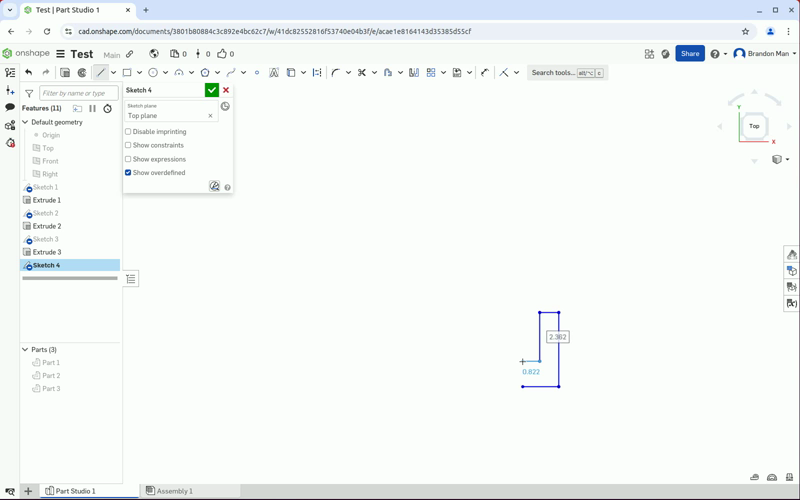
scroll(6)
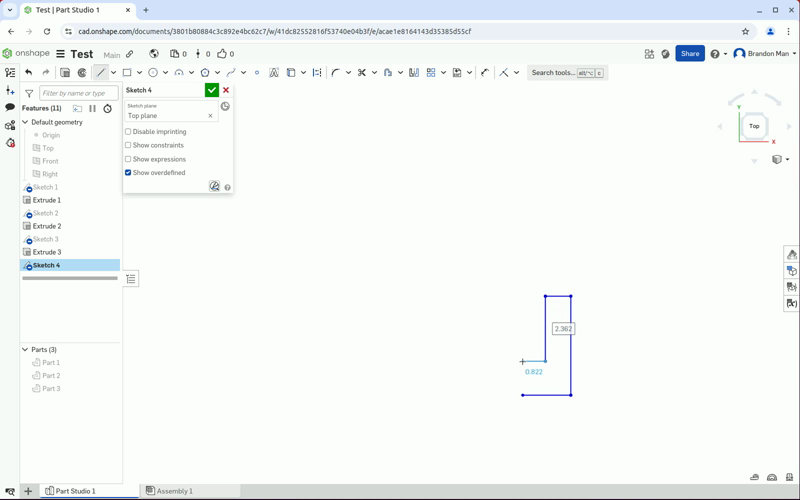
scroll(6)
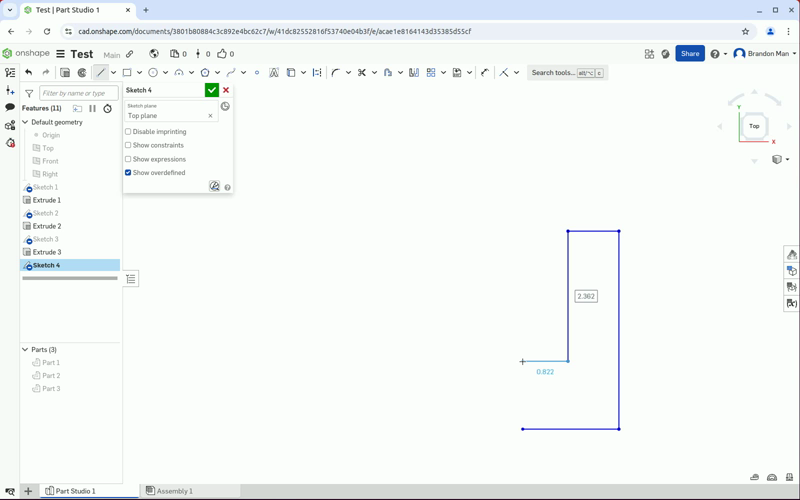
click(522, 361)
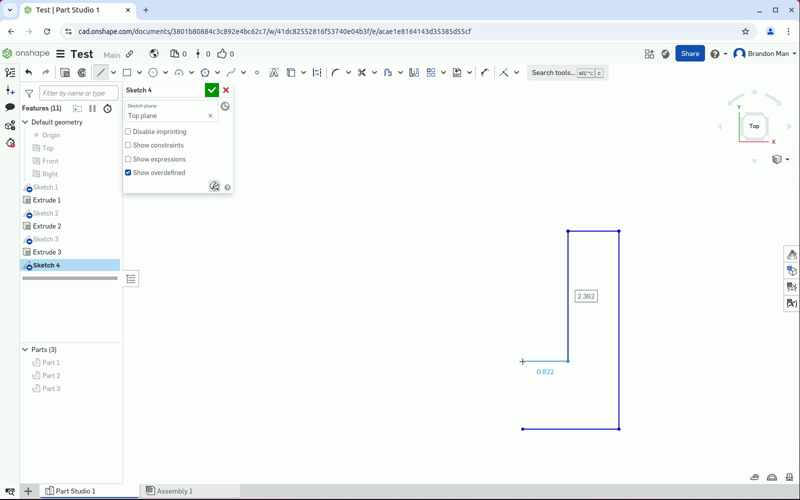
scroll(-6)
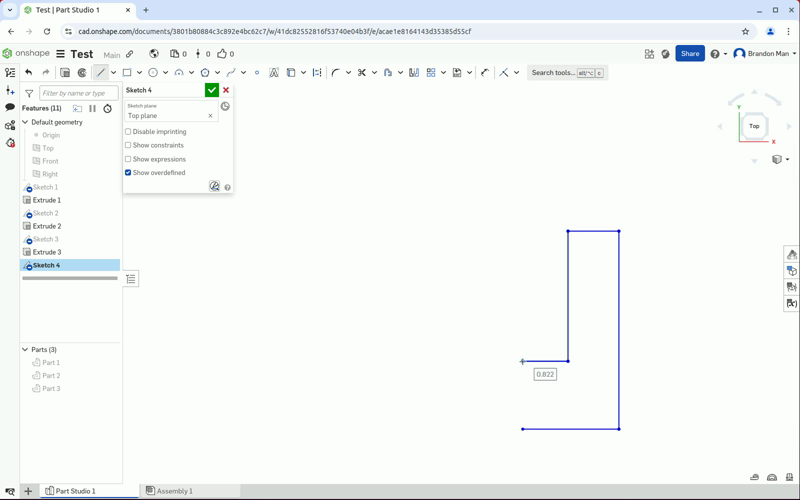
scroll(-6)
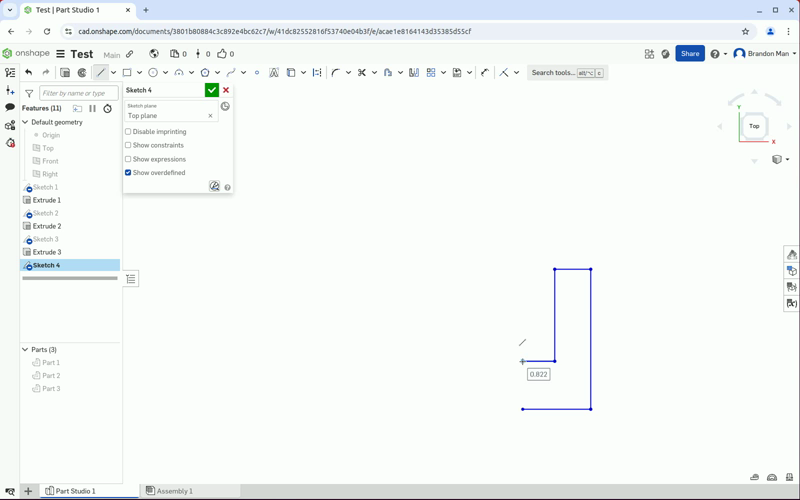
scroll(-6)
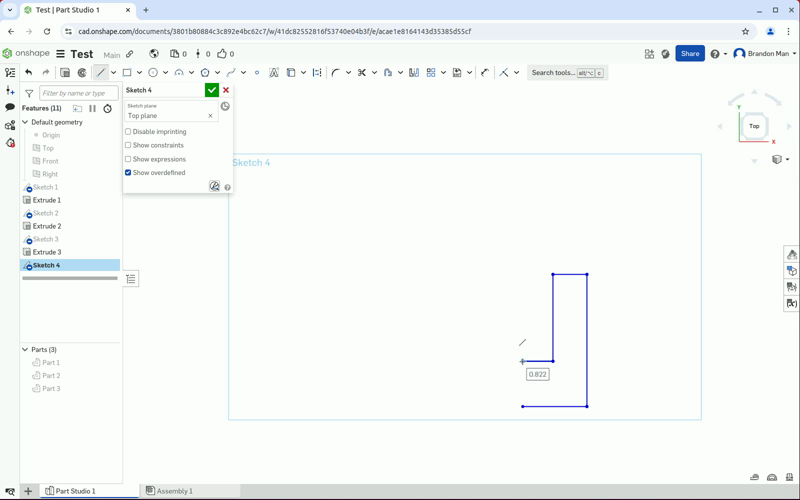
scroll(-6)
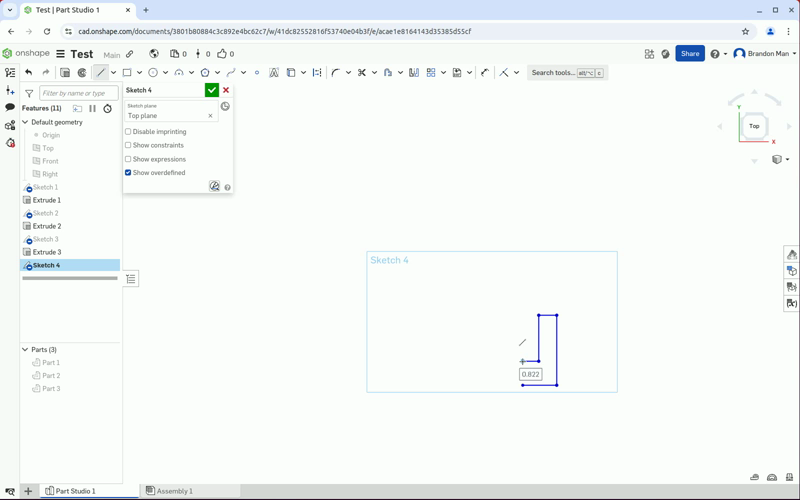
scroll(-6)
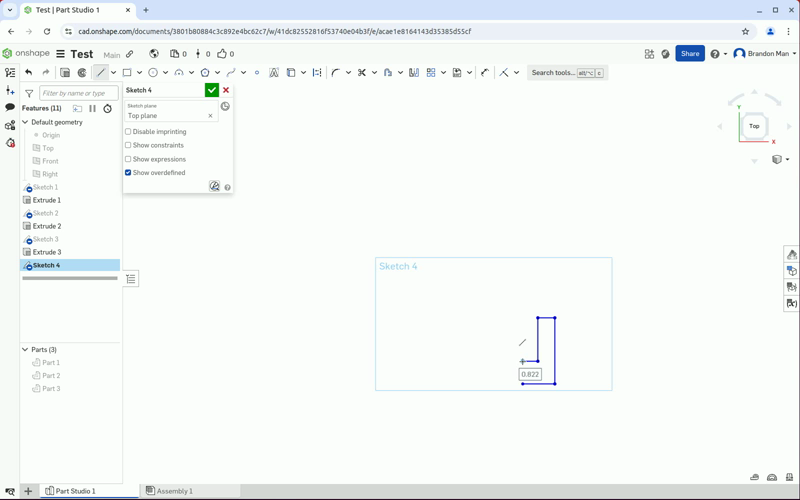
scroll(-6)
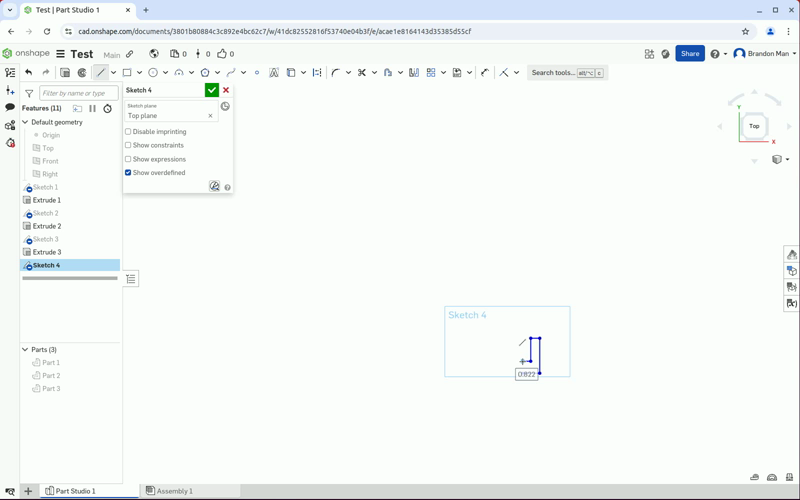
scroll(-6)
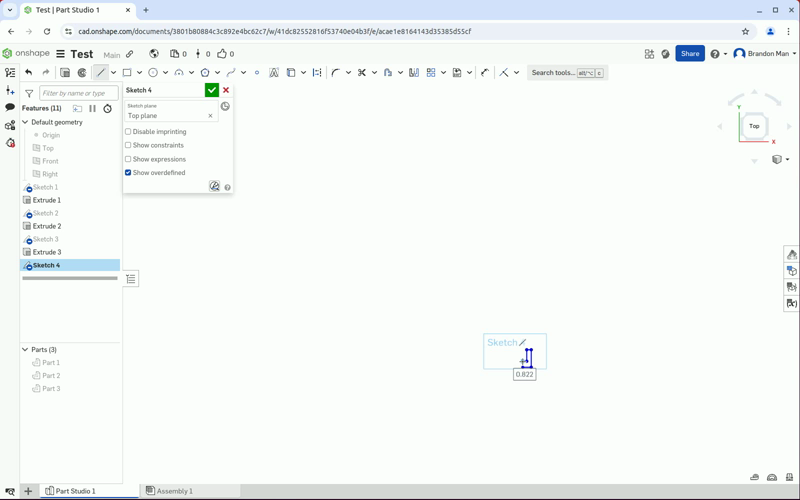
key_up(shift)
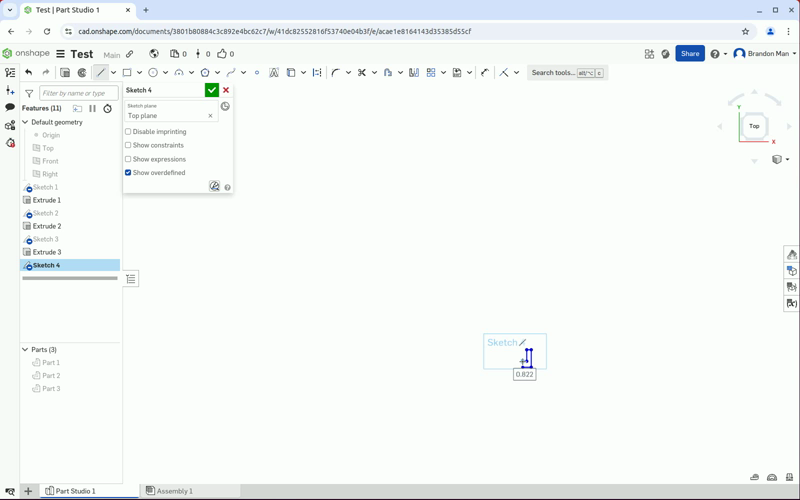
mouse_move(552, 361)
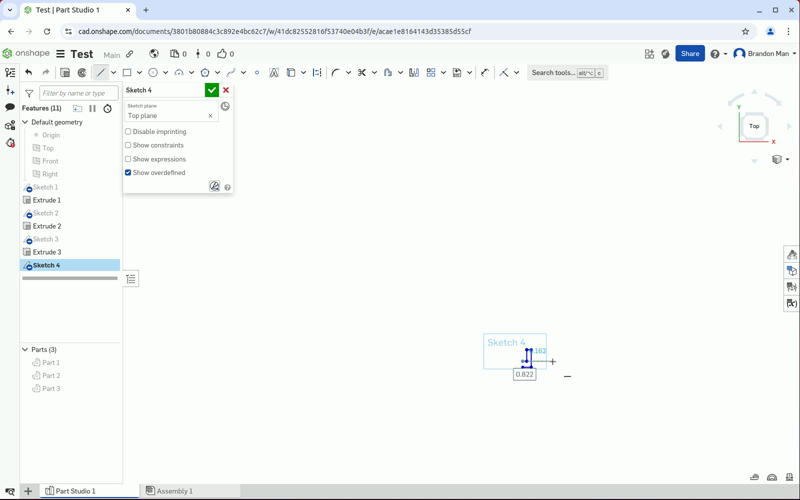
key_down(shift)
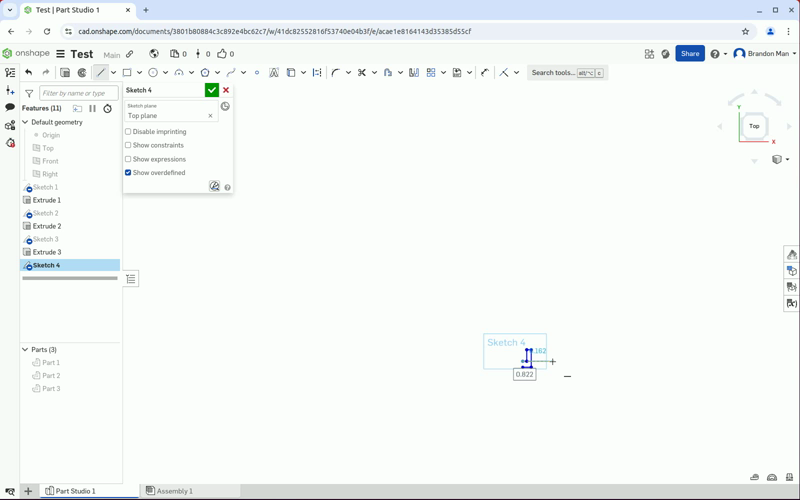
mouse_move(522, 367)
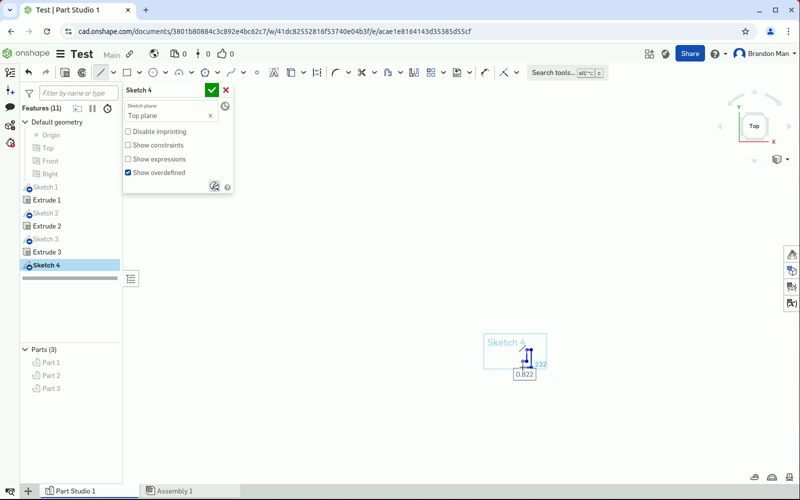
scroll(6)
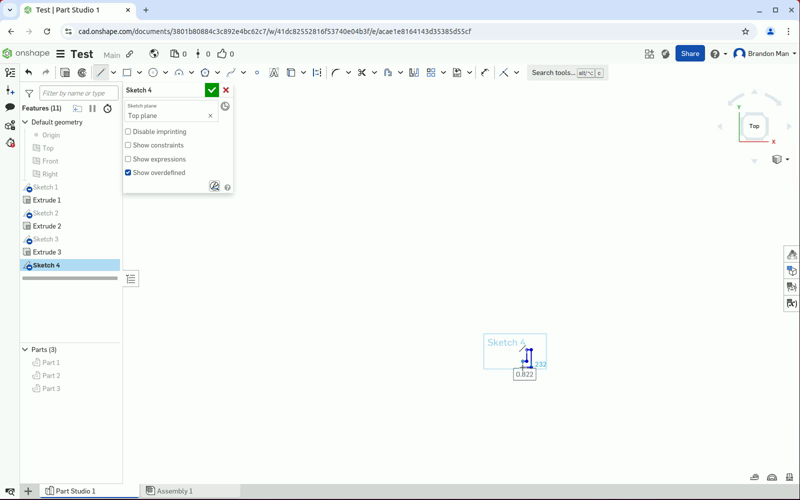
scroll(6)
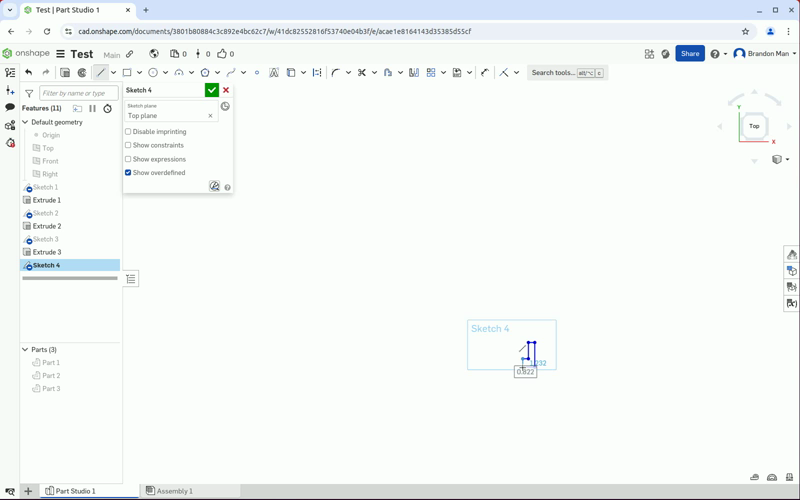
scroll(6)
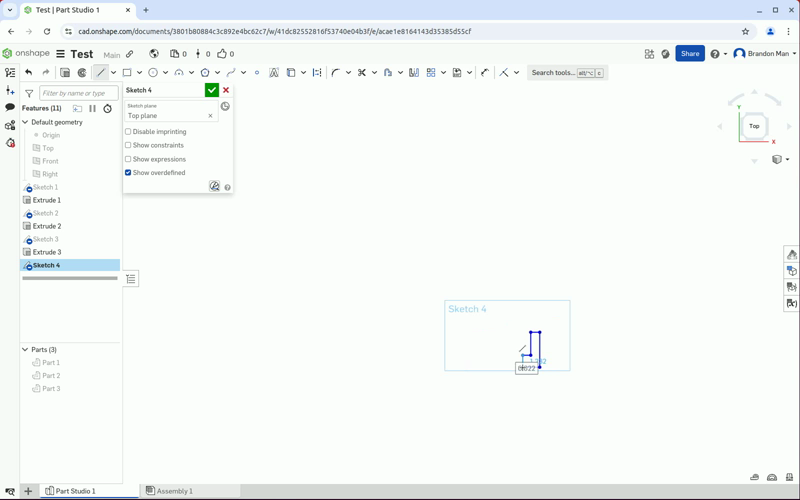
scroll(6)
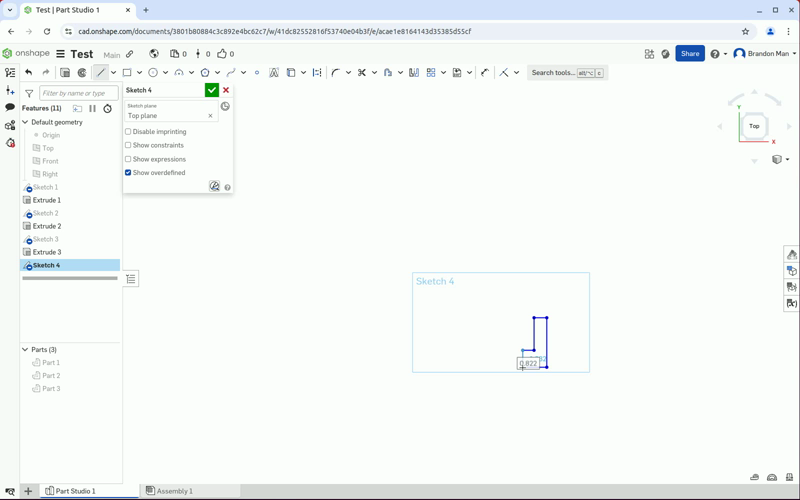
scroll(6)
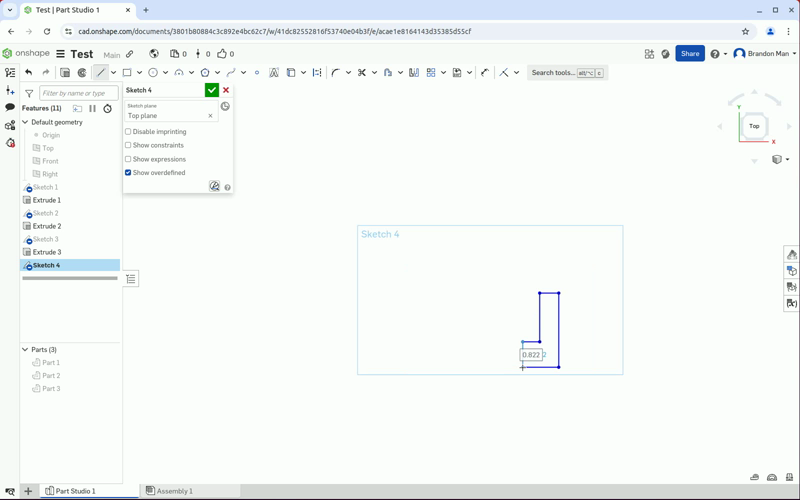
scroll(6)
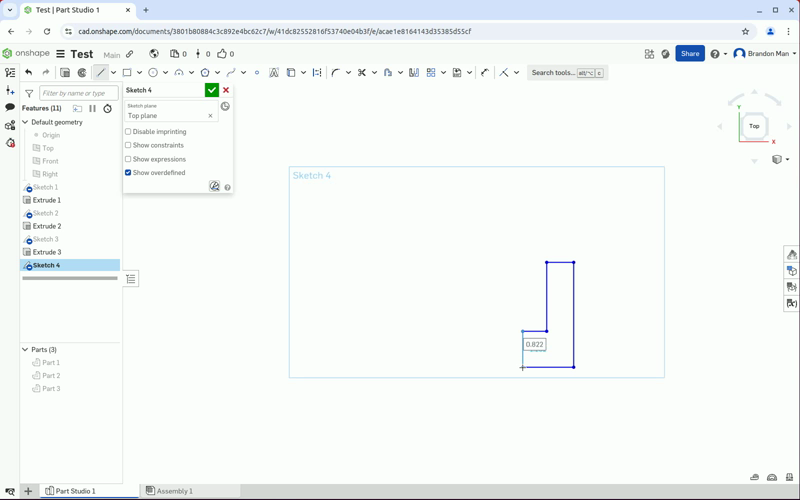
scroll(6)
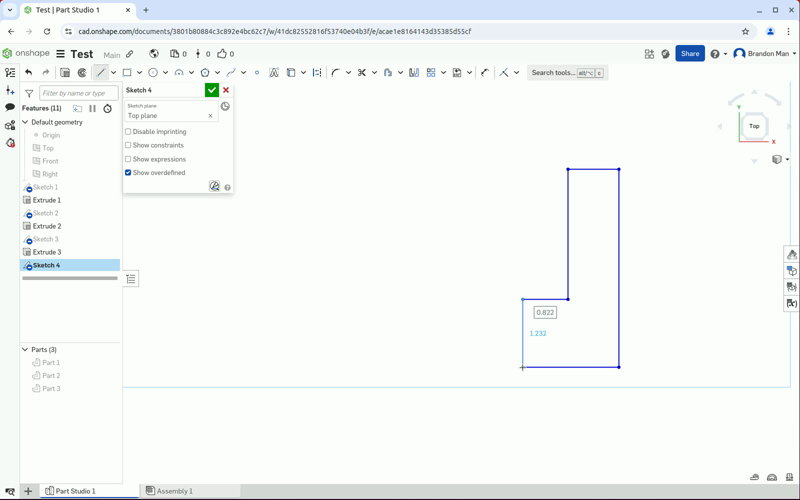
key_up(shift)
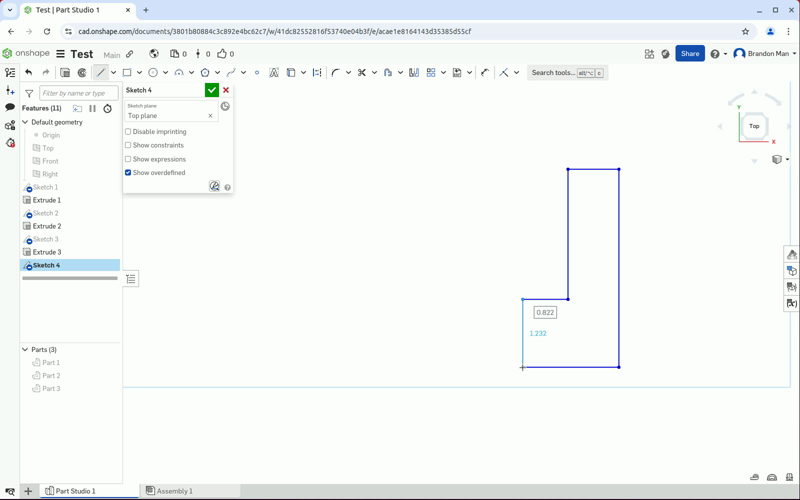
click(522, 367)
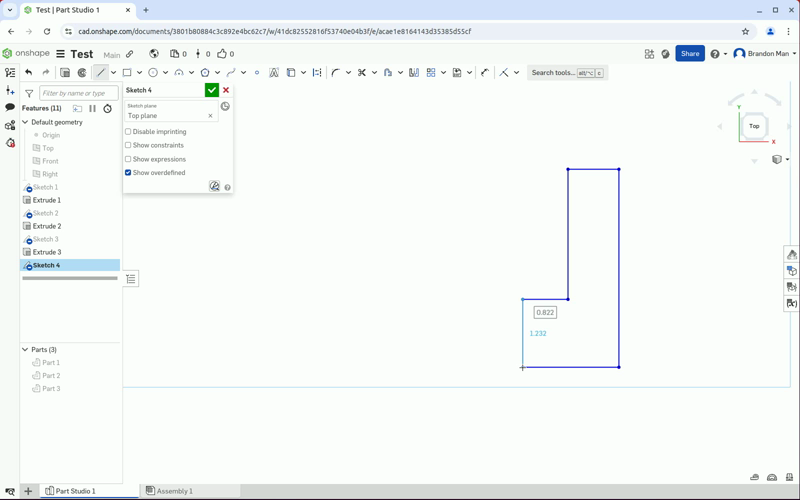
scroll(-6)
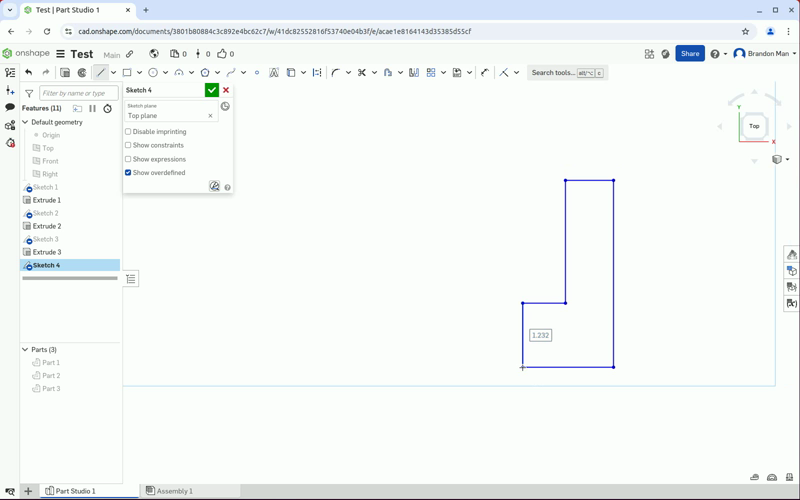
scroll(-6)
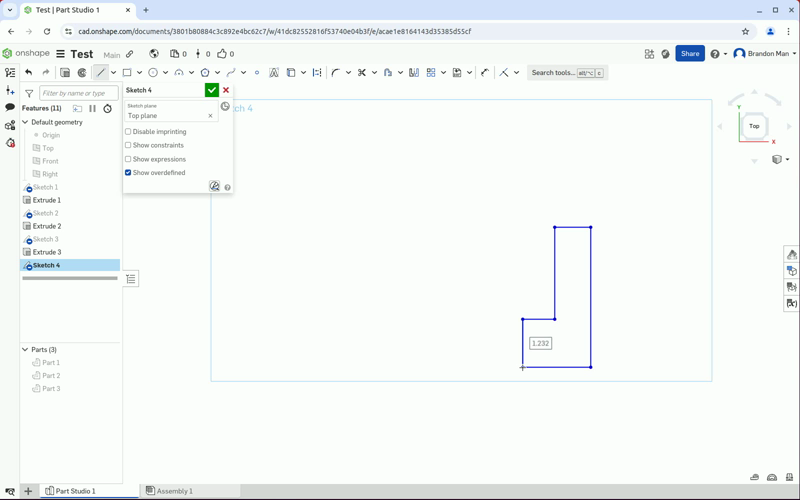
scroll(-6)
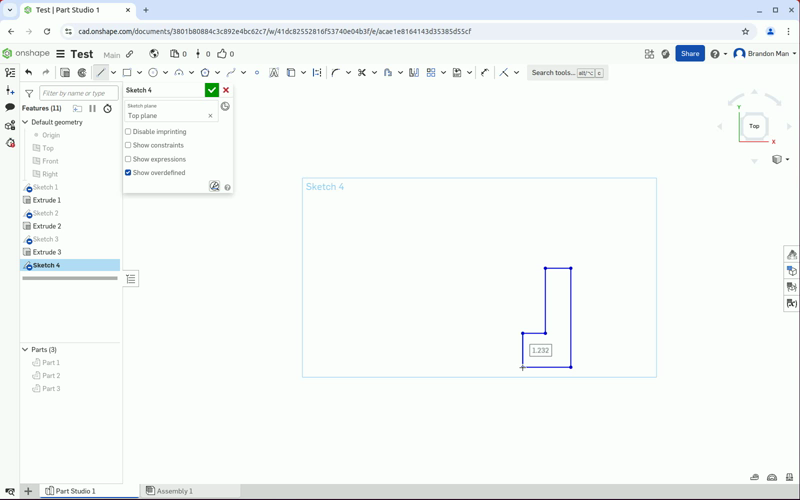
scroll(-6)
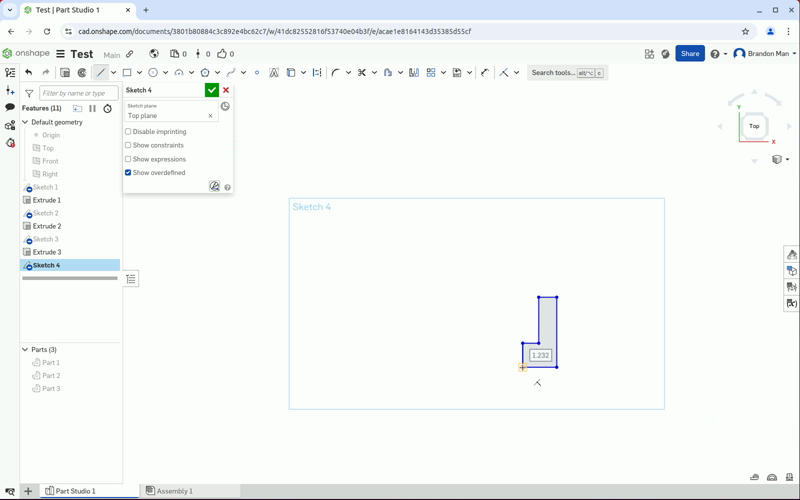
scroll(-6)
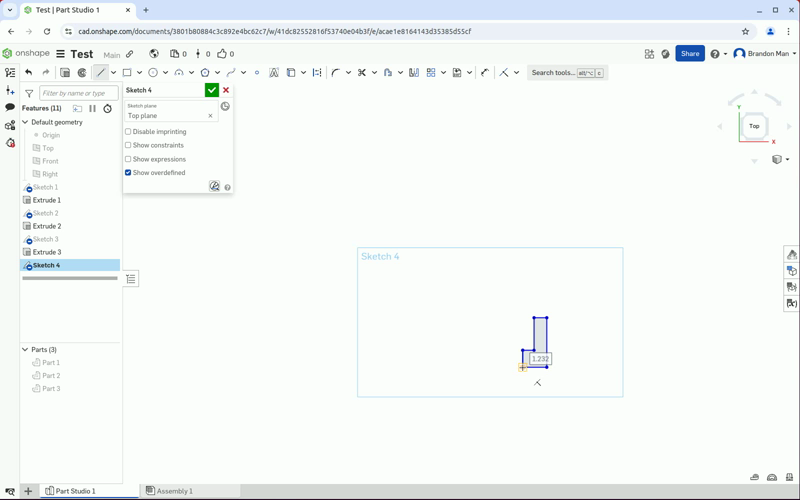
scroll(-6)
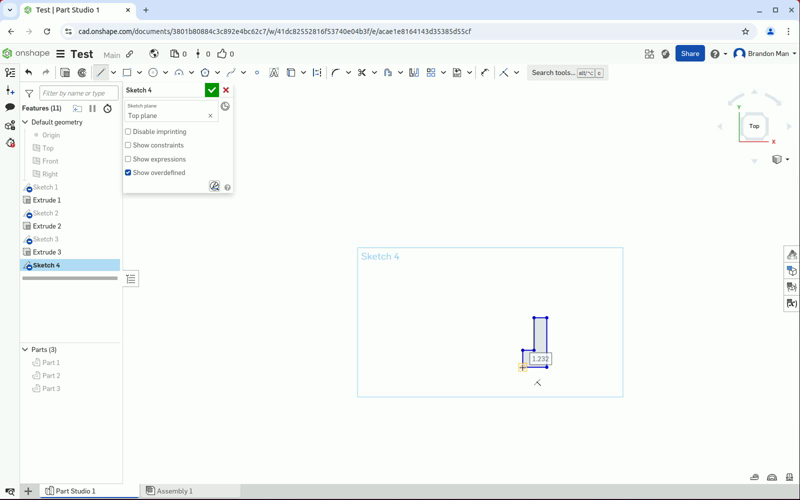
scroll(-6)
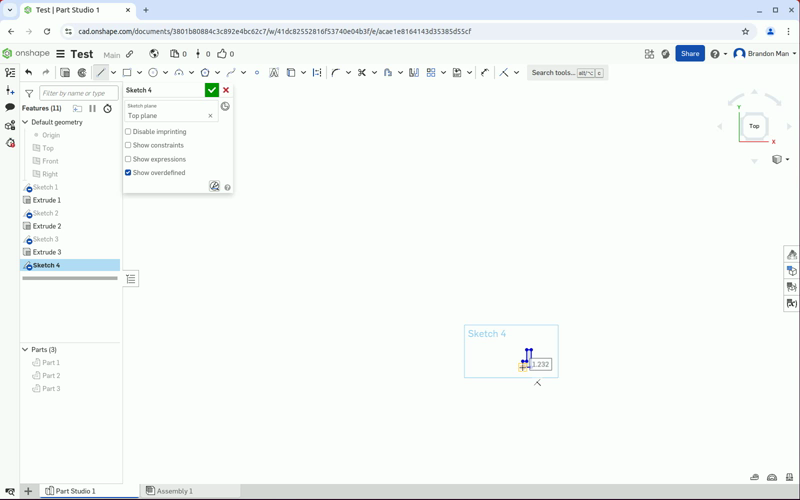
key(esc)
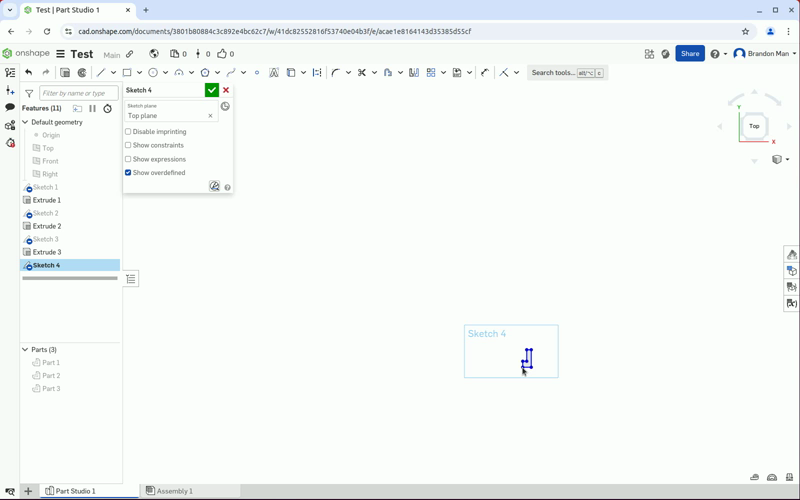
mouse_move(527, 353)
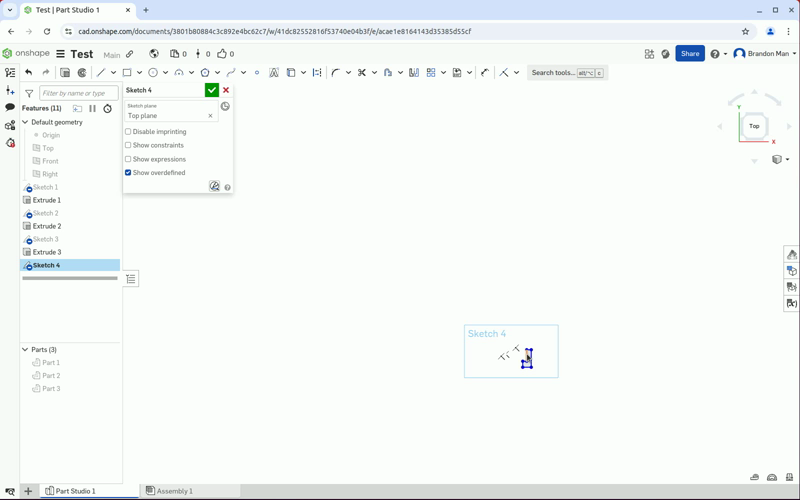
scroll(6)
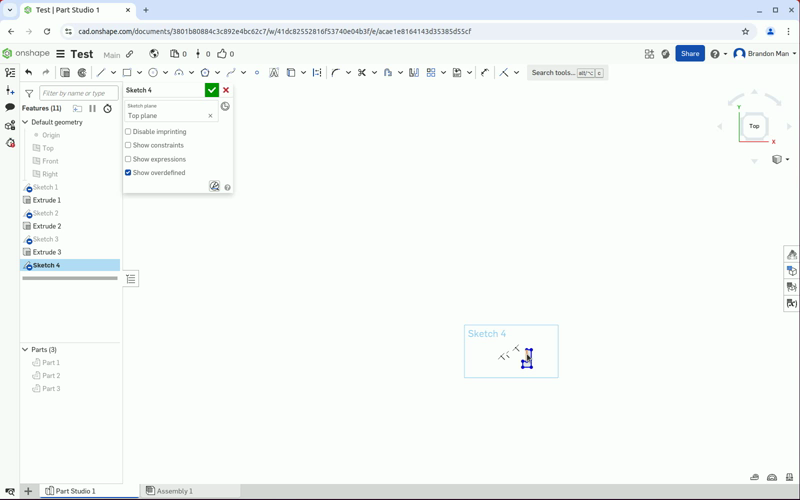
scroll(6)
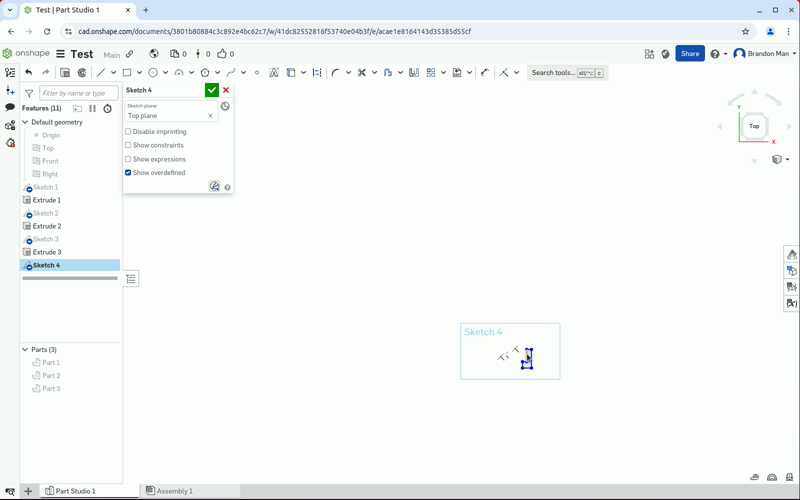
scroll(6)
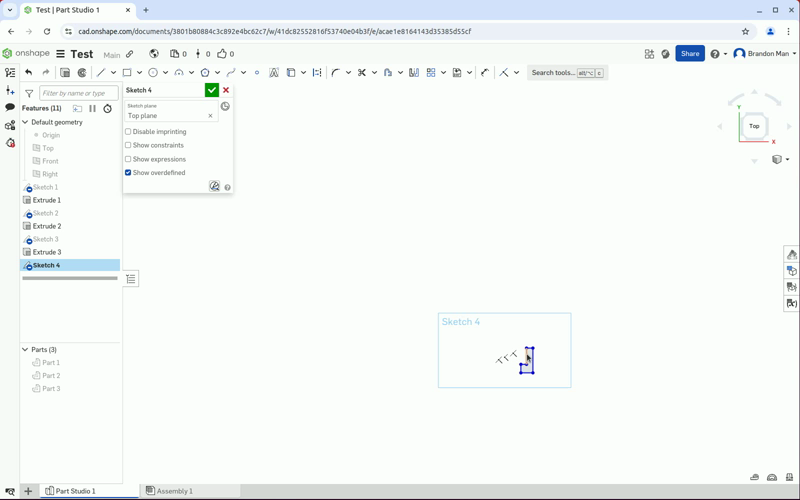
scroll(6)
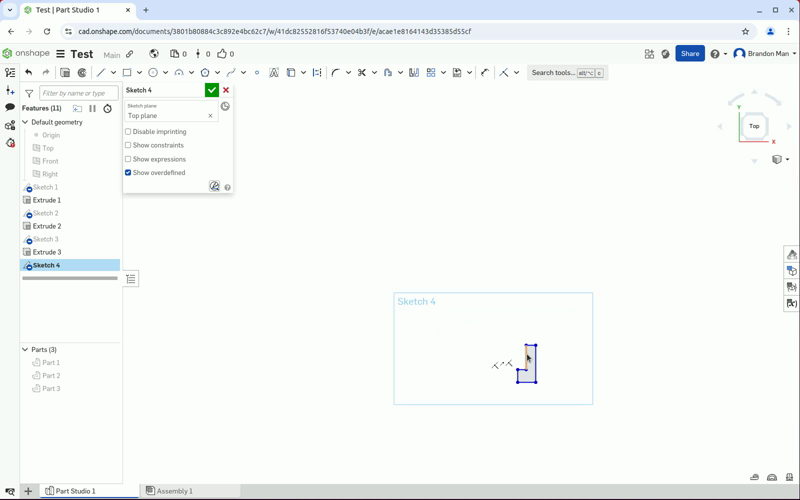
scroll(6)
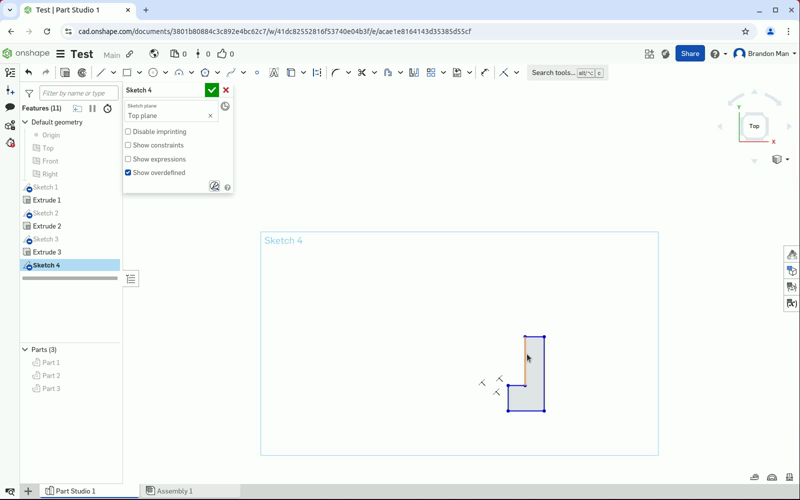
scroll(6)
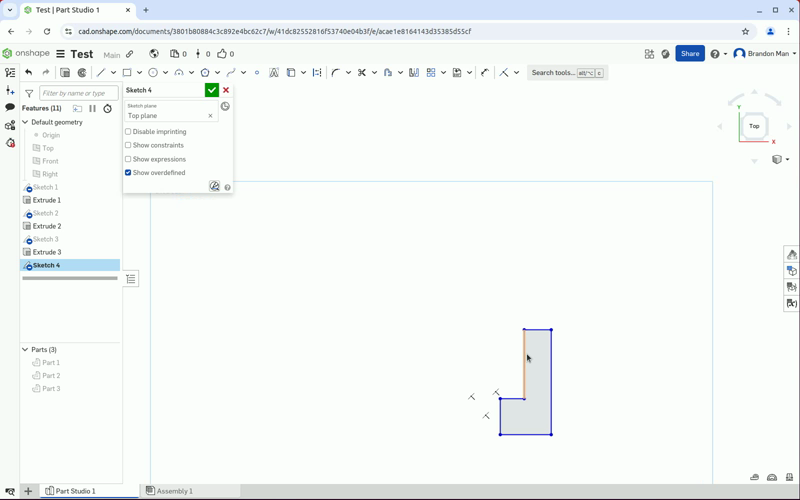
scroll(6)
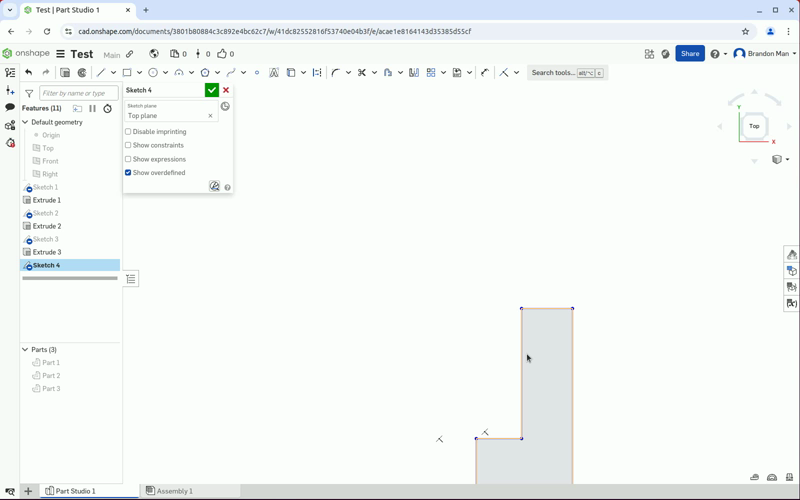
click(527, 353)
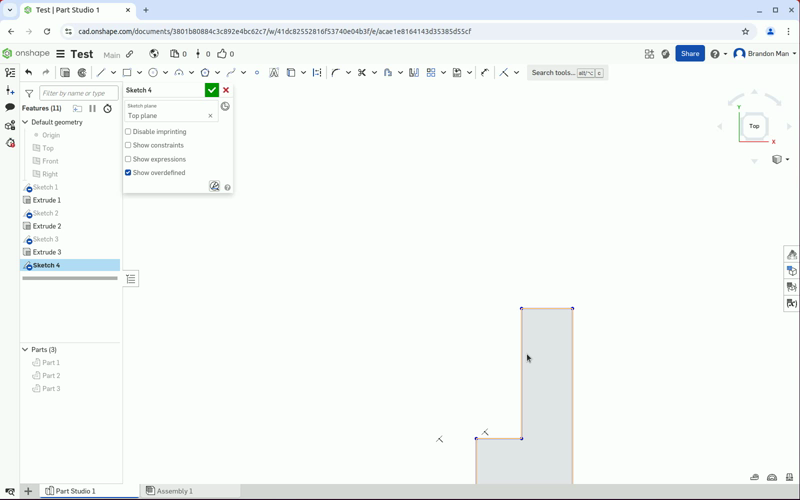
scroll(-6)
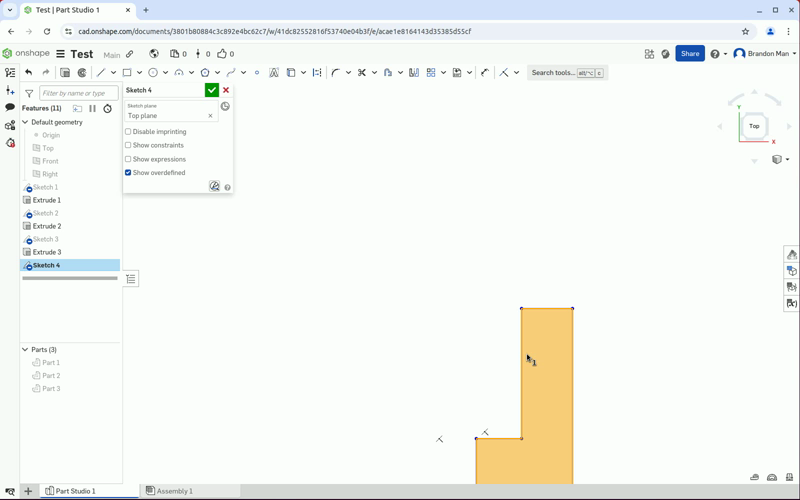
scroll(-6)
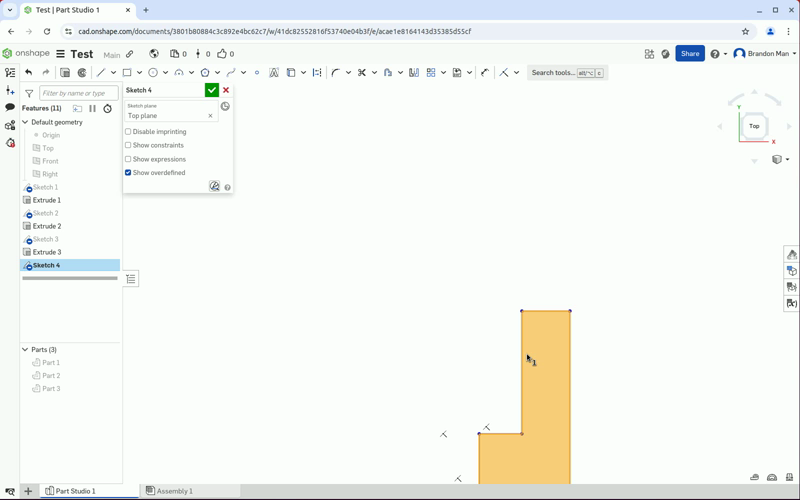
scroll(-6)
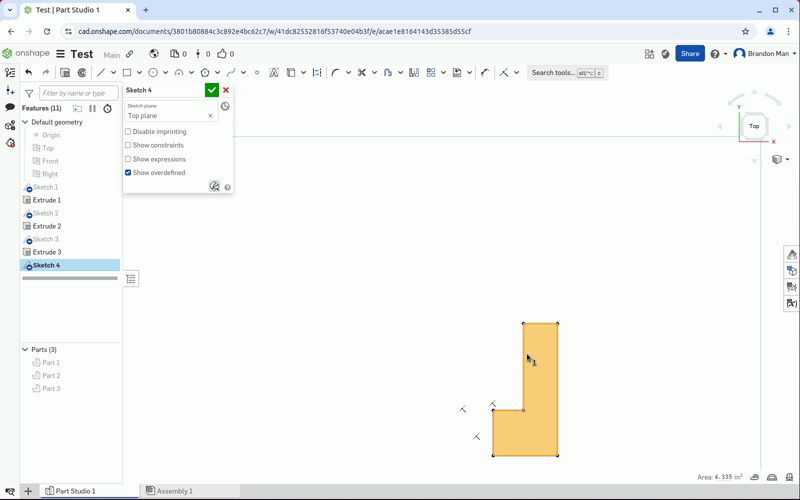
scroll(-6)
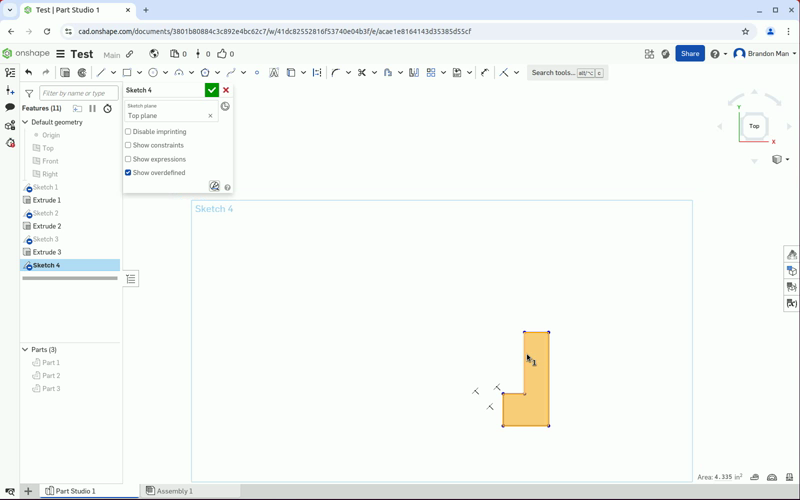
scroll(-6)
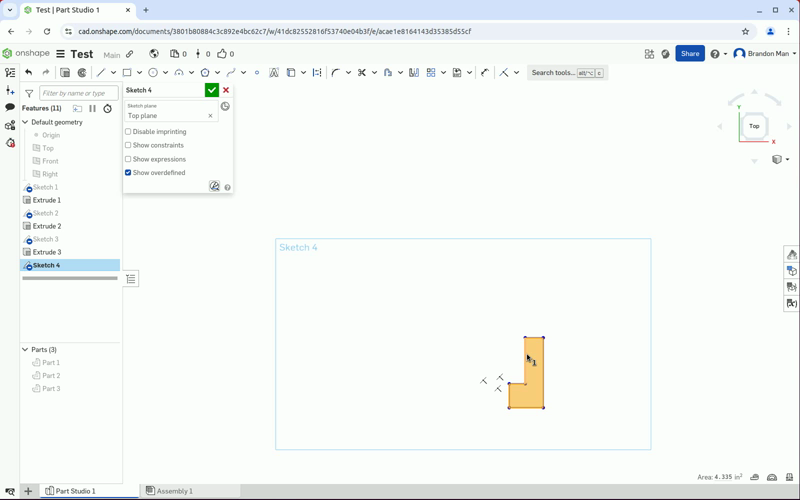
scroll(-6)
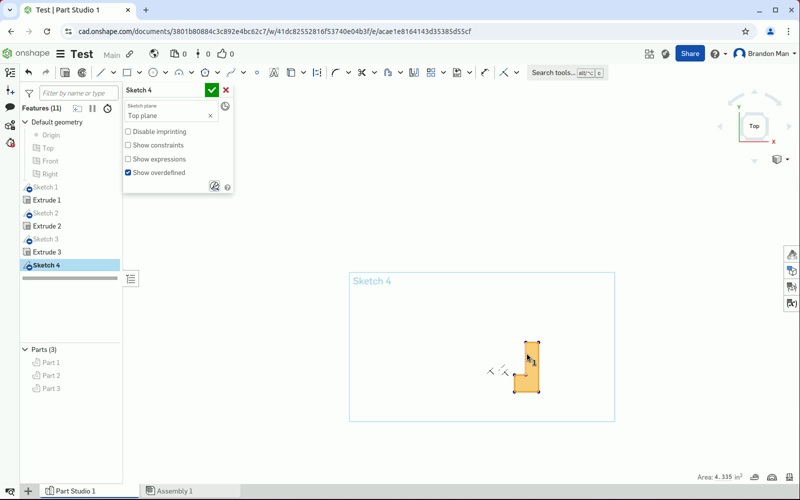
scroll(-6)
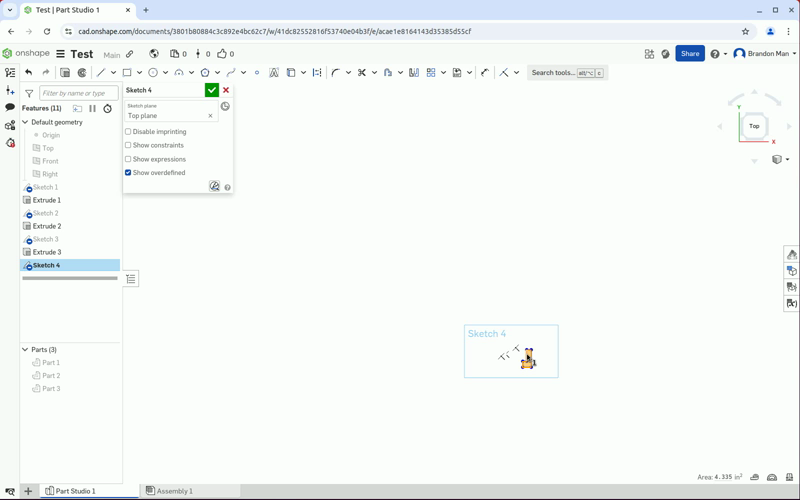
mouse_move(73, 352)
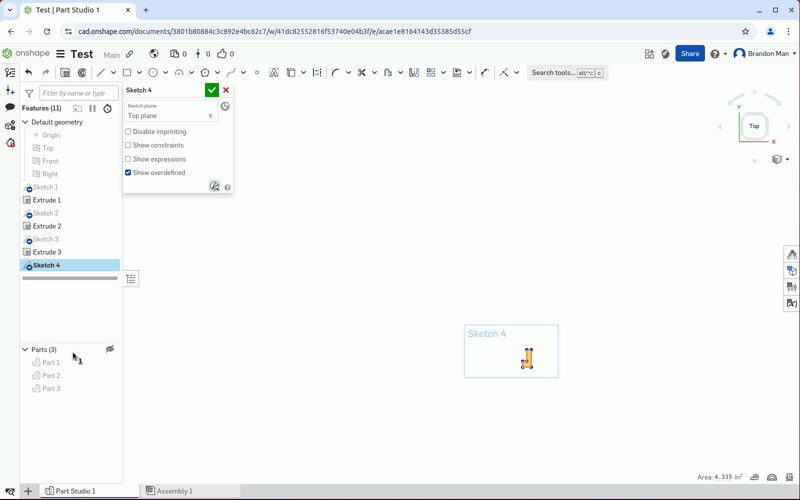
key(shift+y)
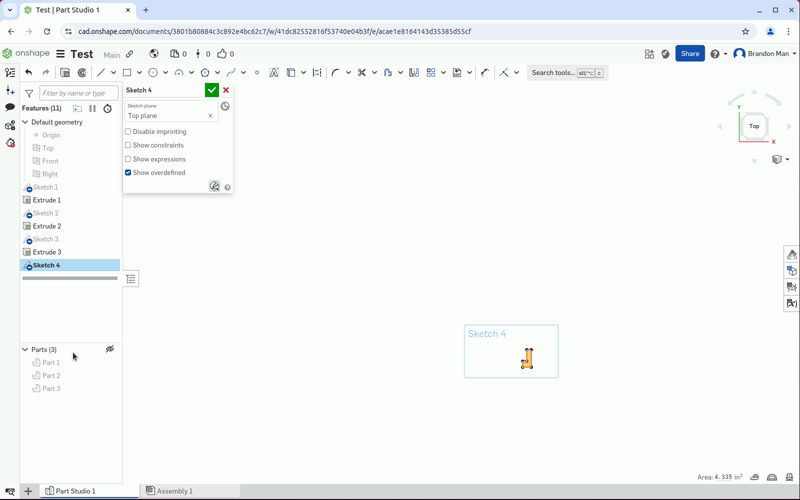
key(shift+e)
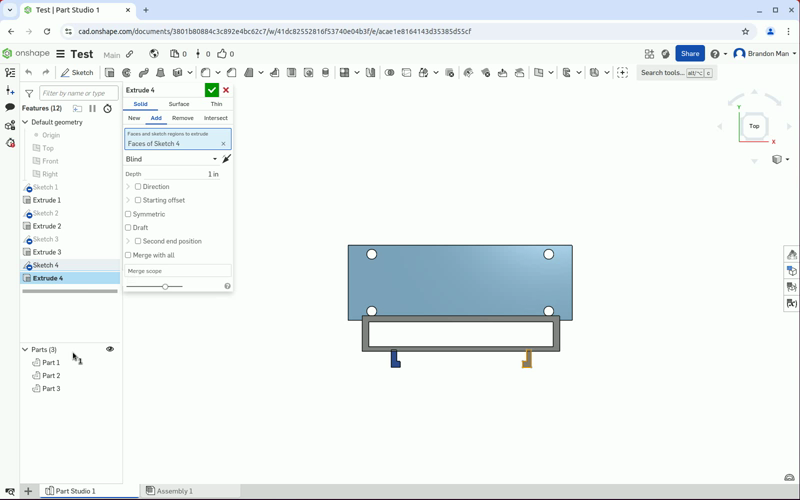
mouse_move(143, 106)
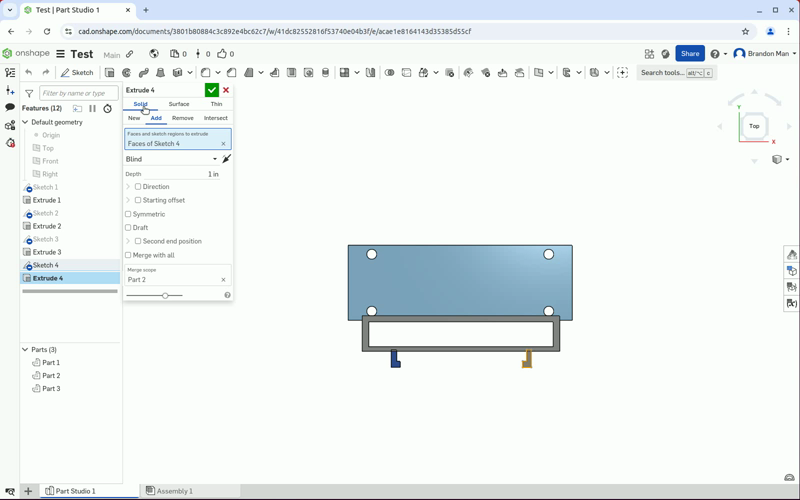
click(143, 106)
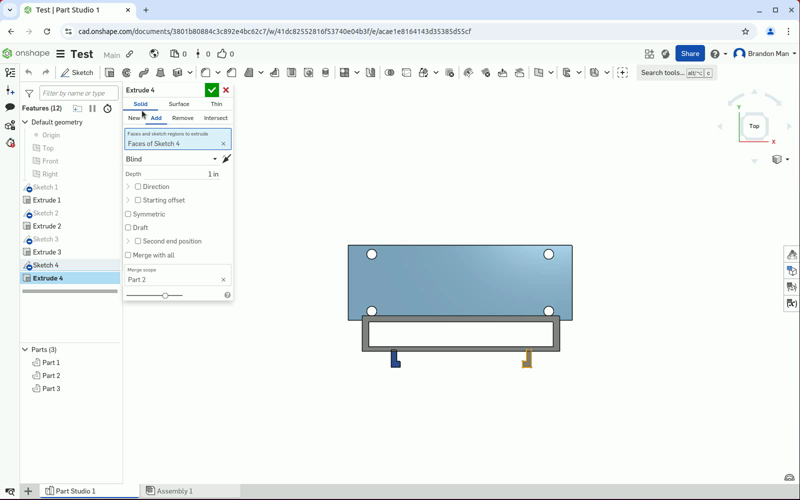
mouse_move(137, 120)
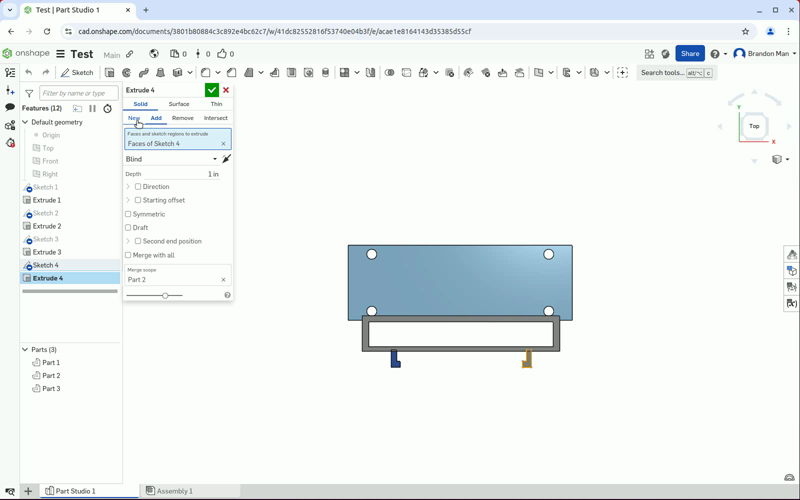
click(137, 120)
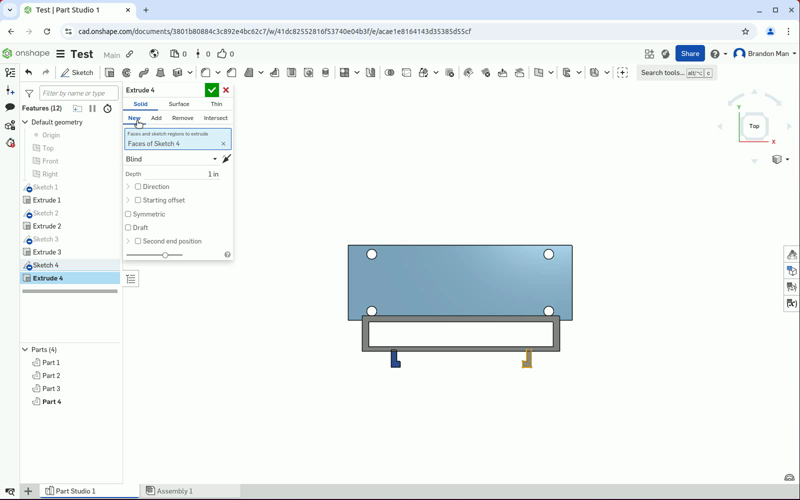
key(tab, 4)
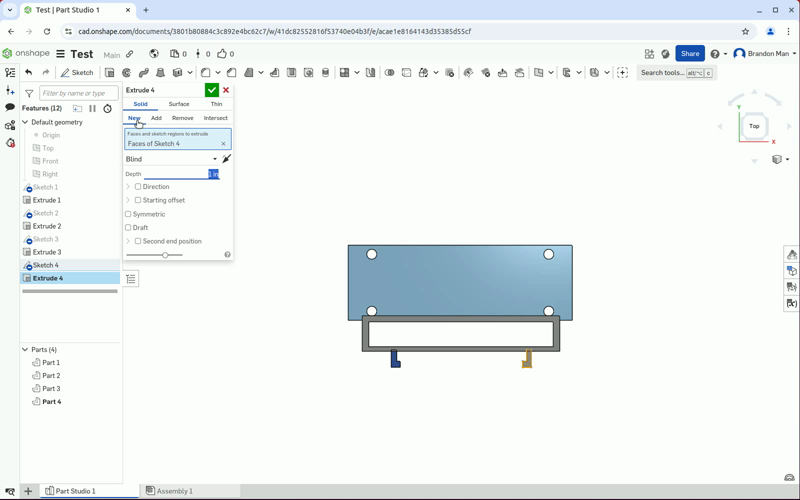
text(9.869)
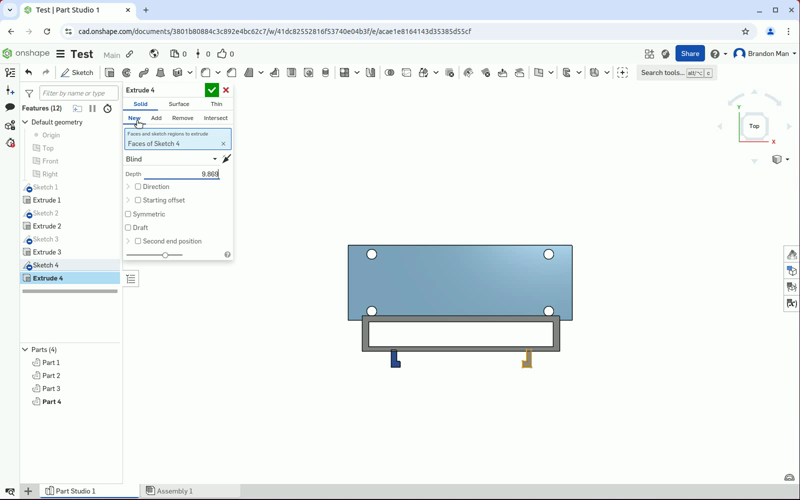
key(enter)
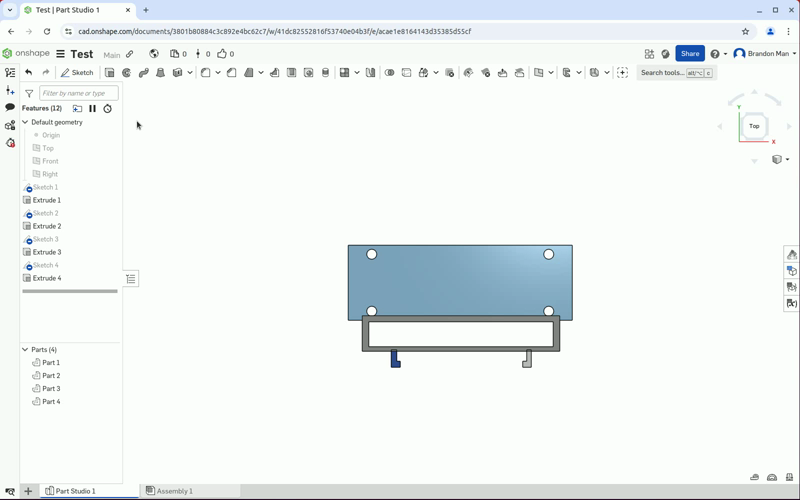
key(shift+h)
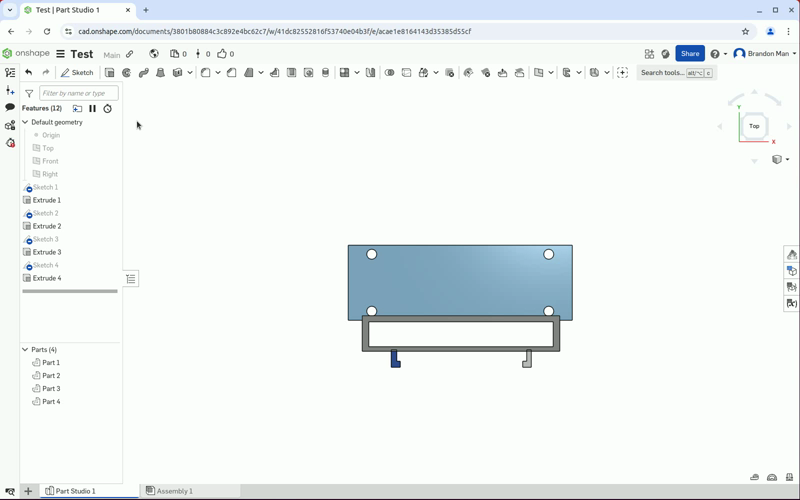
key(shift+h)
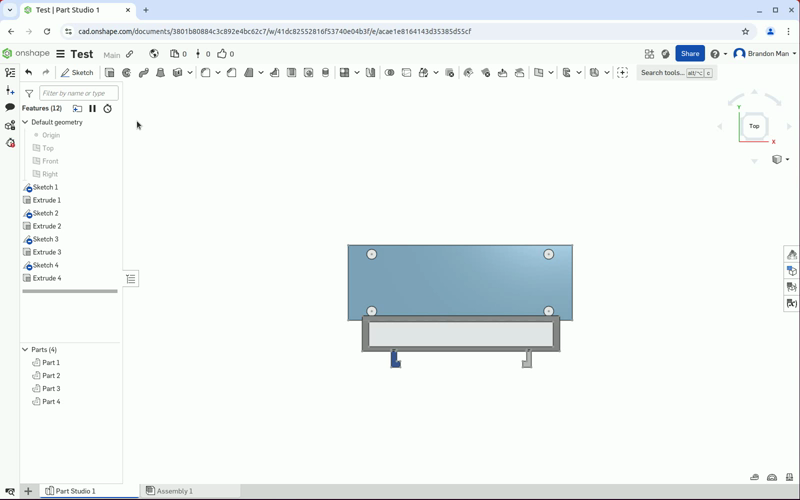
key(shift+7)
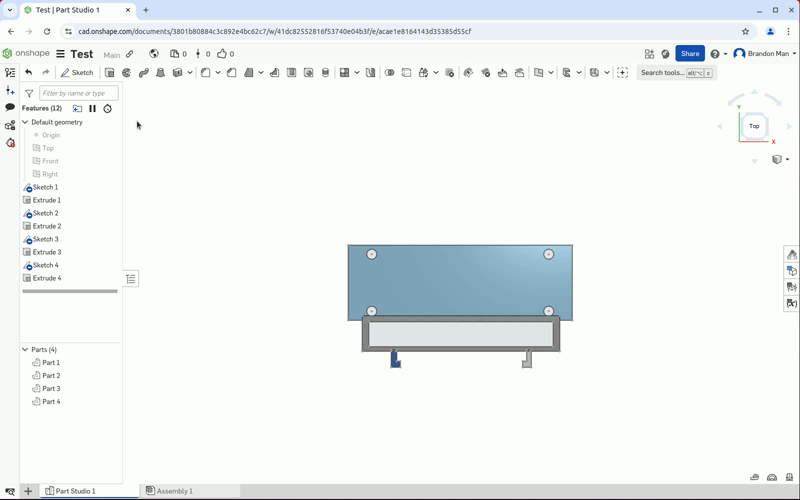
key(up, 3)
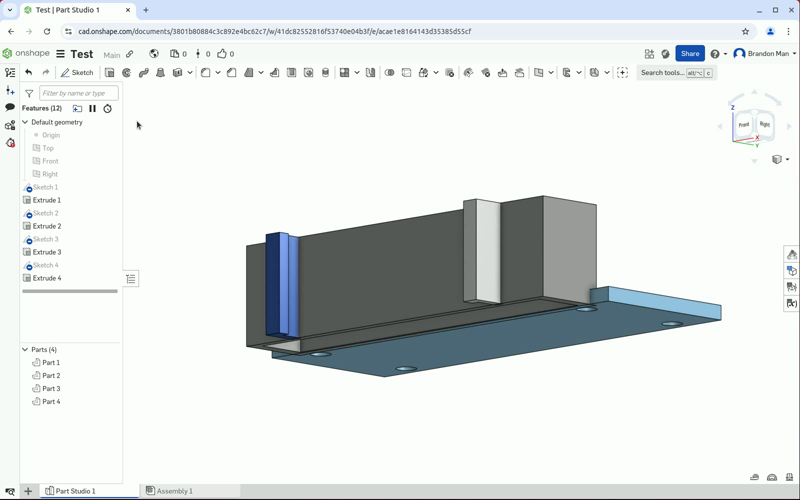
key(left, 3)
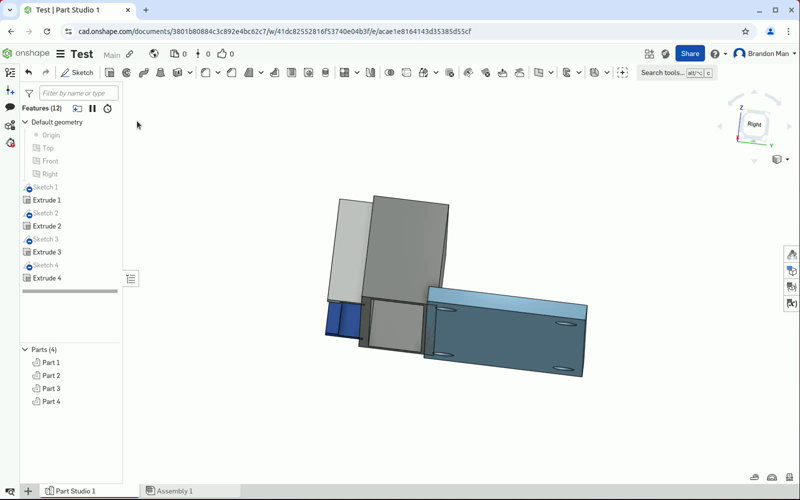
key(right, 3)
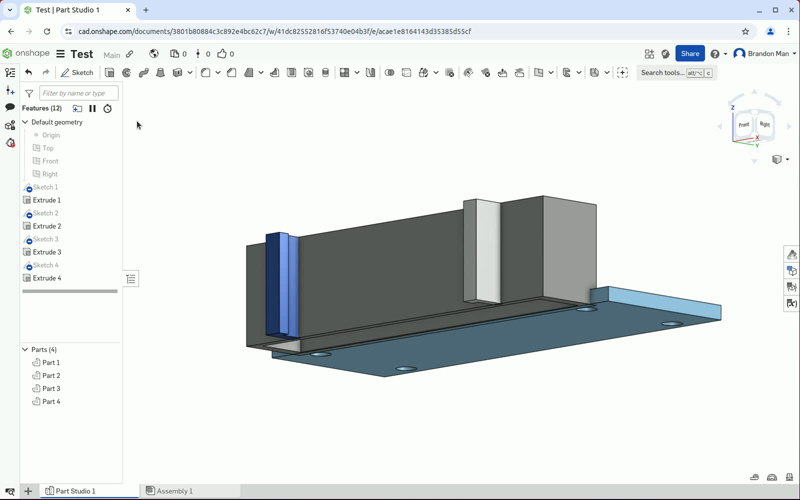
key(down, 3)
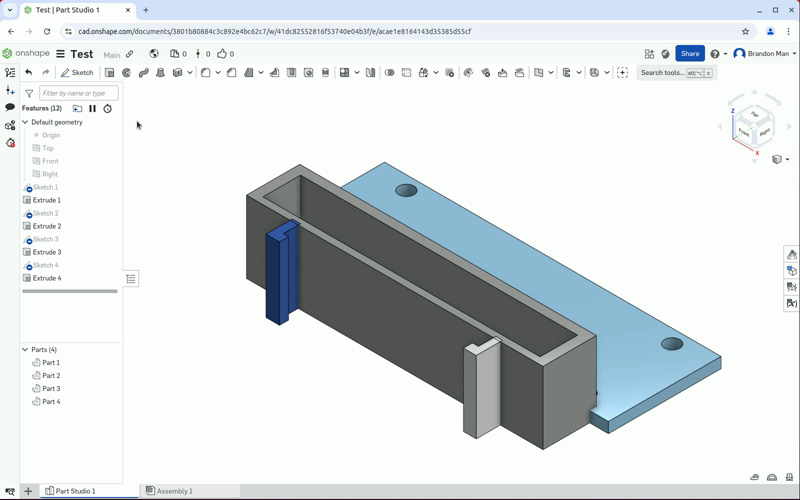
mouse_move(73, 189)
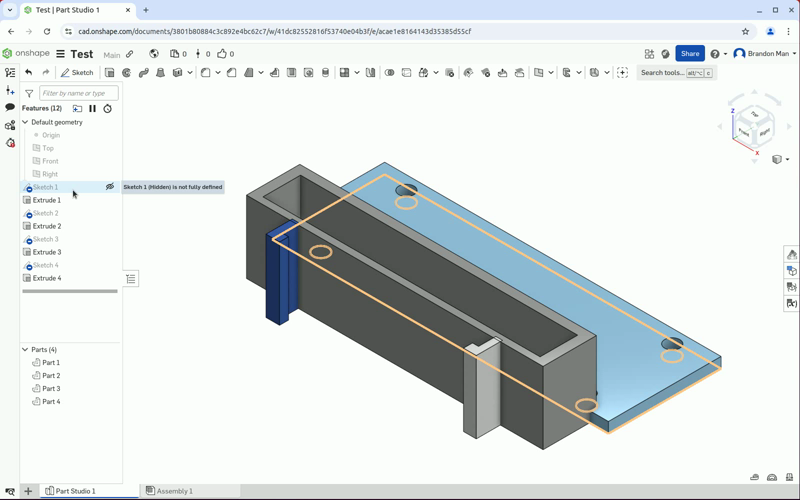
click(73, 189)